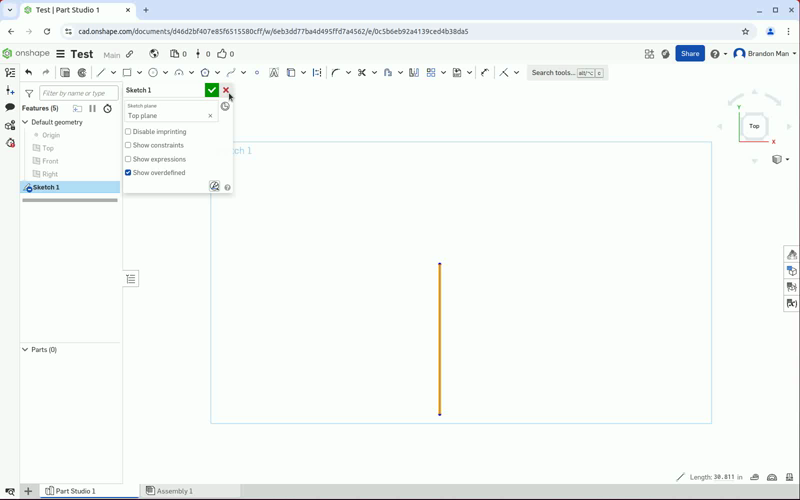
key(shift+h)
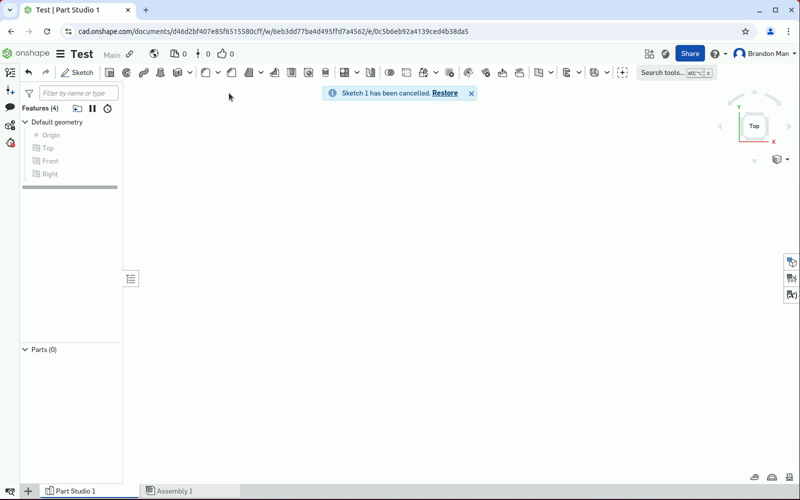
mouse_move(73, 352)
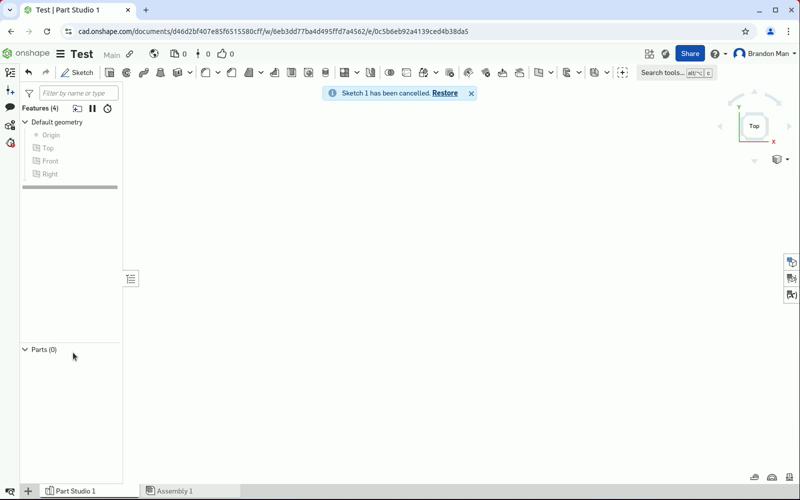
key(y)
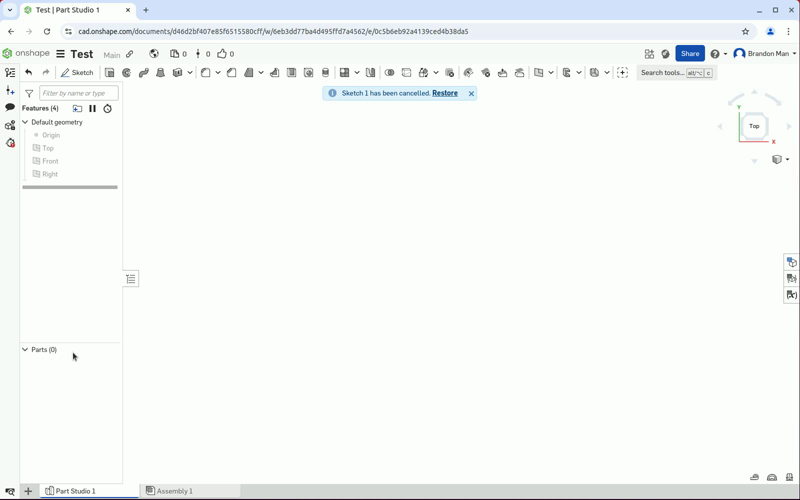
key(shift+p)
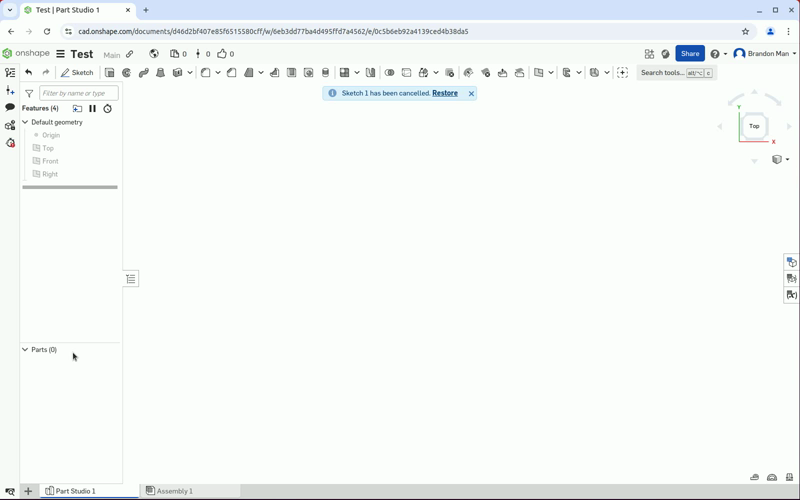
key(space)
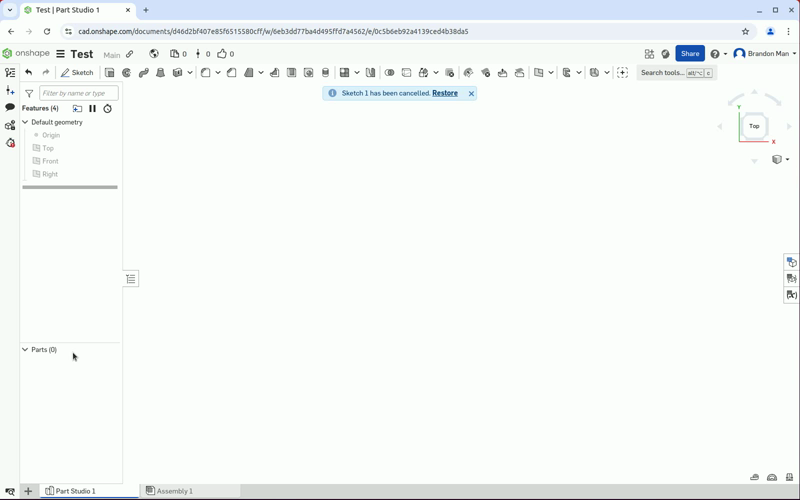
key_down(shift)
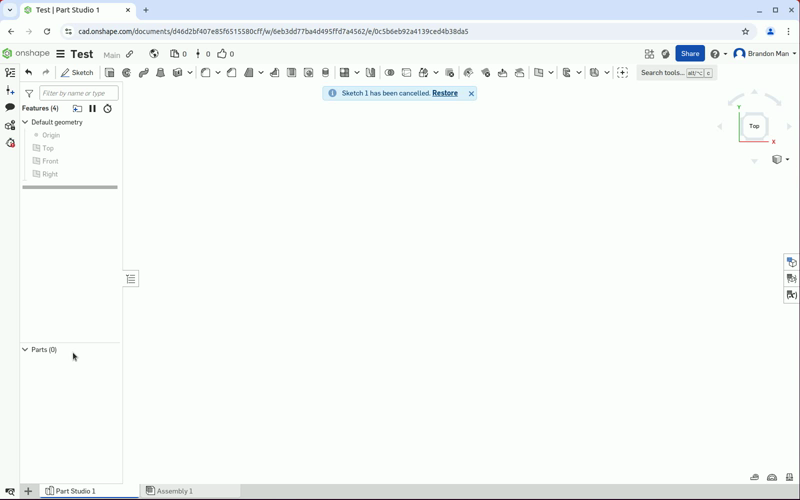
key(up)
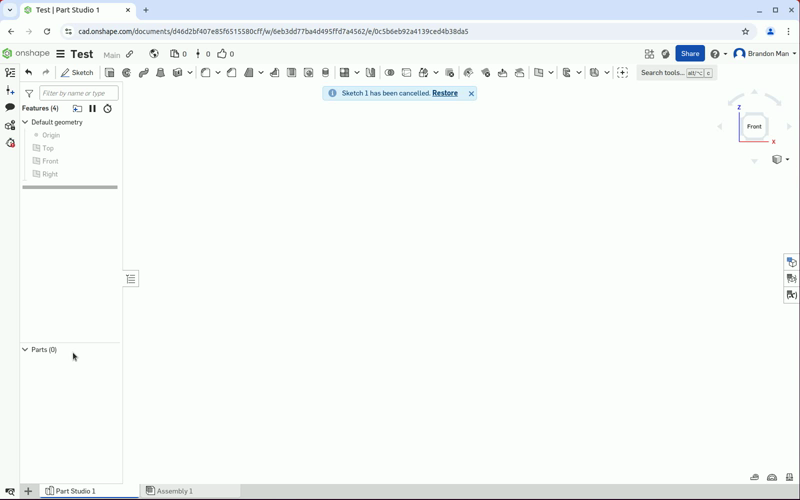
key_up(shift)
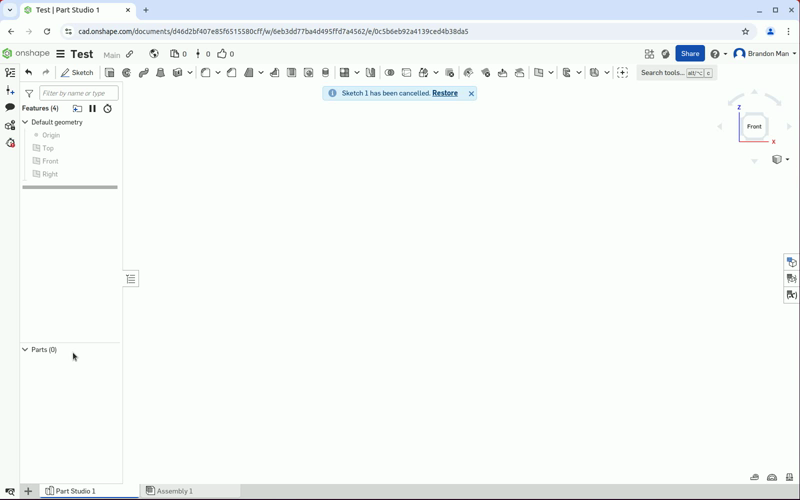
mouse_move(73, 352)
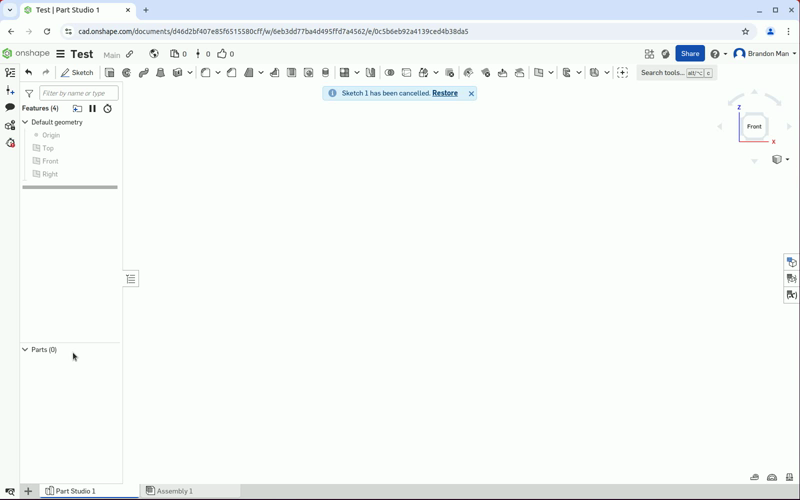
key(shift+y)
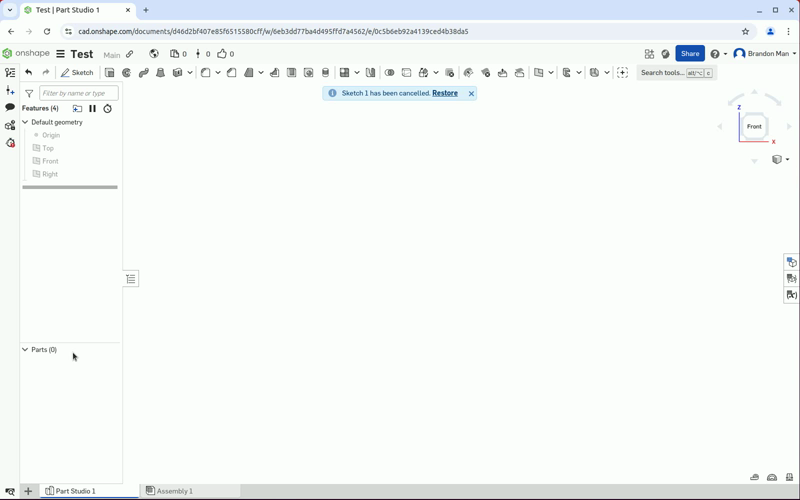
key(shift+s)
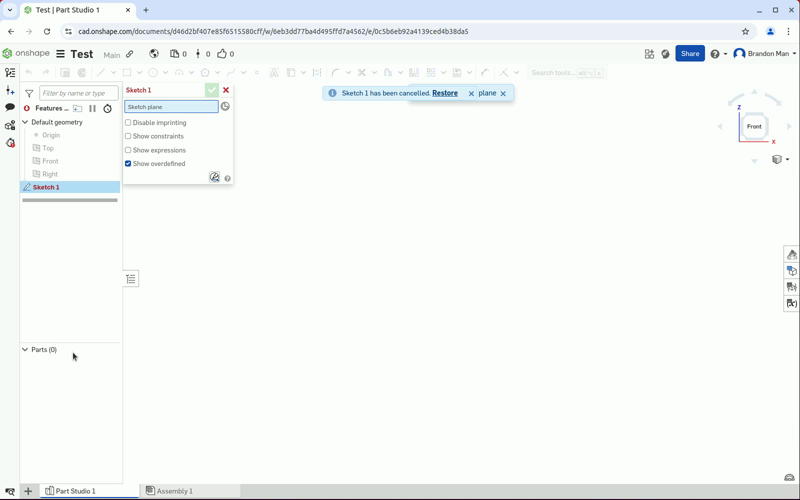
mouse_move(73, 163)
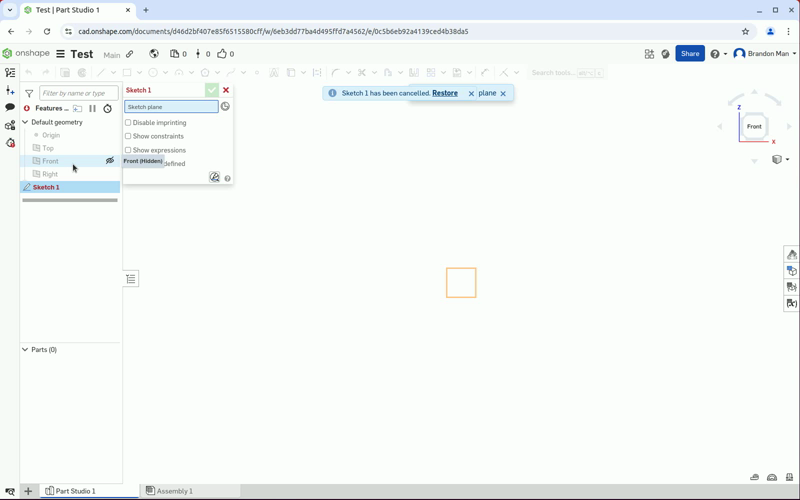
click(73, 163)
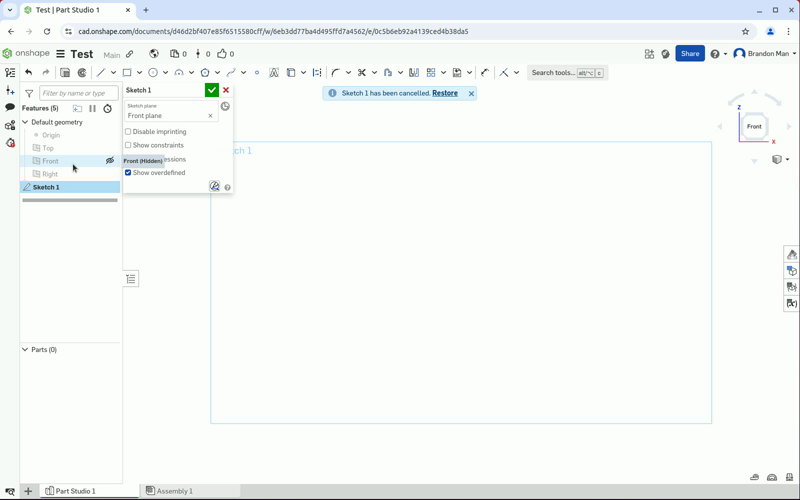
mouse_move(73, 352)
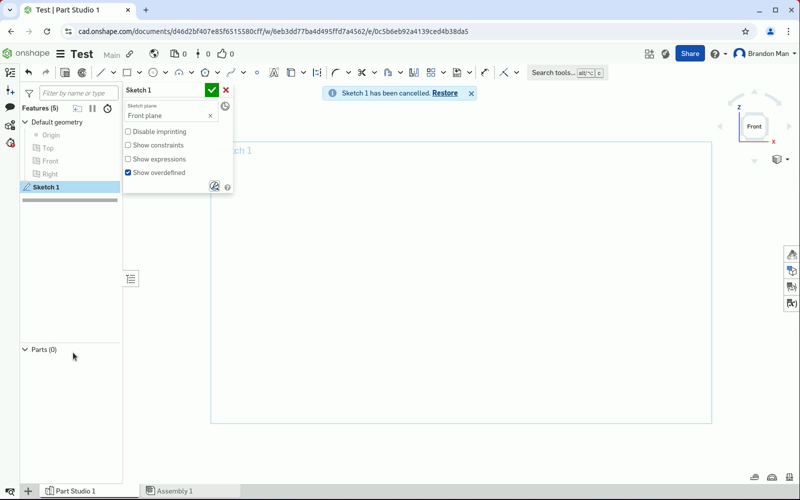
key(y)
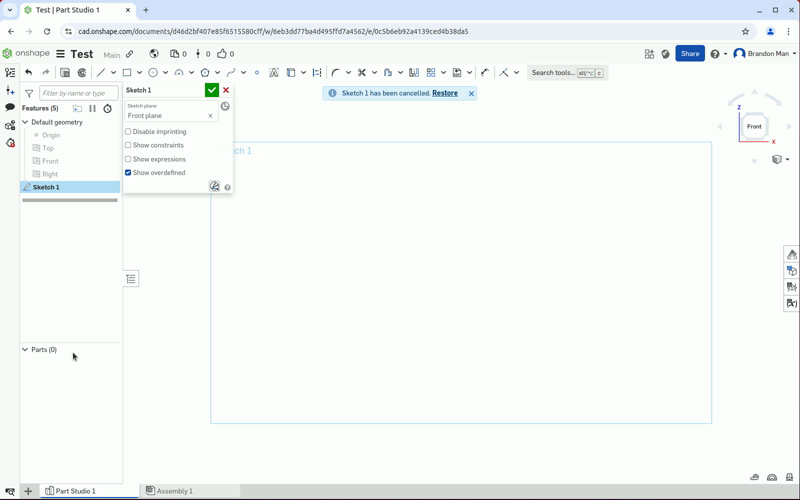
key(l)
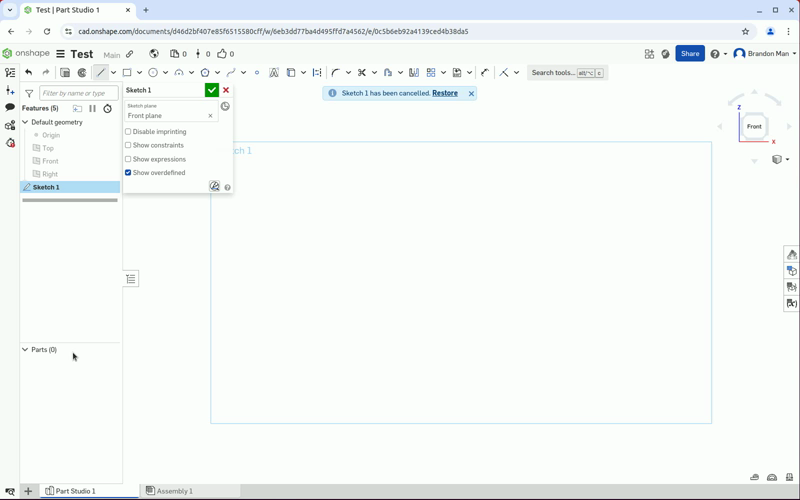
key_down(shift)
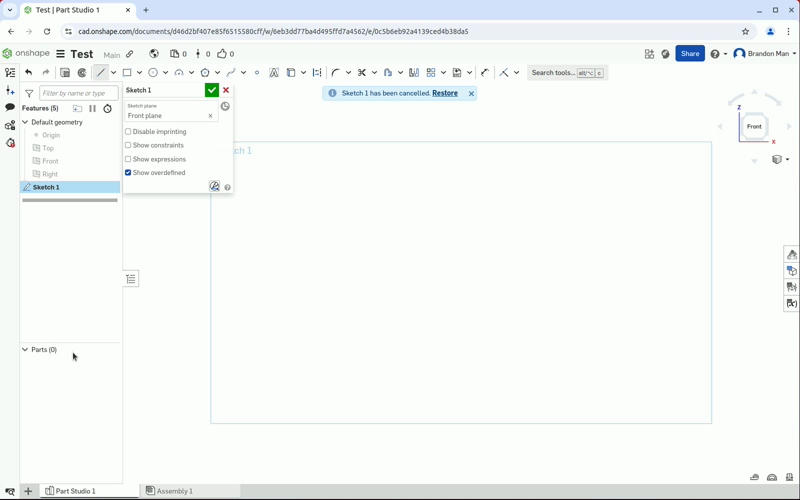
mouse_move(374, 315)
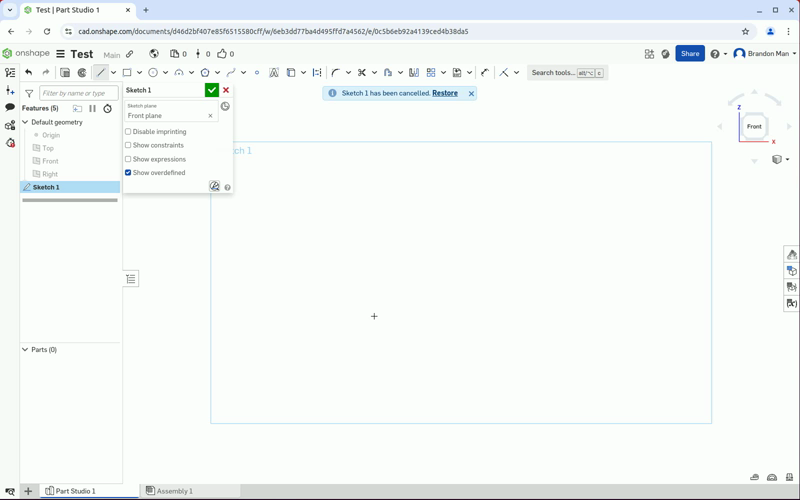
click(374, 315)
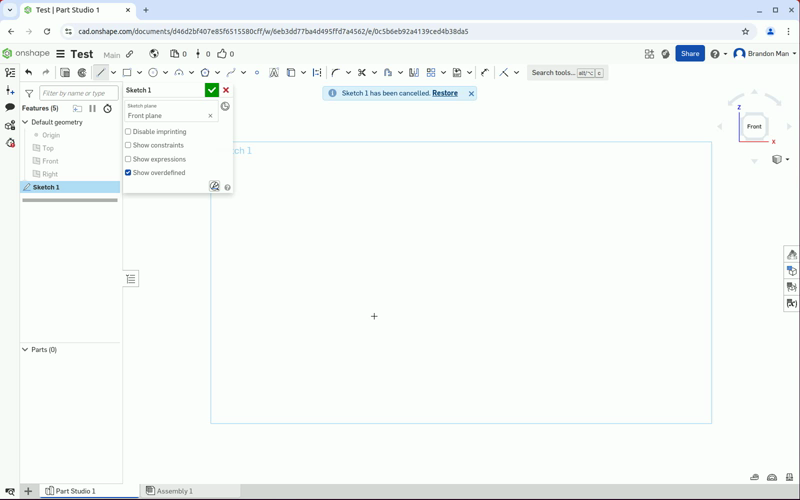
key_up(shift)
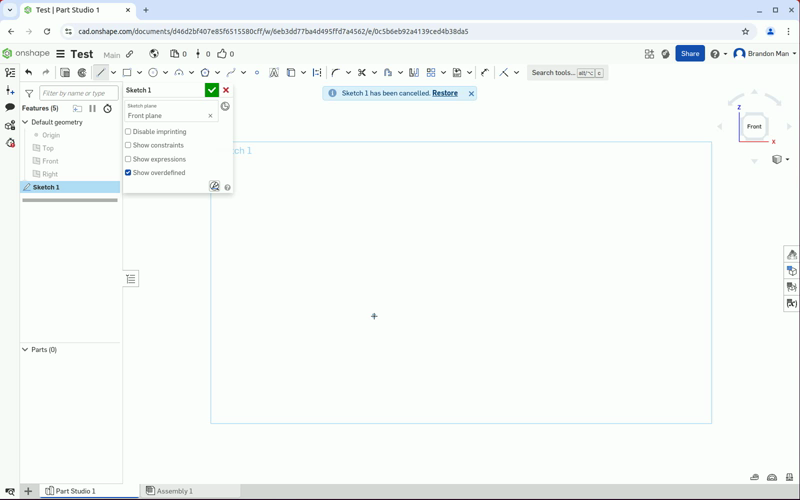
key_down(shift)
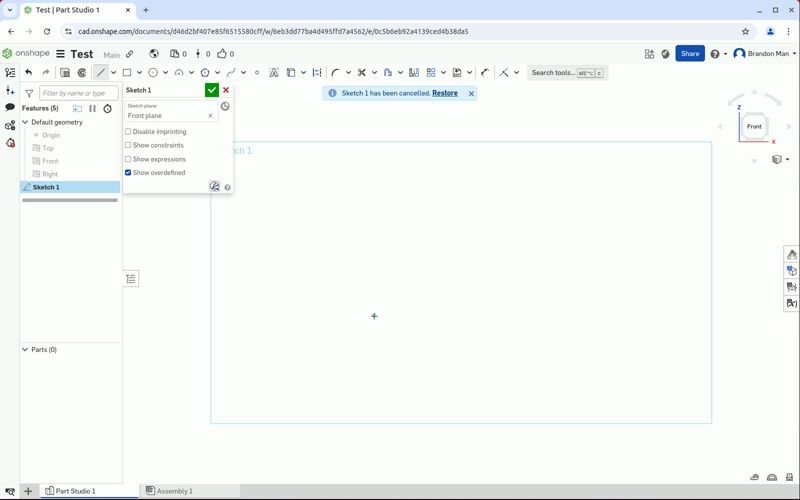
mouse_move(572, 315)
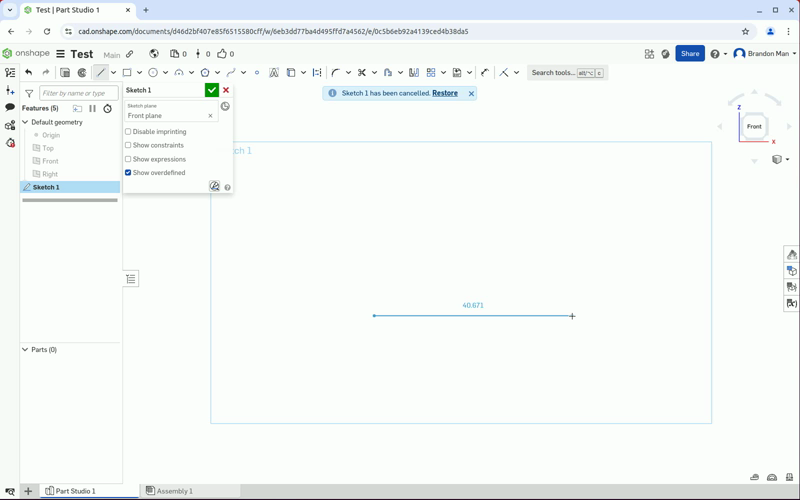
click(572, 315)
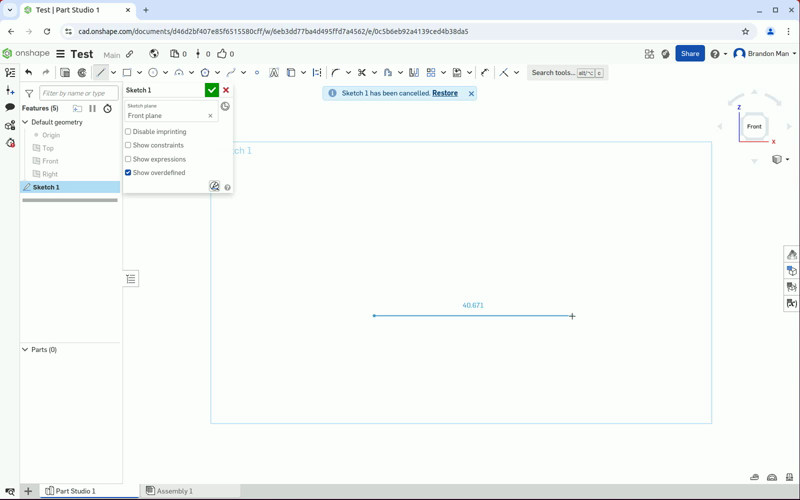
key_up(shift)
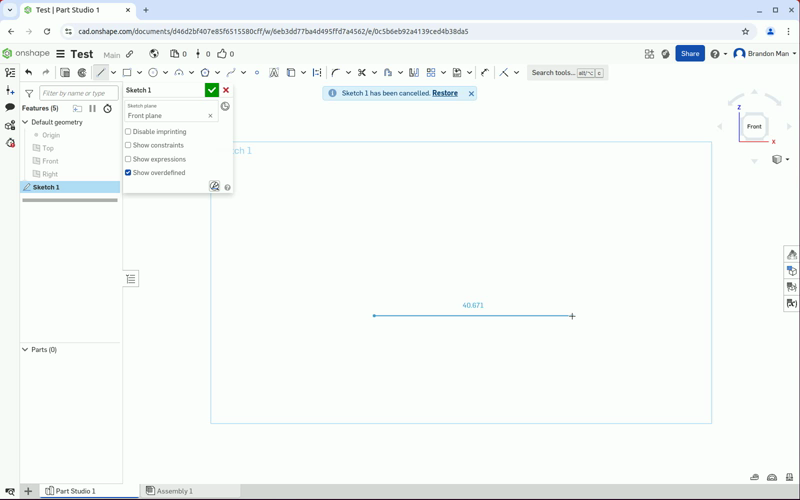
key_down(shift)
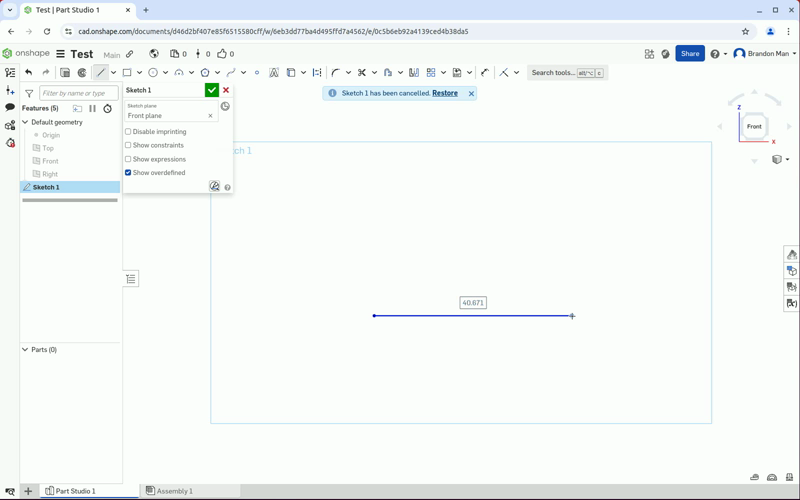
mouse_move(589, 315)
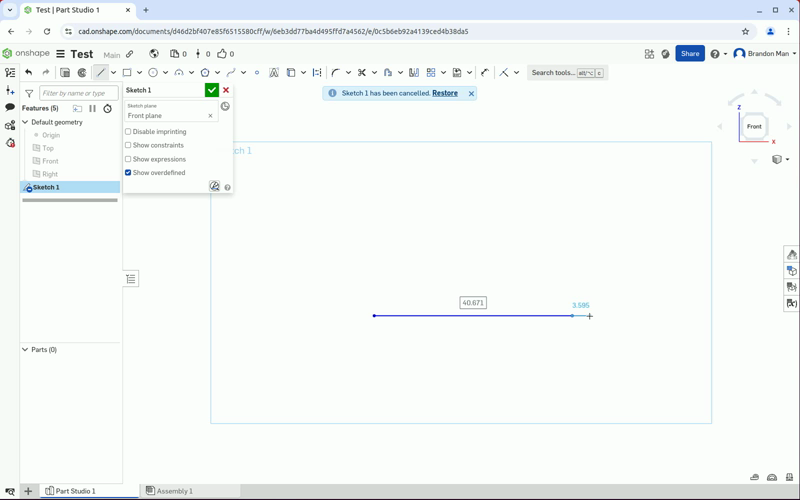
mouse_move(572, 280)
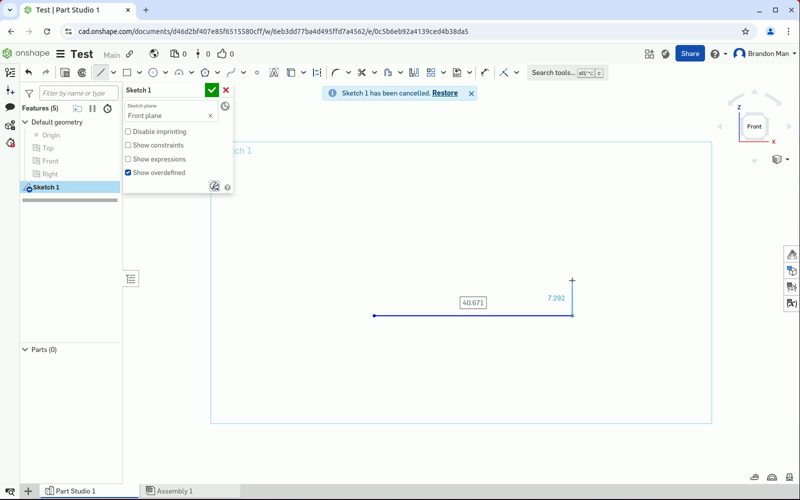
click(572, 280)
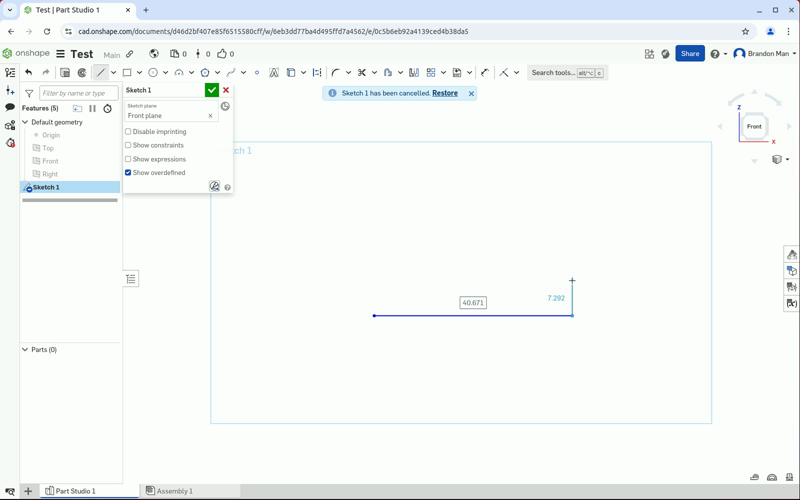
key_up(shift)
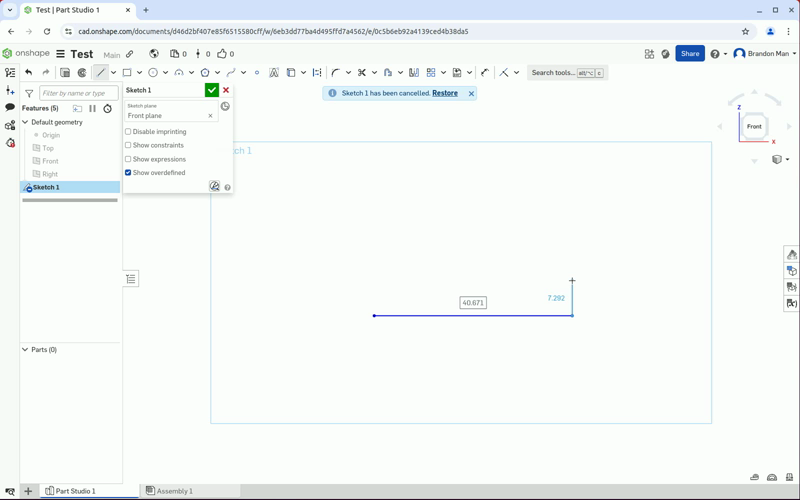
key_down(shift)
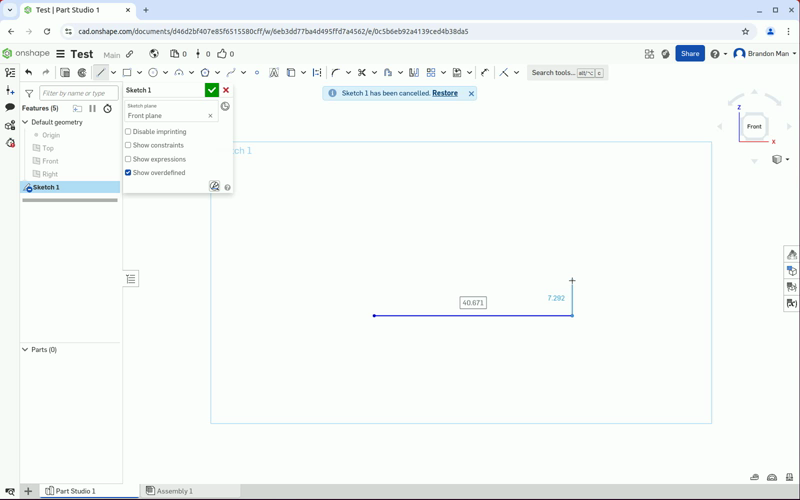
mouse_move(374, 280)
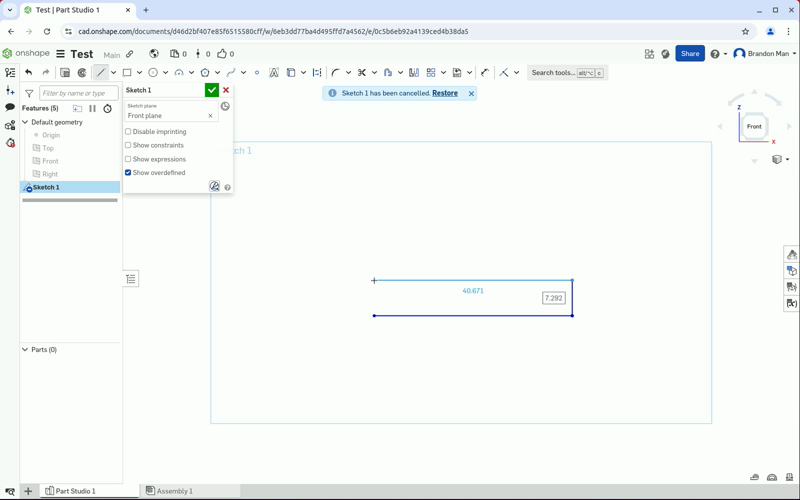
click(374, 280)
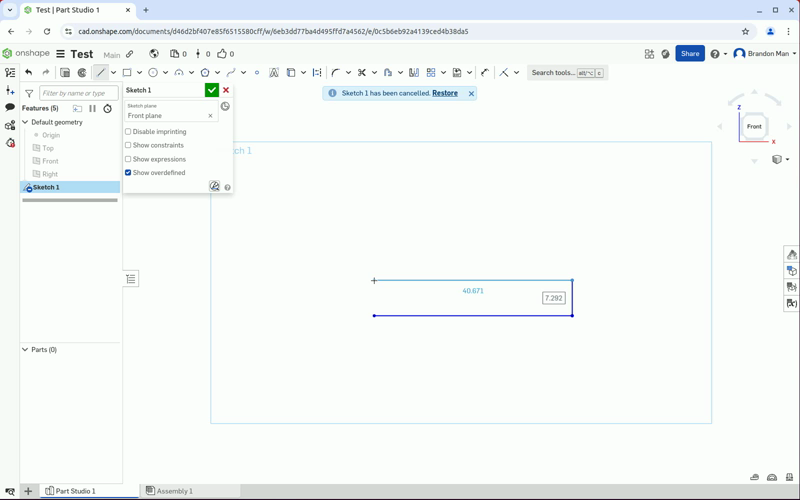
key_up(shift)
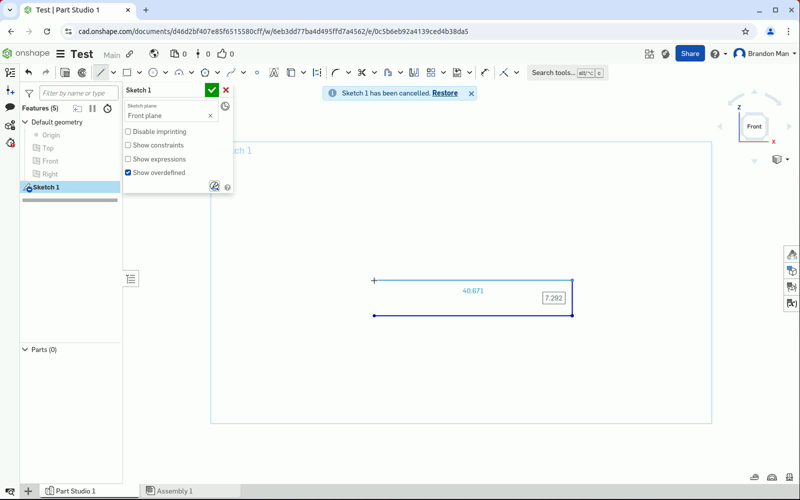
mouse_move(404, 280)
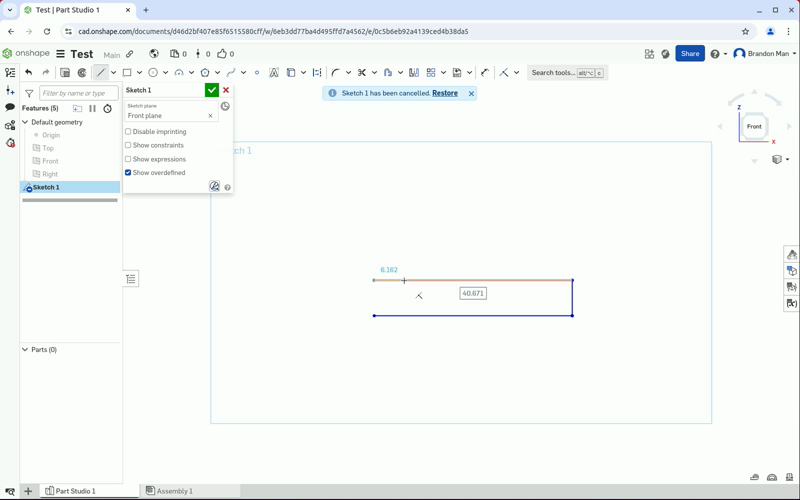
key_down(shift)
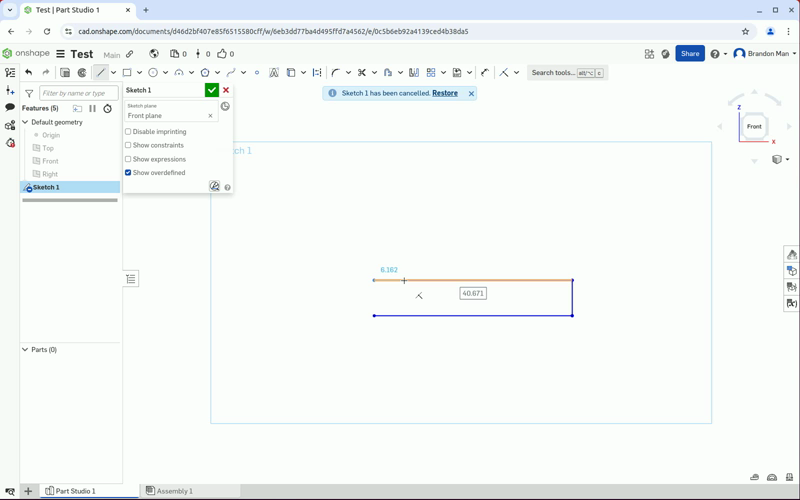
mouse_move(374, 315)
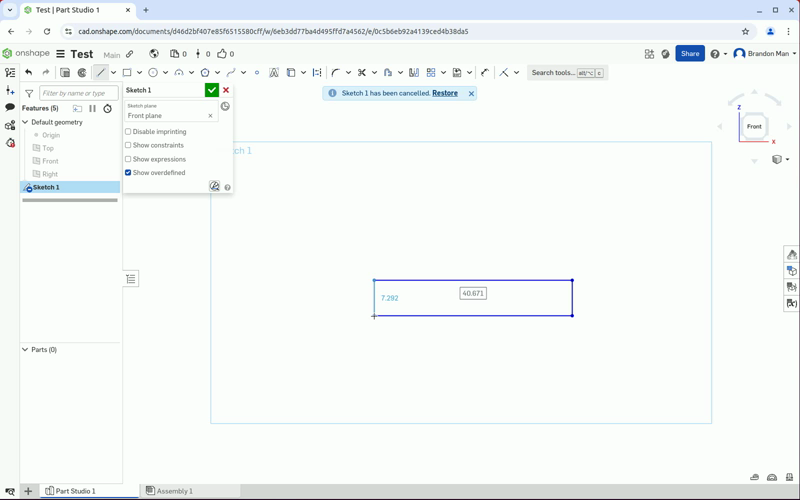
key_up(shift)
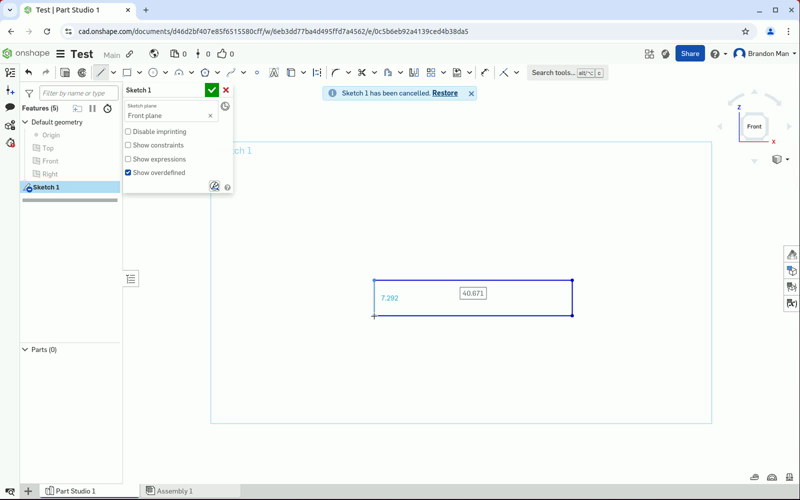
click(374, 315)
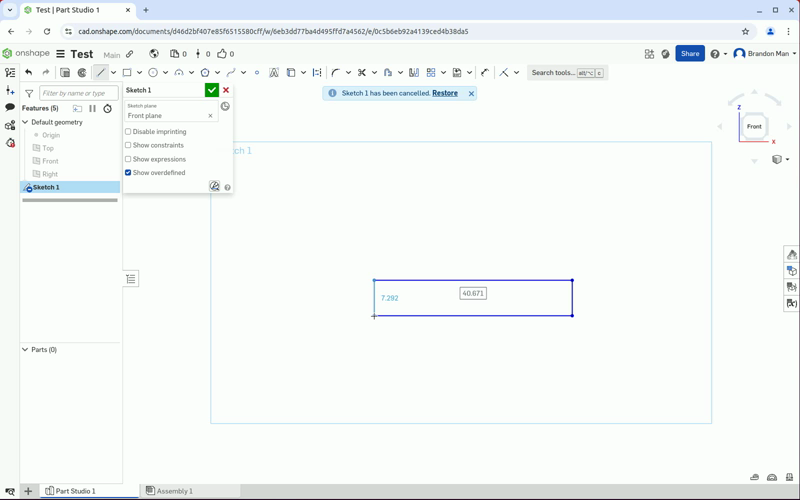
key(esc)
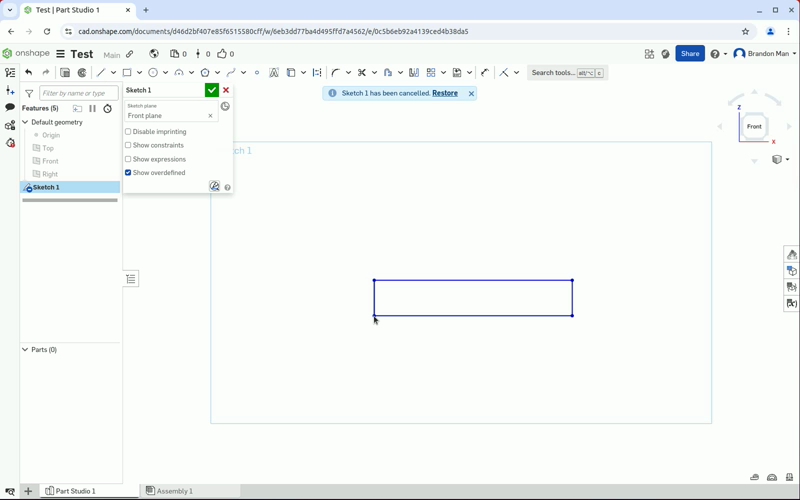
mouse_move(479, 306)
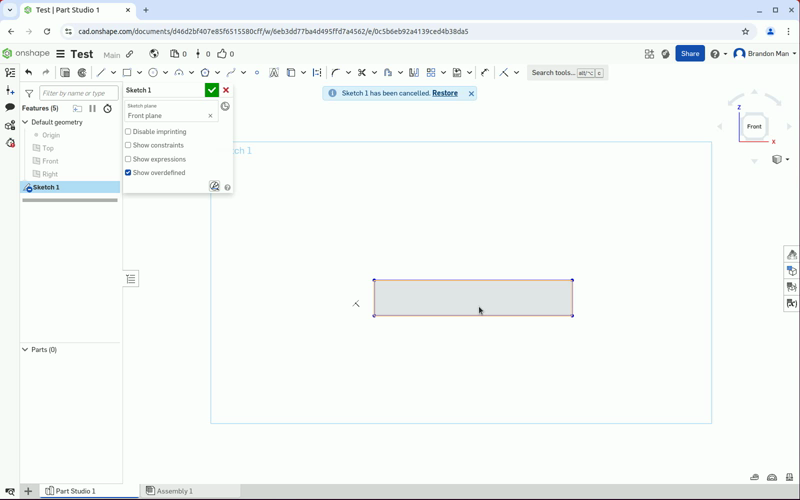
click(479, 306)
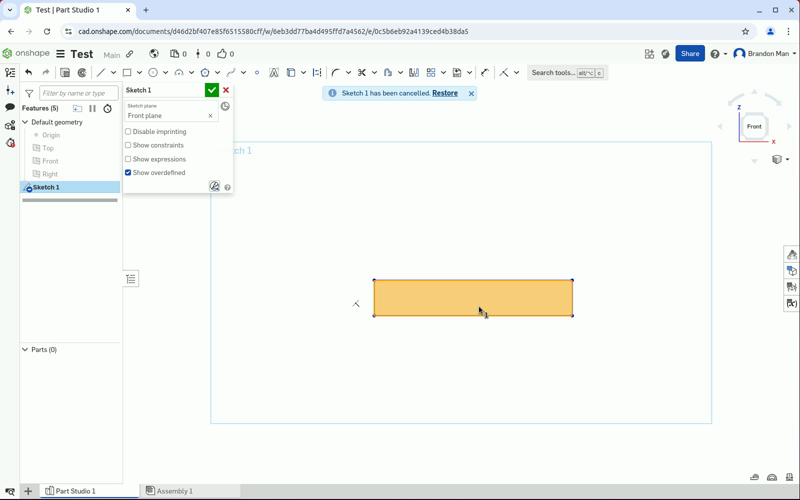
mouse_move(73, 352)
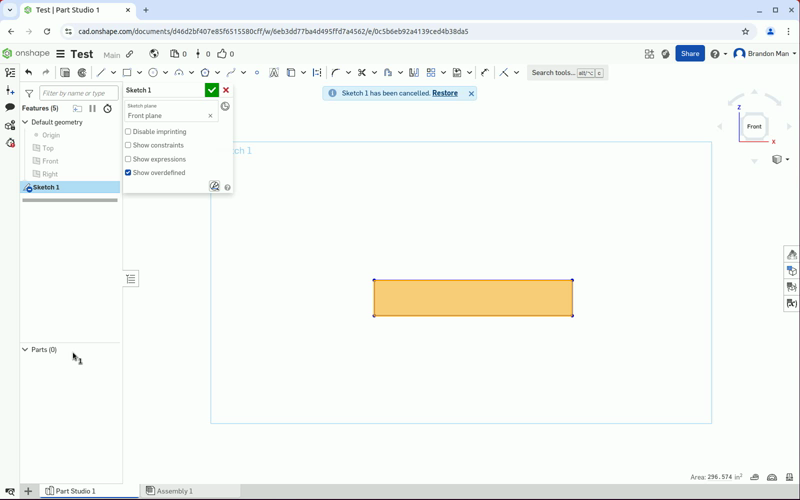
key(shift+y)
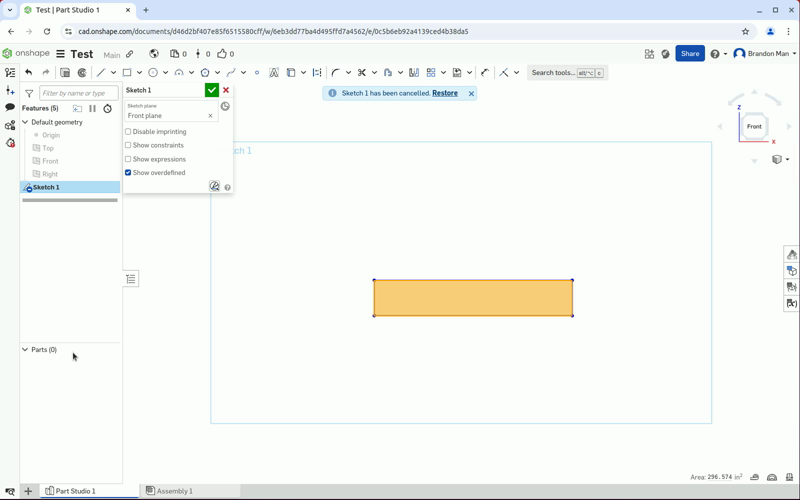
key(shift+e)
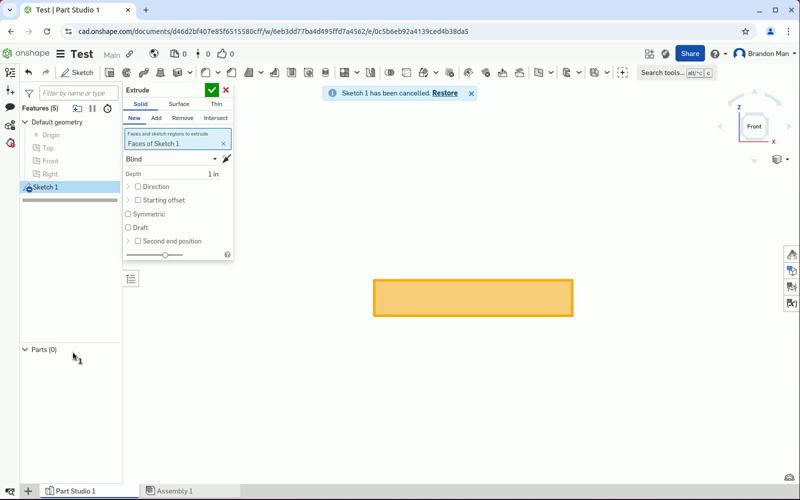
mouse_move(143, 106)
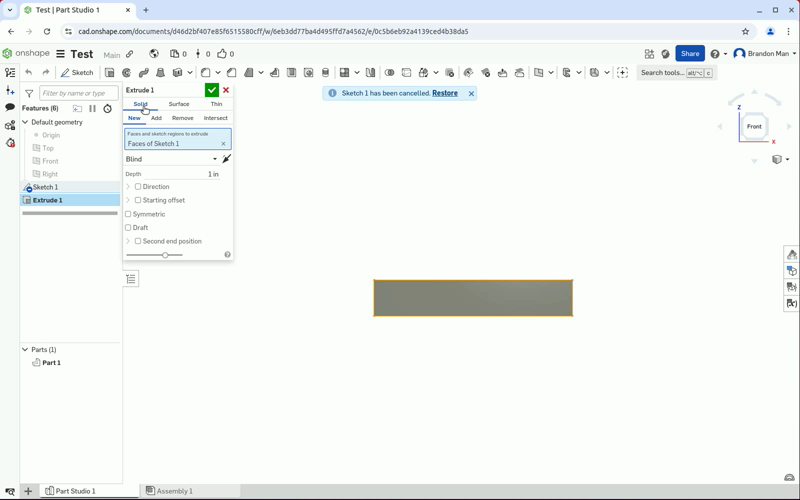
click(143, 106)
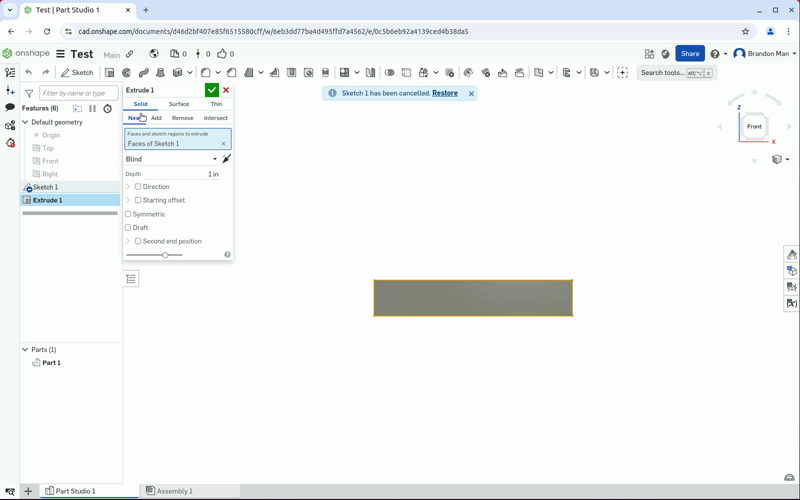
mouse_move(137, 120)
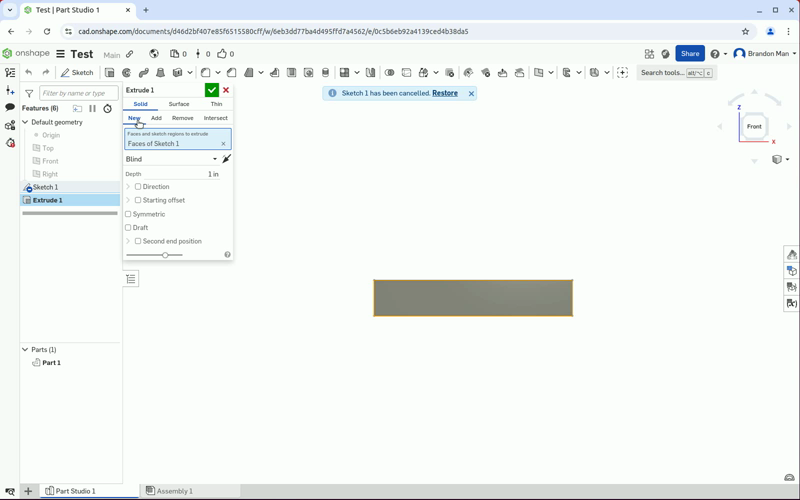
click(137, 120)
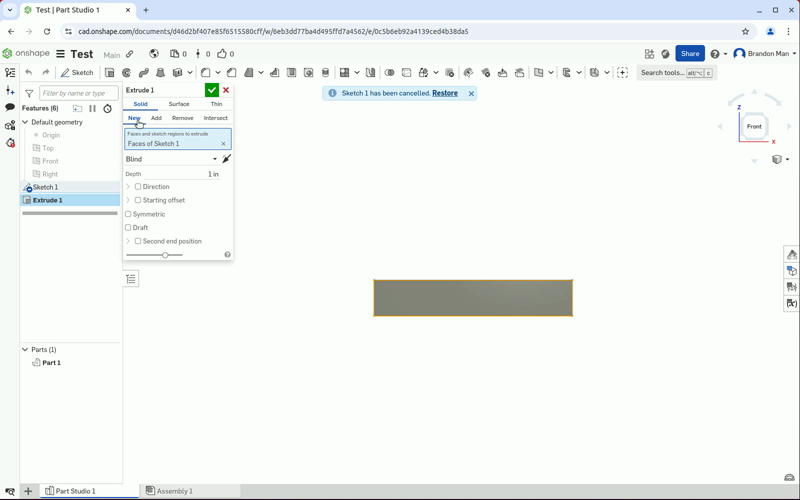
key(tab, 4)
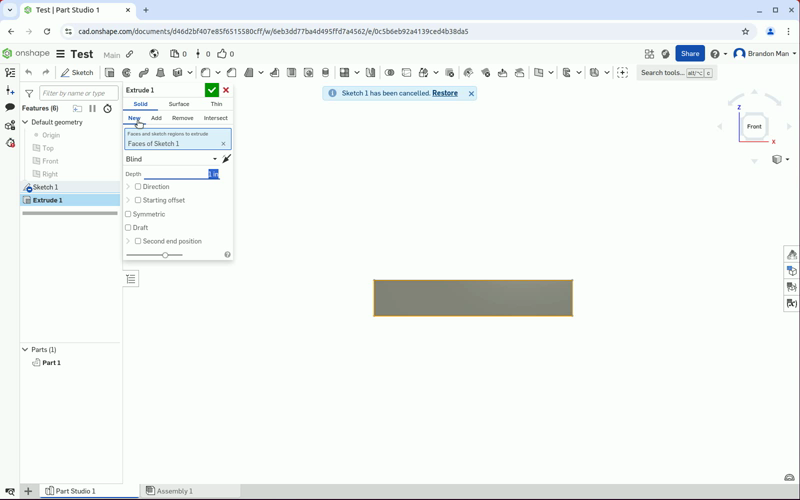
text(0.481)
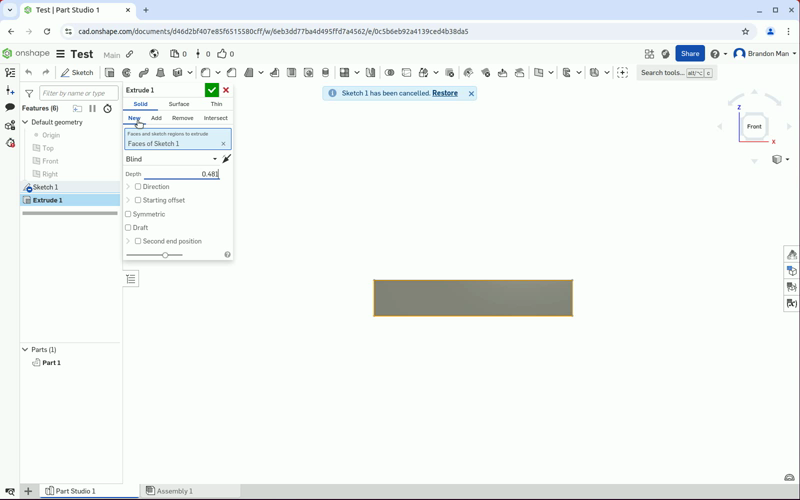
key(enter)
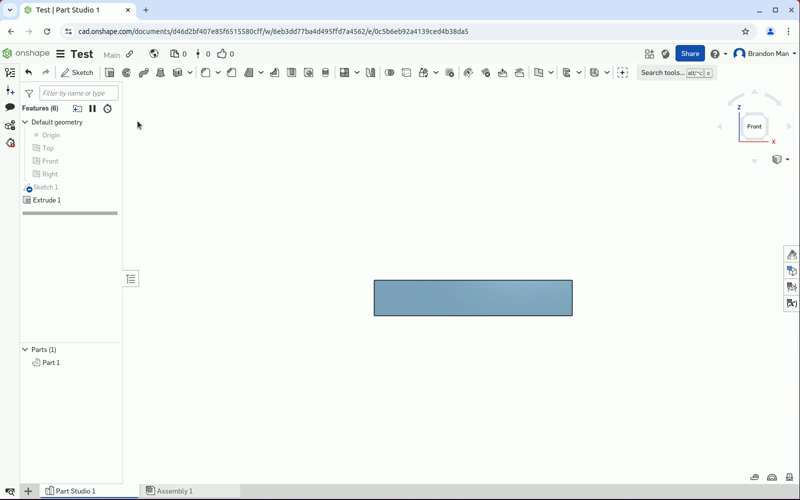
key(shift+h)
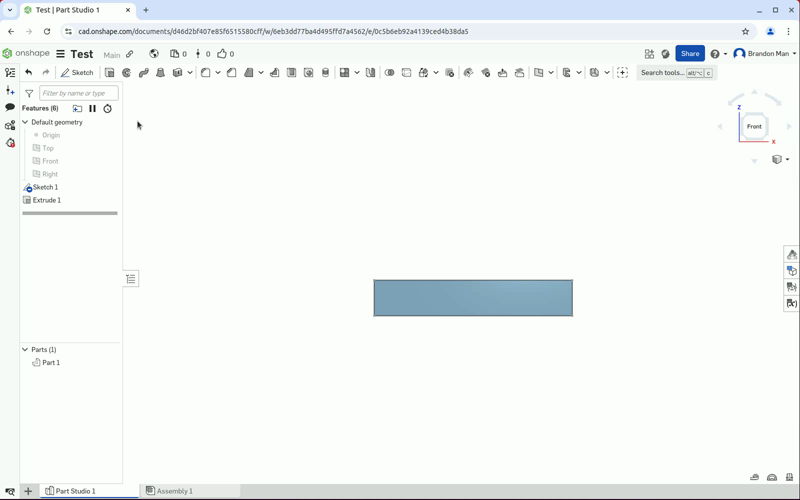
key(shift+h)
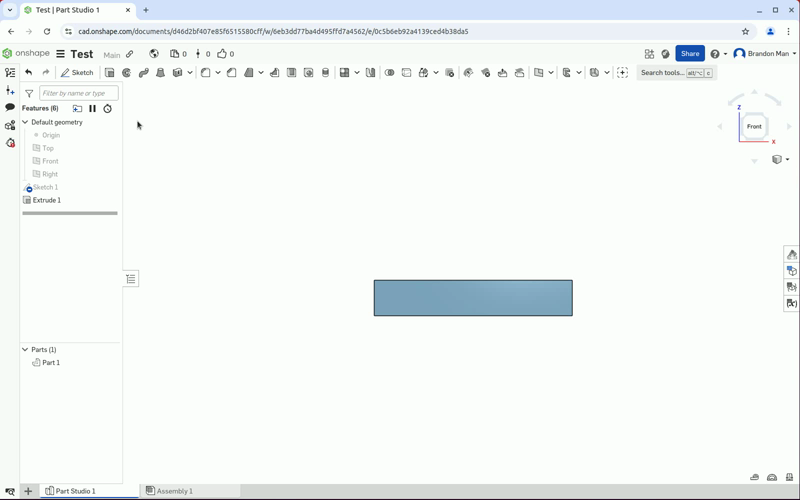
mouse_move(73, 189)
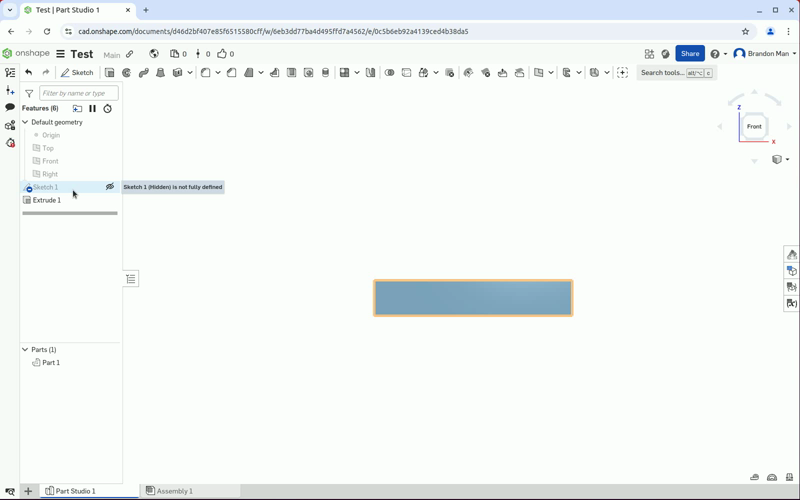
click(73, 189)
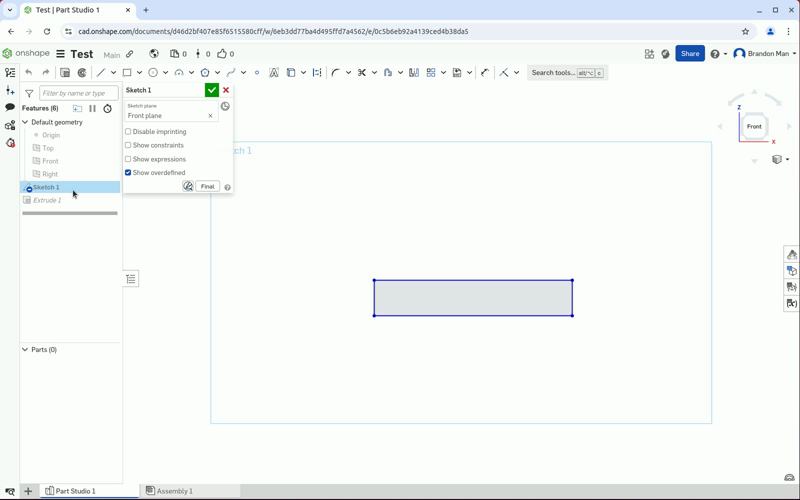
mouse_move(229, 92)
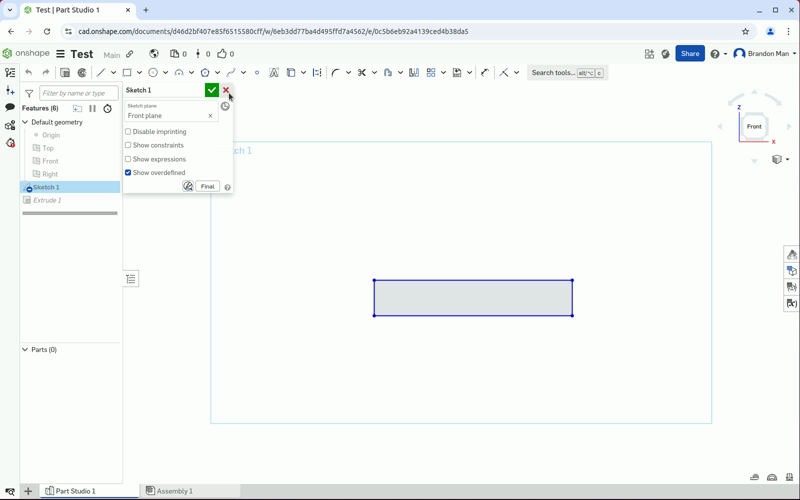
click(229, 92)
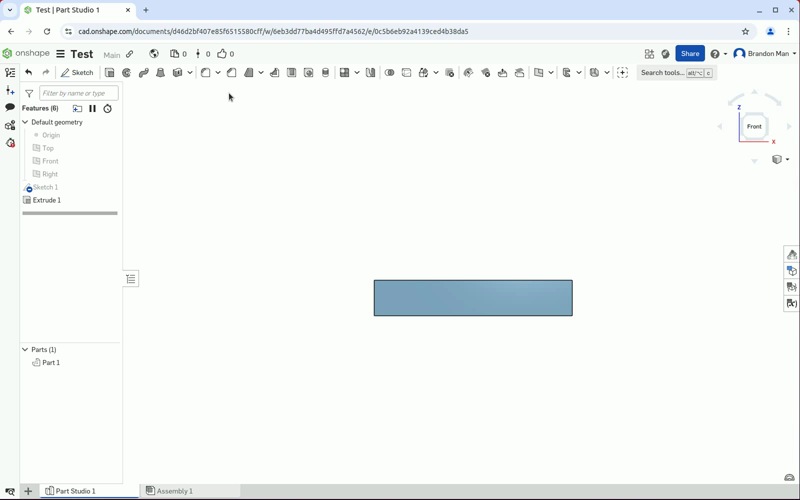
mouse_move(541, 75)
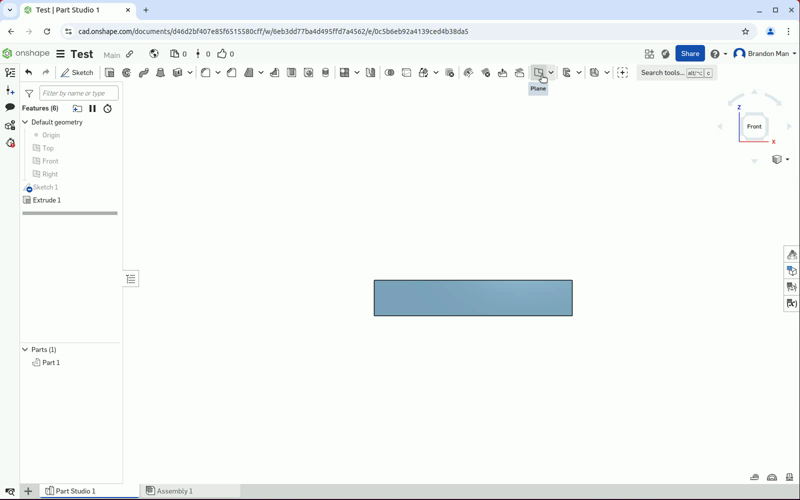
click(541, 75)
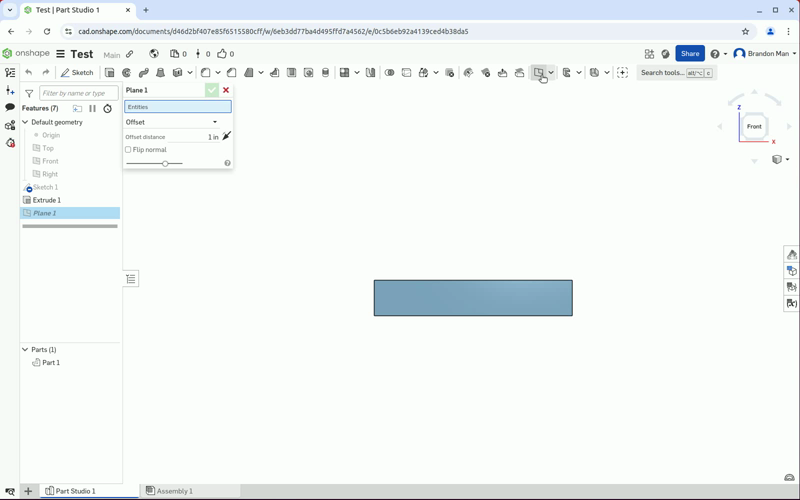
mouse_move(73, 163)
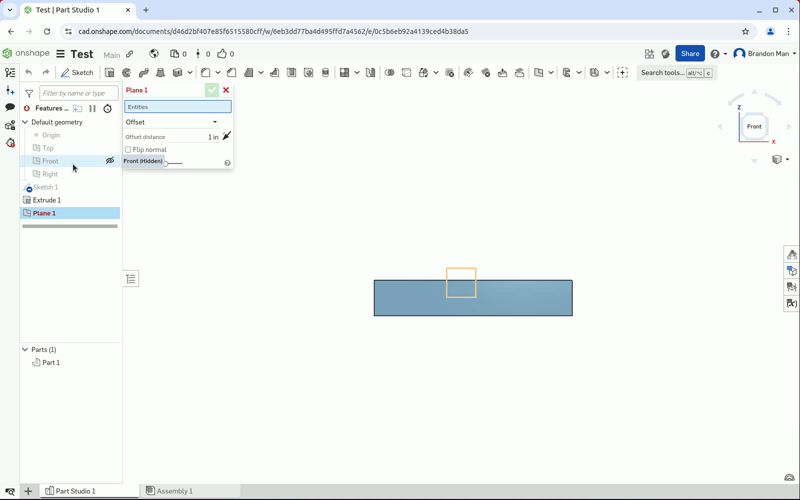
click(73, 163)
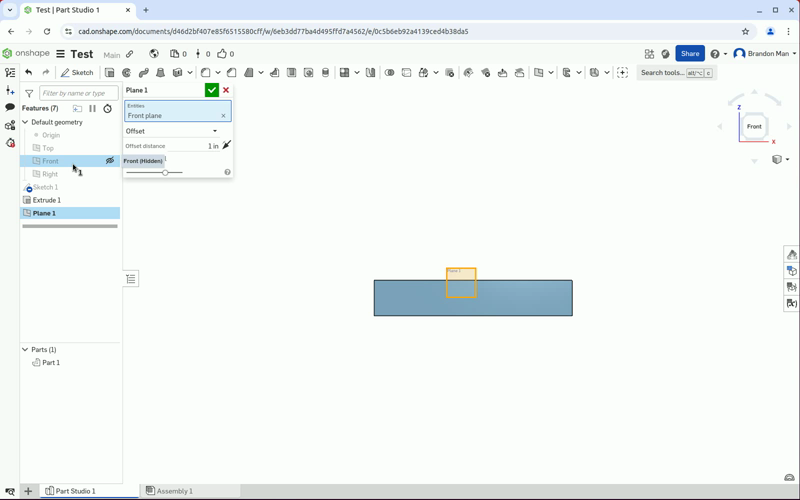
key(tab, 2)
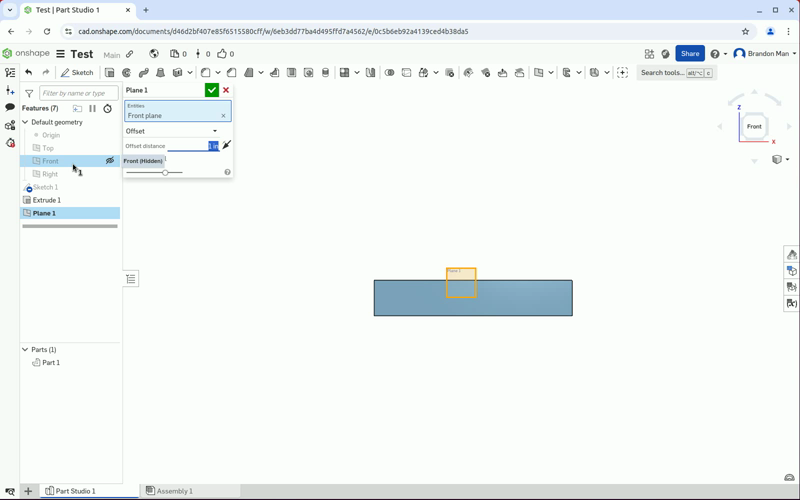
text(0.493)
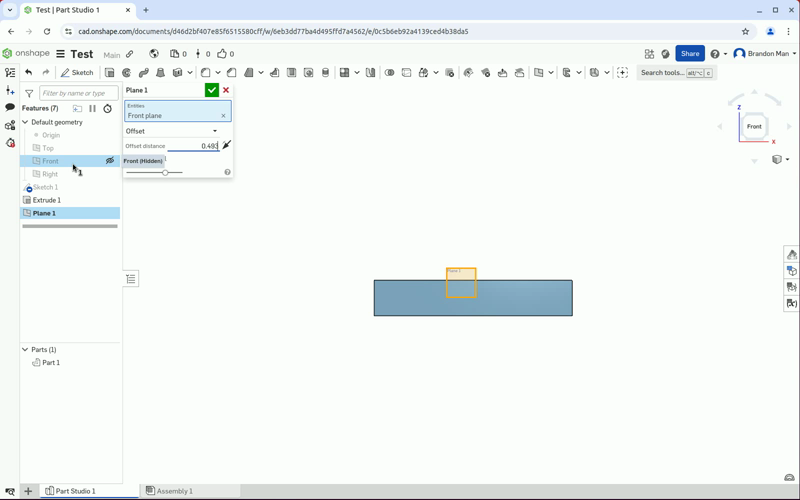
key(enter, 2)
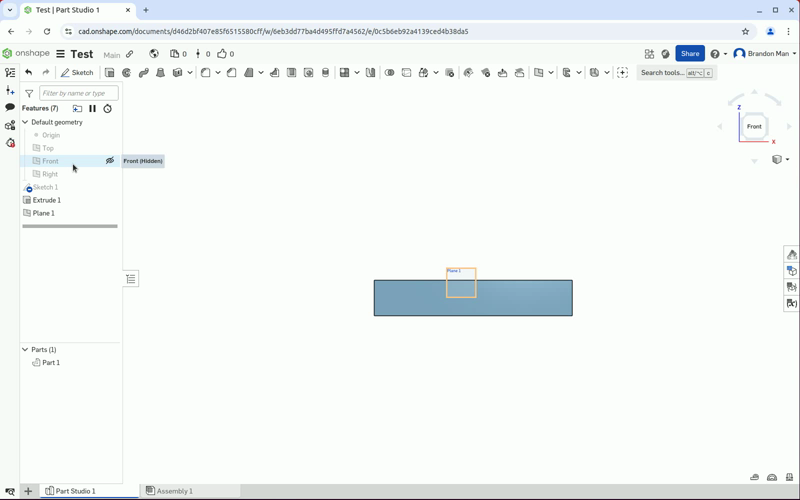
key(shift+s)
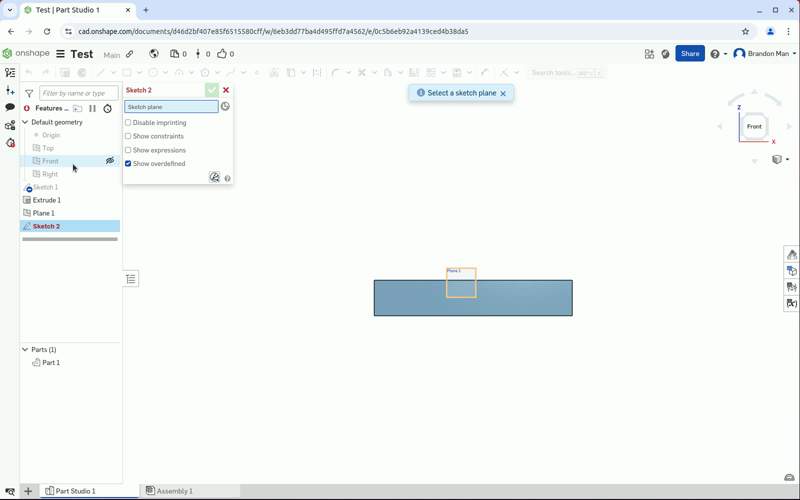
mouse_move(73, 215)
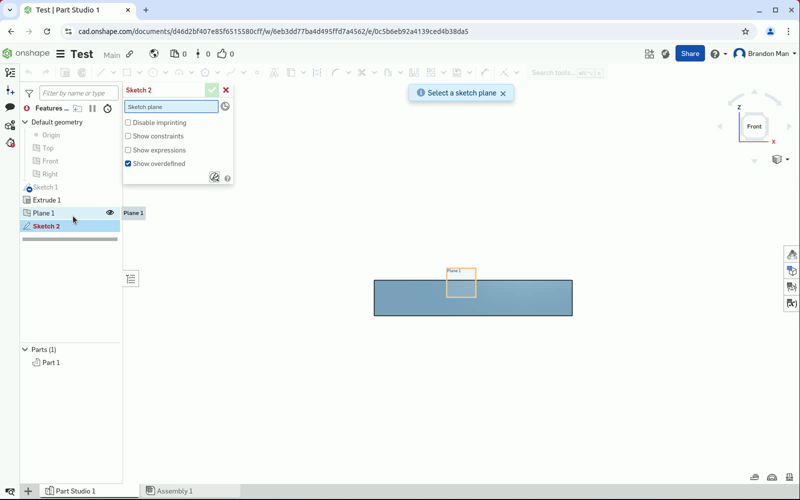
click(73, 215)
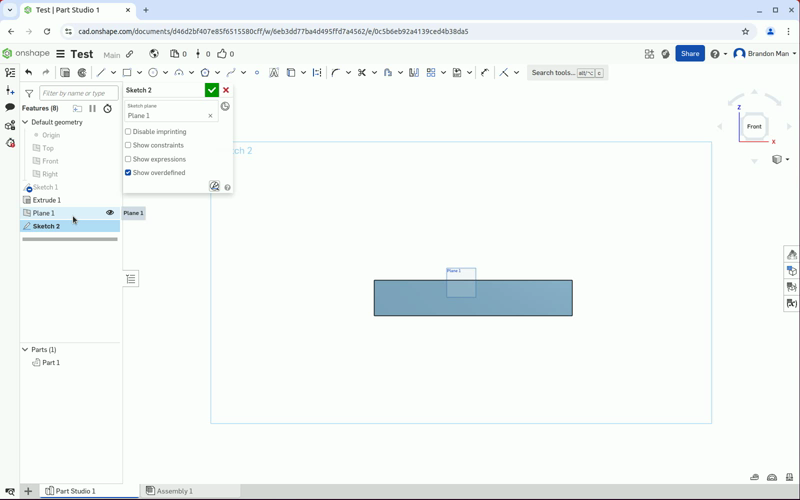
mouse_move(73, 352)
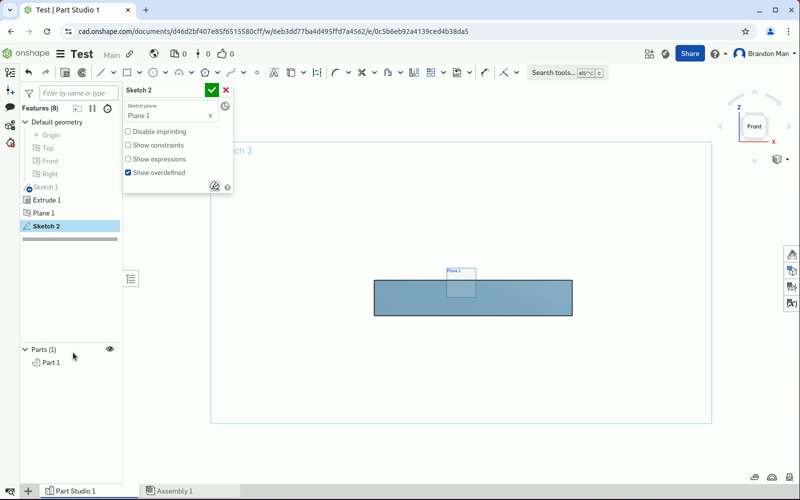
key(y)
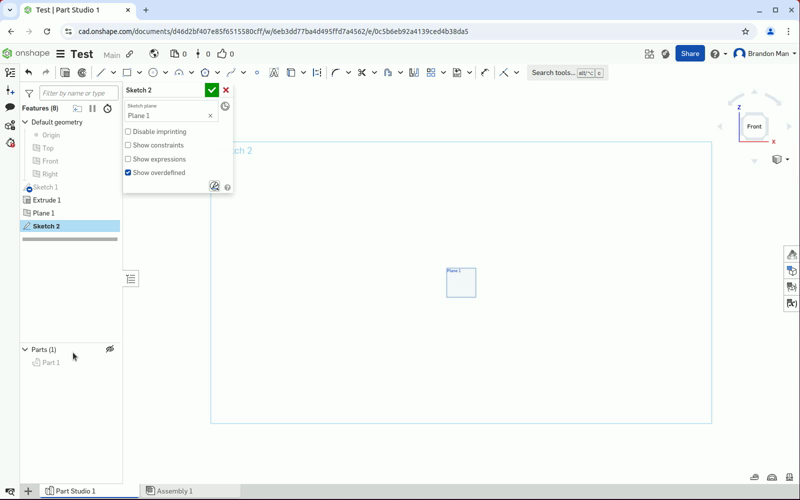
key(l)
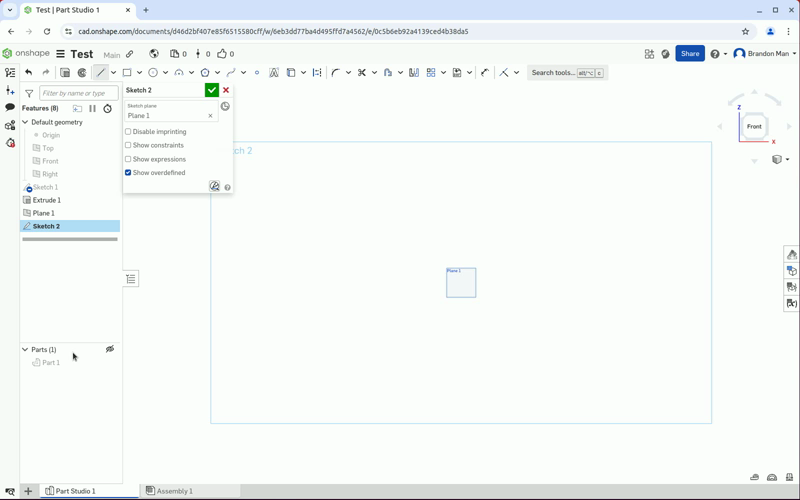
key_down(shift)
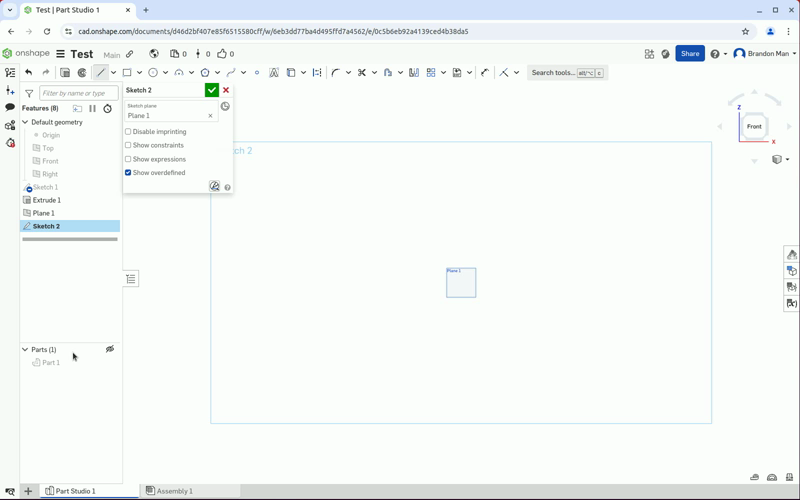
mouse_move(501, 285)
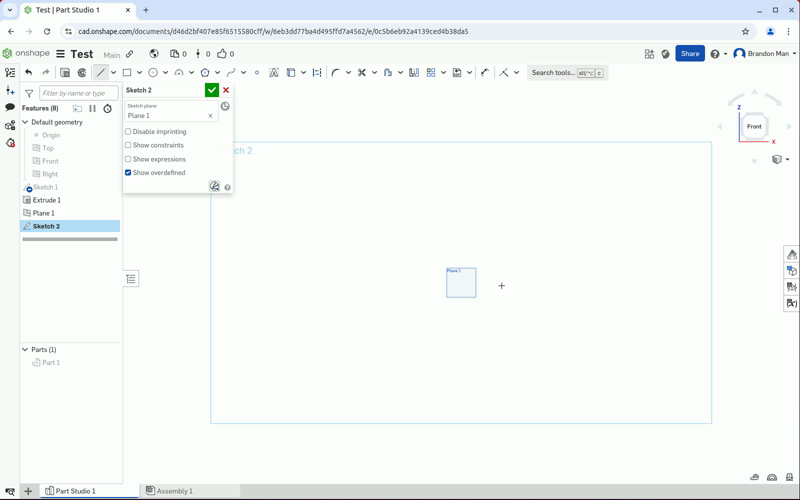
click(501, 285)
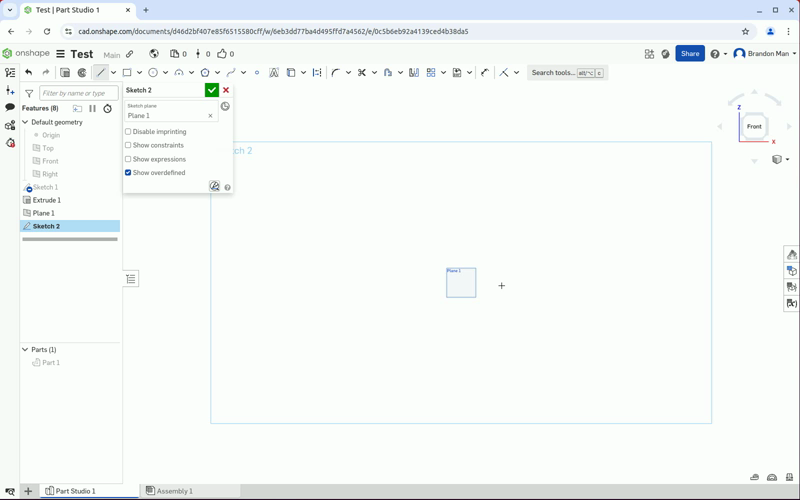
key_up(shift)
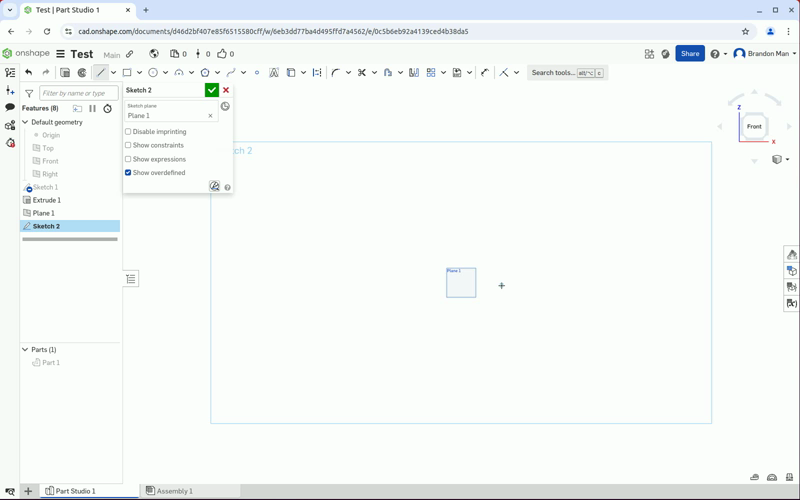
key_down(shift)
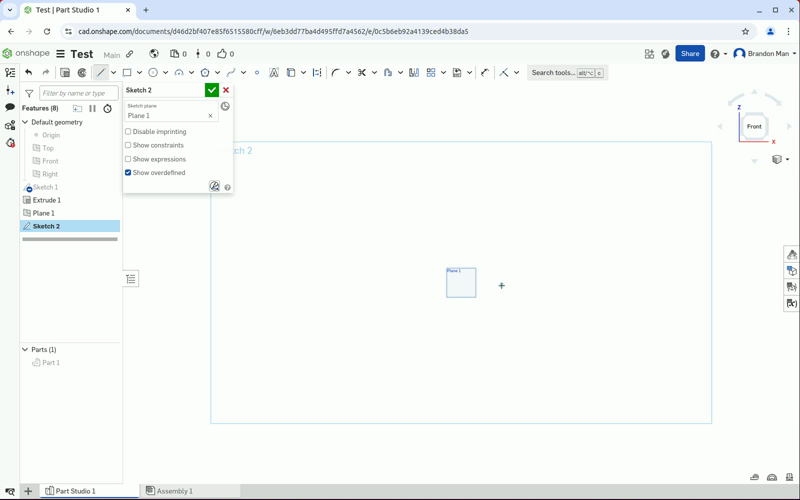
mouse_move(531, 285)
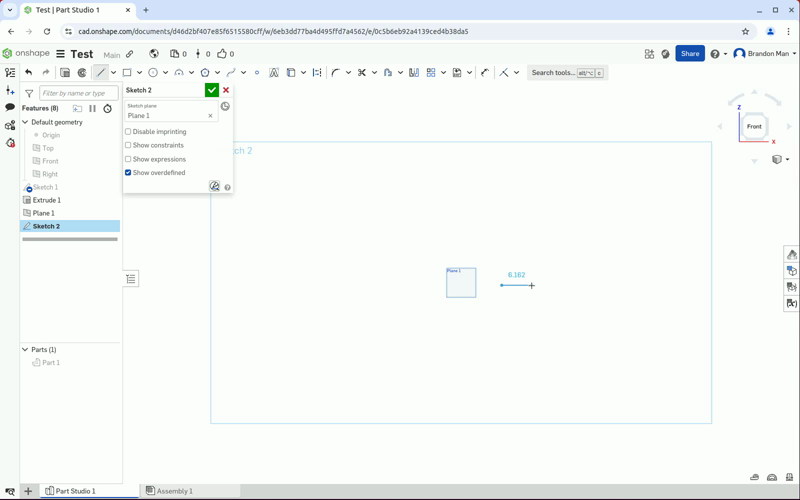
mouse_move(520, 285)
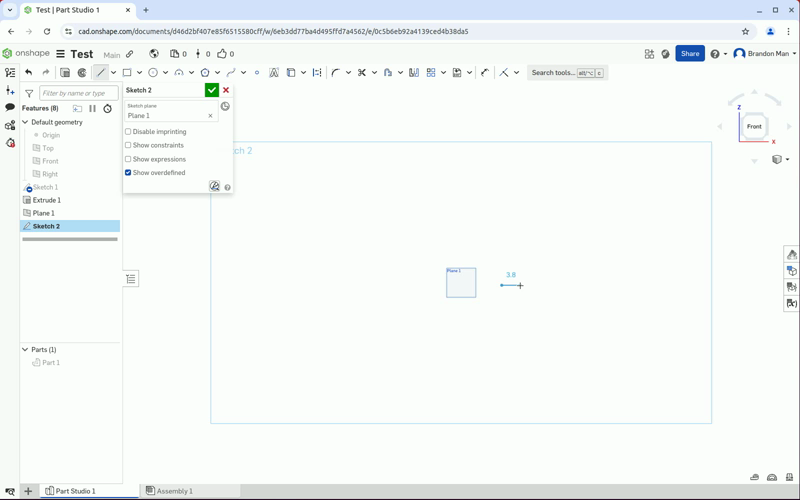
click(520, 285)
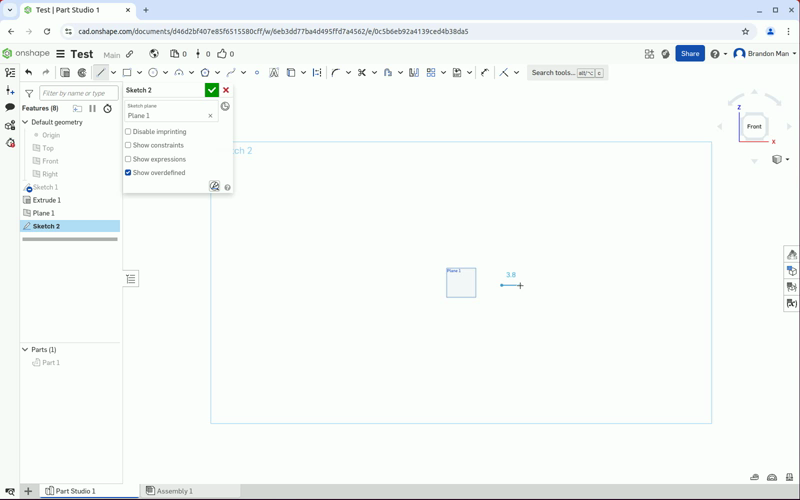
key_up(shift)
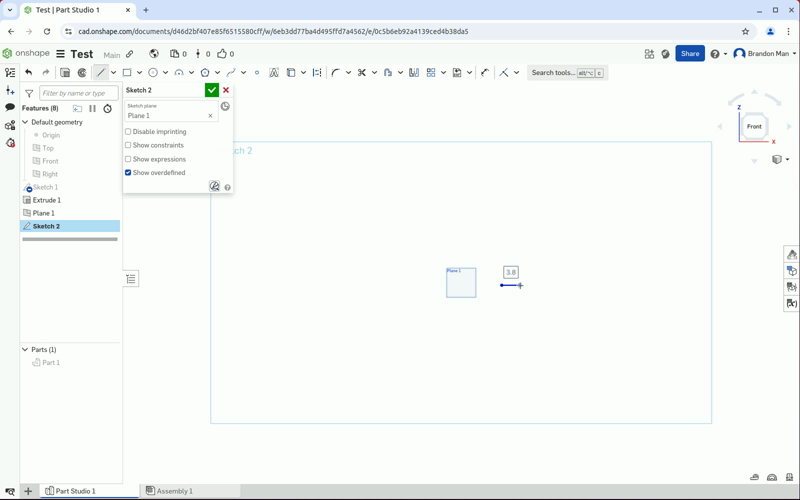
key_down(shift)
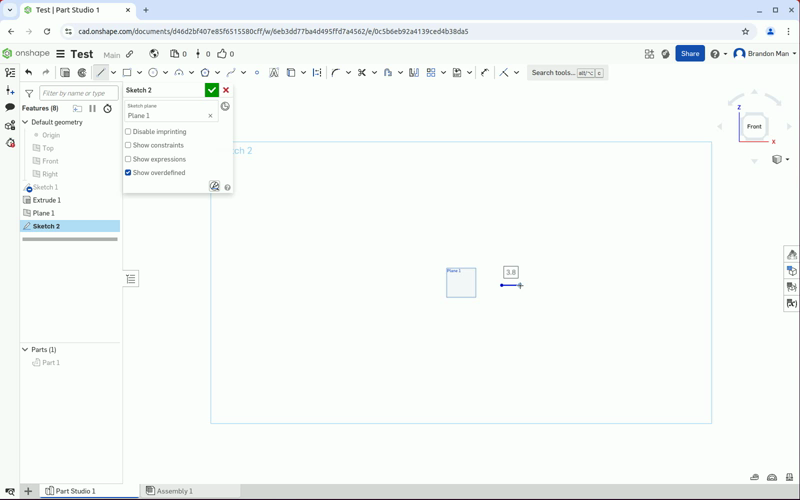
mouse_move(550, 285)
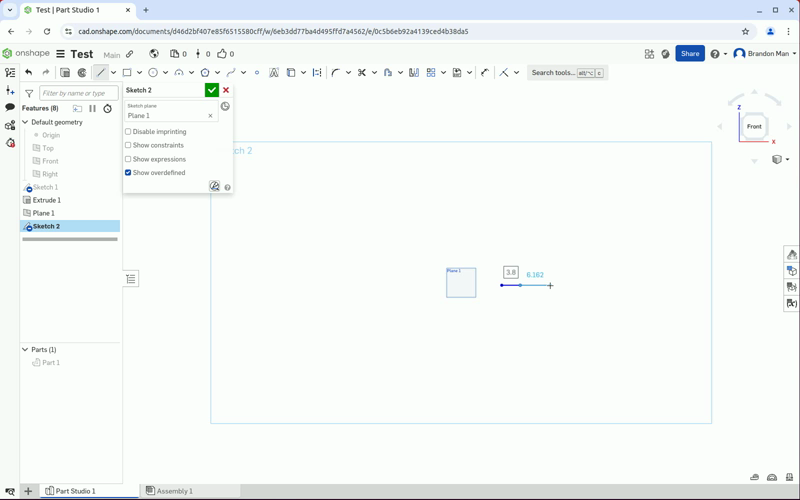
mouse_move(520, 283)
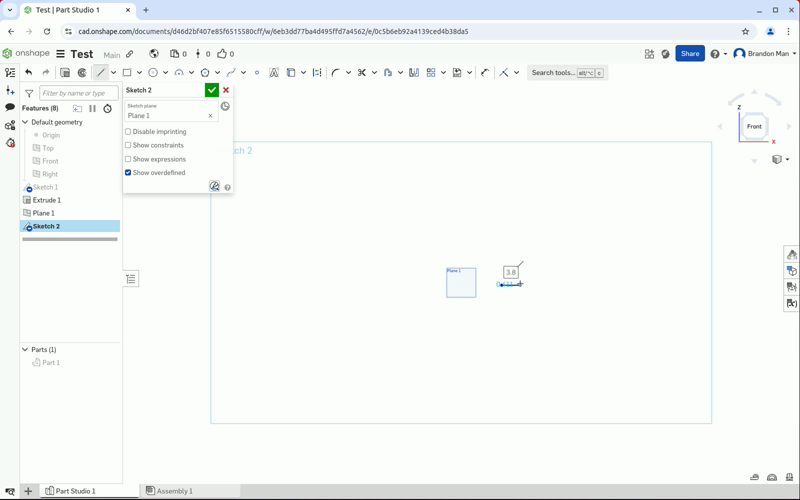
scroll(6)
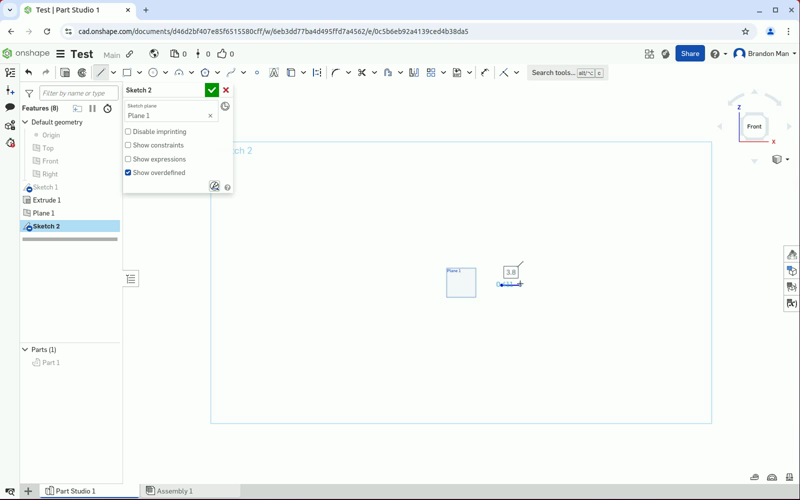
scroll(6)
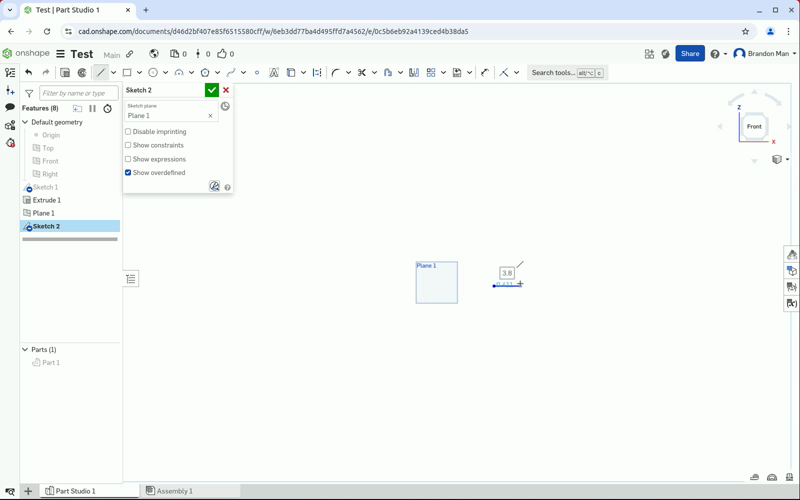
scroll(6)
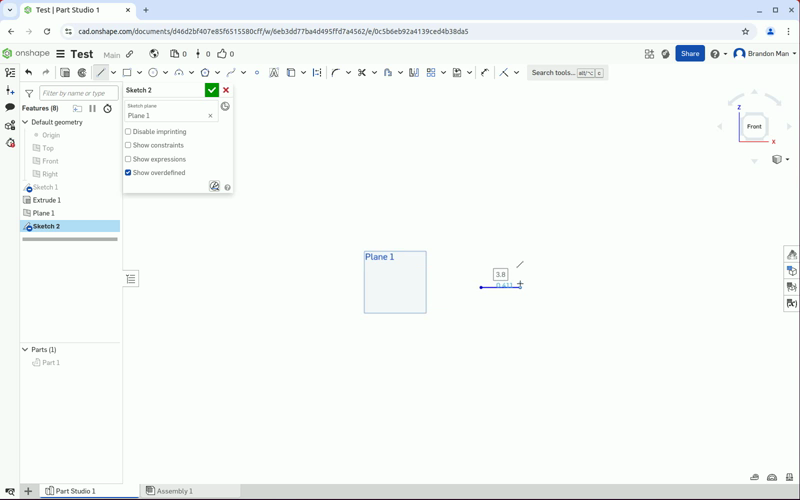
scroll(6)
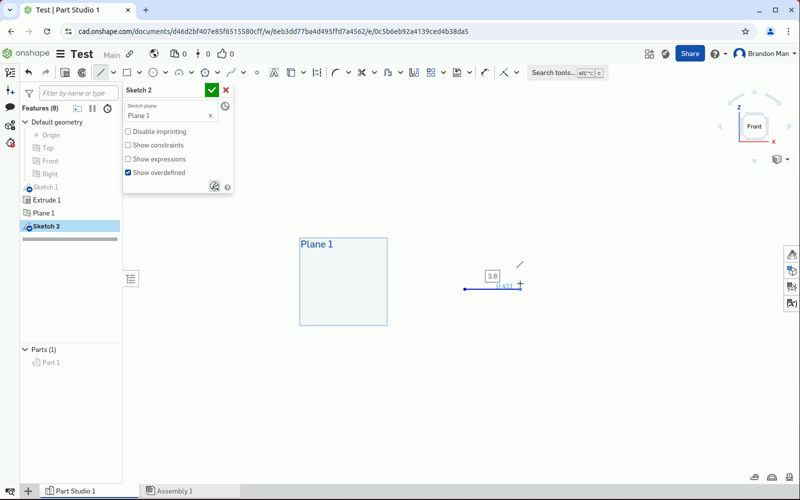
scroll(6)
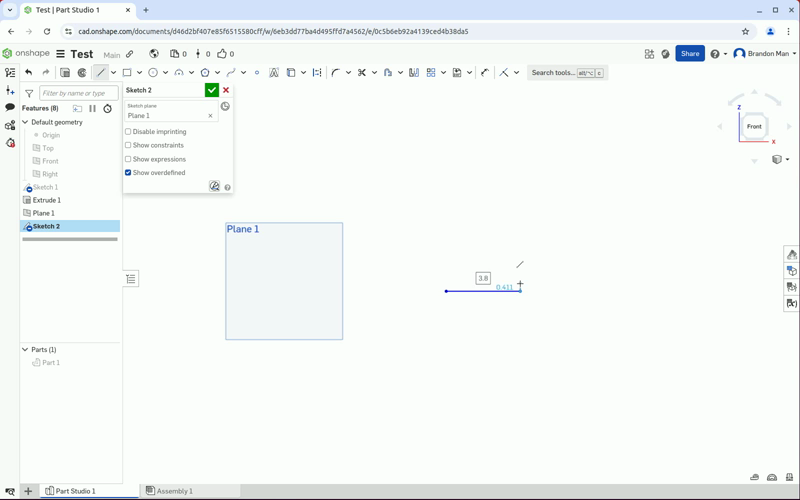
scroll(6)
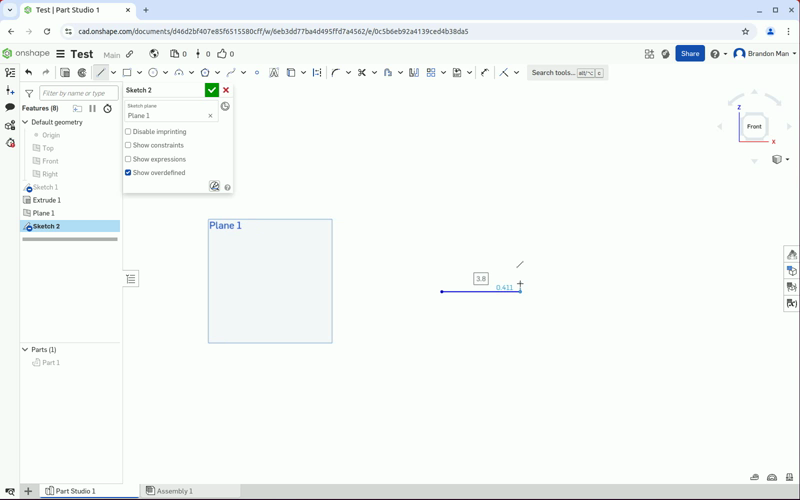
scroll(6)
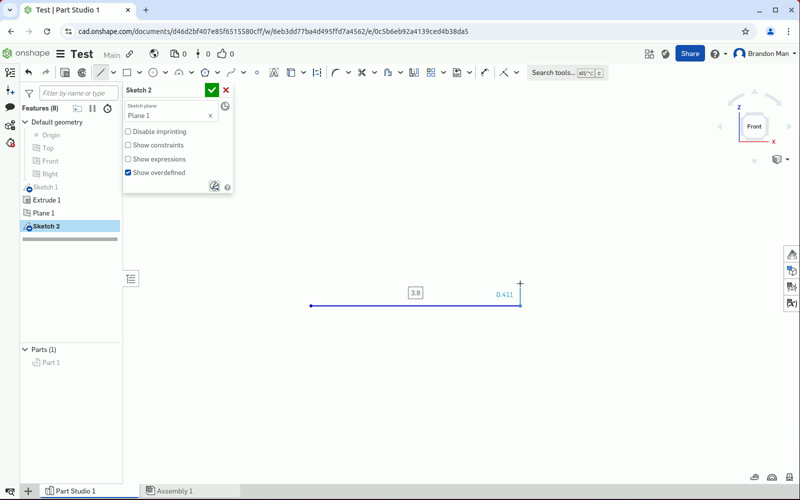
click(520, 283)
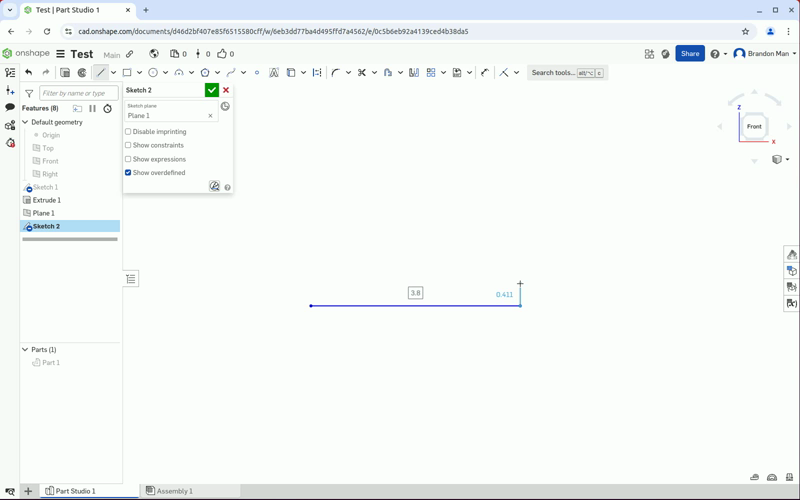
scroll(-6)
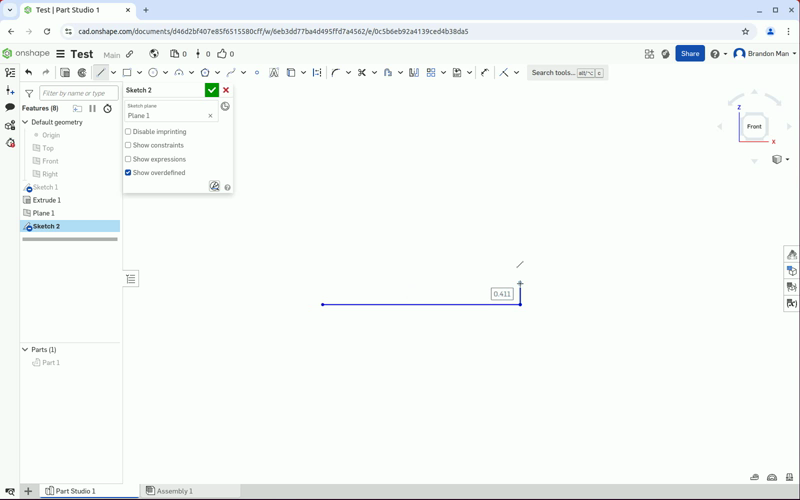
scroll(-6)
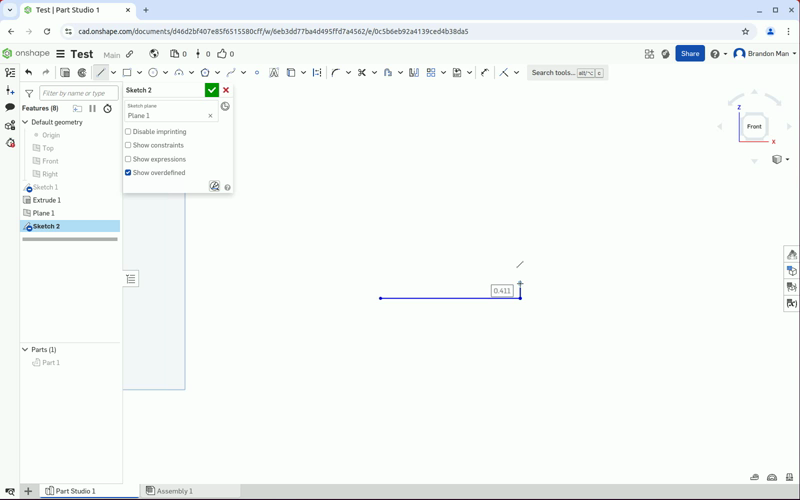
scroll(-6)
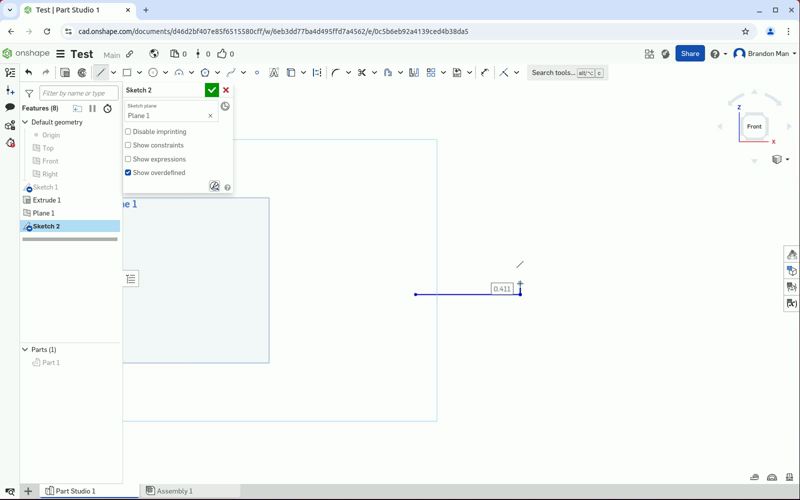
scroll(-6)
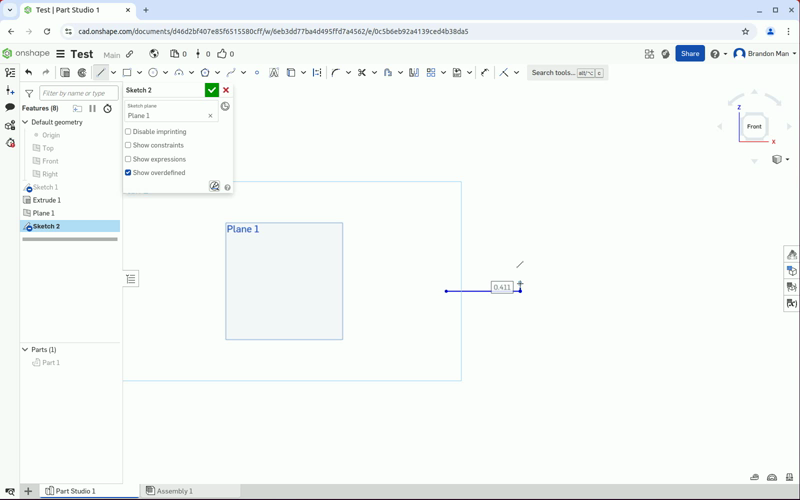
scroll(-6)
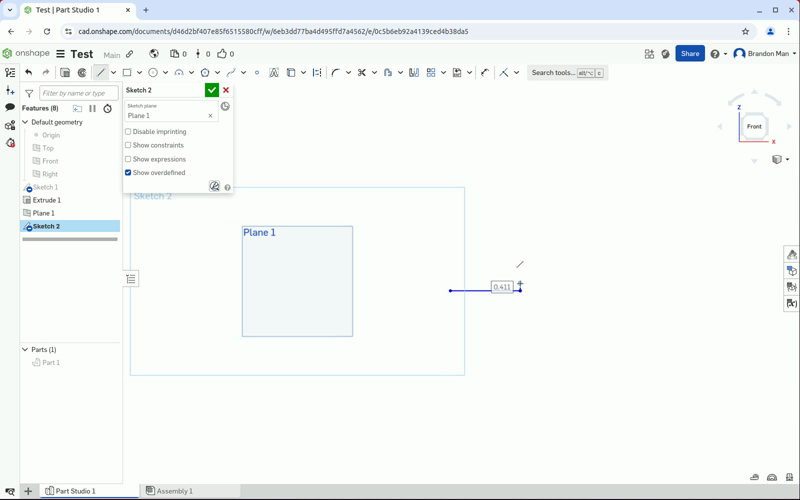
scroll(-6)
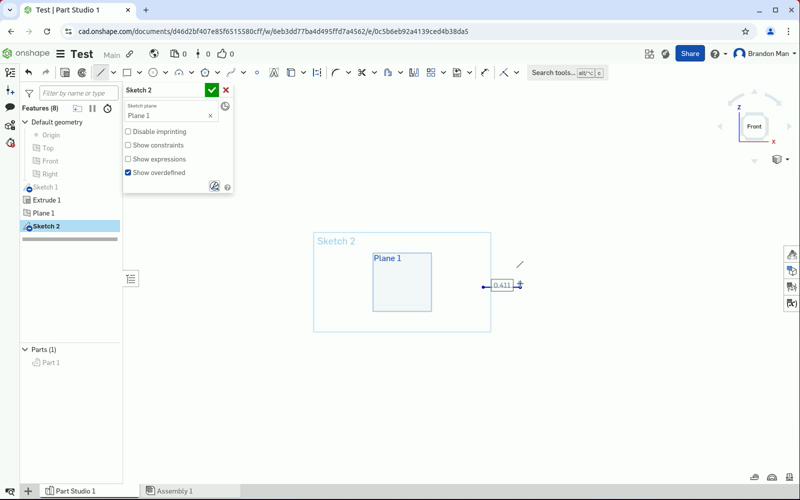
scroll(-6)
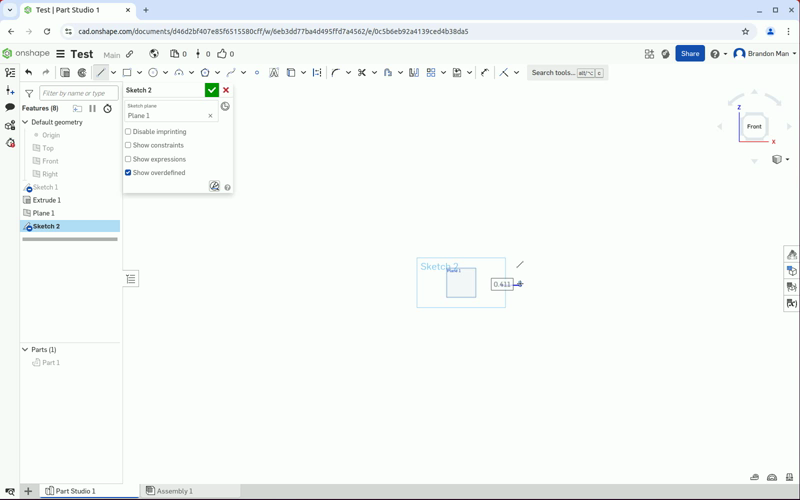
key_up(shift)
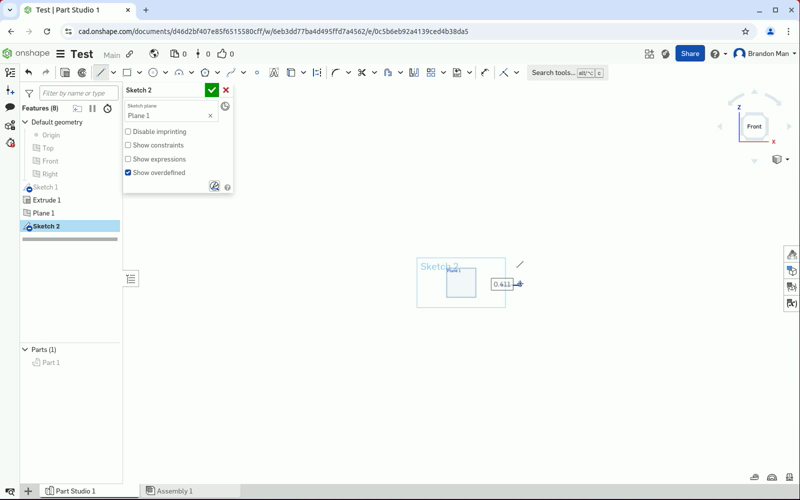
key_down(shift)
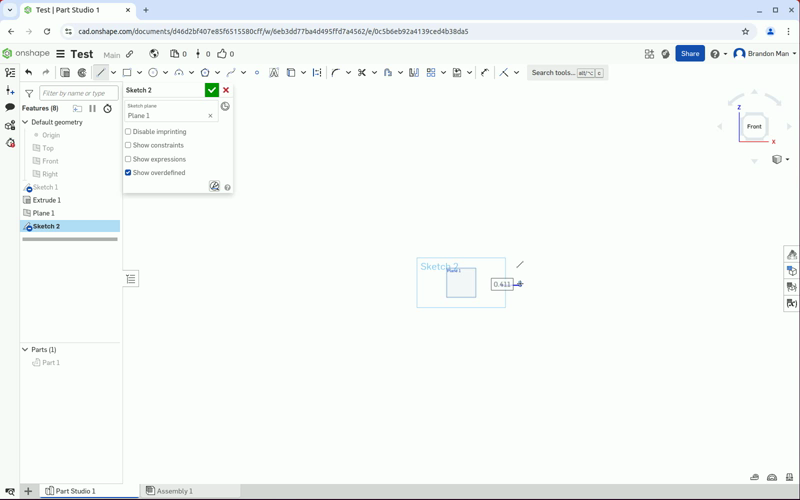
mouse_move(550, 283)
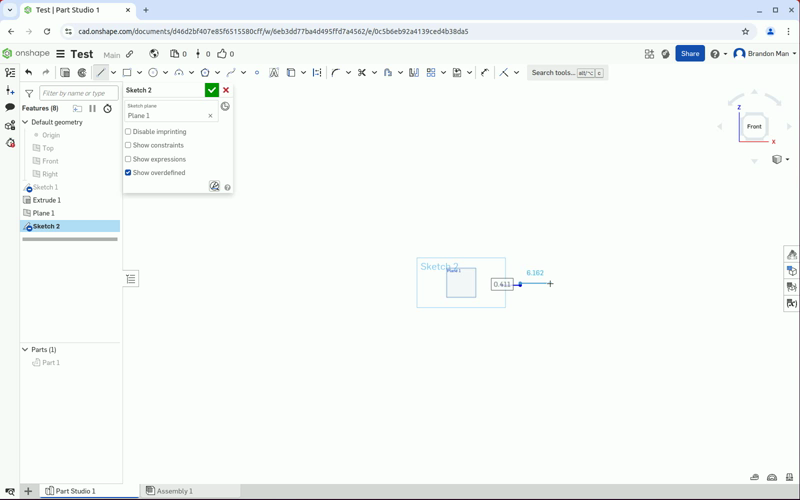
mouse_move(501, 283)
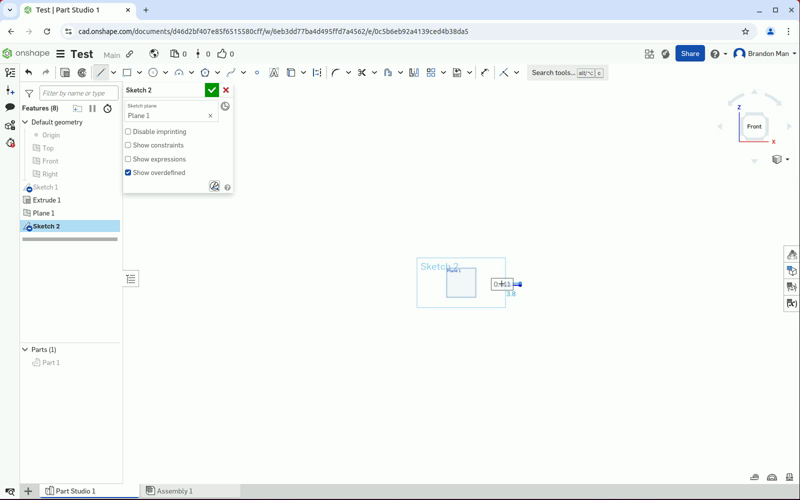
scroll(6)
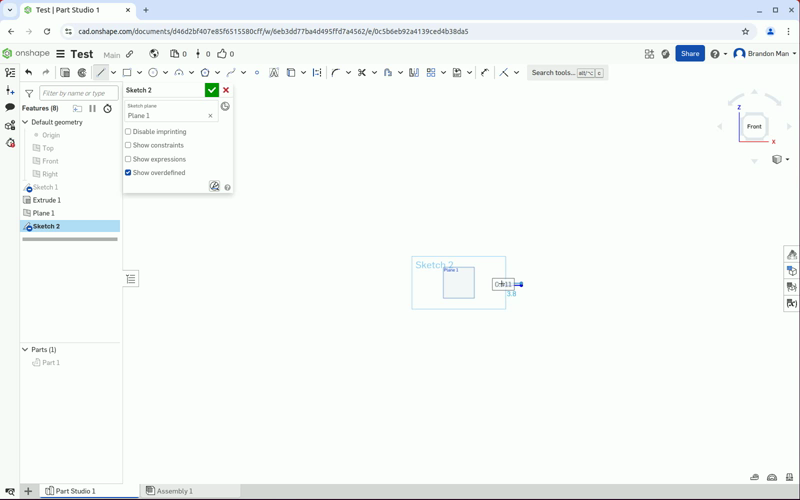
scroll(6)
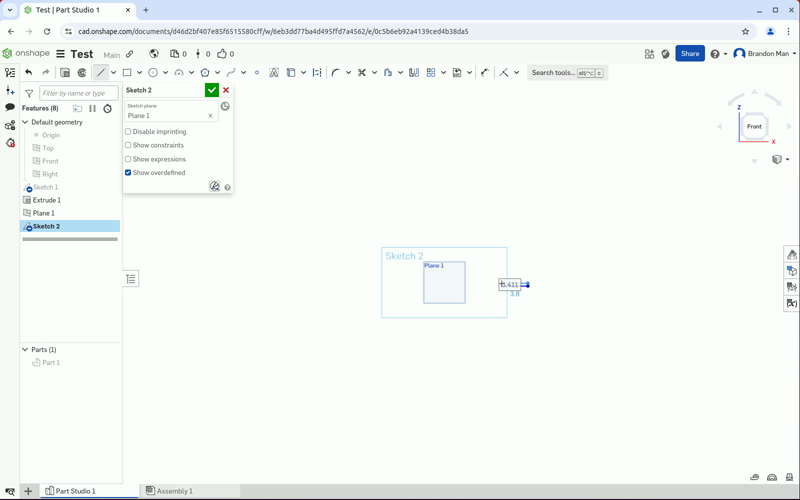
scroll(6)
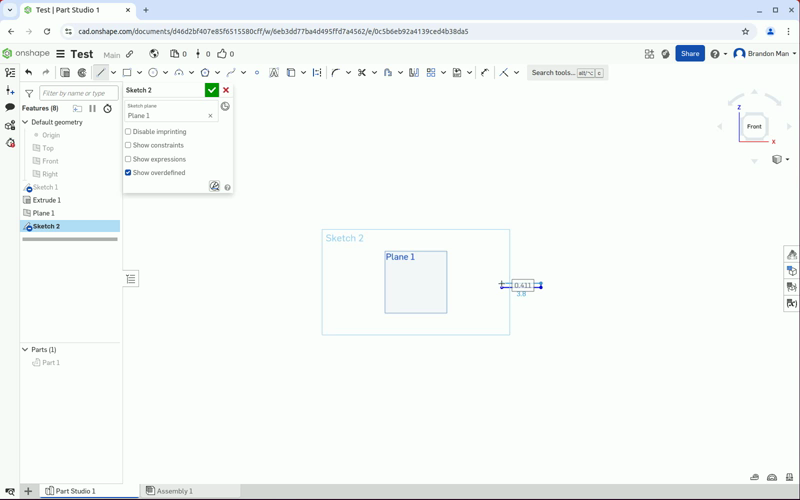
scroll(6)
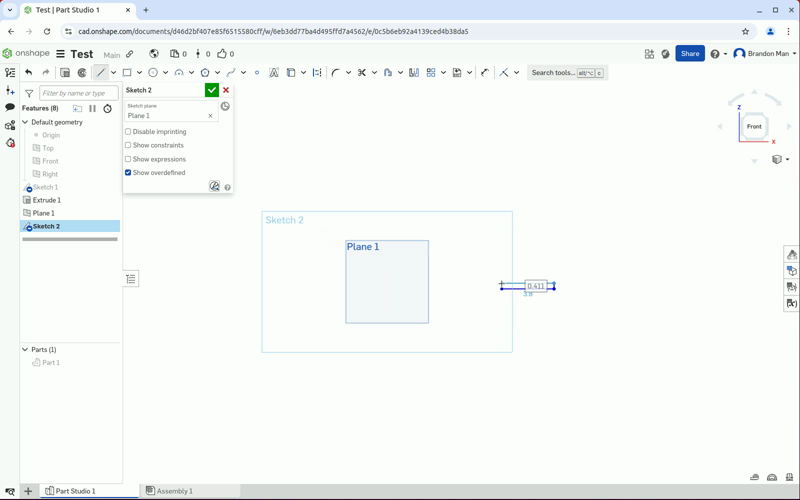
scroll(6)
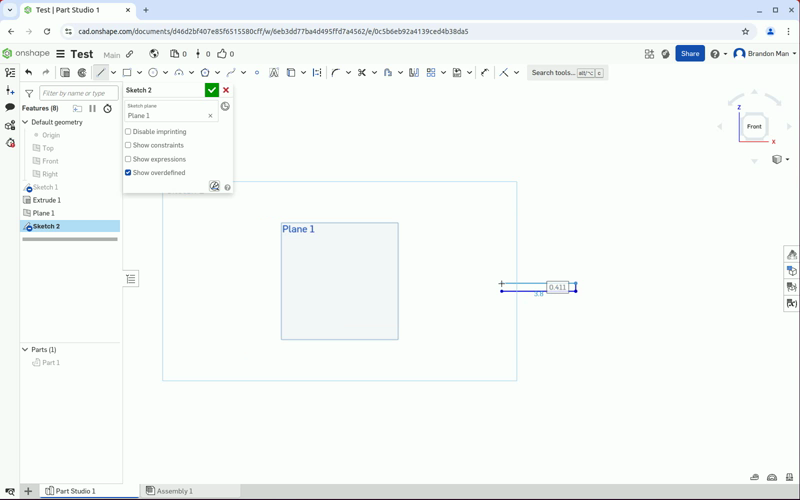
scroll(6)
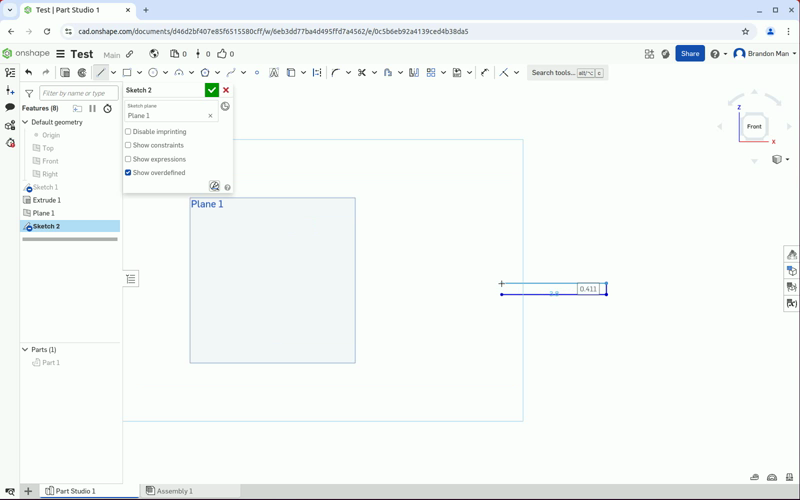
scroll(6)
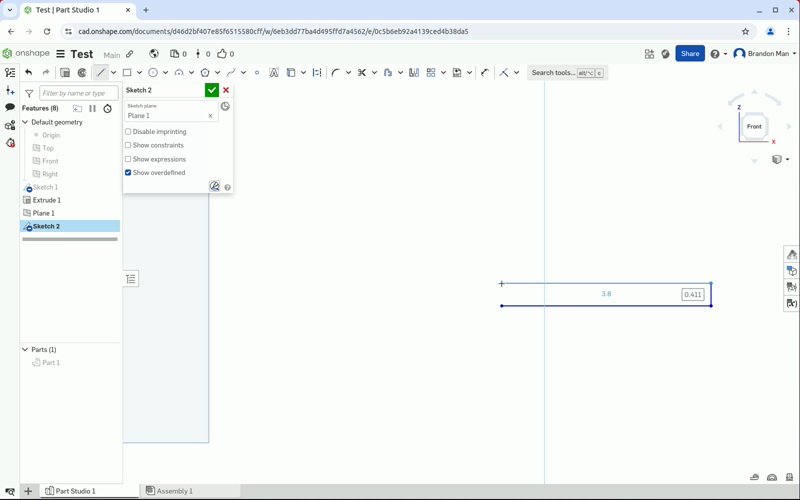
click(501, 283)
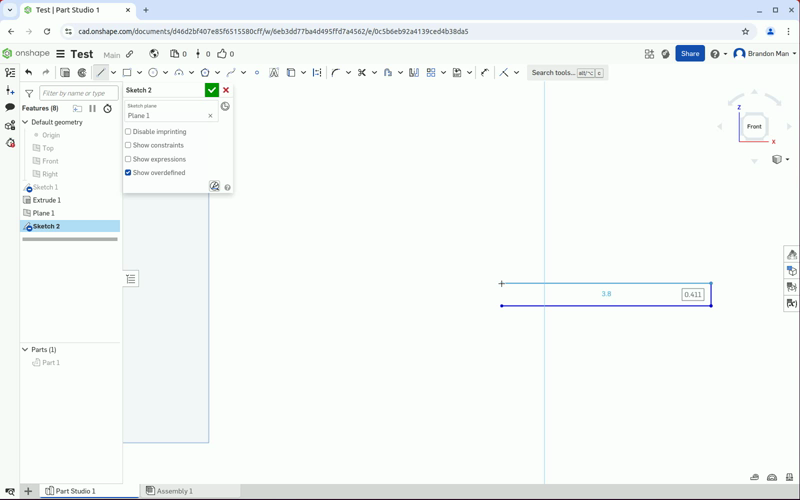
scroll(-6)
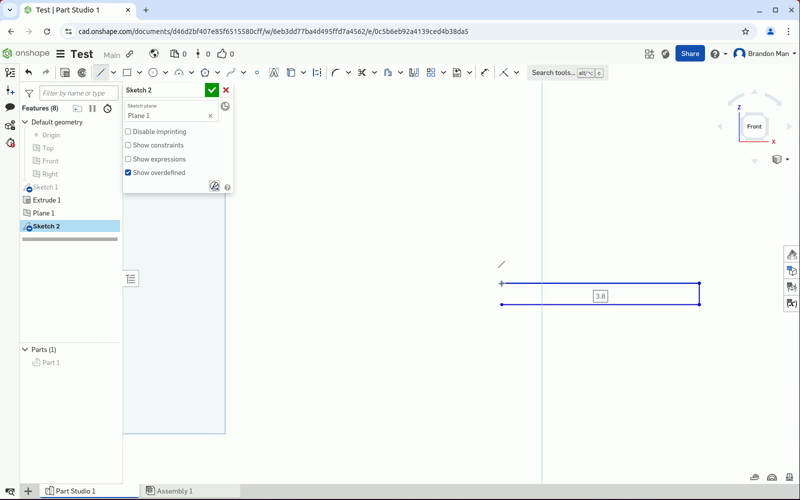
scroll(-6)
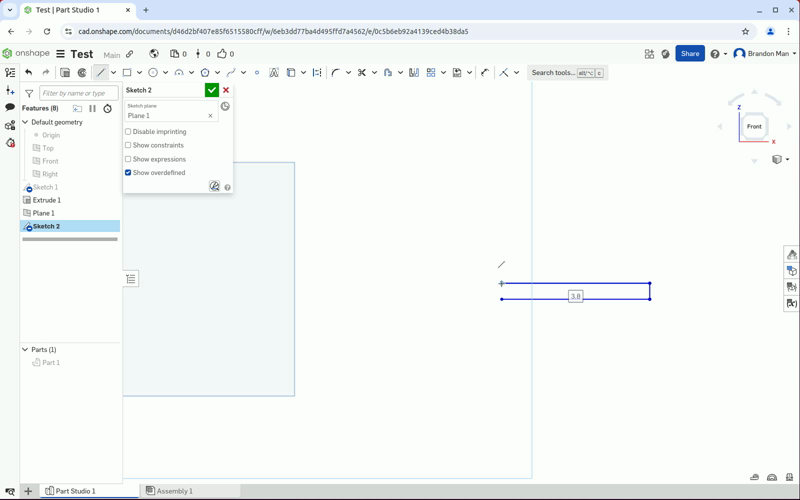
scroll(-6)
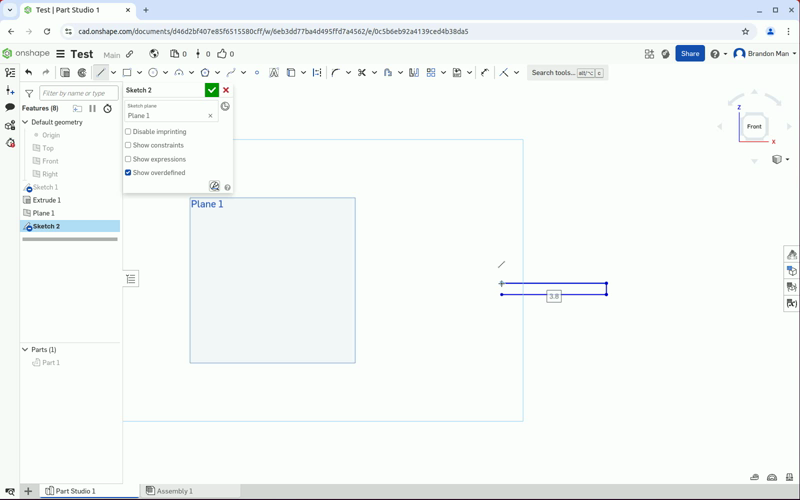
scroll(-6)
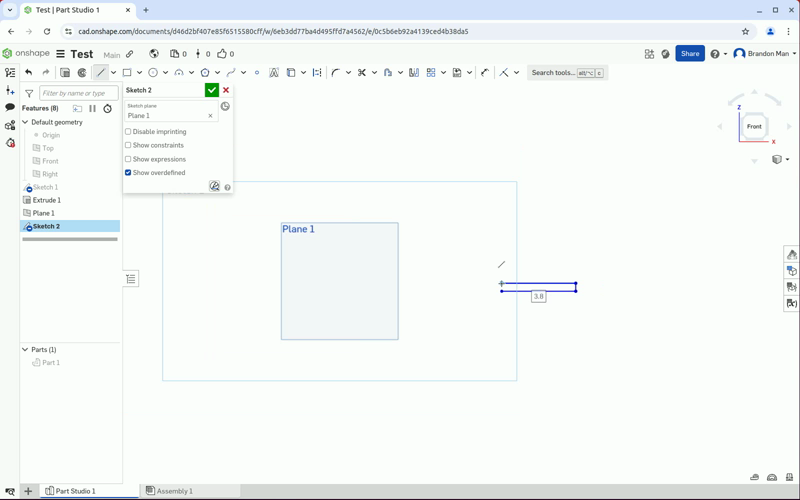
scroll(-6)
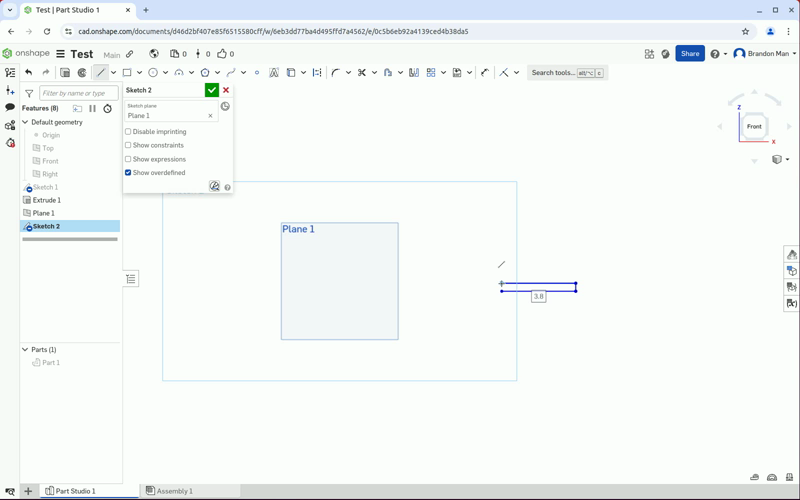
scroll(-6)
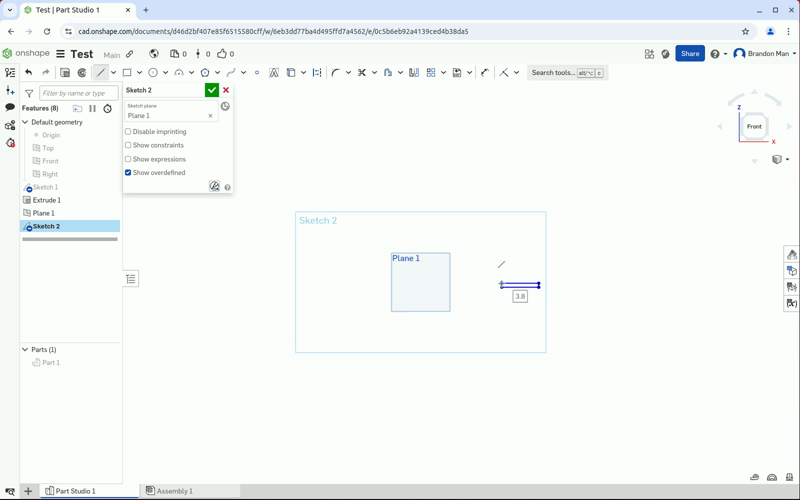
scroll(-6)
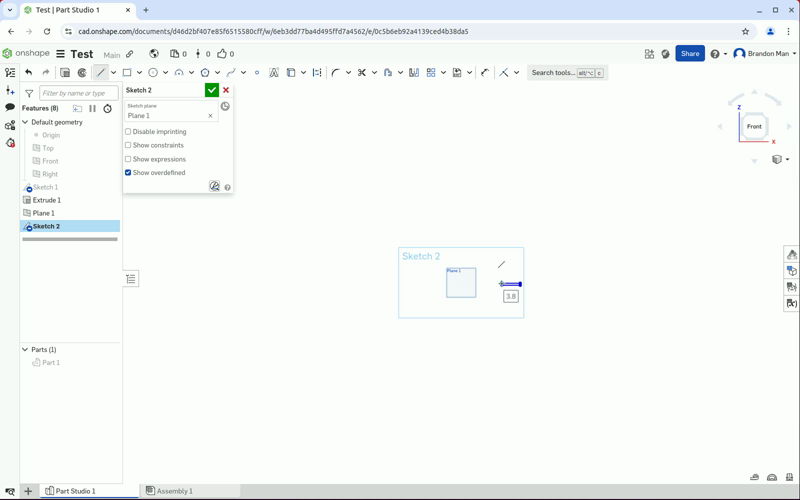
key_up(shift)
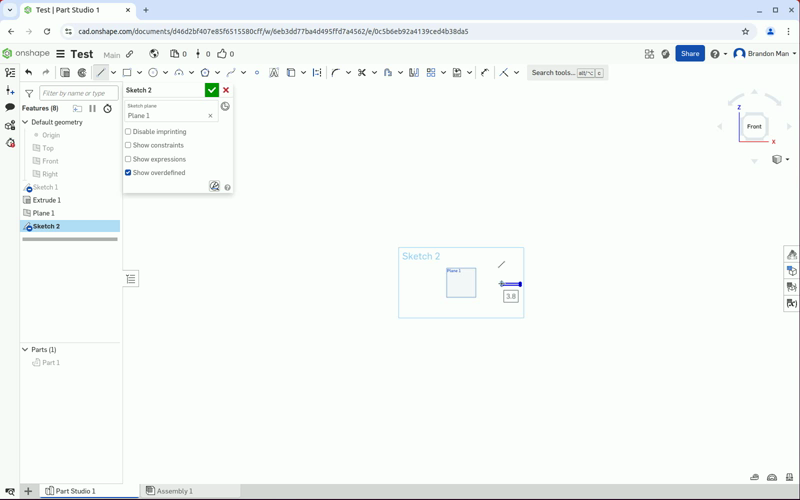
mouse_move(531, 283)
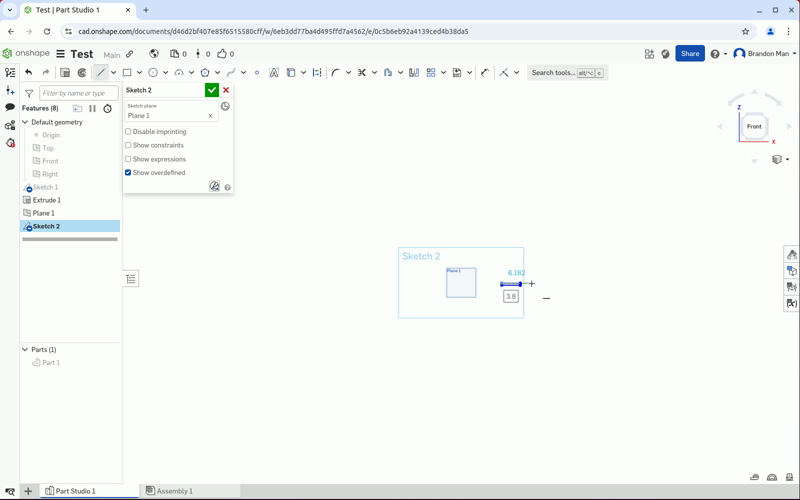
key_down(shift)
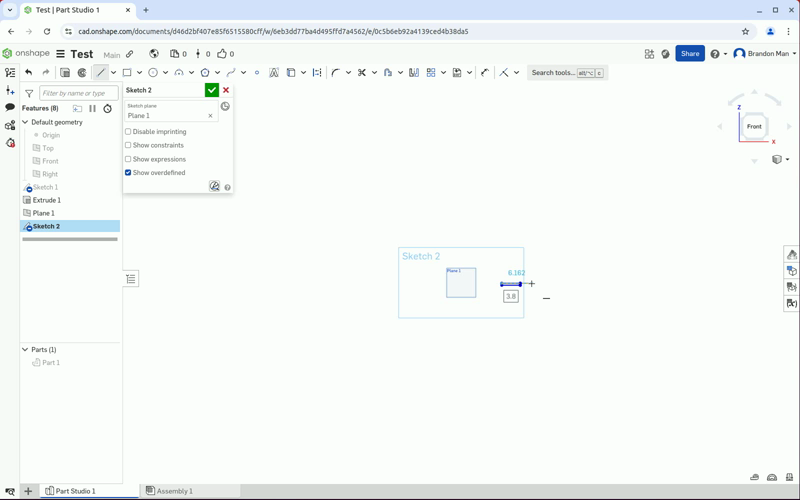
mouse_move(501, 285)
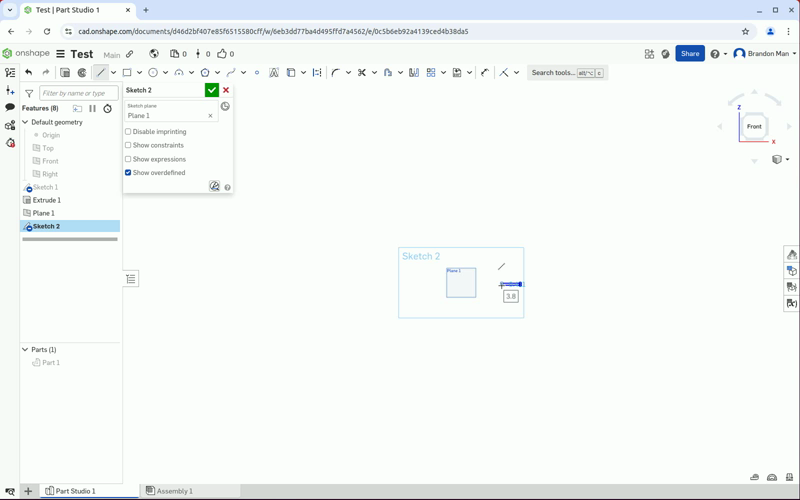
scroll(6)
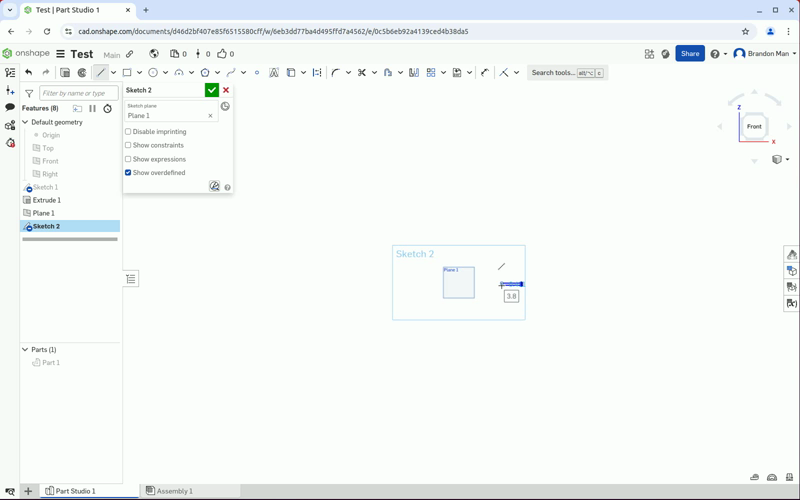
scroll(6)
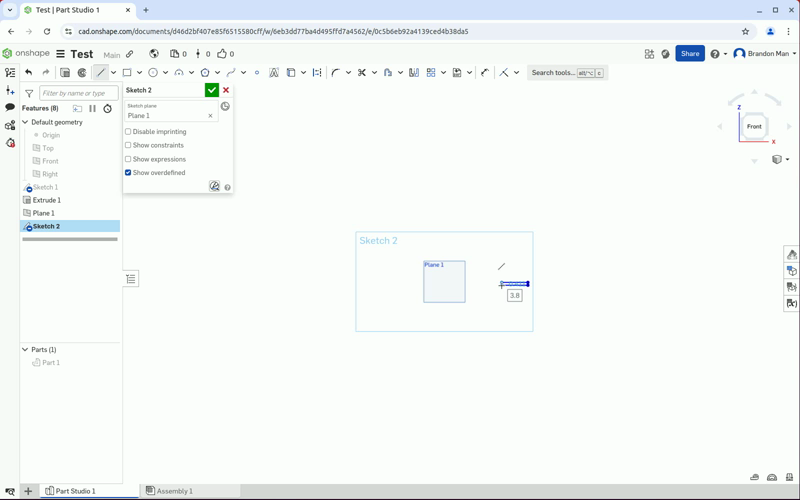
scroll(6)
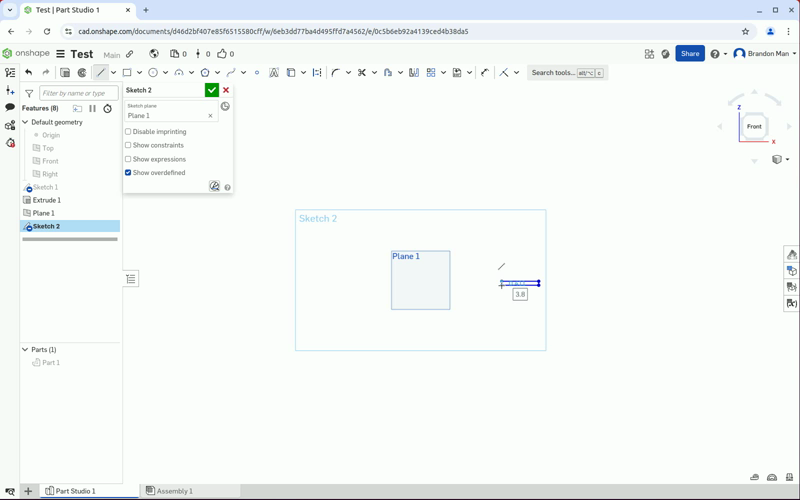
scroll(6)
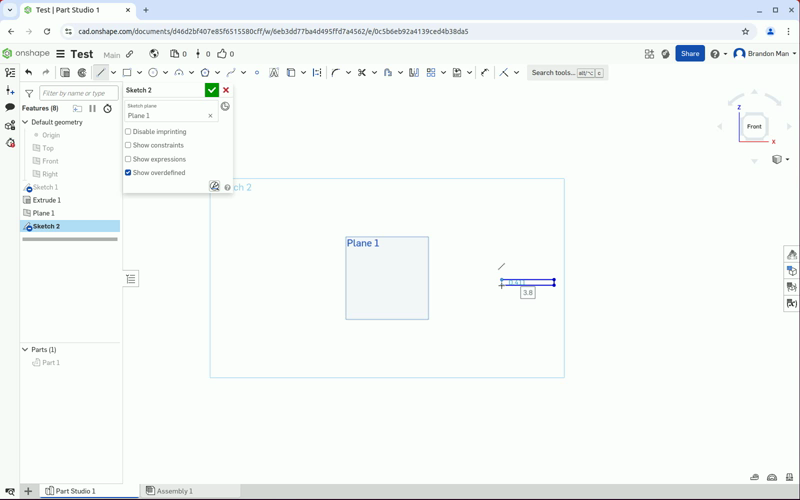
scroll(6)
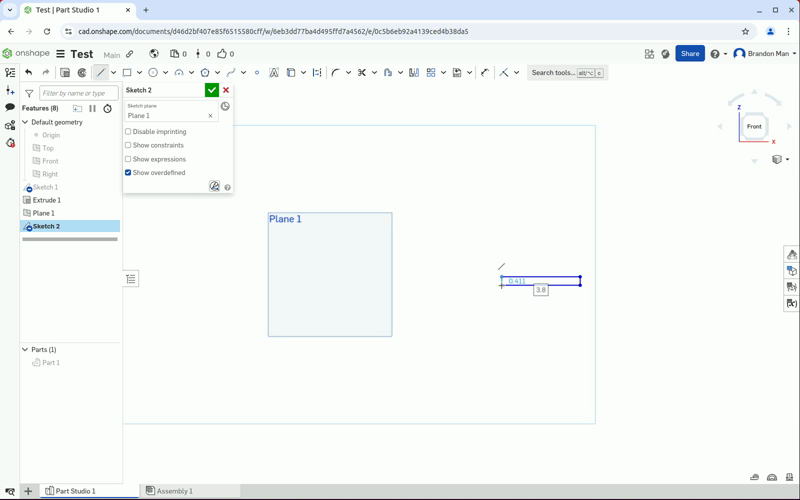
scroll(6)
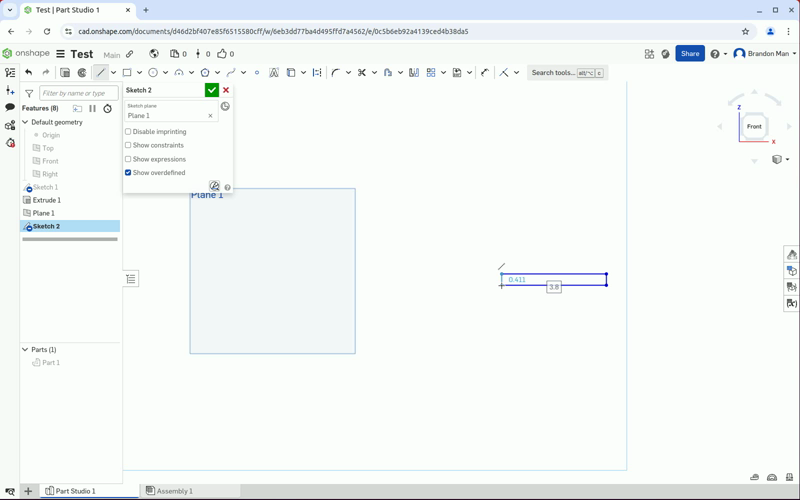
scroll(6)
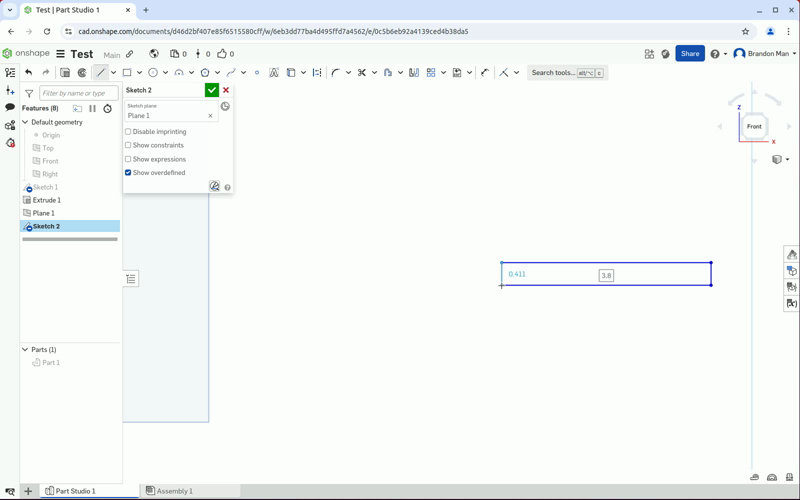
key_up(shift)
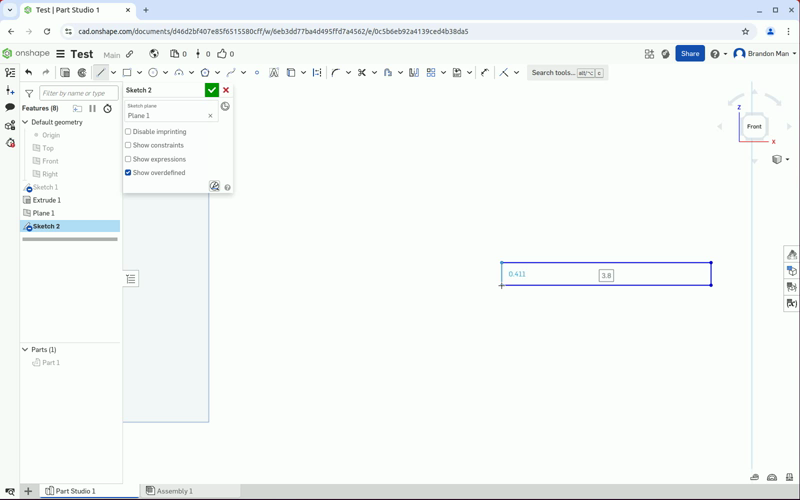
click(501, 285)
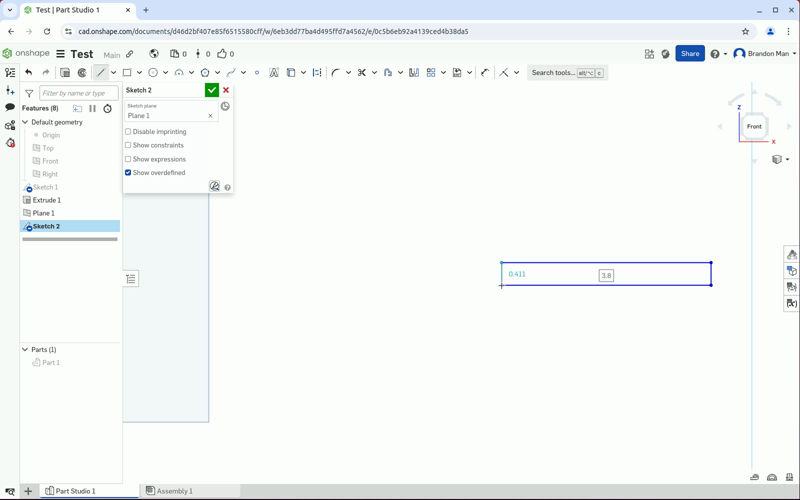
scroll(-6)
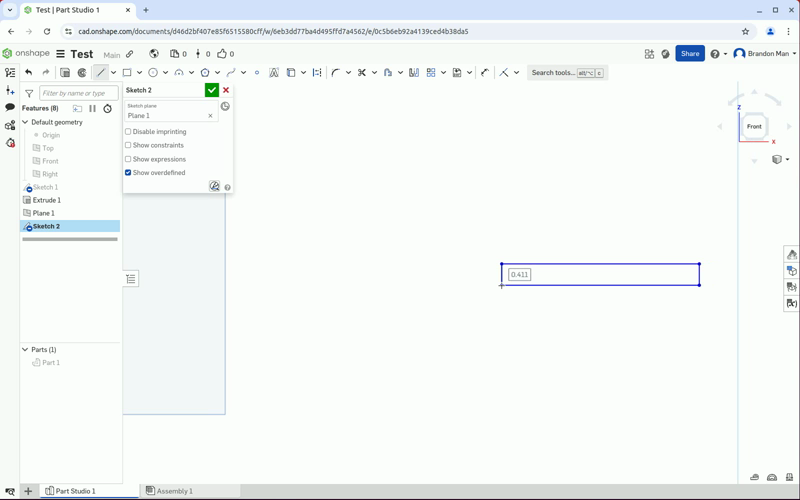
scroll(-6)
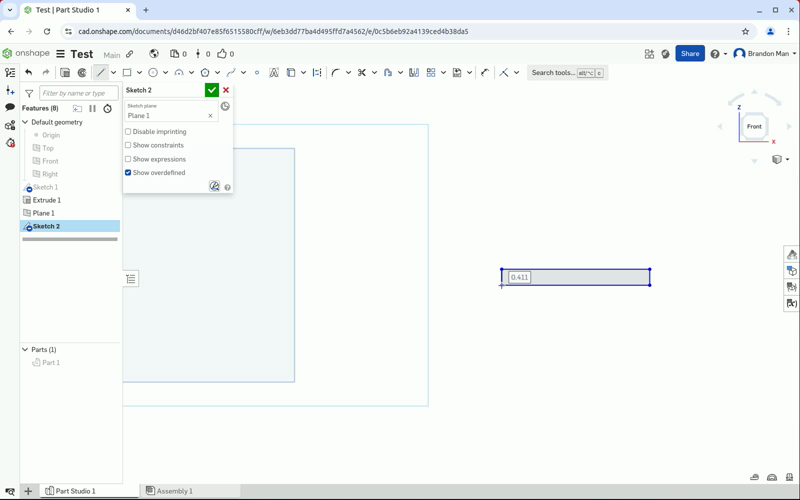
scroll(-6)
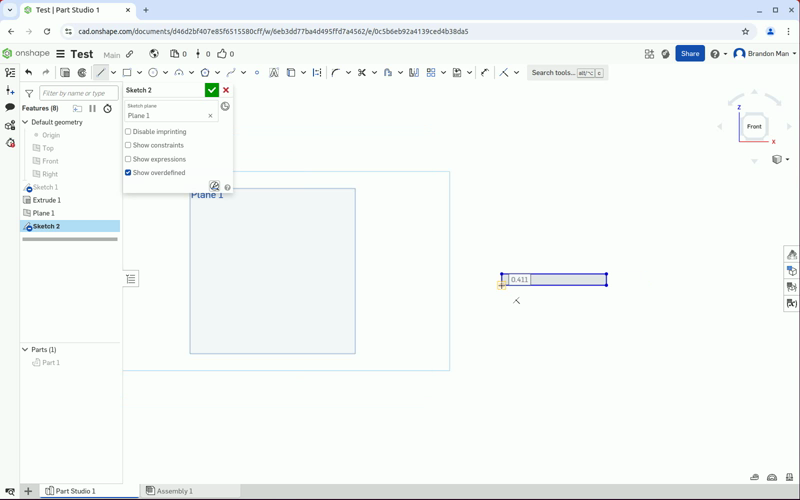
scroll(-6)
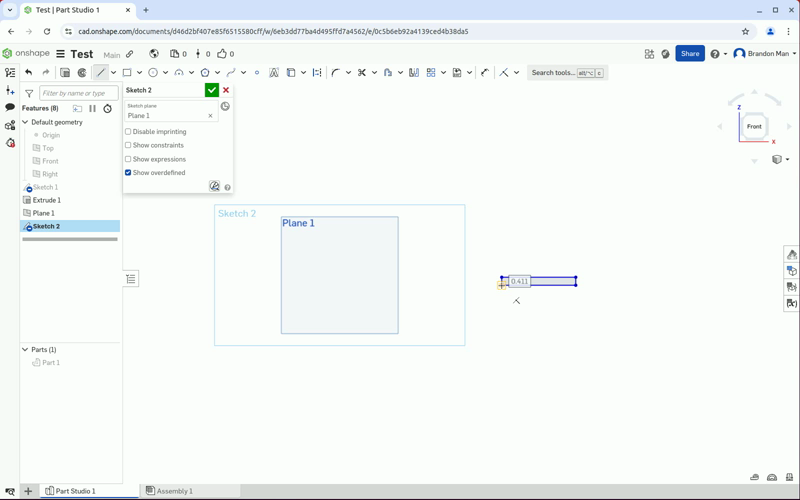
scroll(-6)
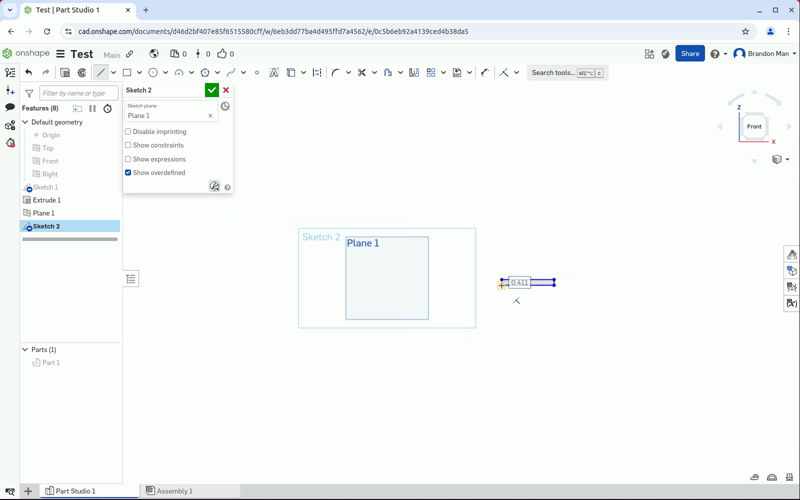
scroll(-6)
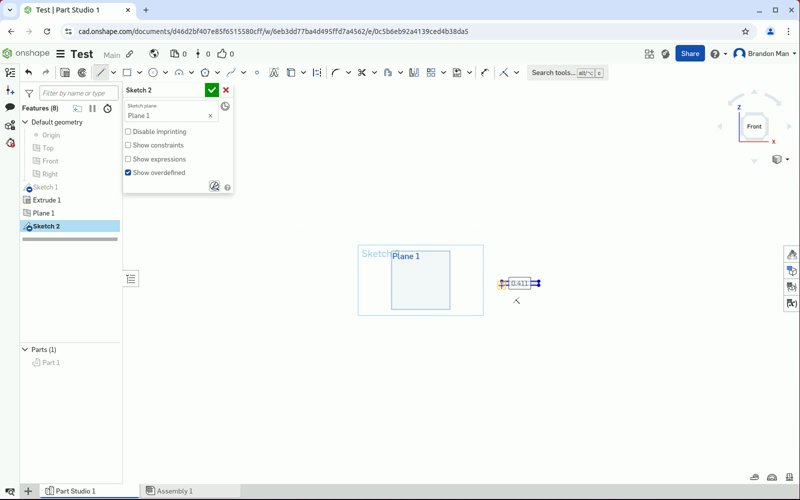
scroll(-6)
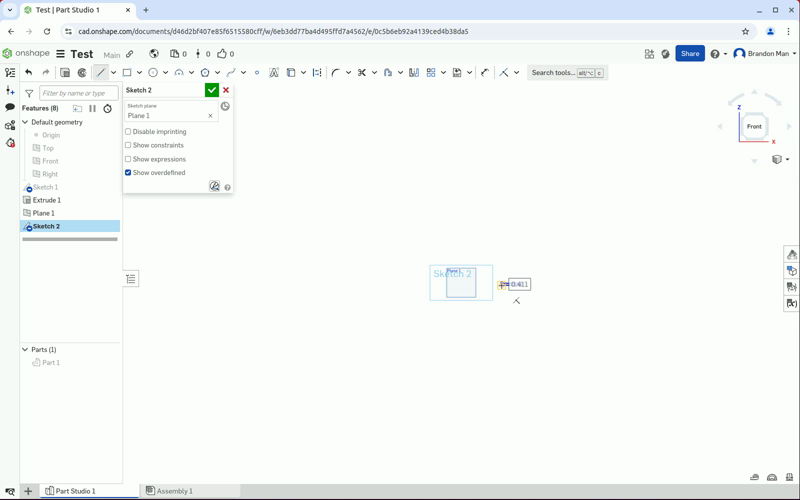
key(esc)
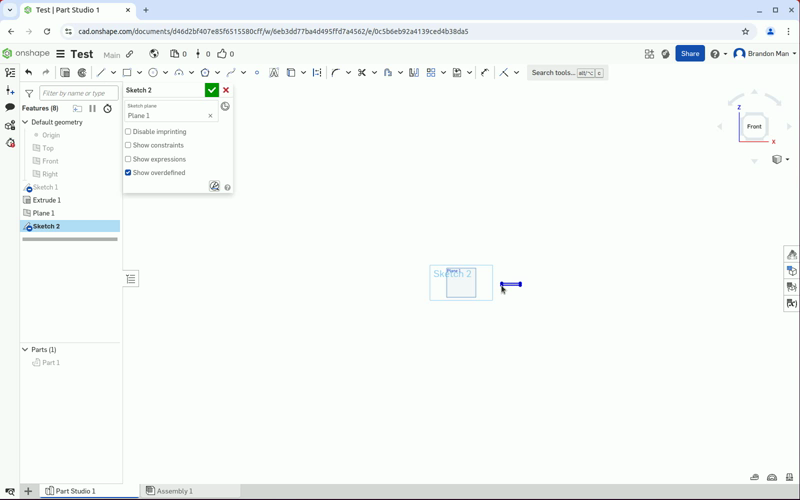
mouse_move(504, 283)
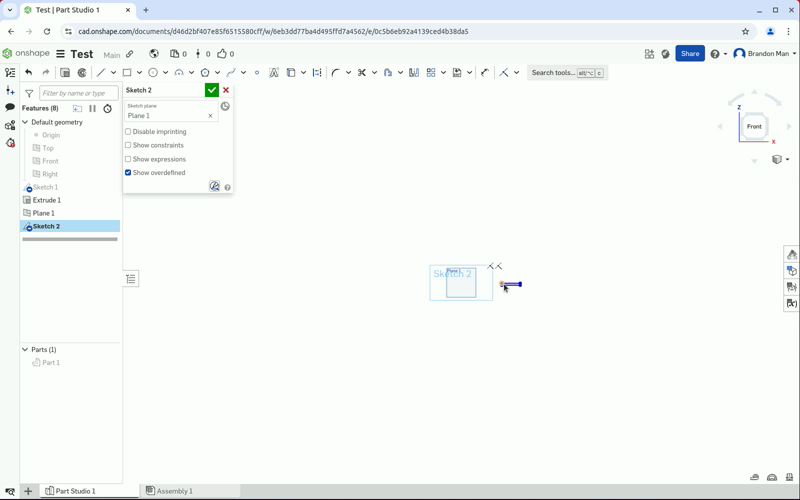
scroll(6)
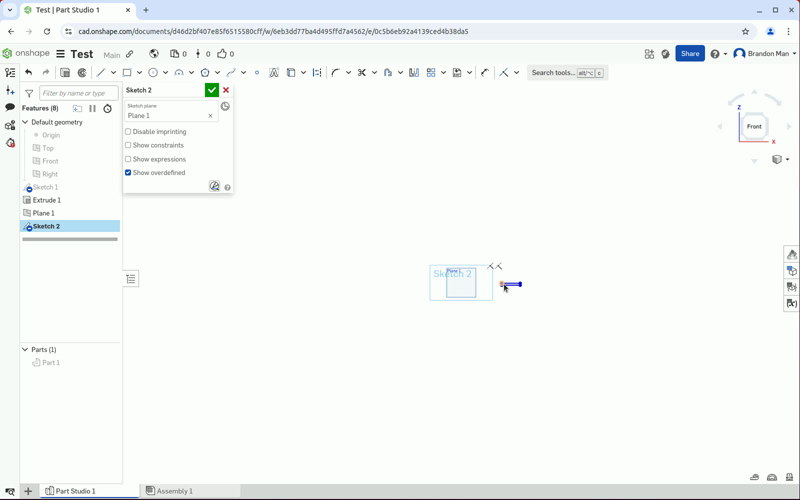
scroll(6)
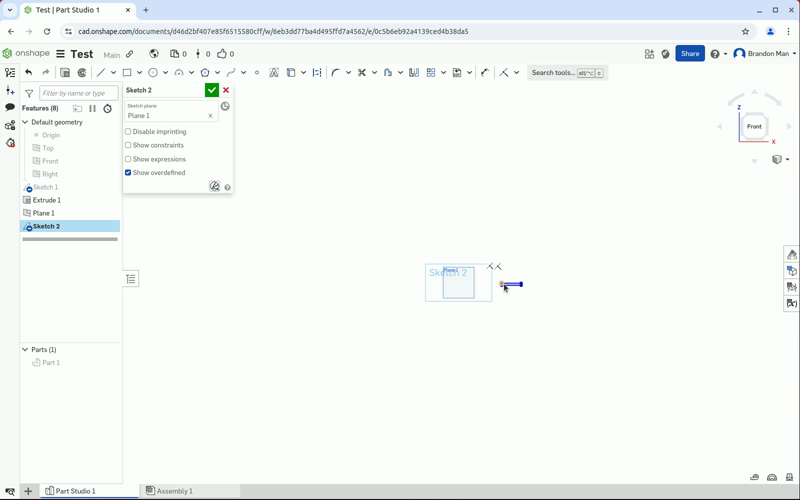
scroll(6)
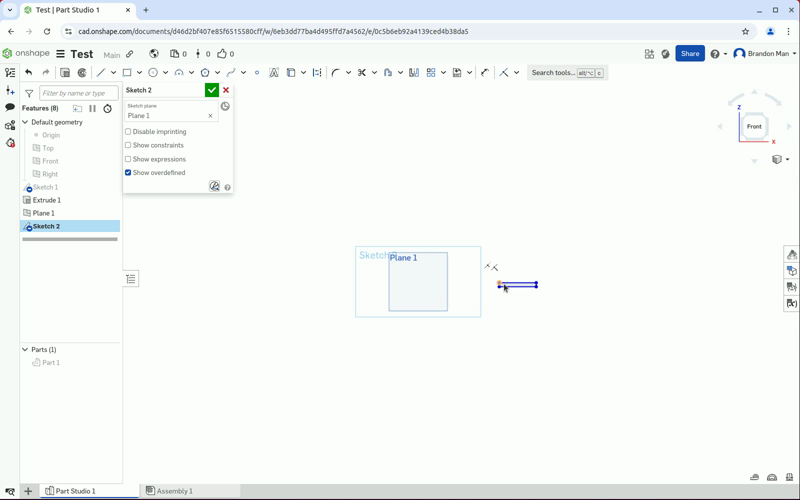
scroll(6)
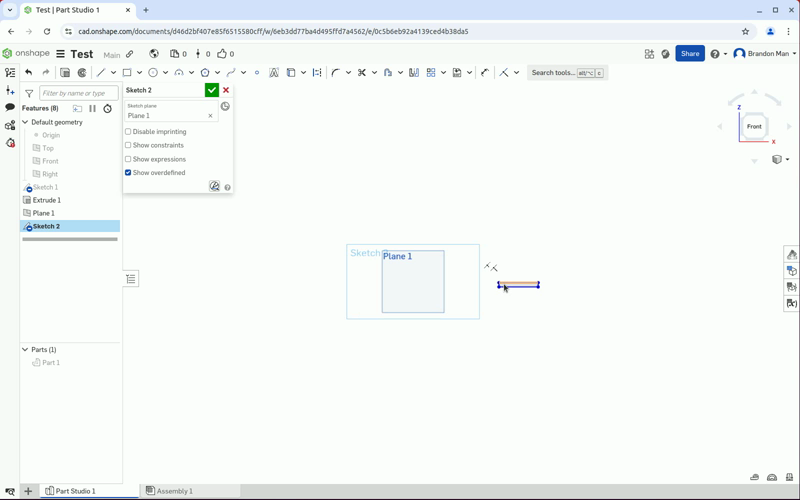
scroll(6)
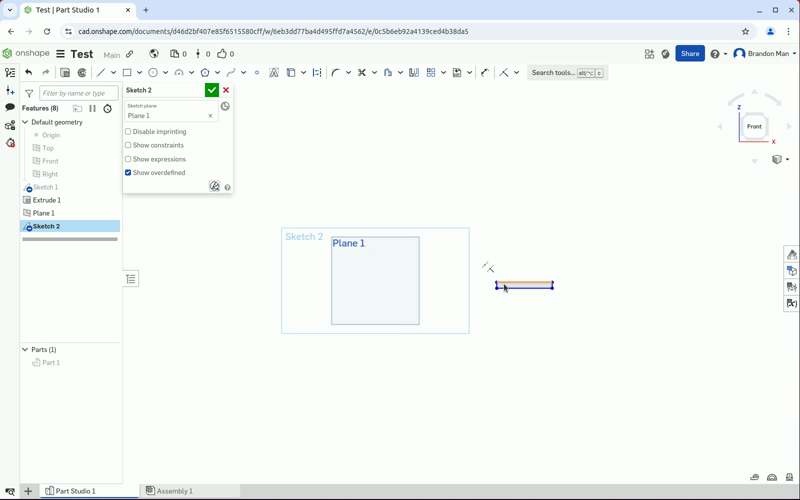
scroll(6)
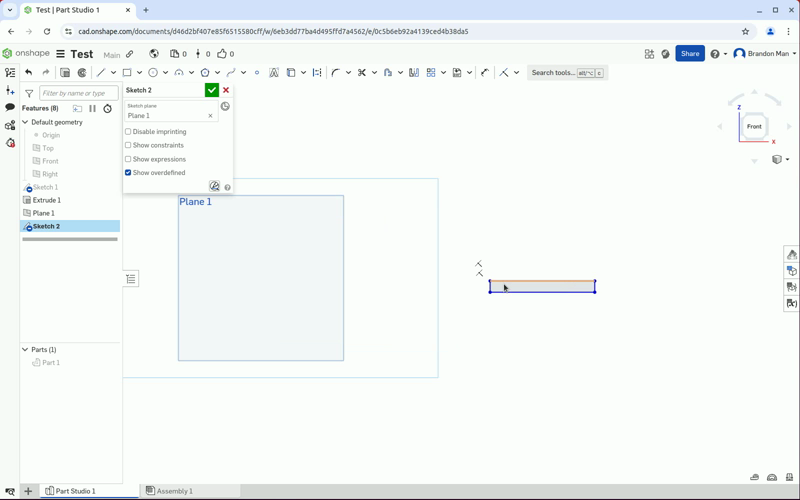
scroll(6)
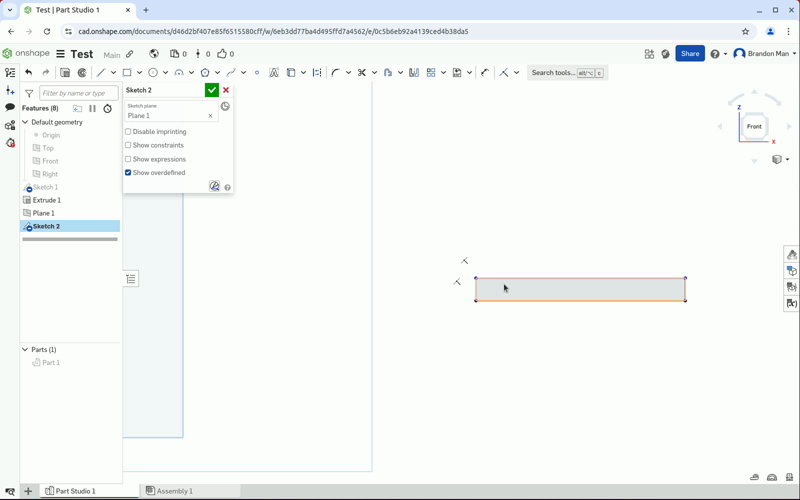
click(504, 283)
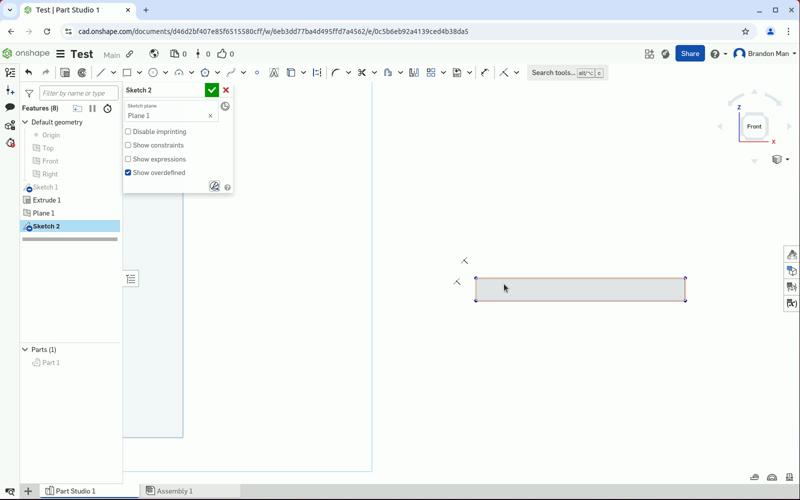
scroll(-6)
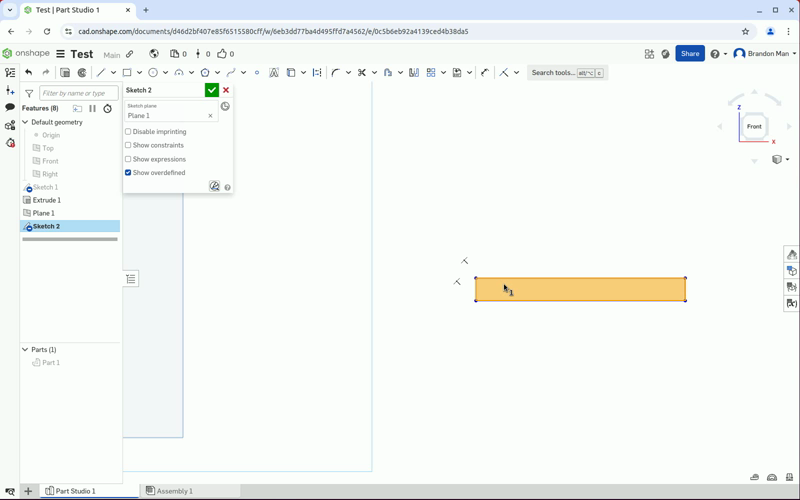
scroll(-6)
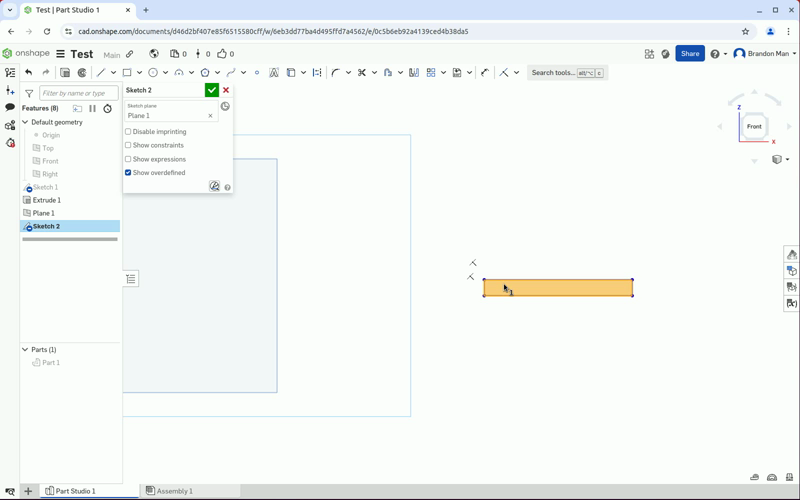
scroll(-6)
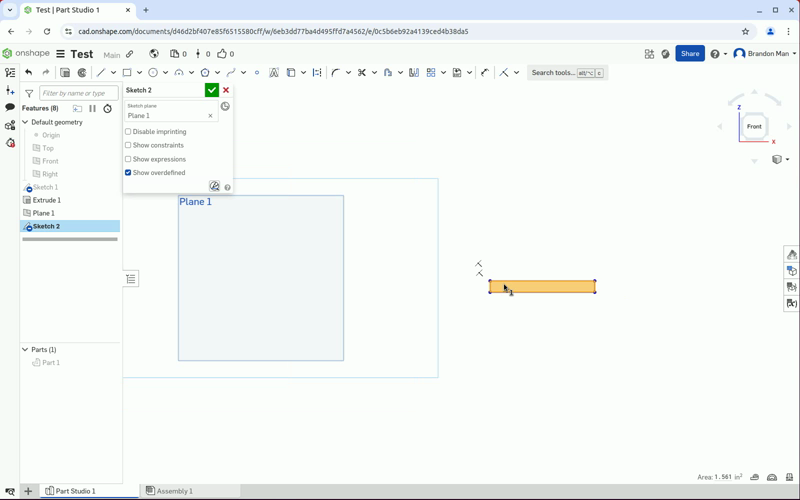
scroll(-6)
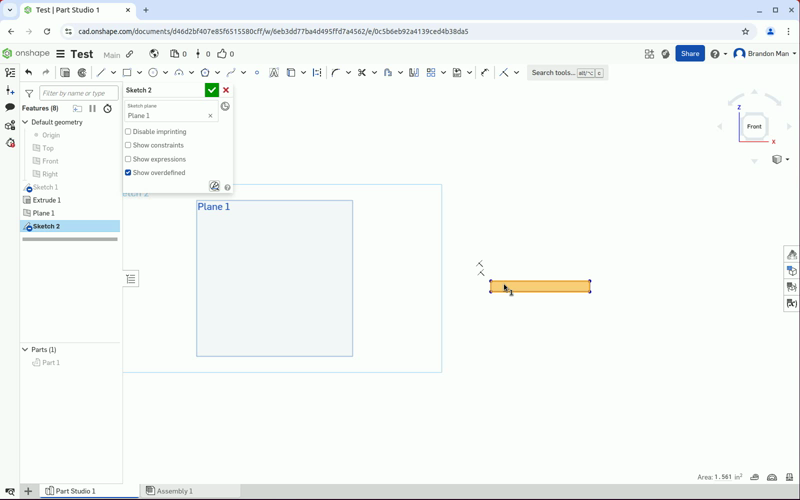
scroll(-6)
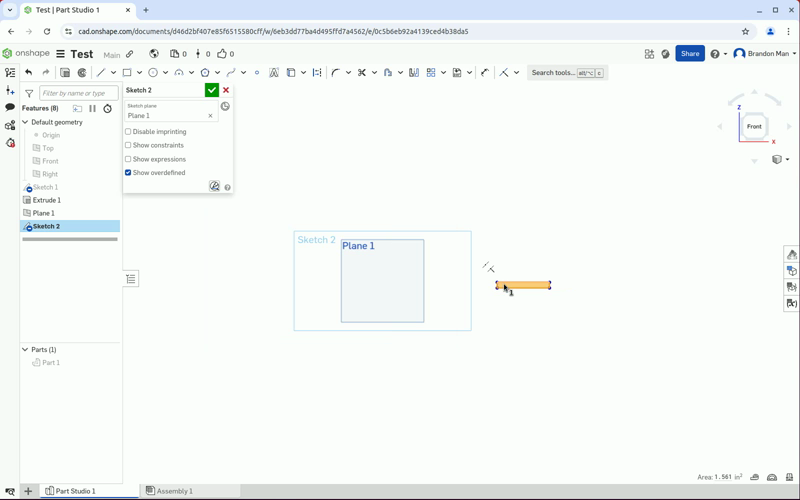
scroll(-6)
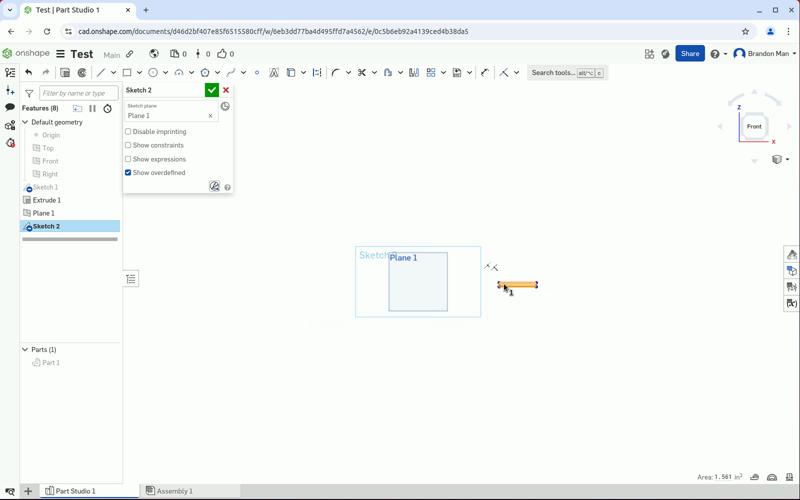
scroll(-6)
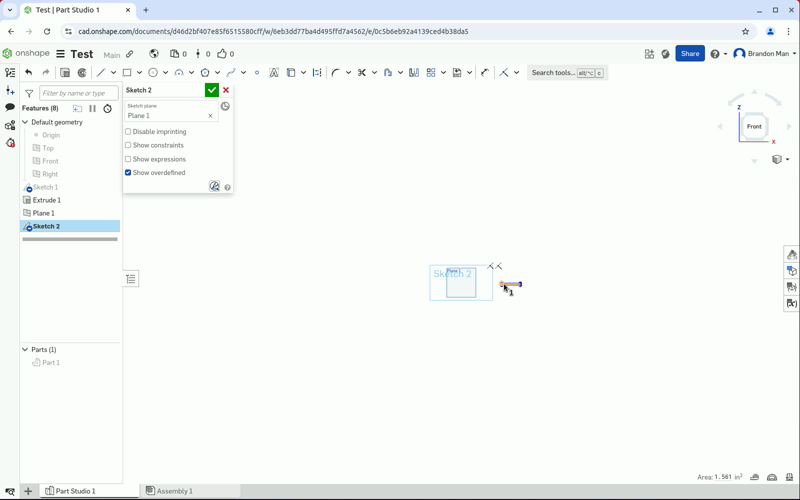
mouse_move(73, 352)
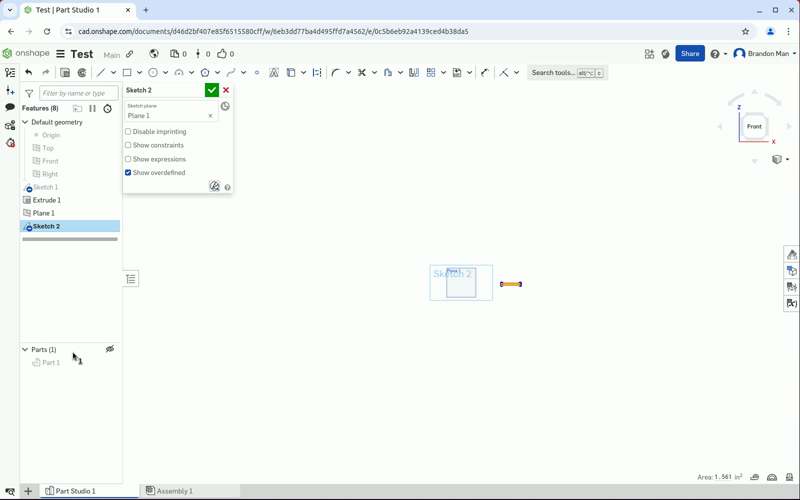
key(shift+y)
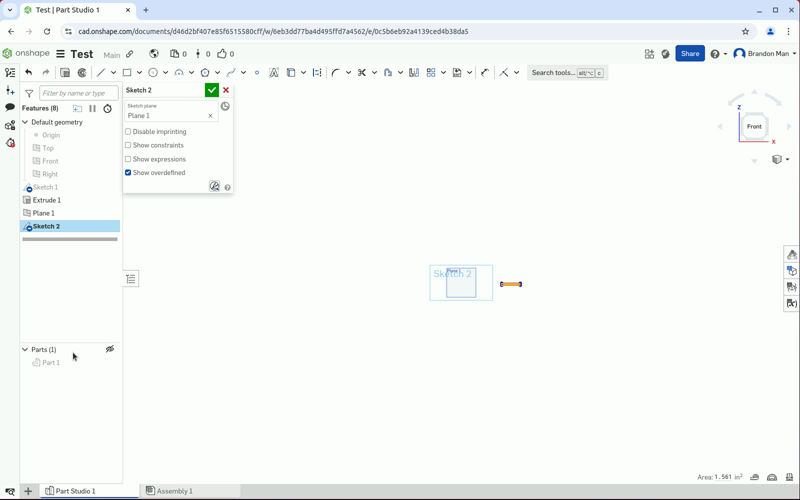
key(shift+e)
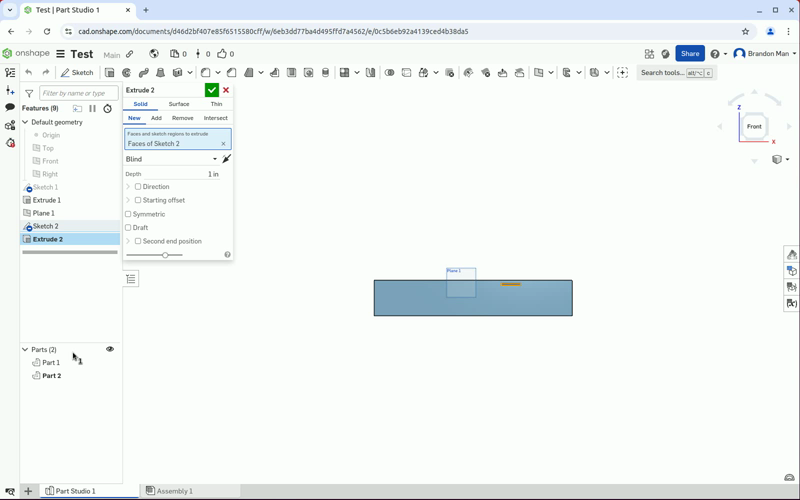
mouse_move(143, 106)
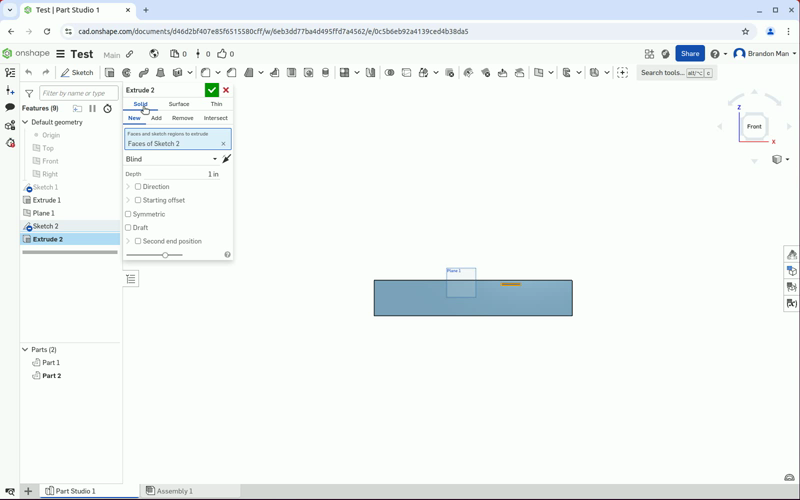
click(143, 106)
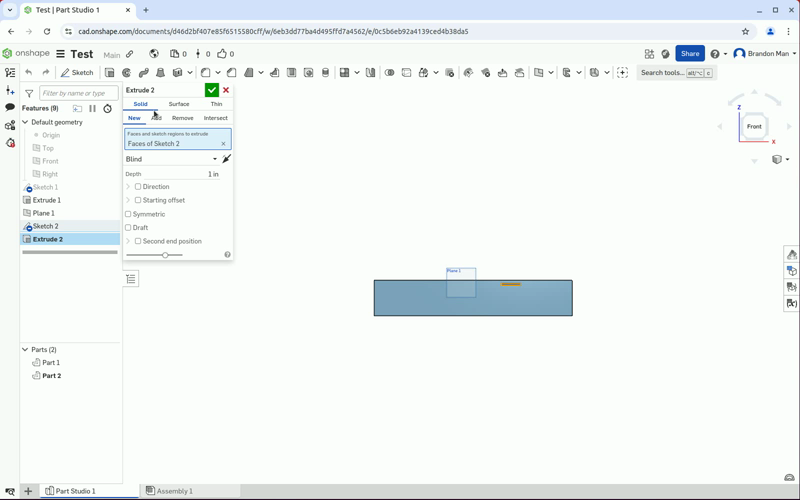
mouse_move(186, 120)
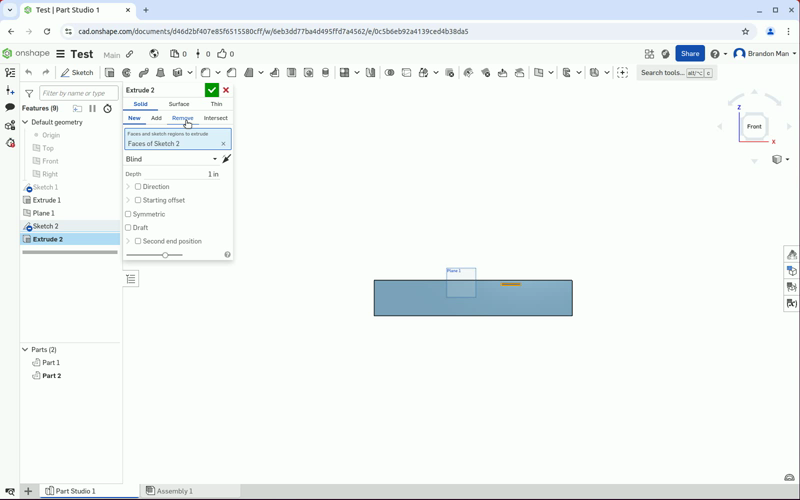
click(186, 120)
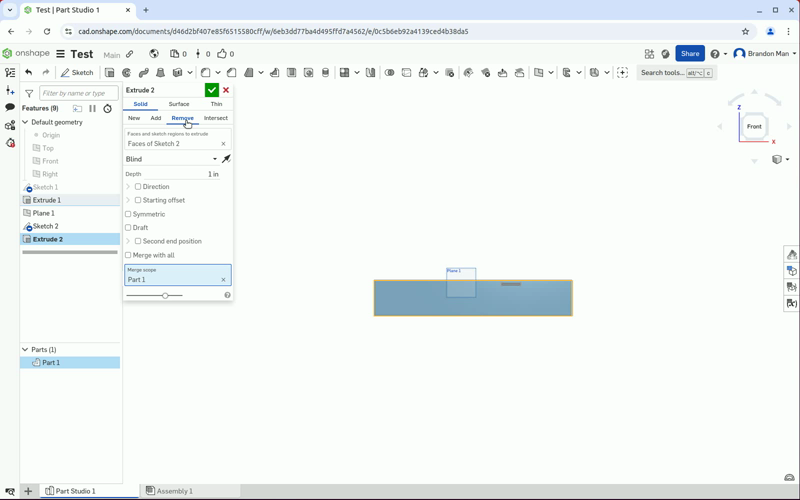
key(tab, 4)
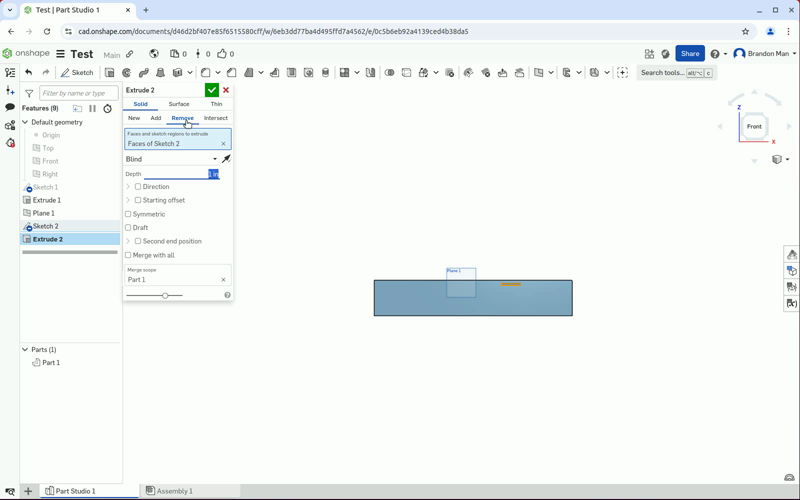
text(3.611)
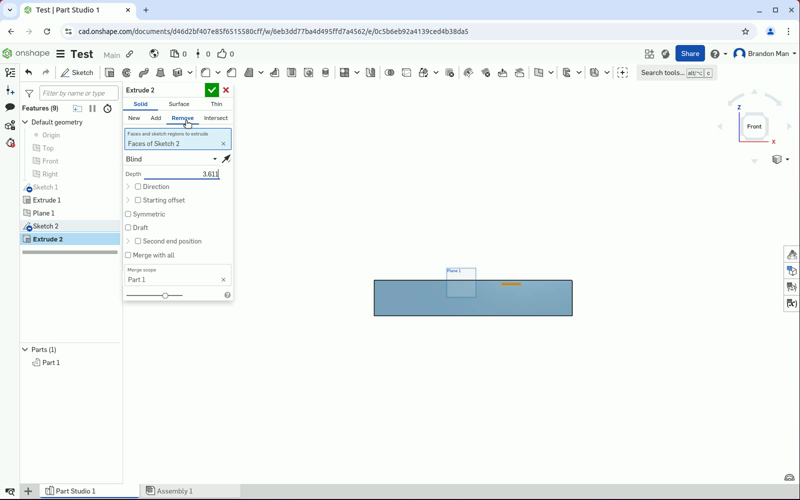
key(tab, 6)
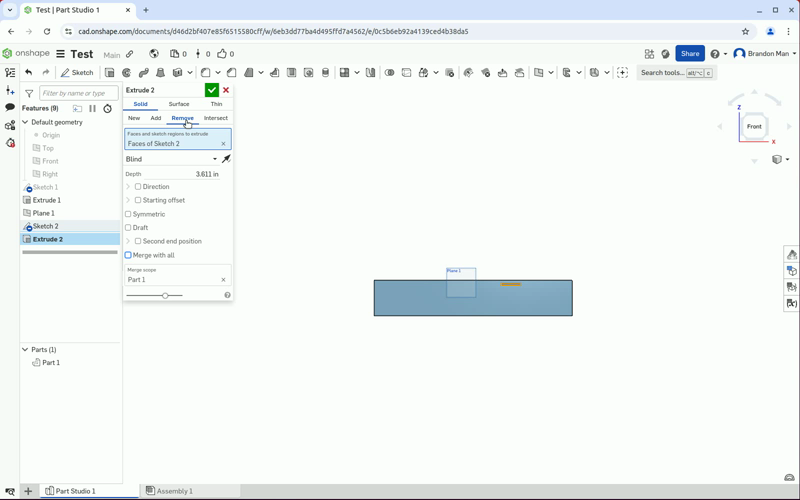
key(space)
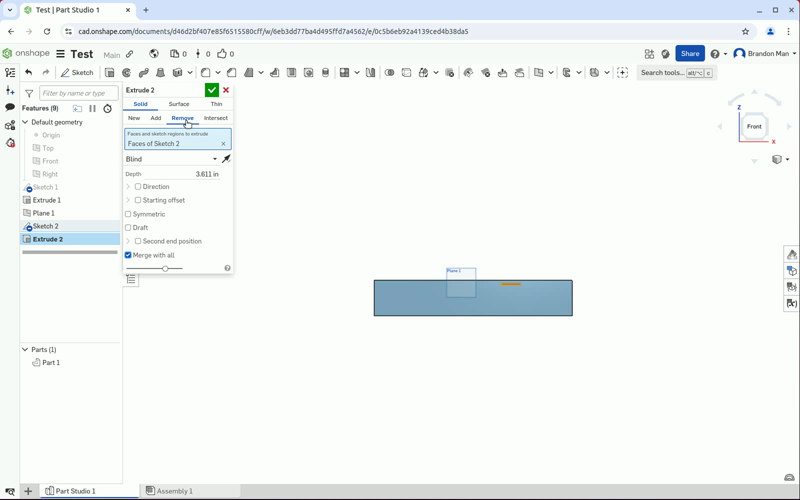
key(enter)
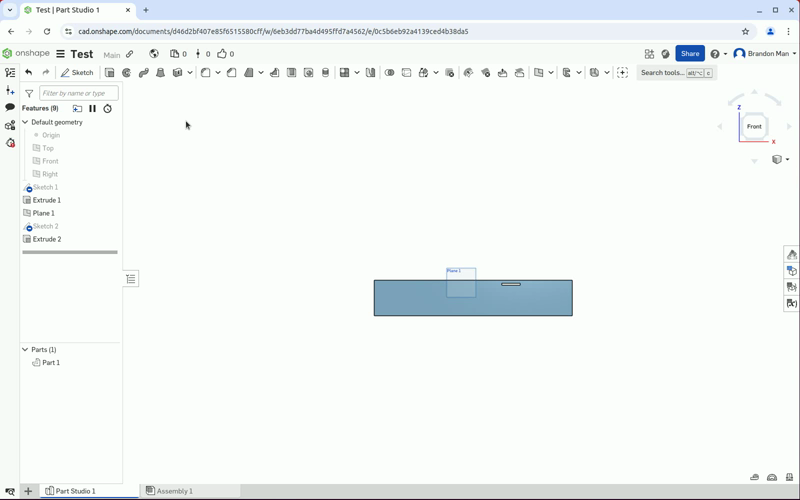
key(shift+h)
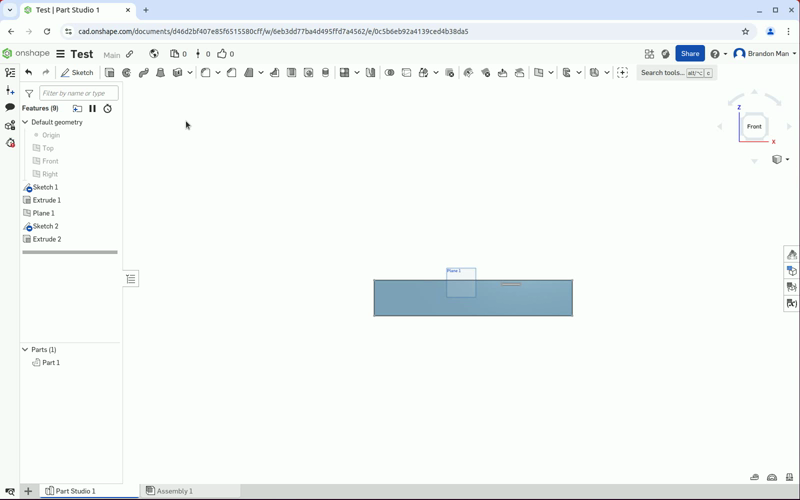
key(shift+h)
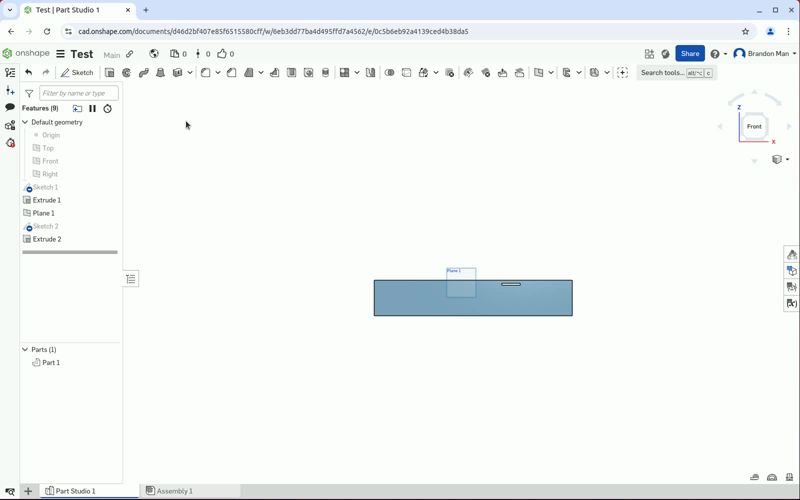
mouse_move(73, 189)
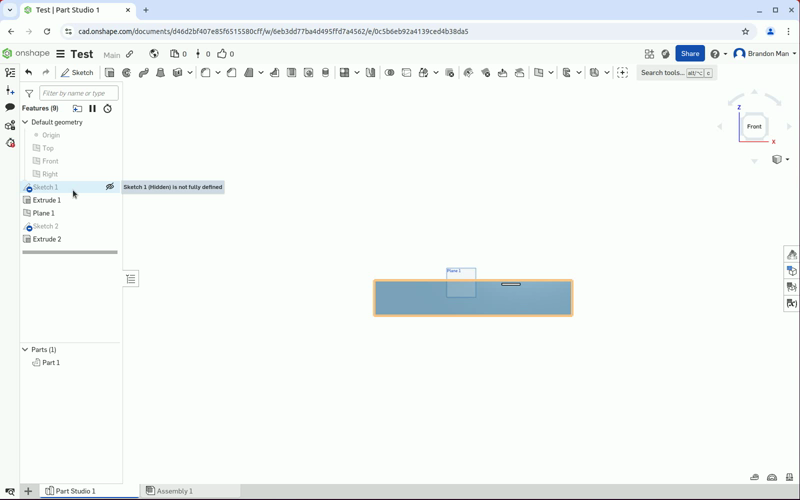
click(73, 189)
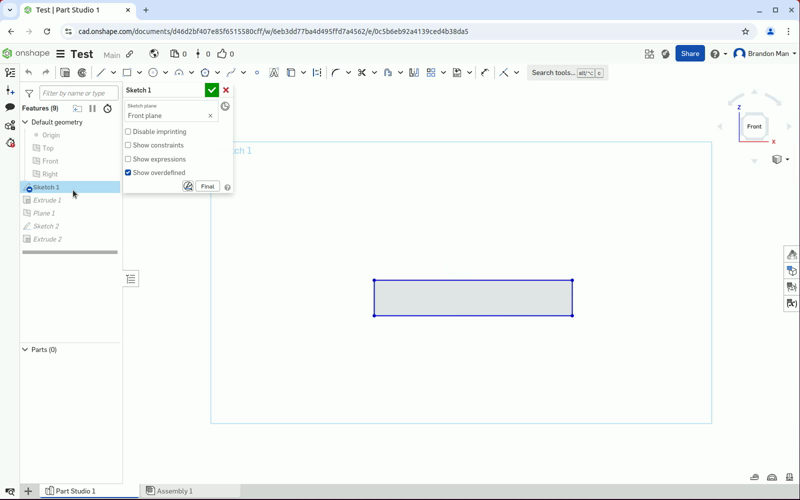
mouse_move(229, 92)
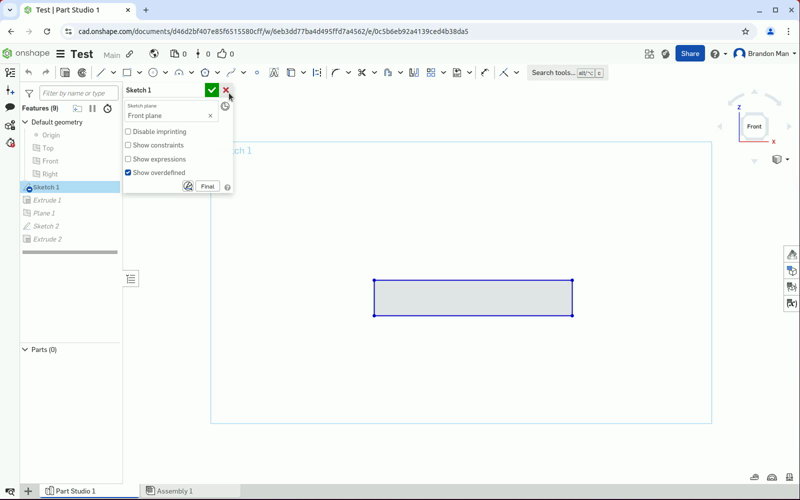
click(229, 92)
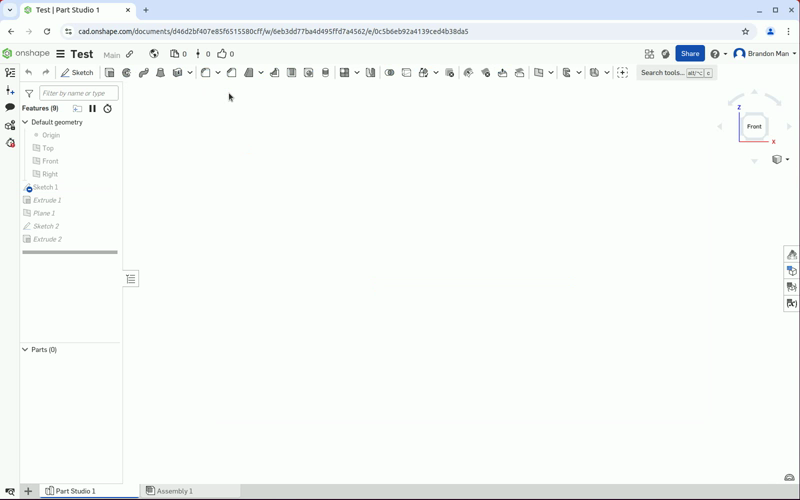
key(shift+s)
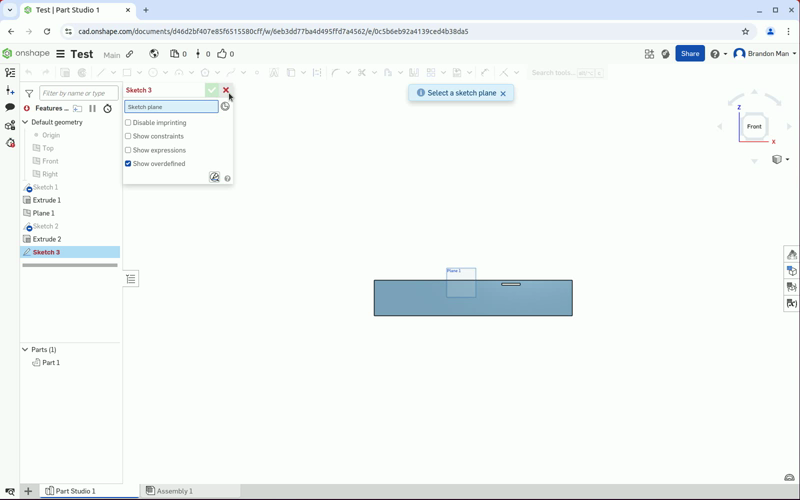
mouse_move(73, 215)
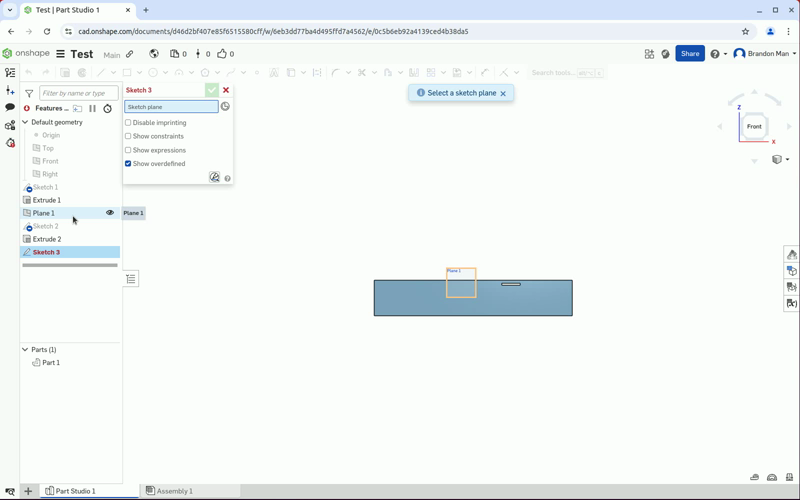
click(73, 215)
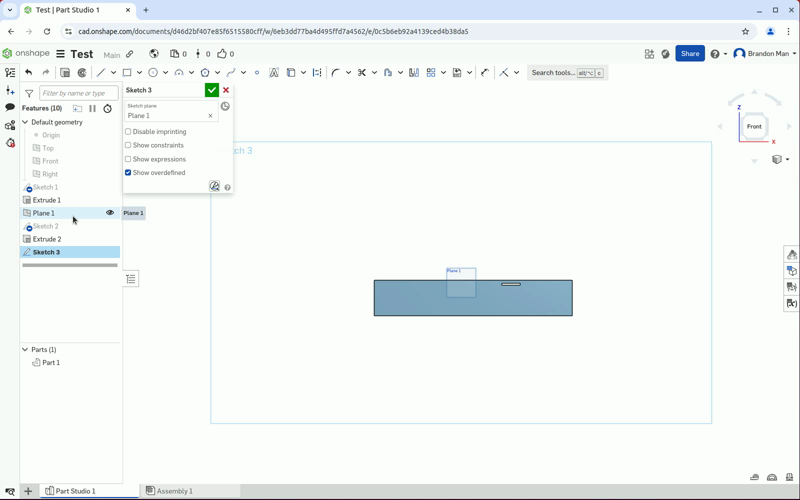
mouse_move(73, 352)
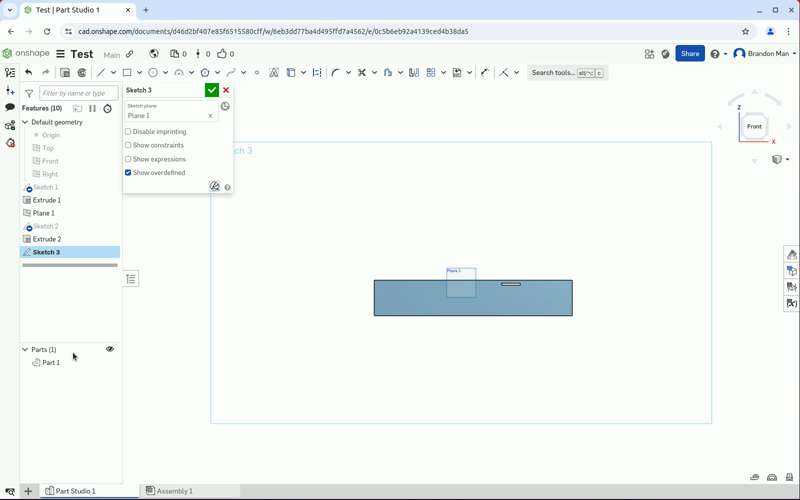
key(y)
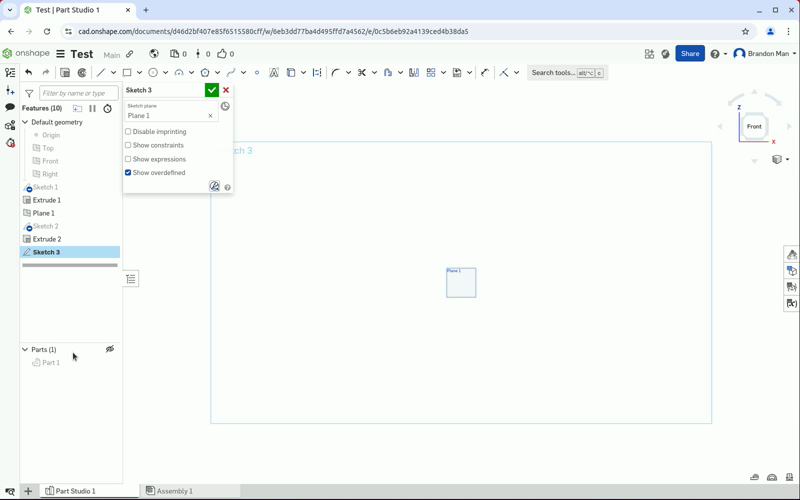
key(l)
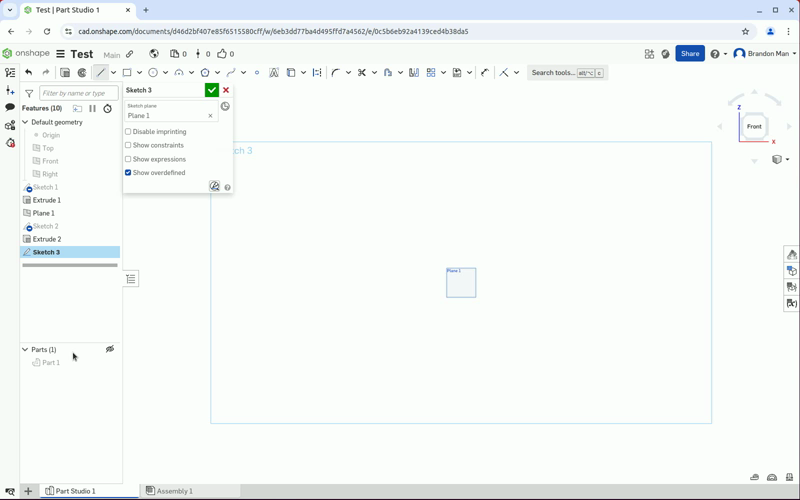
key_down(shift)
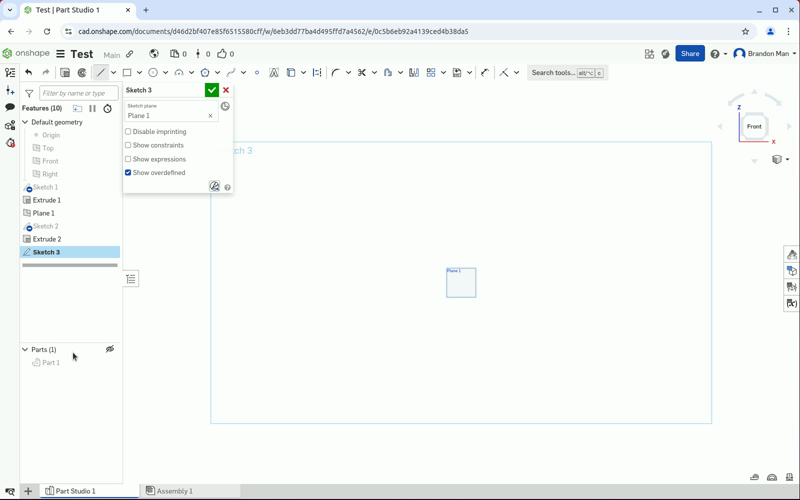
mouse_move(501, 312)
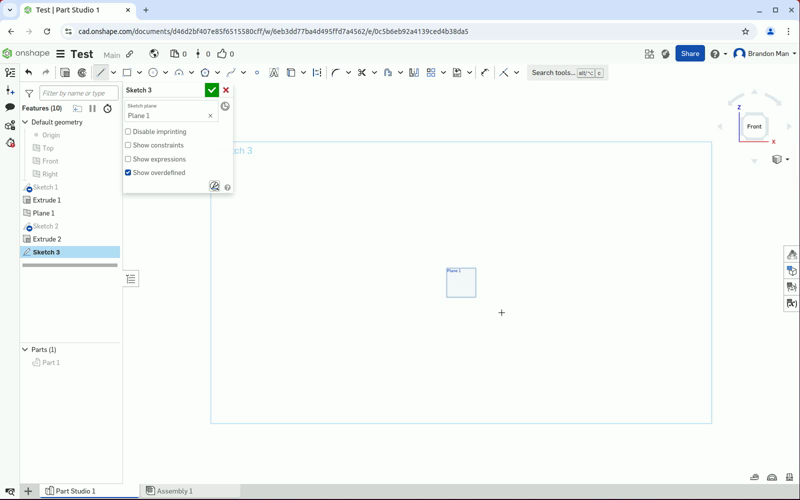
click(501, 312)
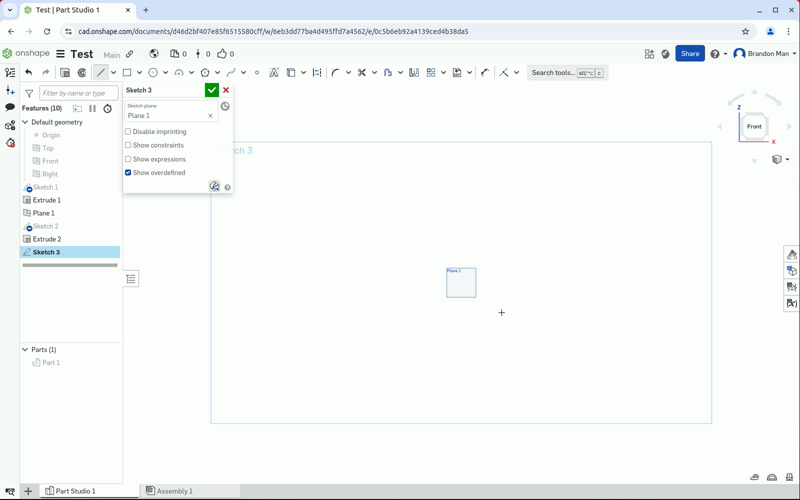
key_up(shift)
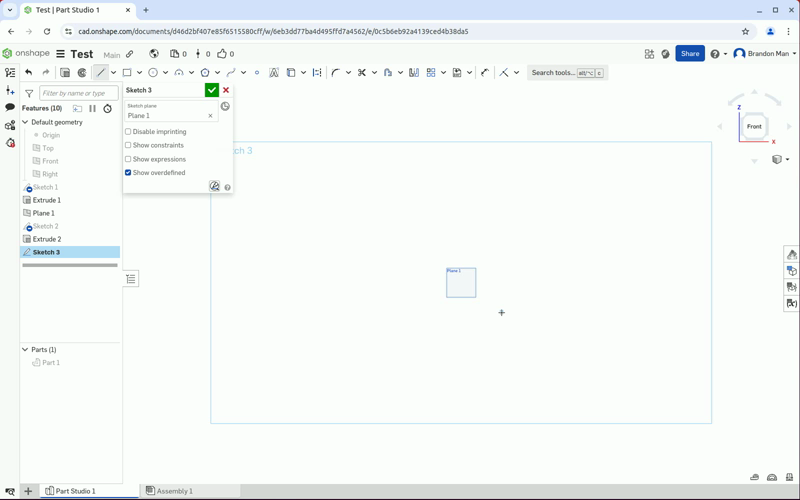
key_down(shift)
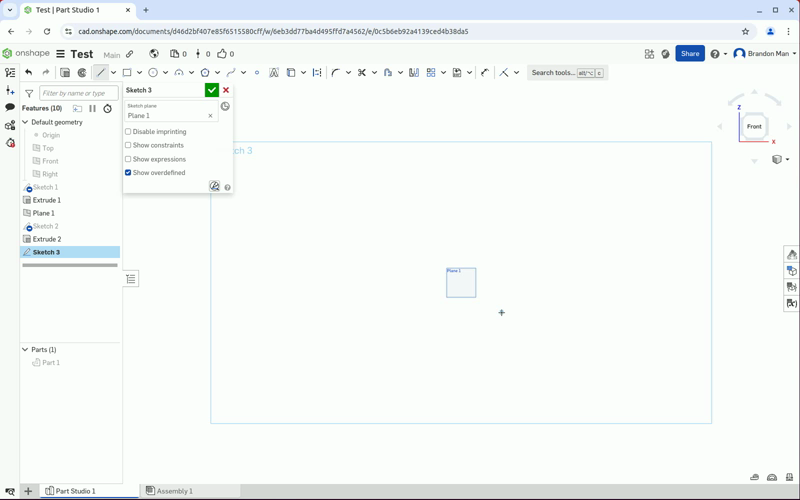
mouse_move(531, 312)
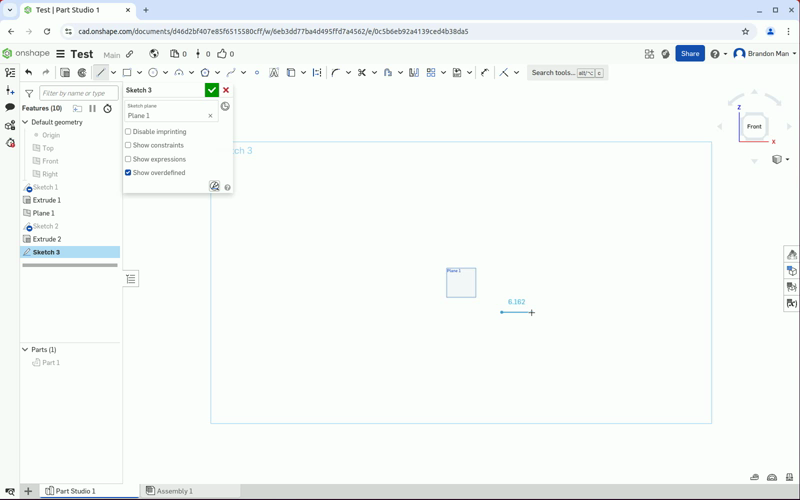
mouse_move(520, 312)
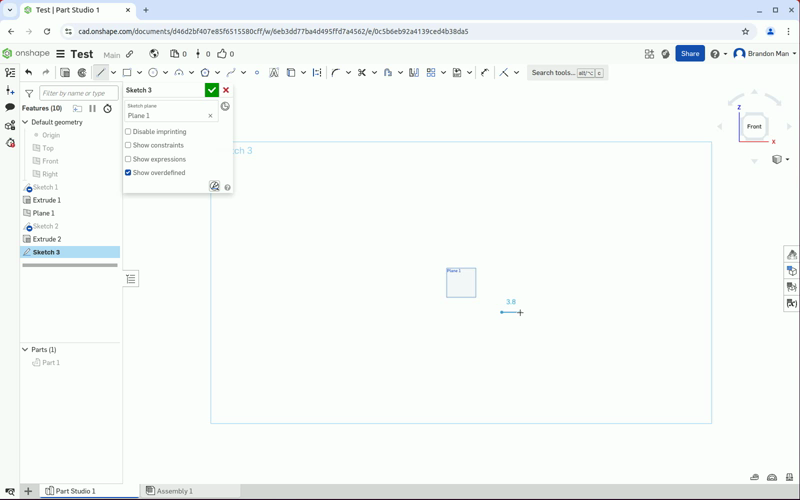
click(520, 312)
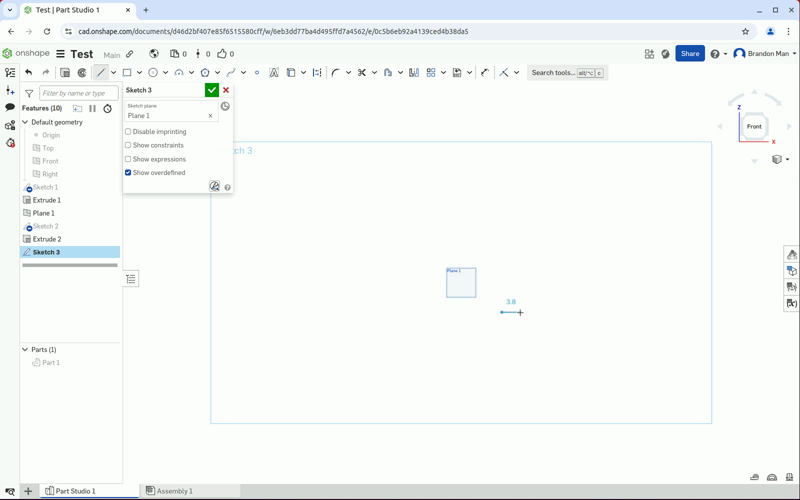
key_up(shift)
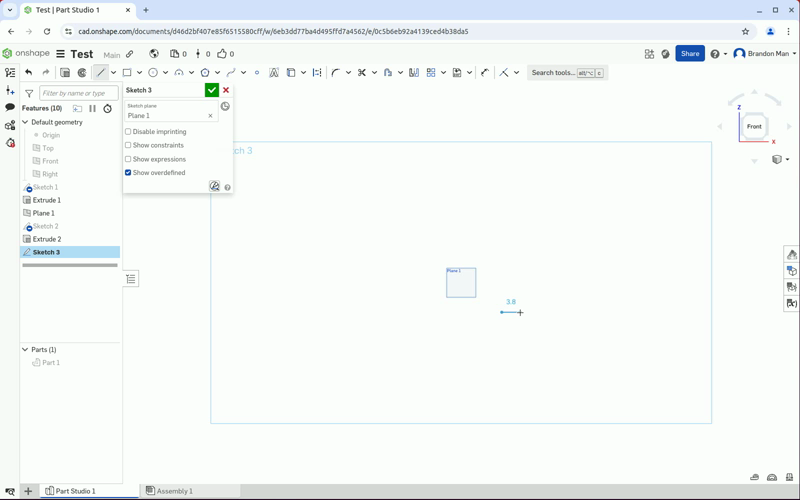
key_down(shift)
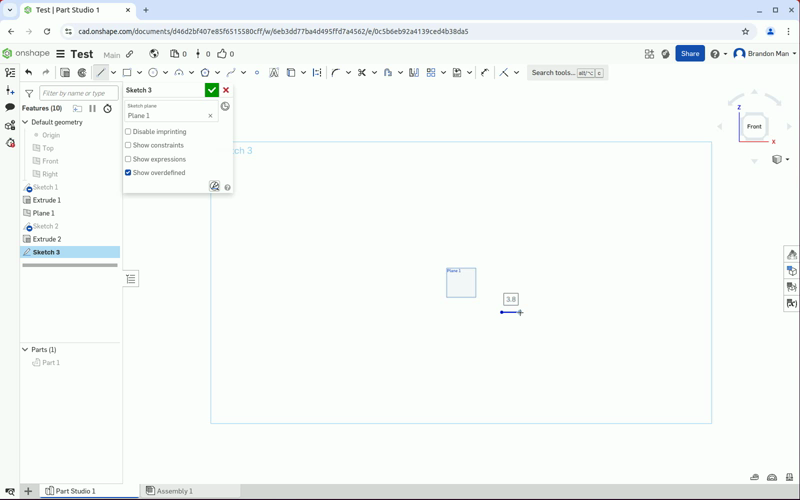
mouse_move(550, 312)
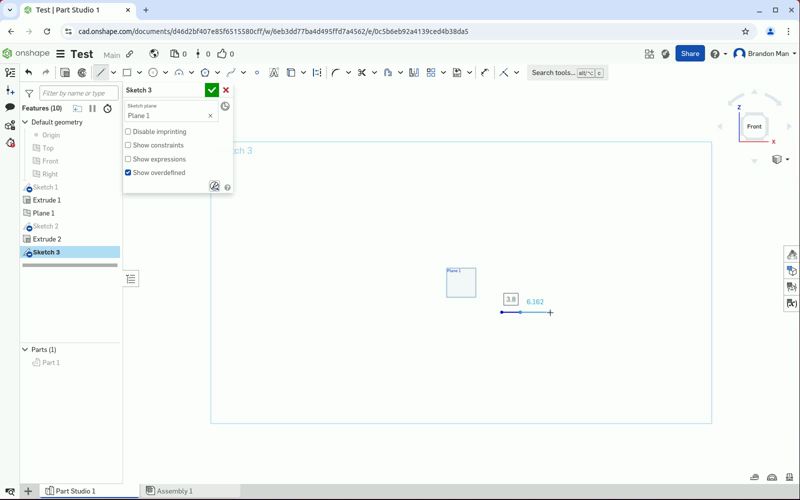
mouse_move(520, 309)
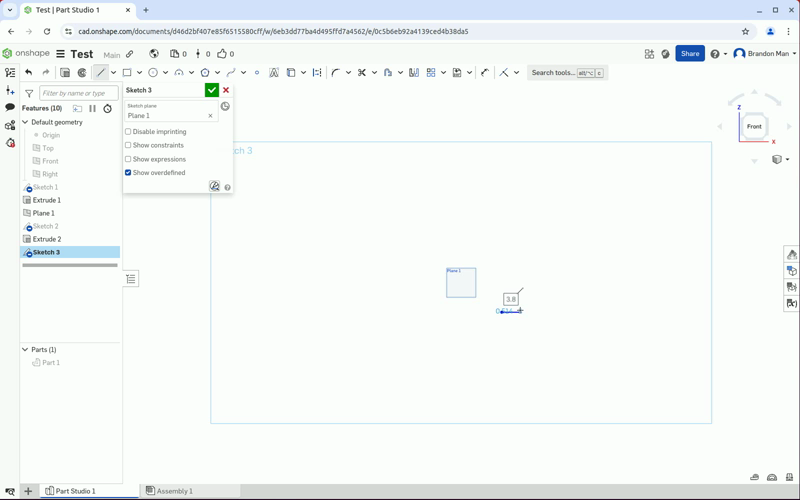
scroll(6)
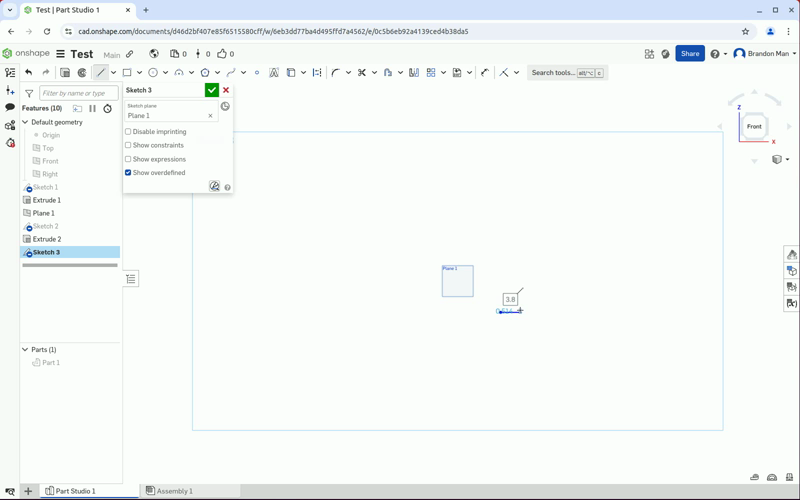
scroll(6)
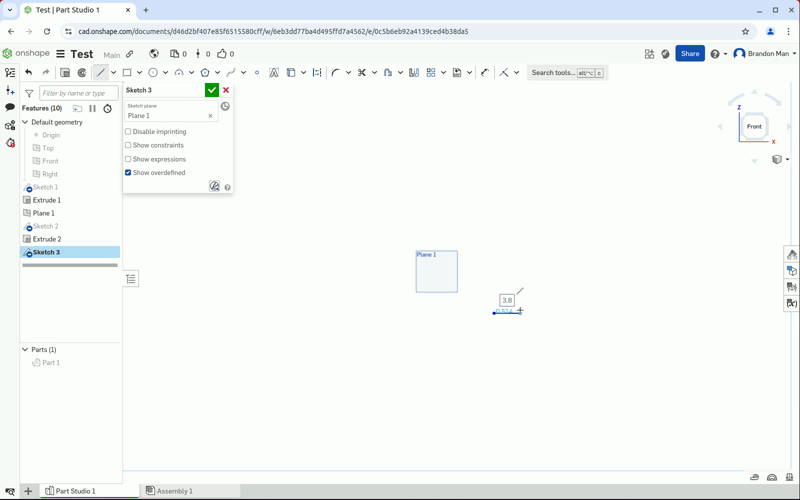
scroll(6)
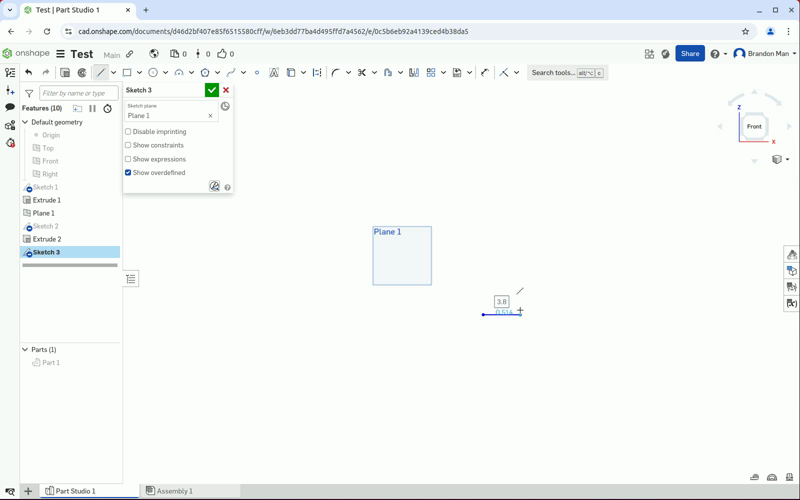
scroll(6)
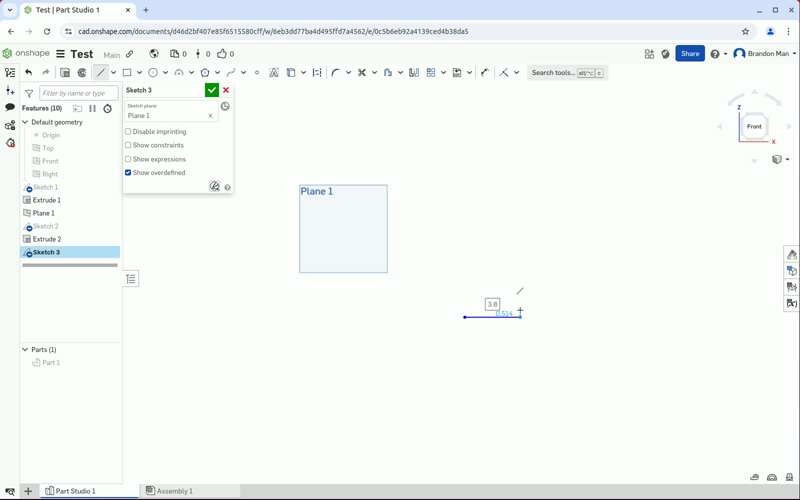
scroll(6)
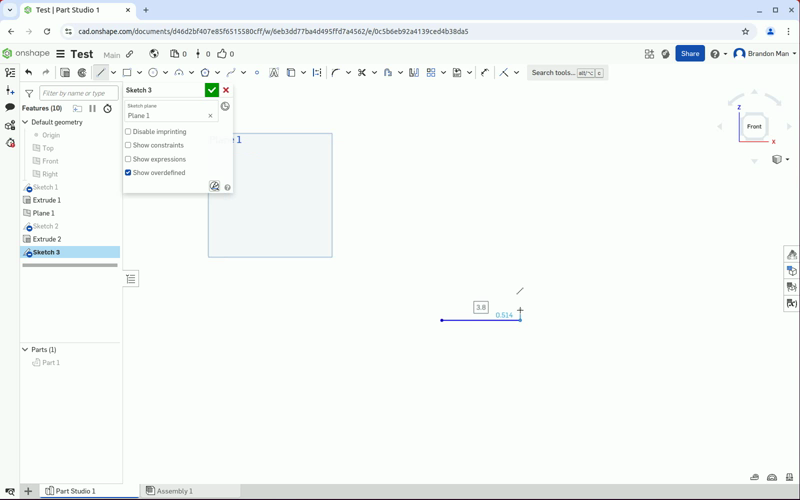
scroll(6)
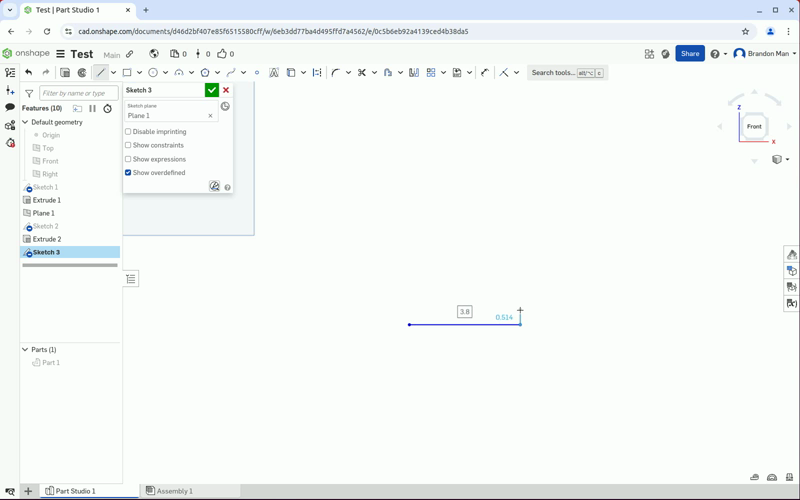
scroll(6)
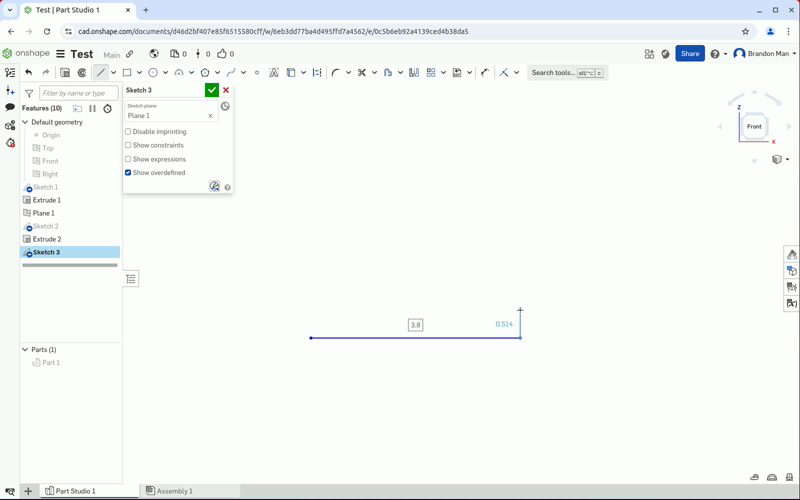
click(520, 309)
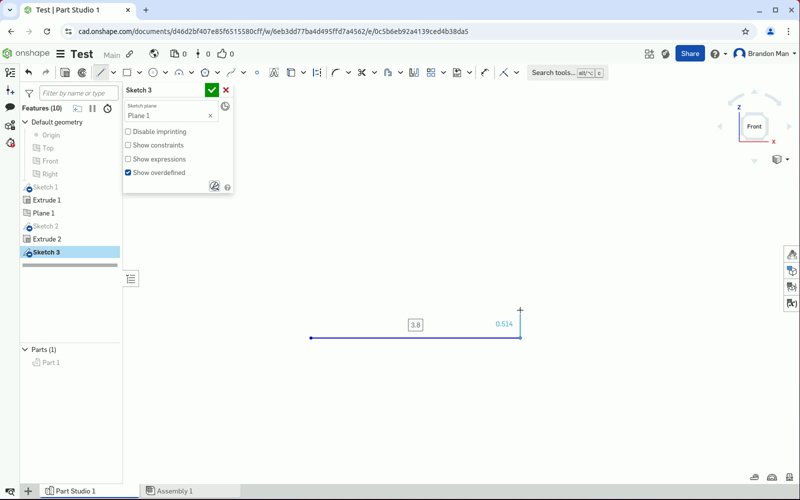
scroll(-6)
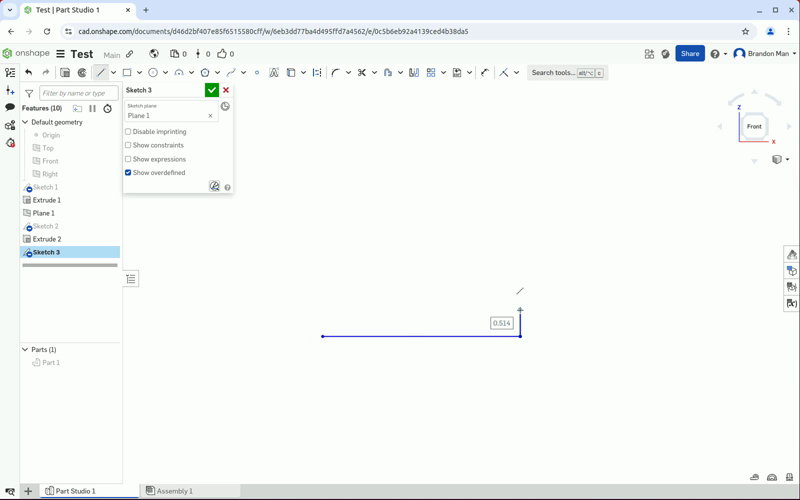
scroll(-6)
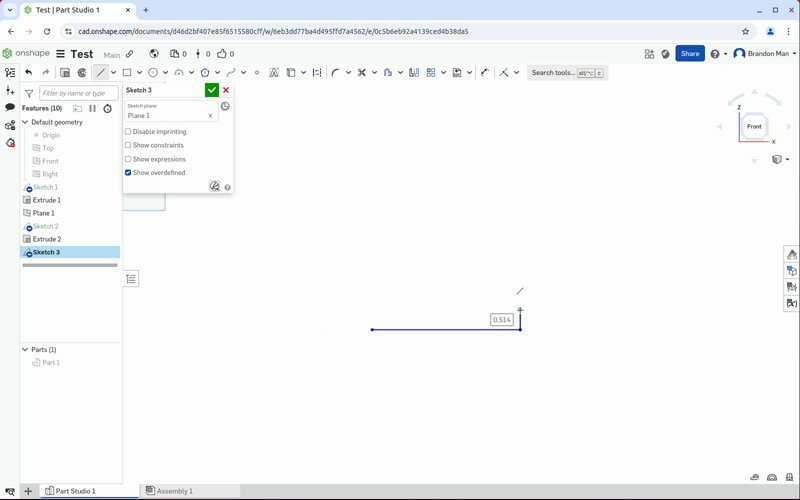
scroll(-6)
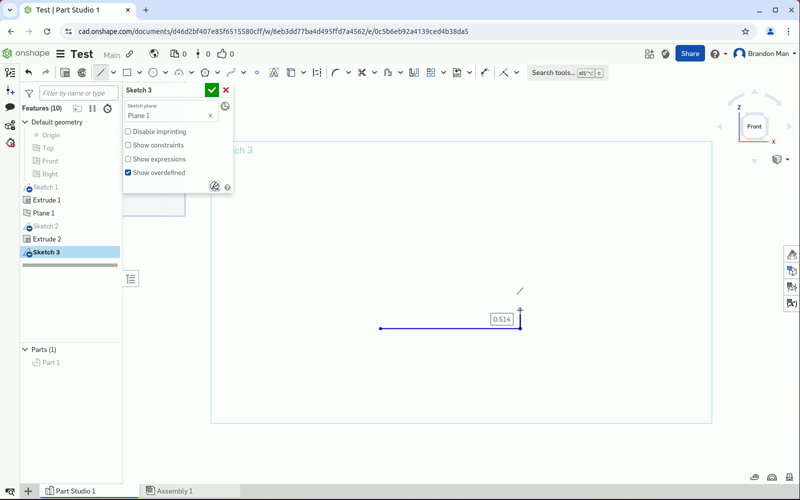
scroll(-6)
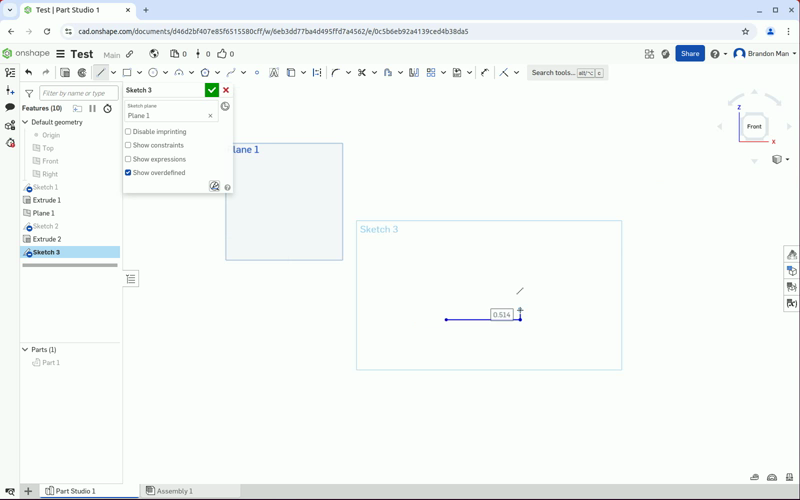
scroll(-6)
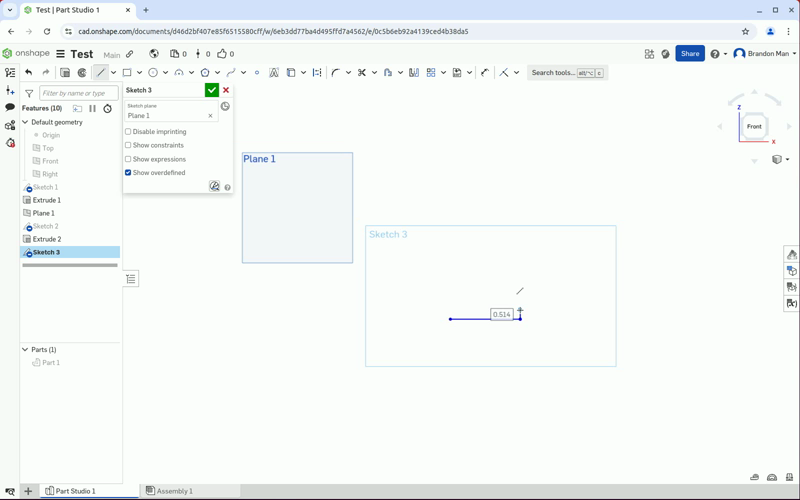
scroll(-6)
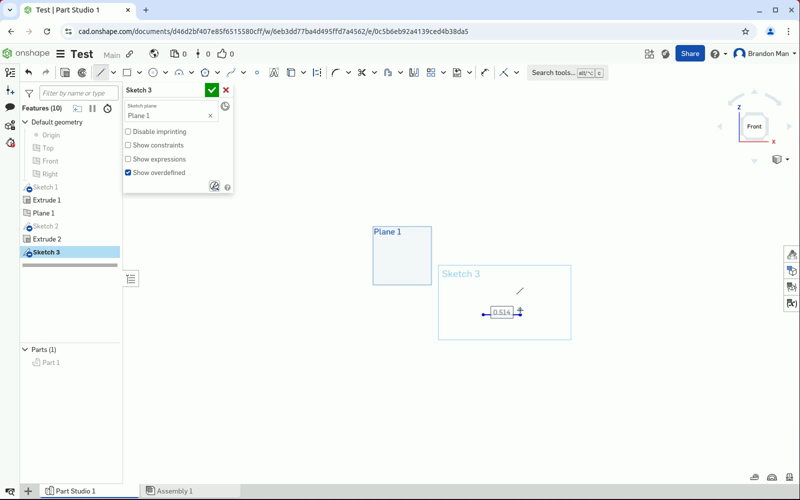
scroll(-6)
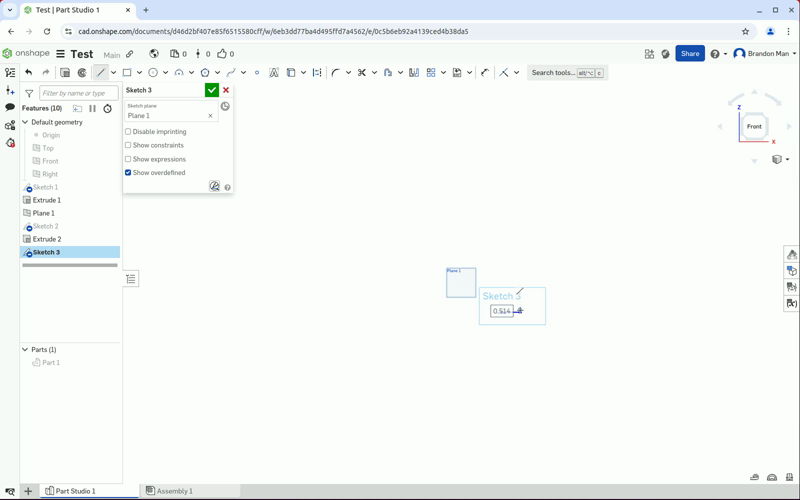
key_up(shift)
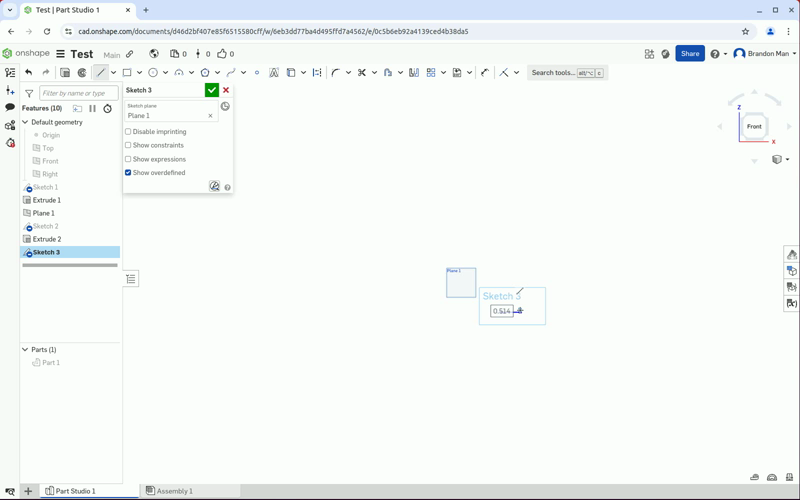
key_down(shift)
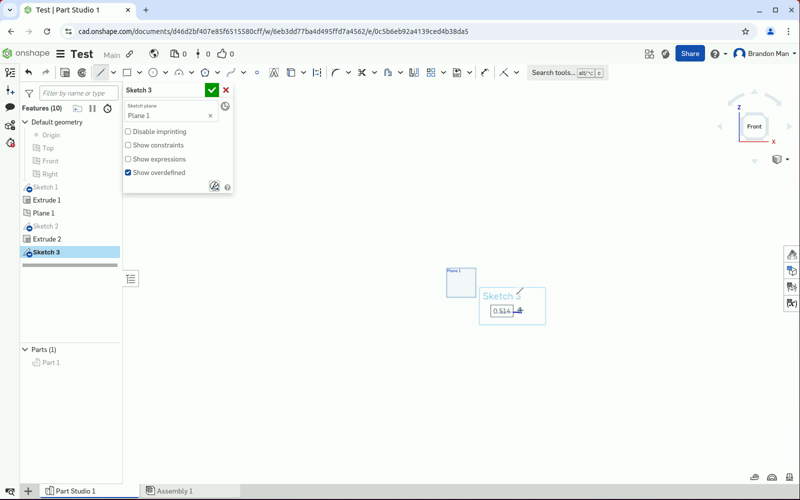
mouse_move(550, 309)
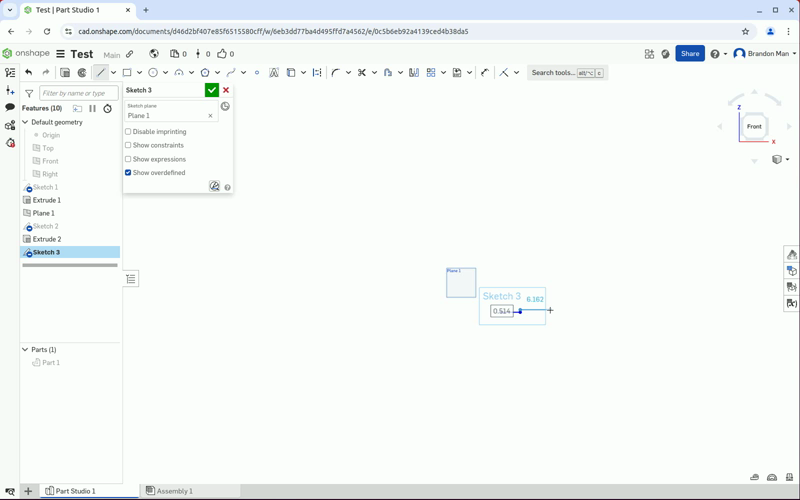
mouse_move(501, 309)
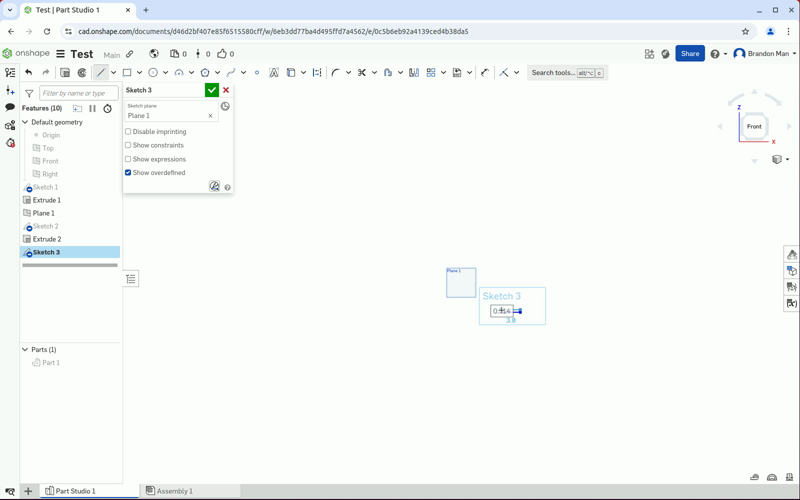
scroll(6)
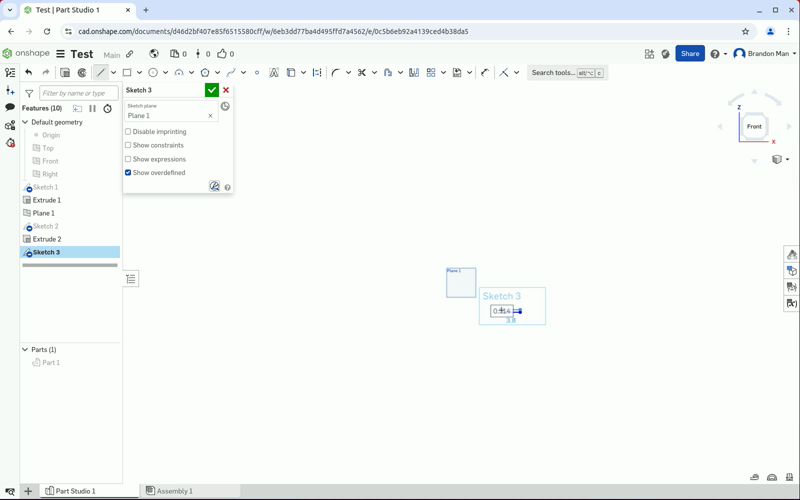
scroll(6)
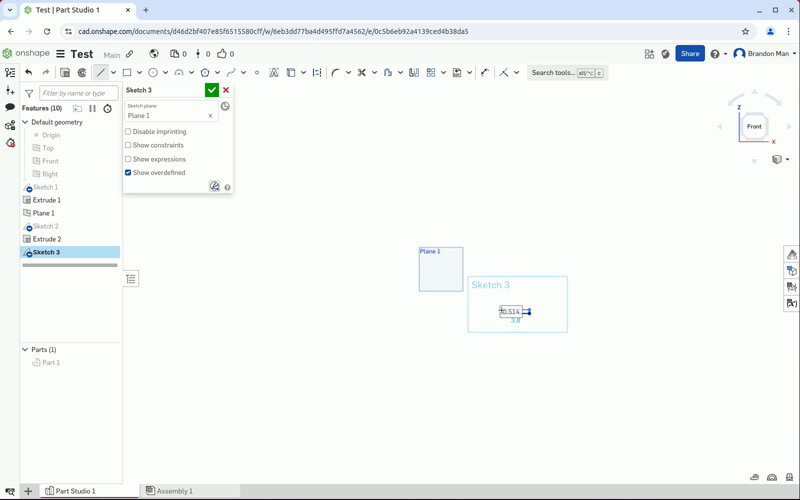
scroll(6)
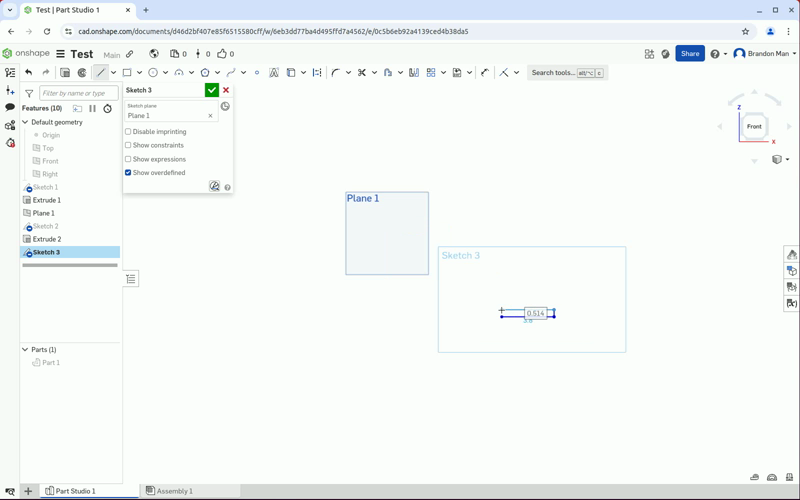
scroll(6)
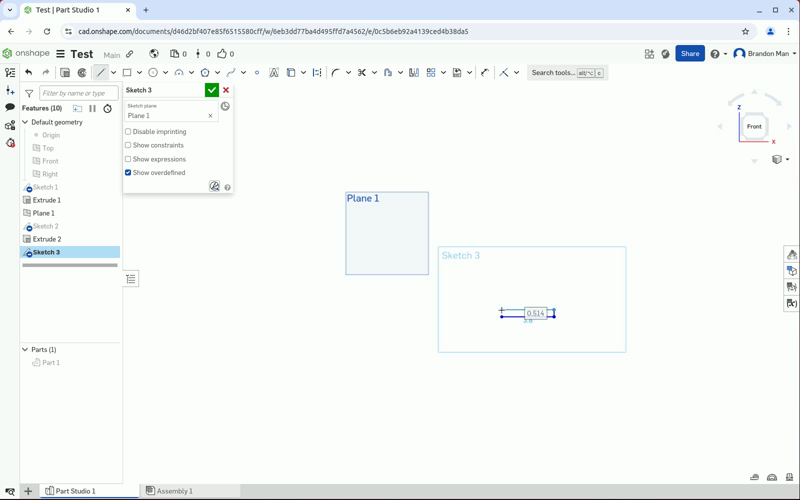
scroll(6)
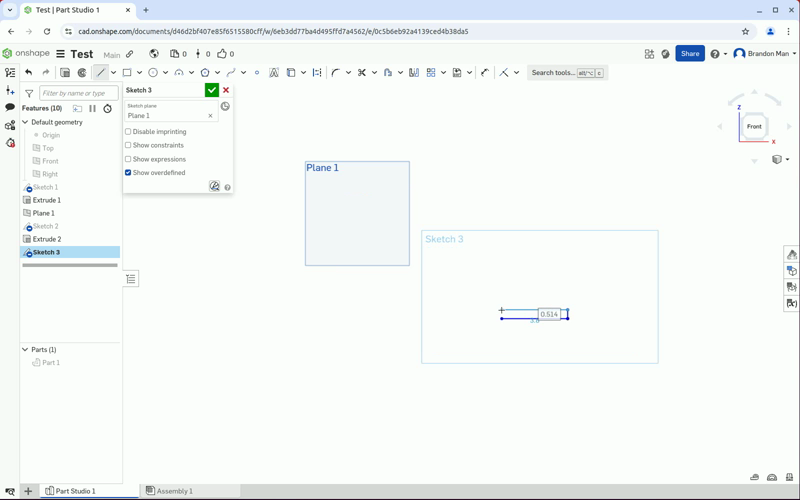
scroll(6)
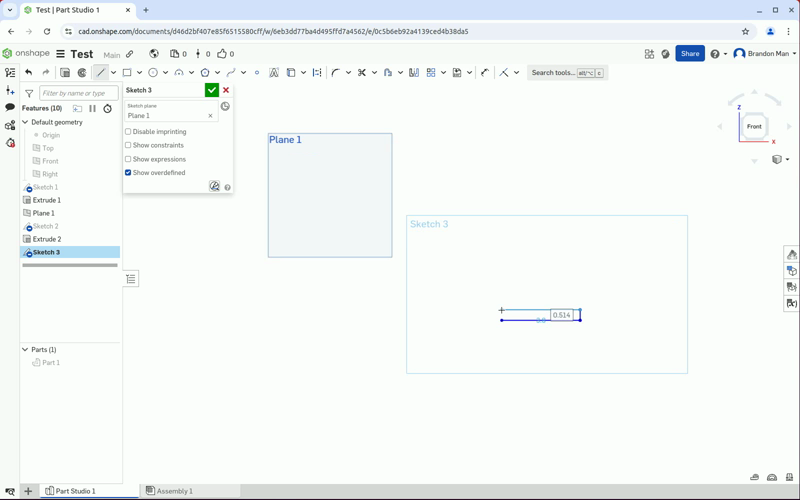
scroll(6)
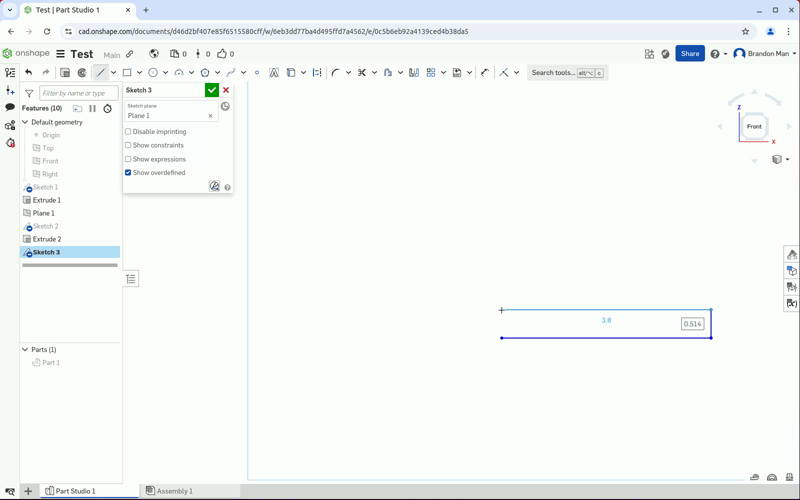
click(501, 309)
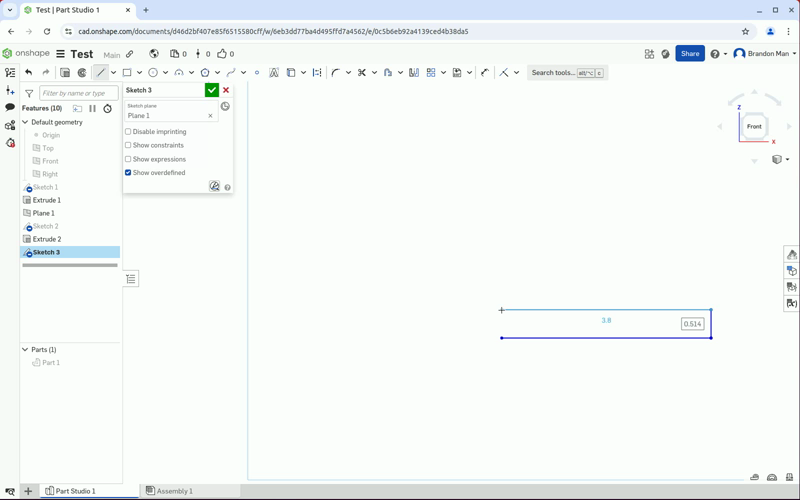
scroll(-6)
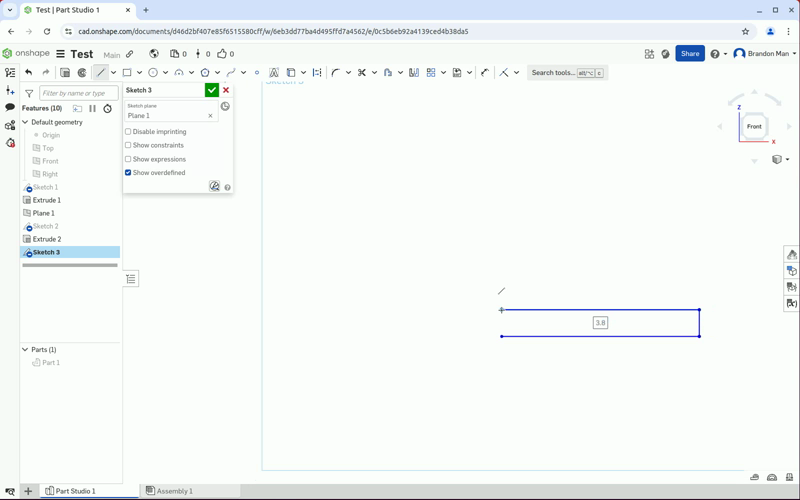
scroll(-6)
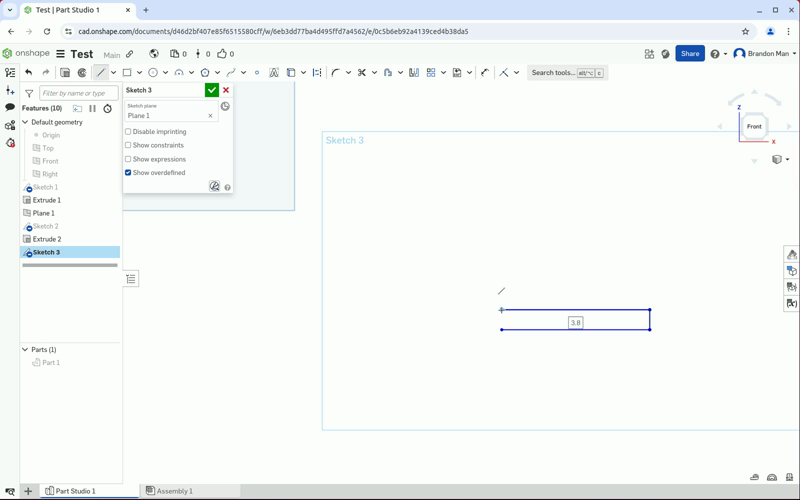
scroll(-6)
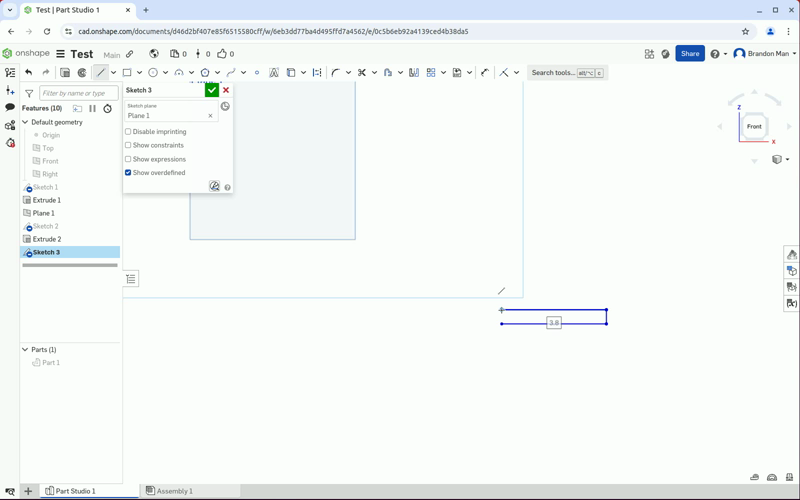
scroll(-6)
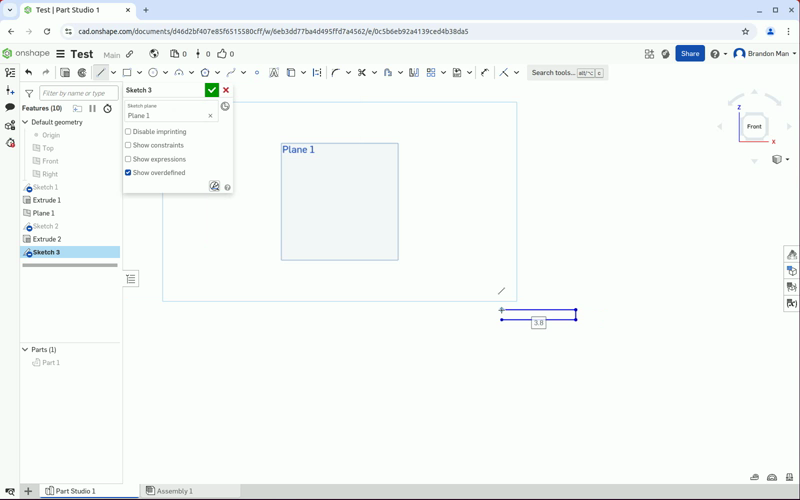
scroll(-6)
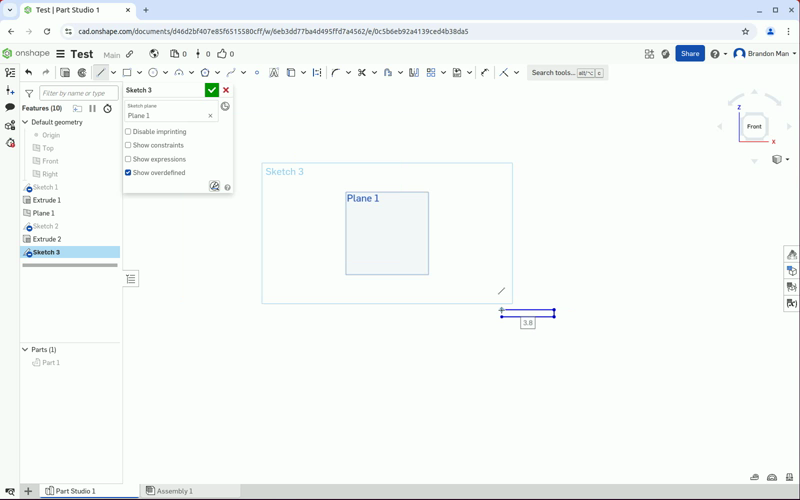
scroll(-6)
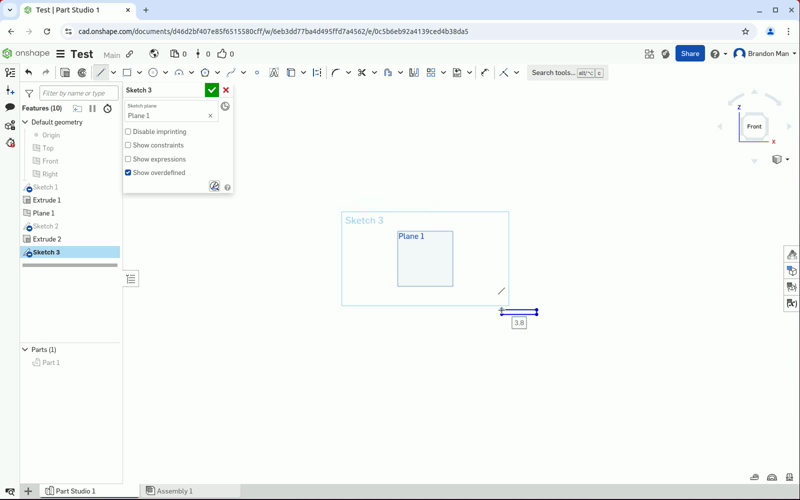
scroll(-6)
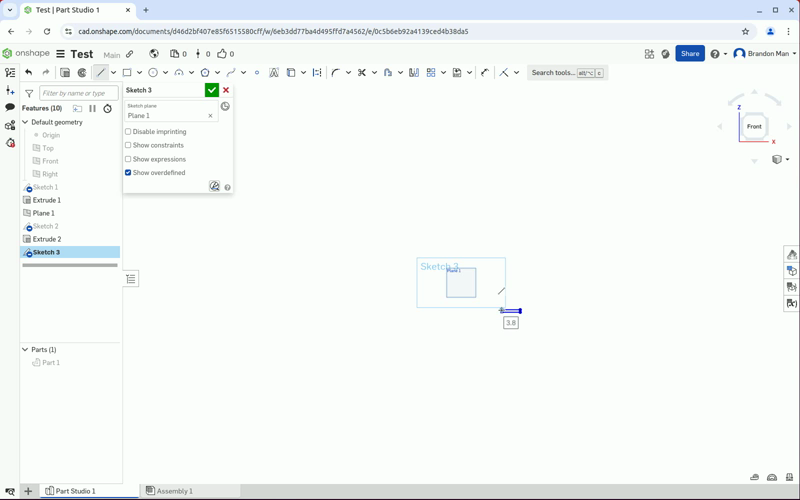
key_up(shift)
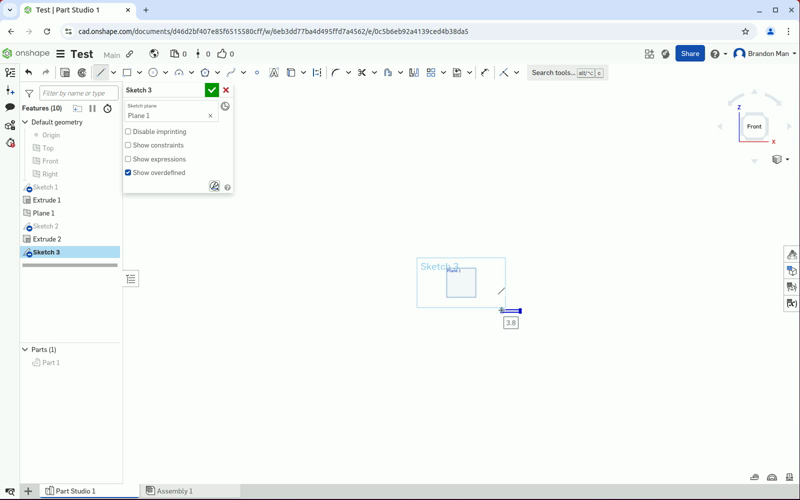
mouse_move(531, 309)
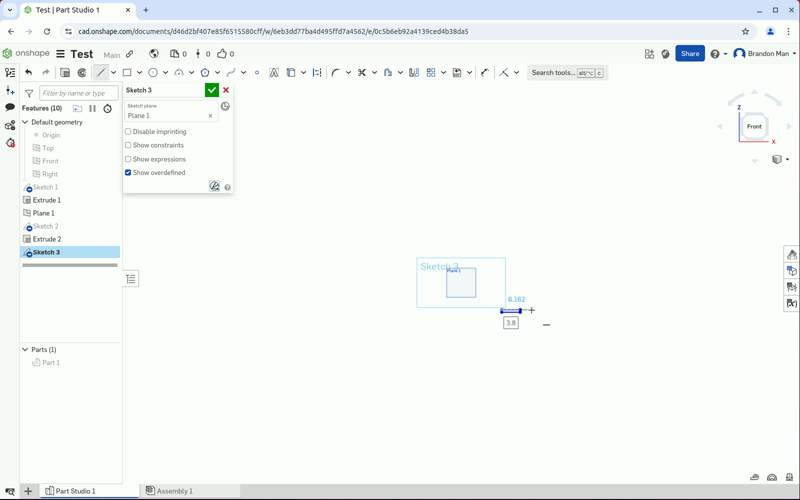
key_down(shift)
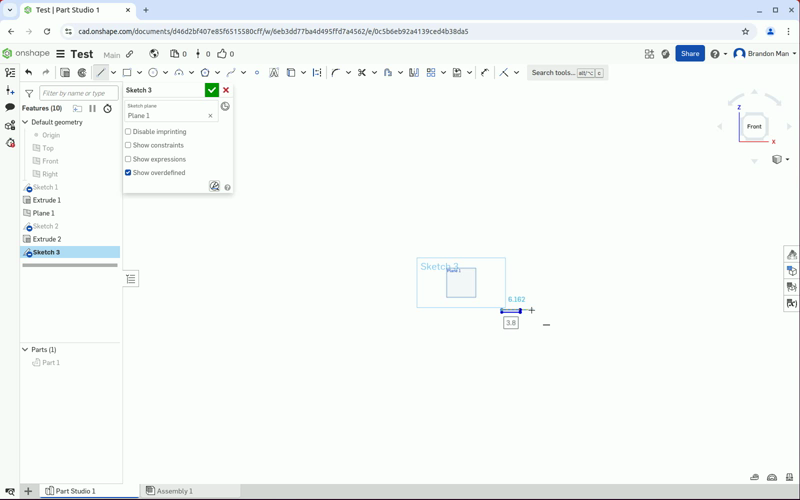
mouse_move(501, 312)
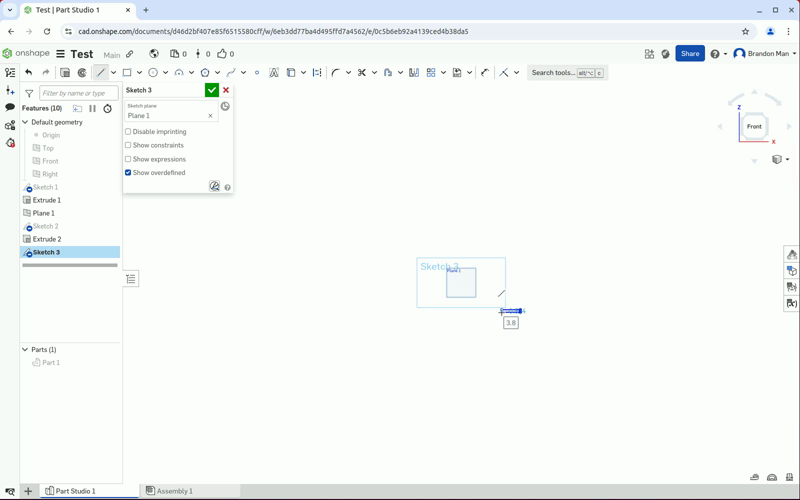
scroll(6)
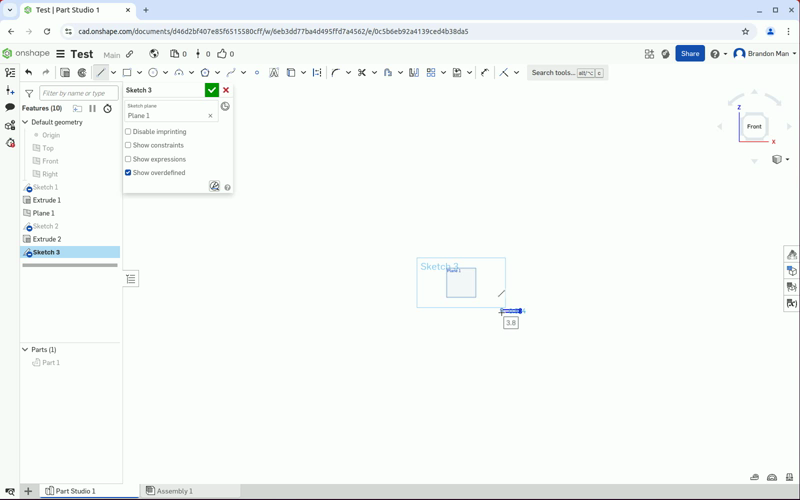
scroll(6)
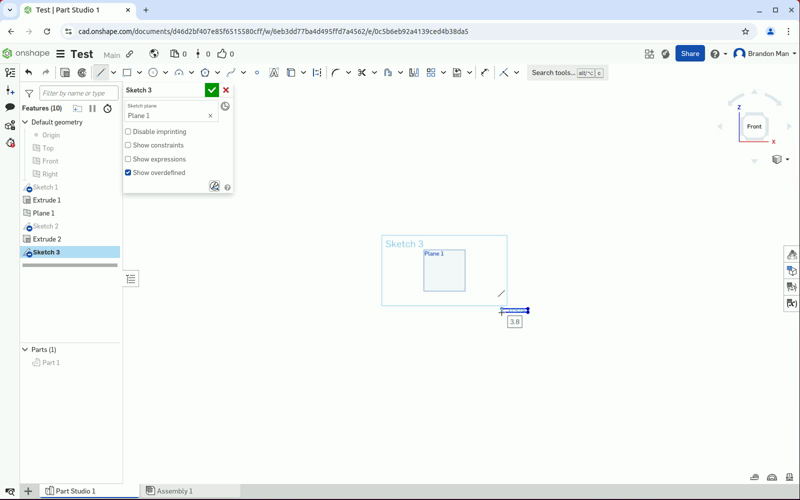
scroll(6)
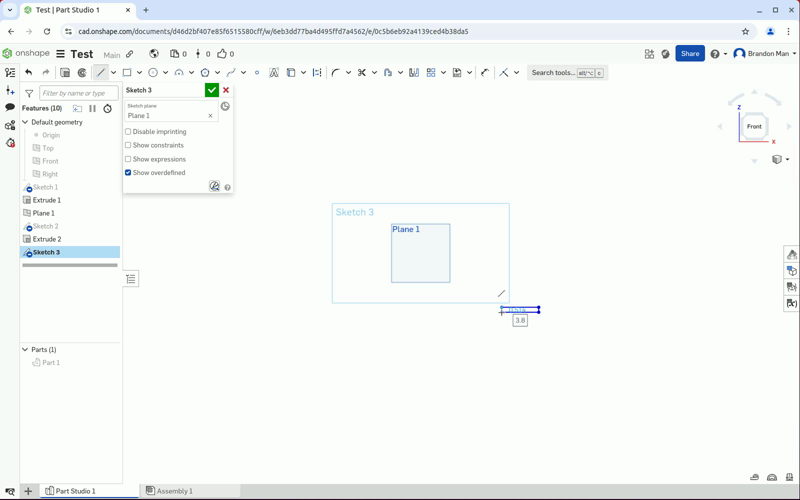
scroll(6)
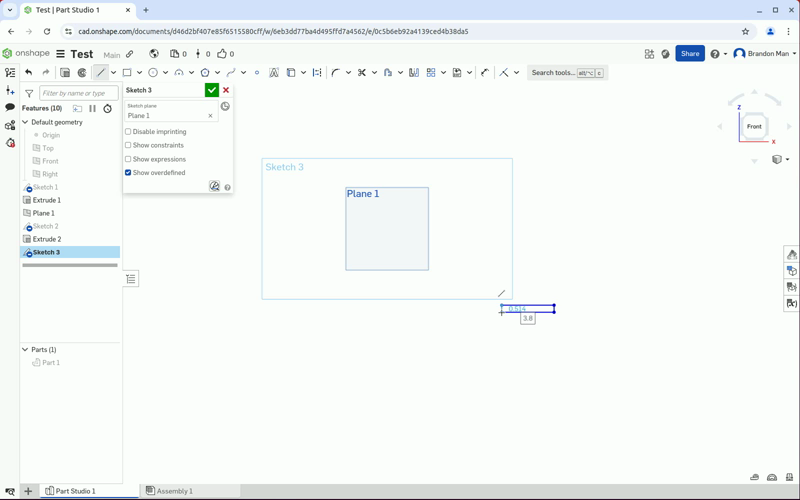
scroll(6)
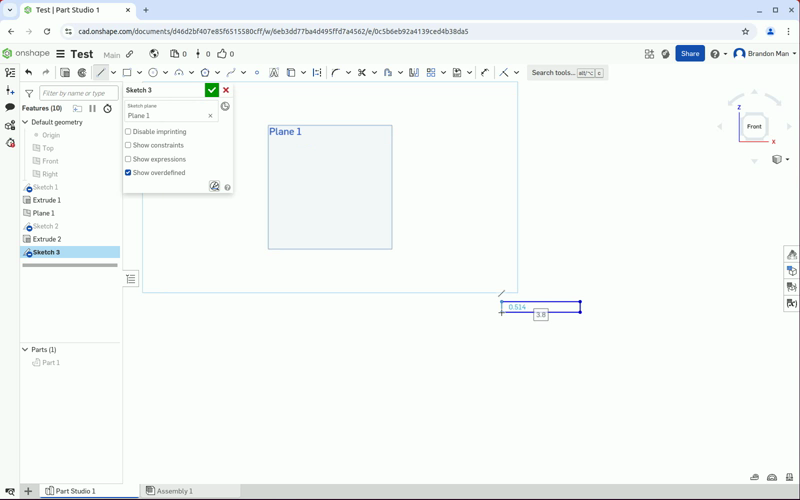
scroll(6)
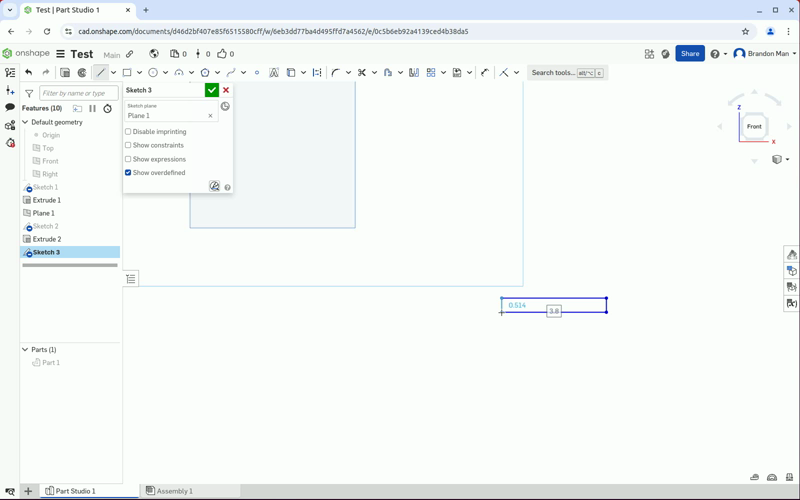
scroll(6)
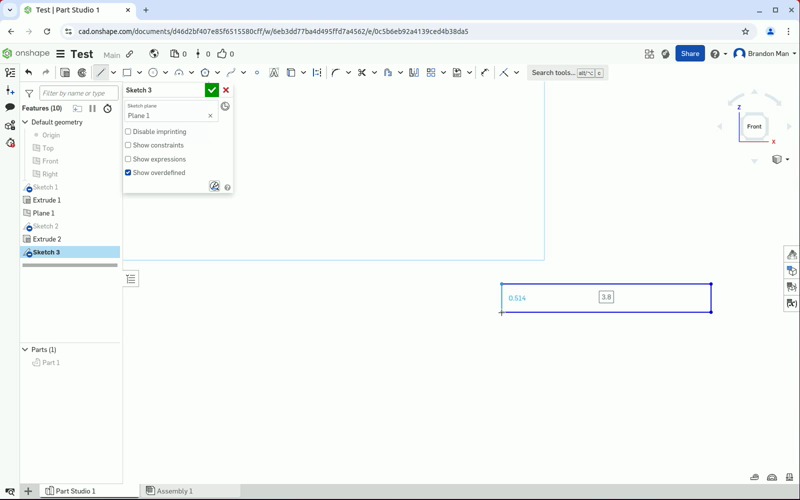
key_up(shift)
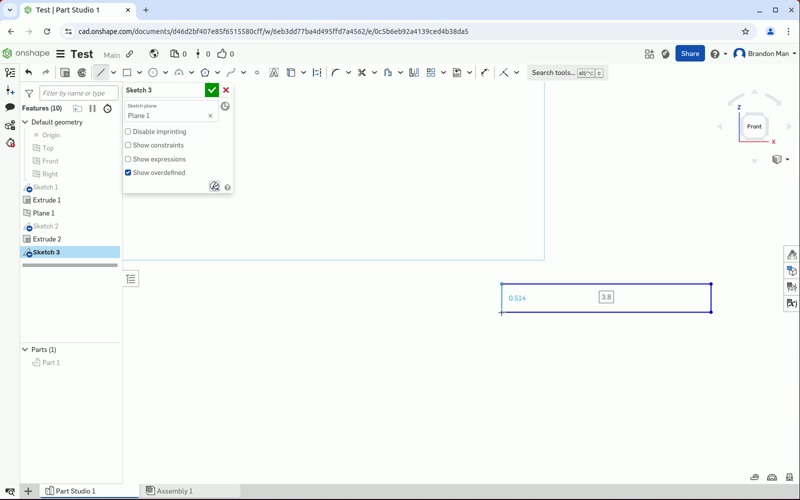
click(501, 312)
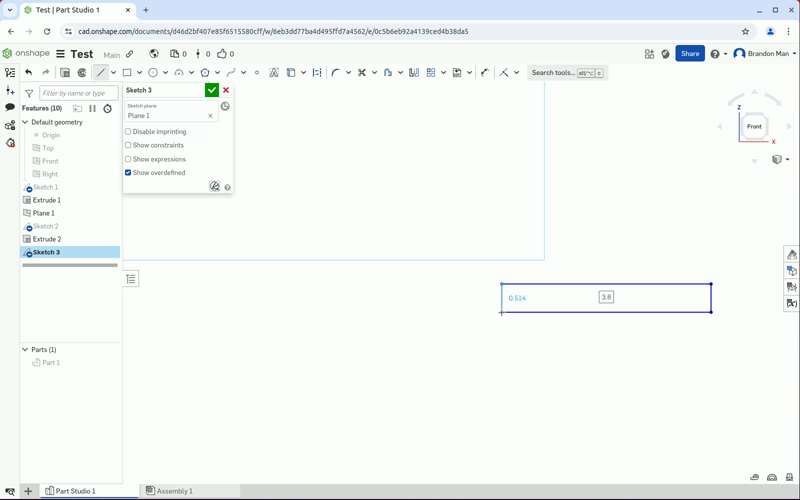
scroll(-6)
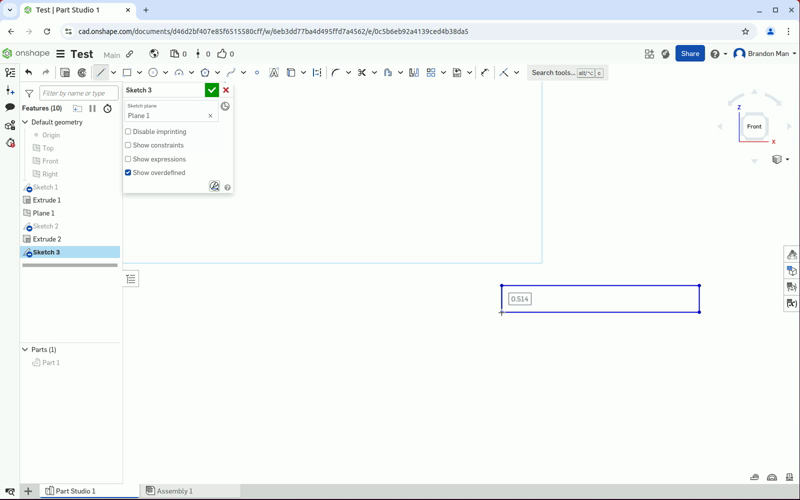
scroll(-6)
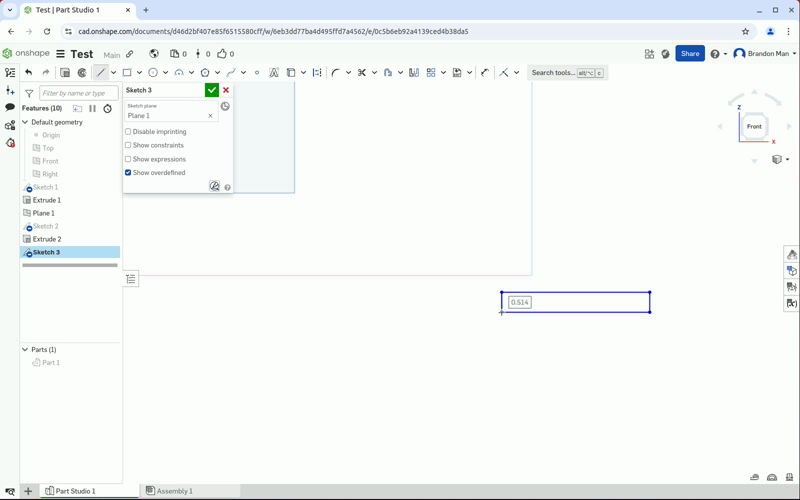
scroll(-6)
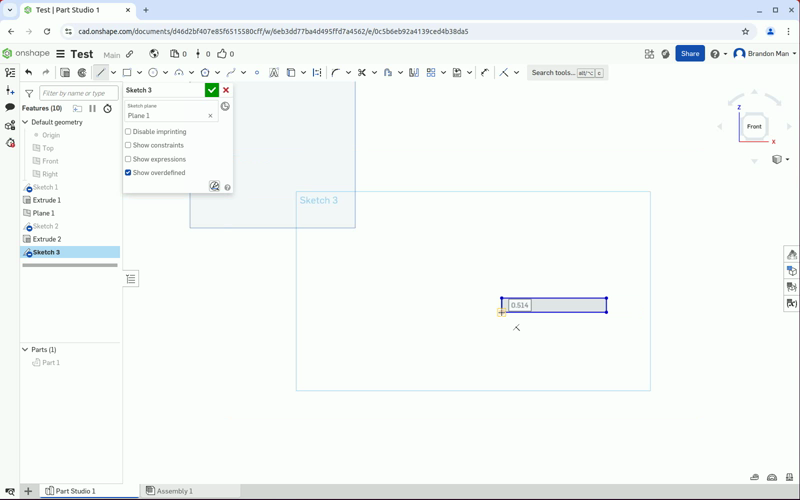
scroll(-6)
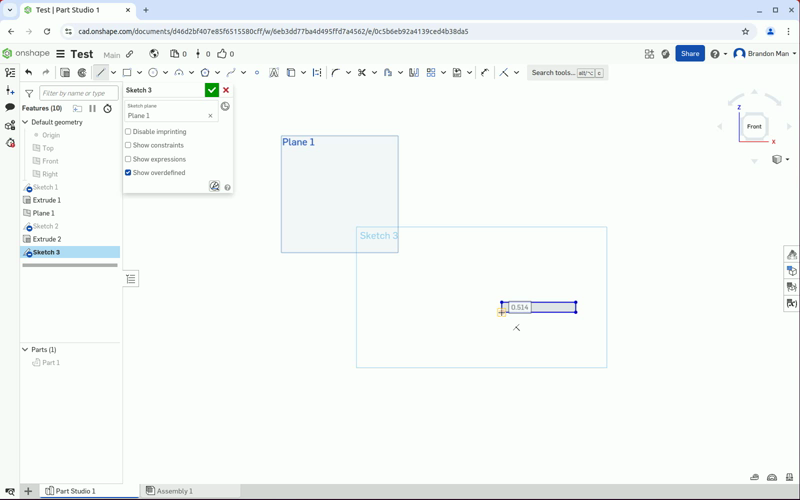
scroll(-6)
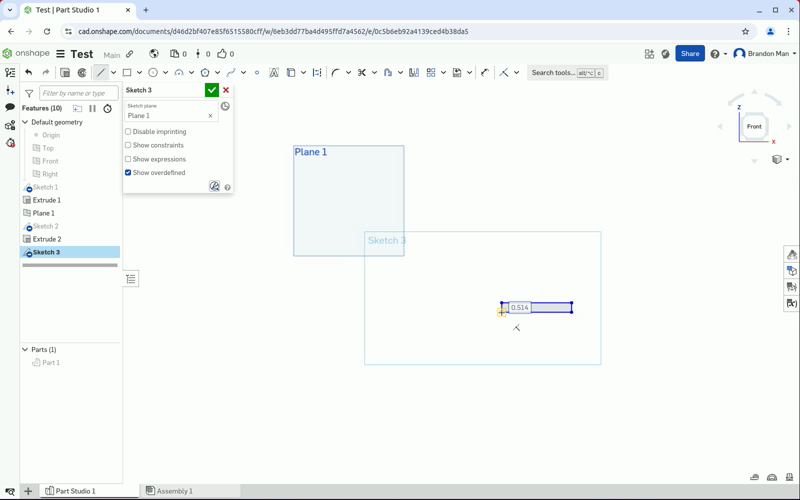
scroll(-6)
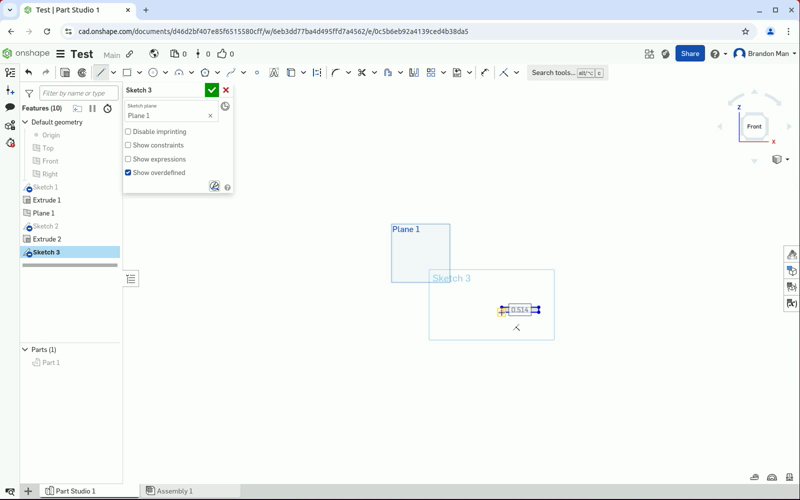
scroll(-6)
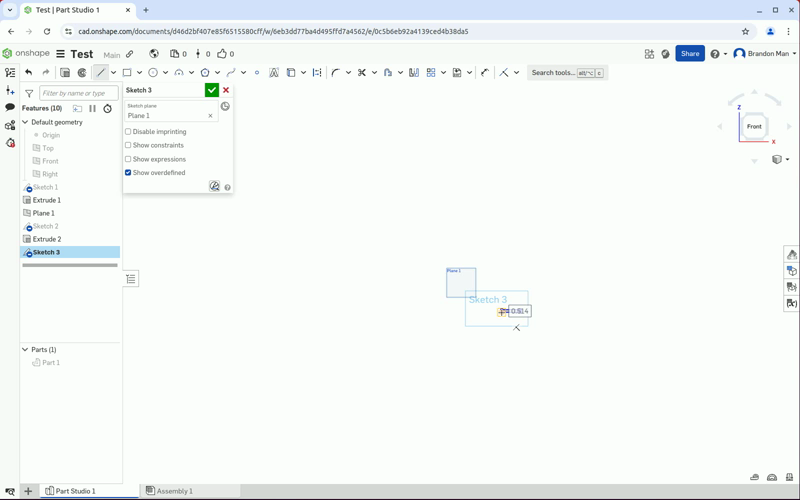
key(esc)
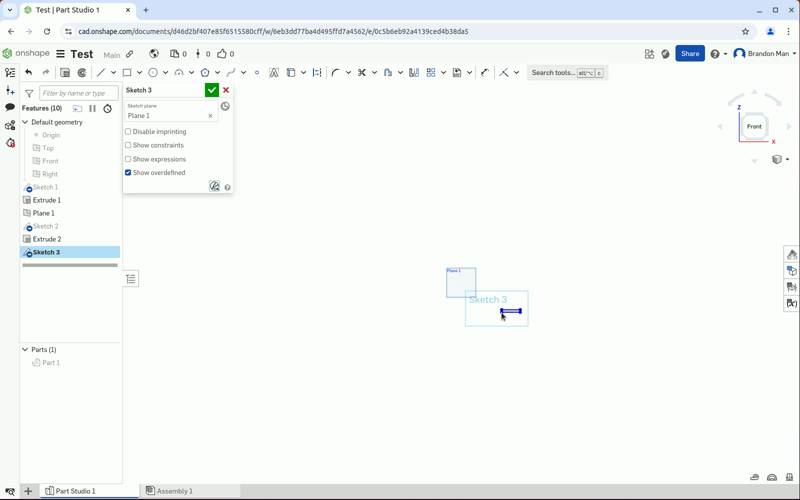
mouse_move(518, 310)
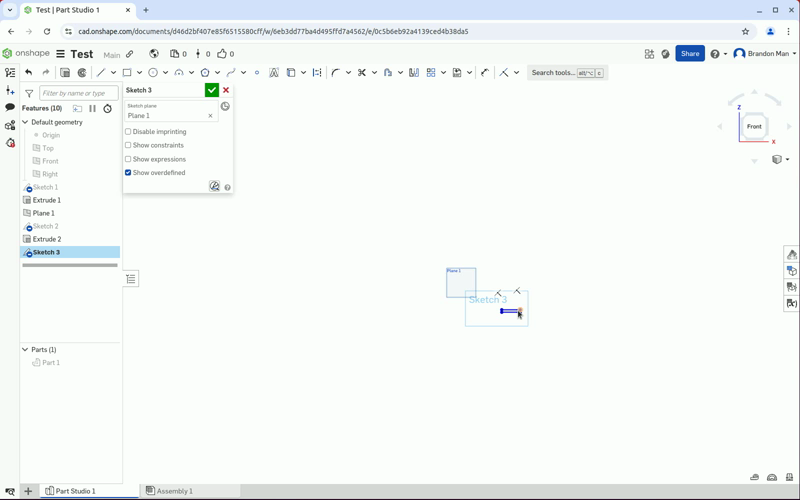
scroll(6)
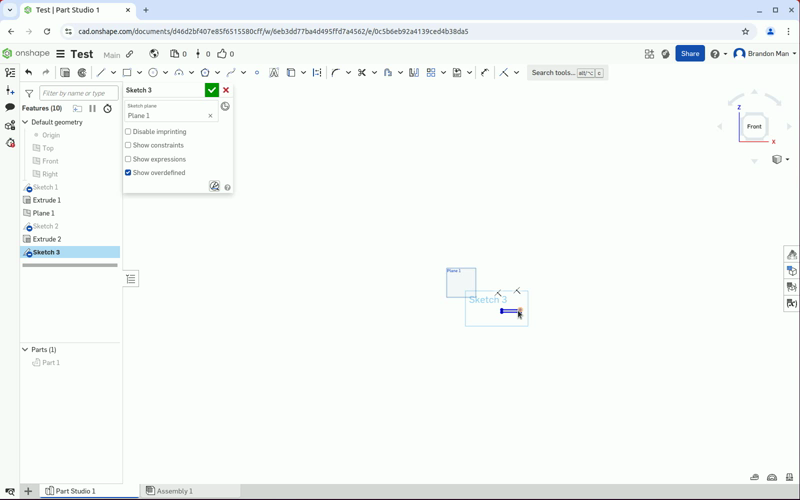
scroll(6)
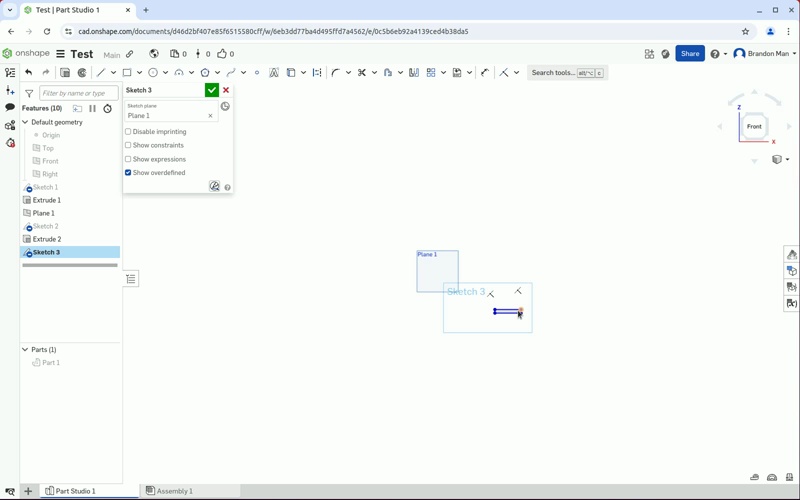
scroll(6)
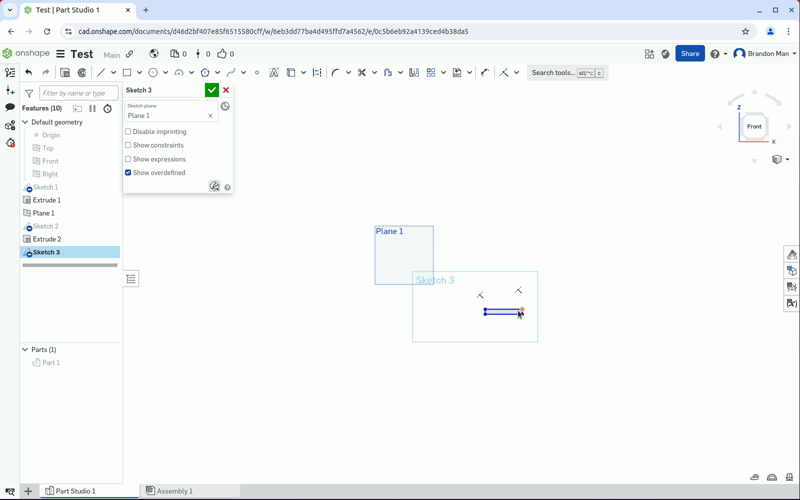
scroll(6)
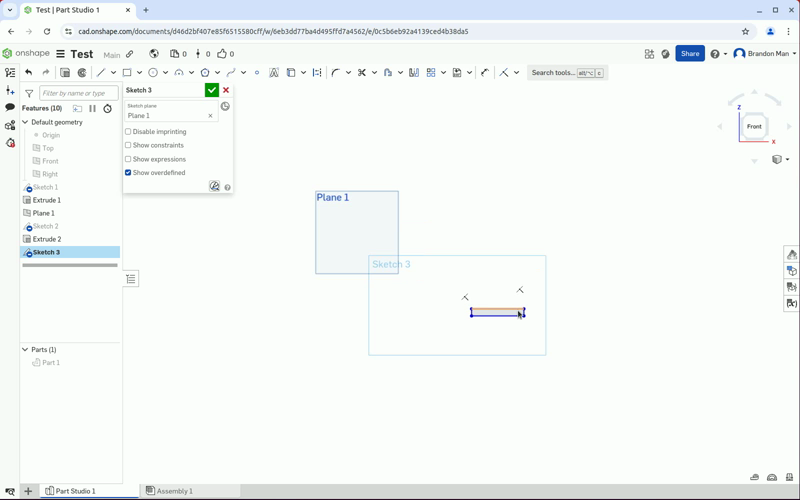
scroll(6)
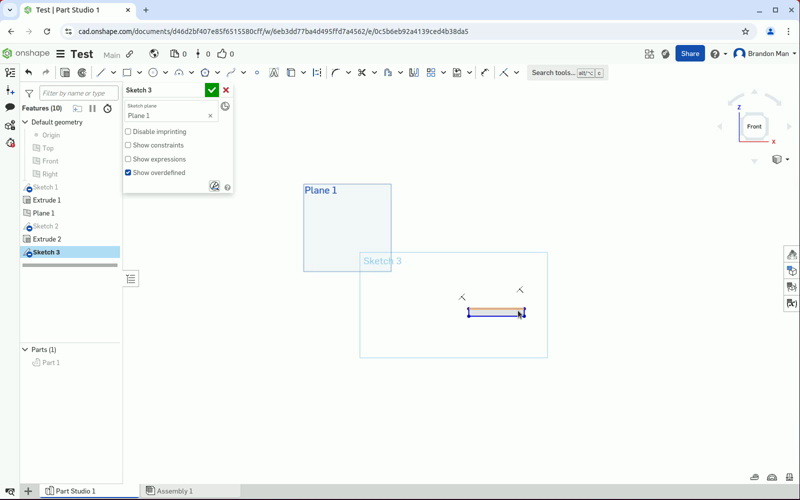
scroll(6)
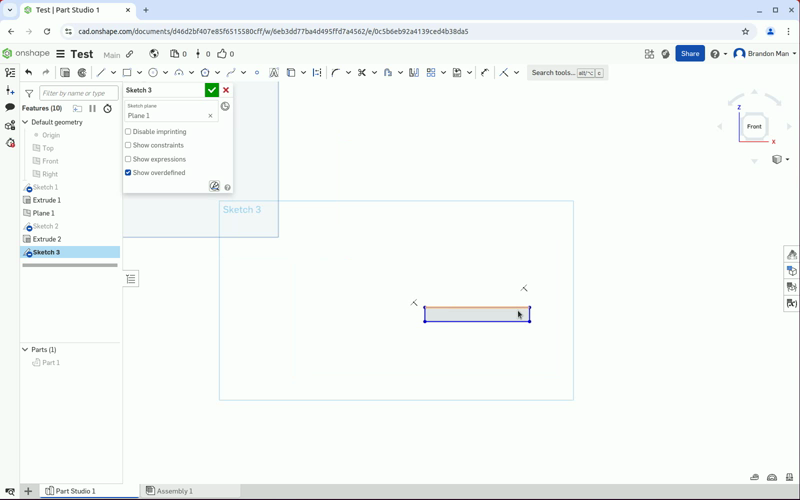
scroll(6)
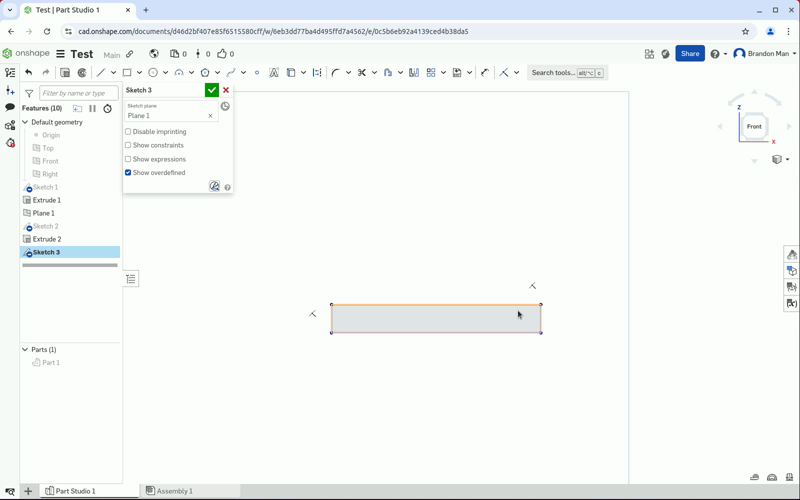
click(518, 310)
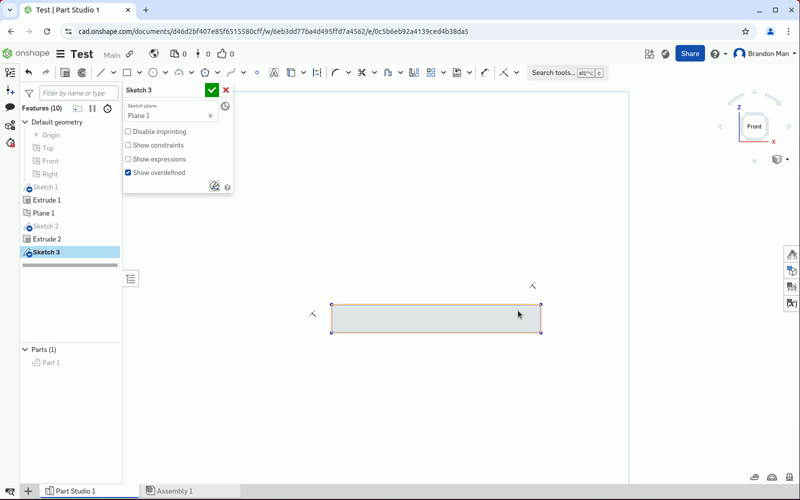
scroll(-6)
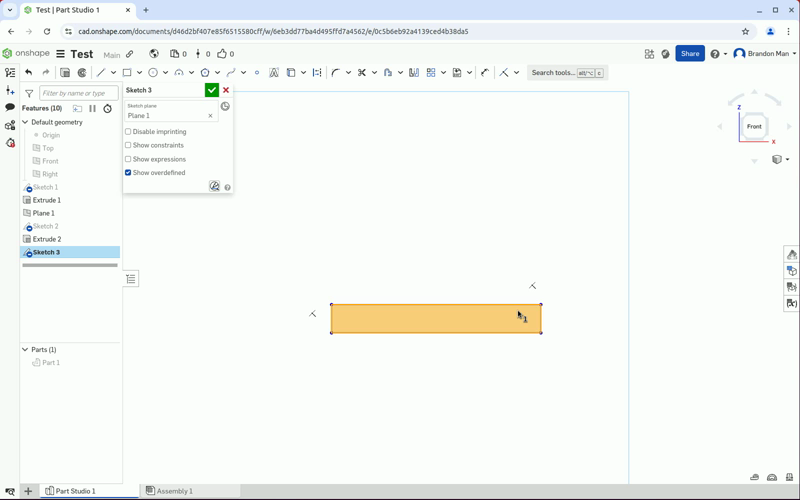
scroll(-6)
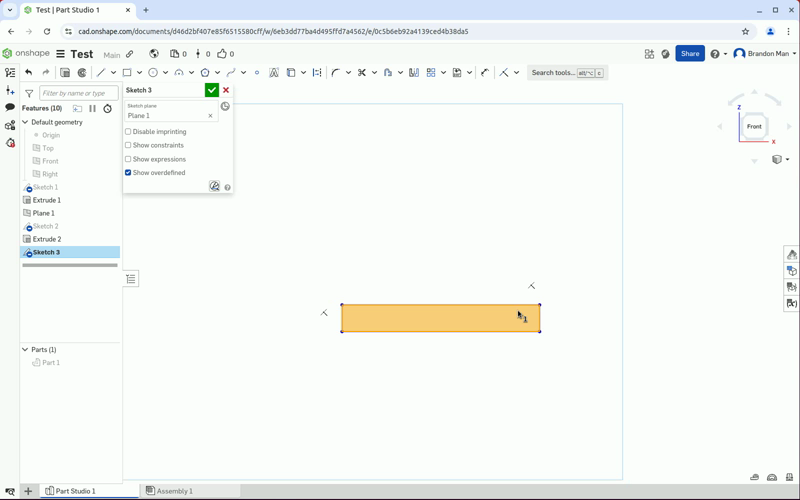
scroll(-6)
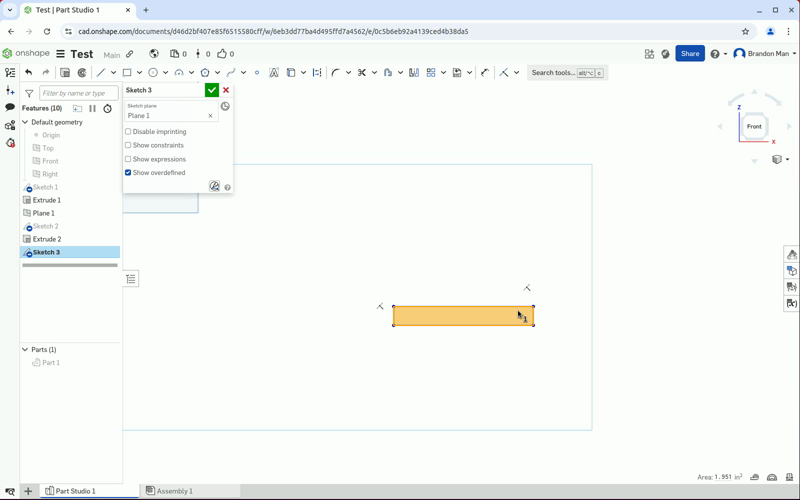
scroll(-6)
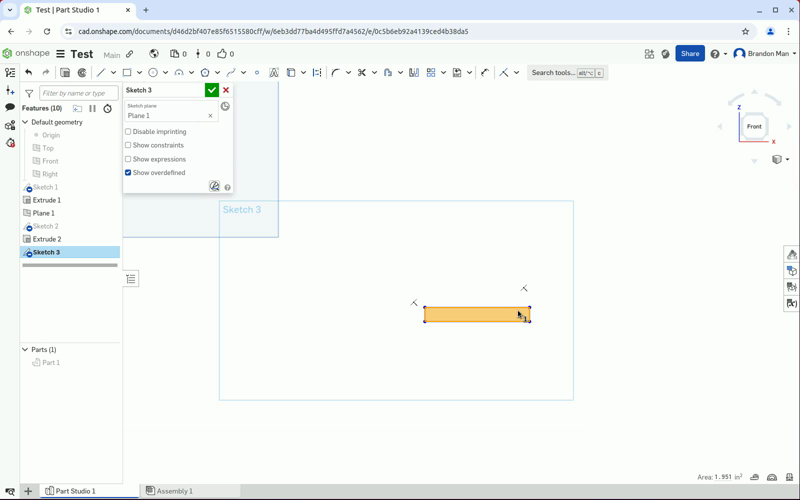
scroll(-6)
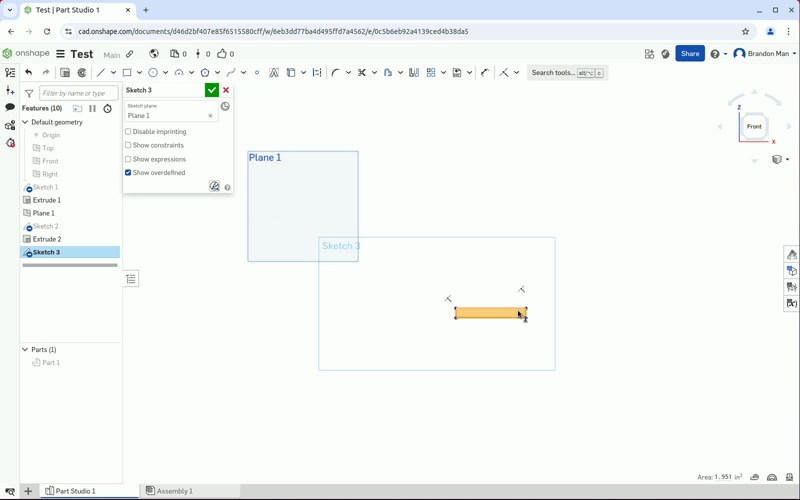
scroll(-6)
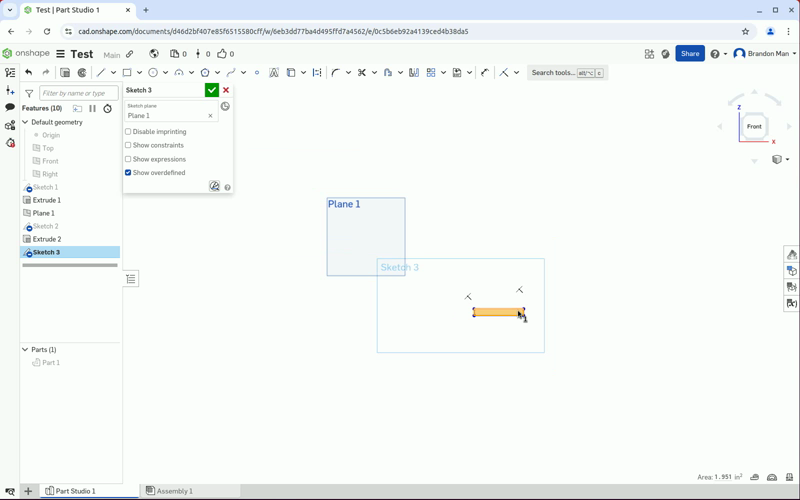
scroll(-6)
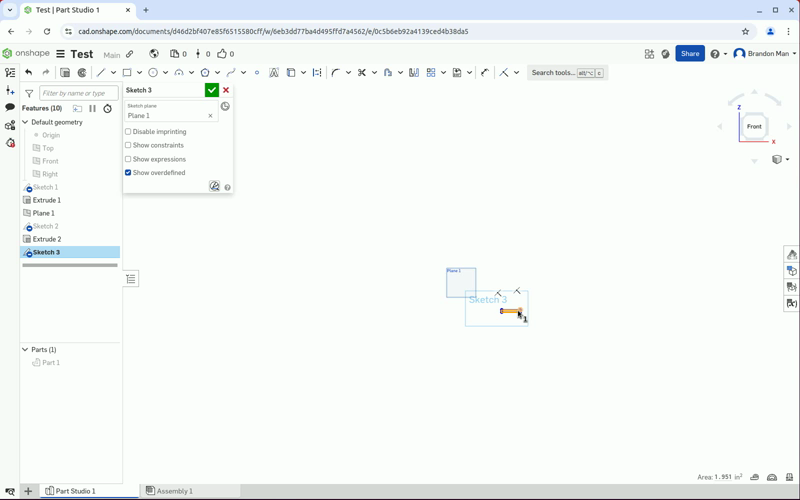
mouse_move(73, 352)
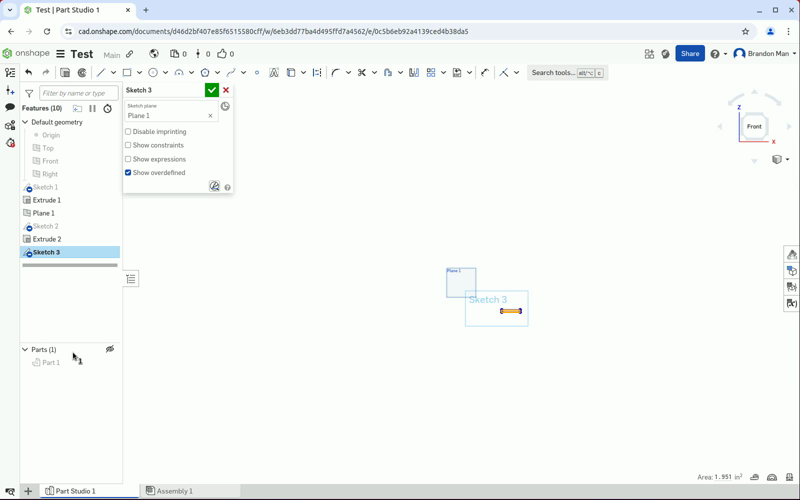
key(shift+y)
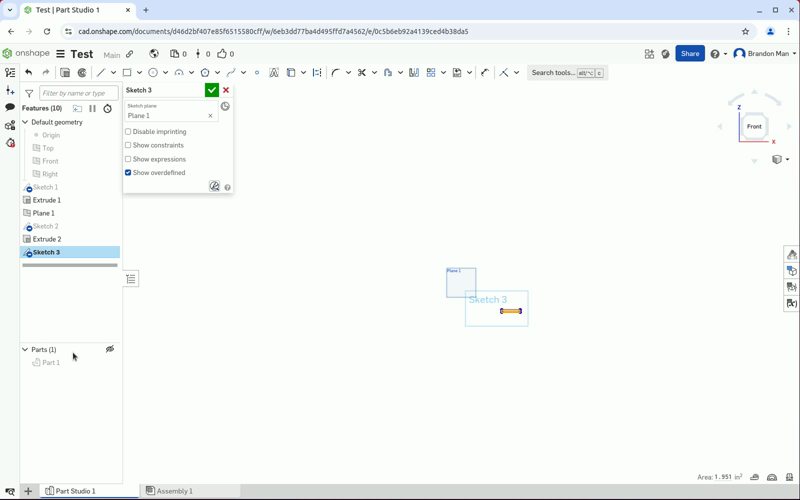
key(shift+e)
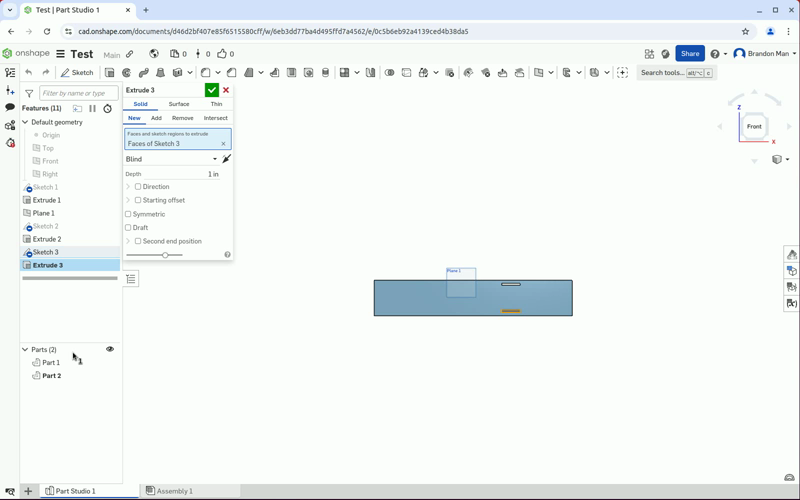
mouse_move(143, 106)
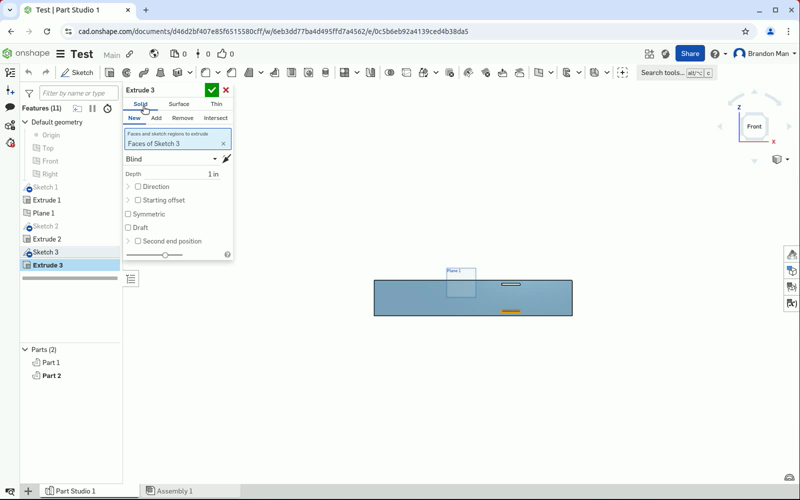
click(143, 106)
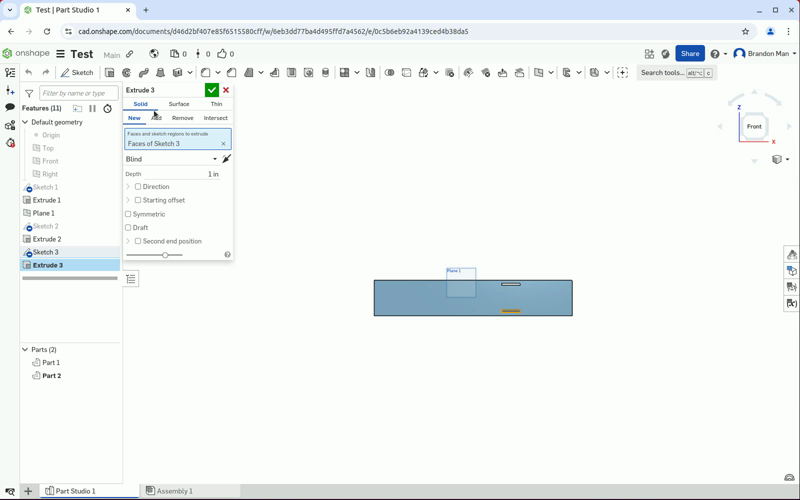
mouse_move(186, 120)
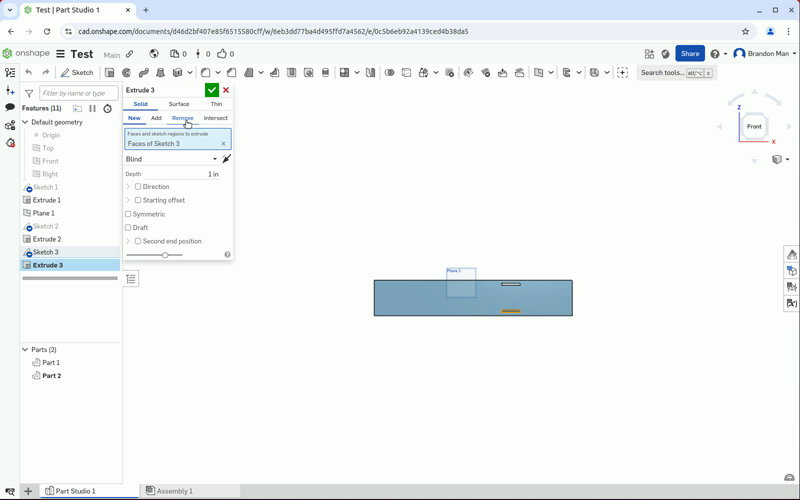
click(186, 120)
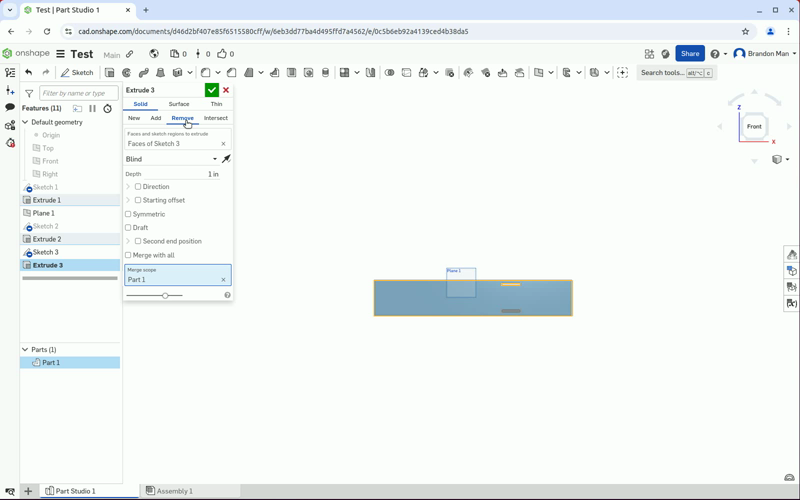
key(tab, 4)
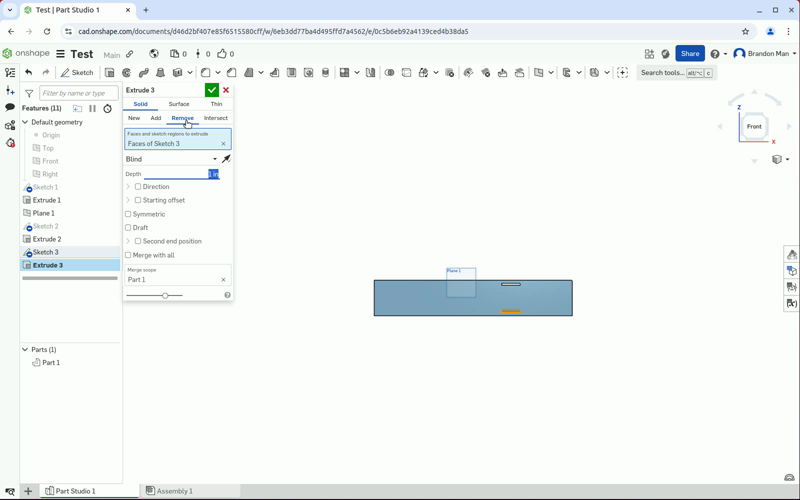
text(3.611)
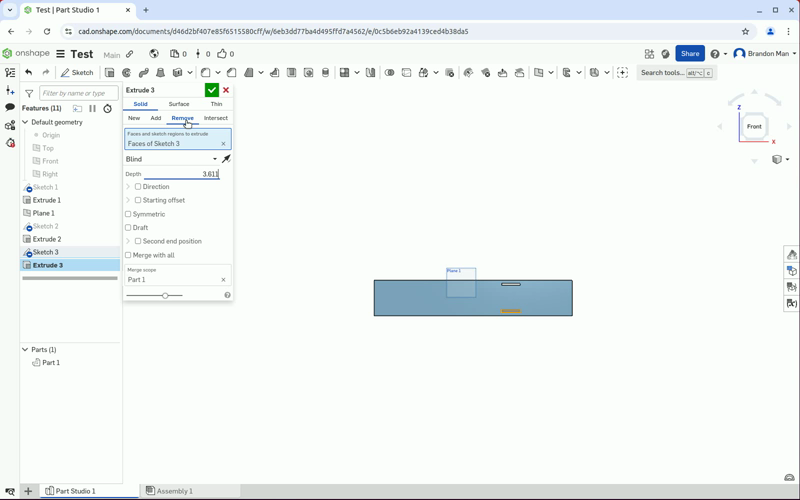
key(tab, 6)
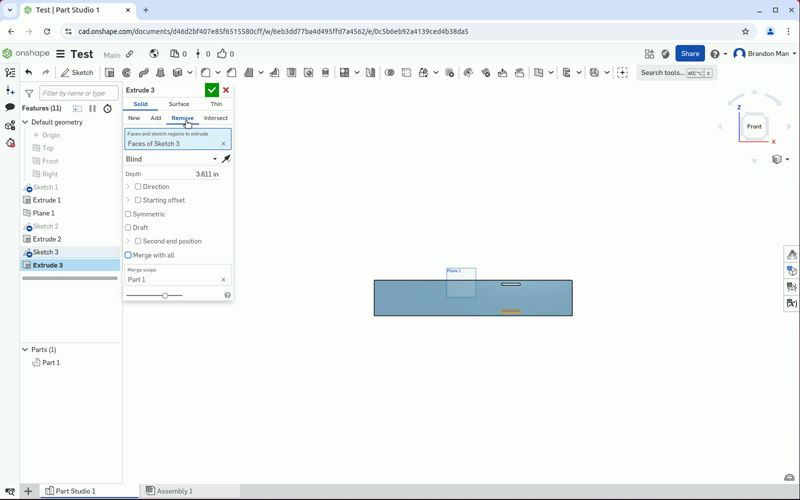
key(space)
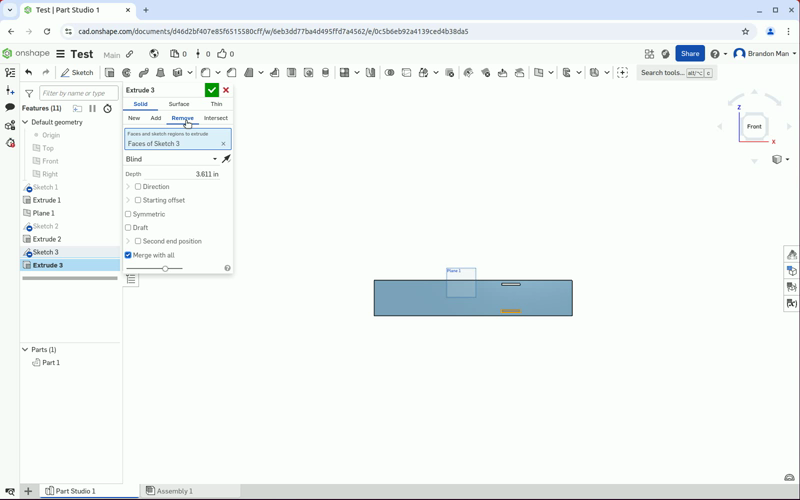
key(enter)
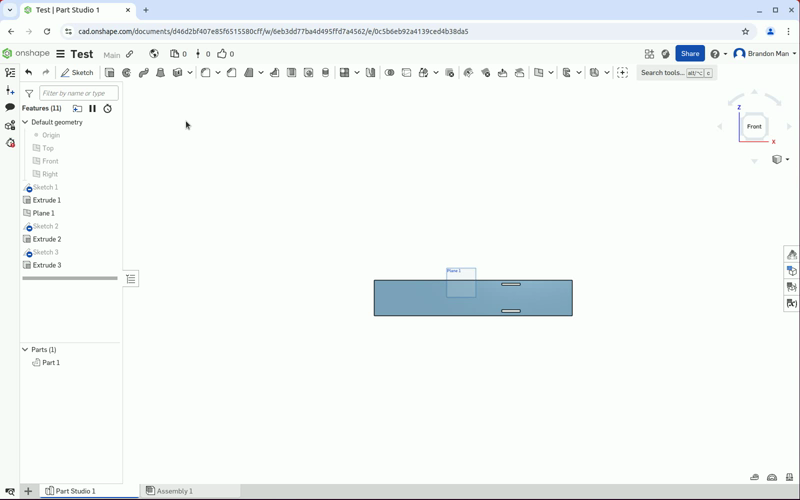
key(shift+h)
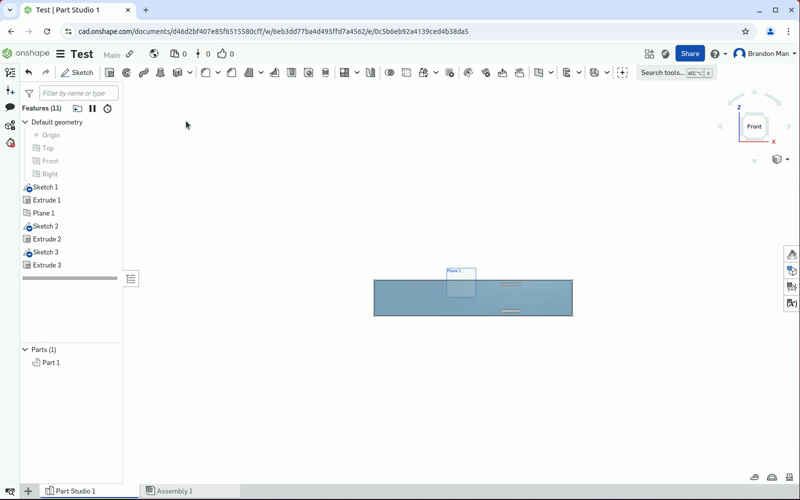
key(shift+h)
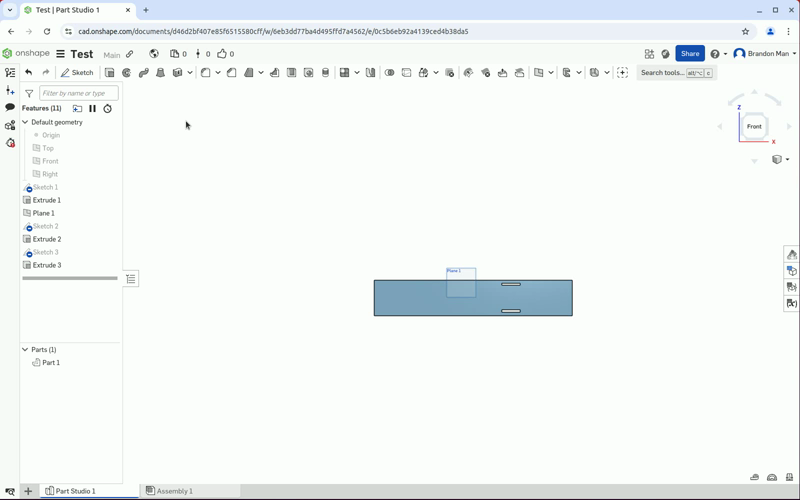
mouse_move(73, 189)
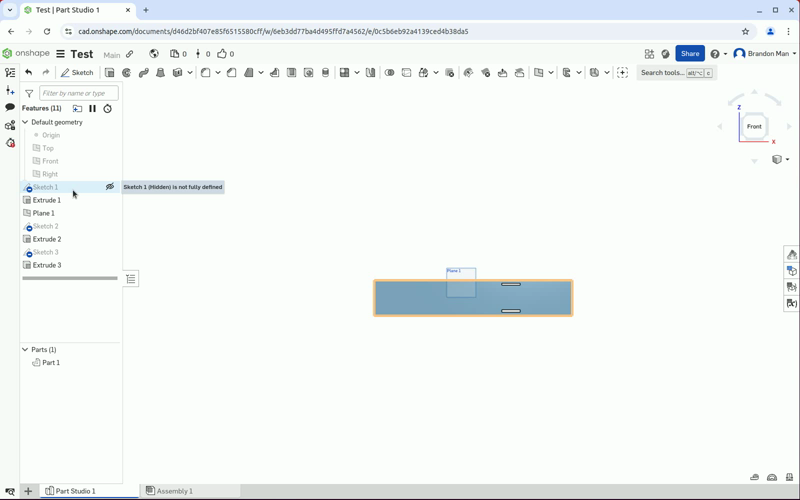
click(73, 189)
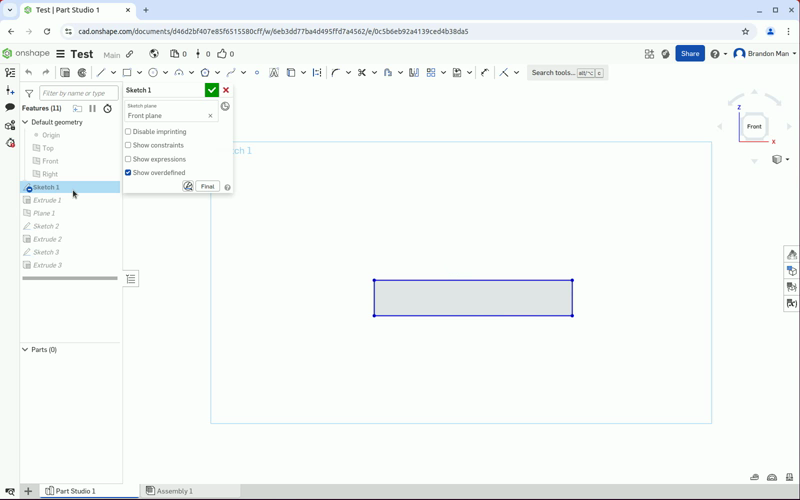
mouse_move(229, 92)
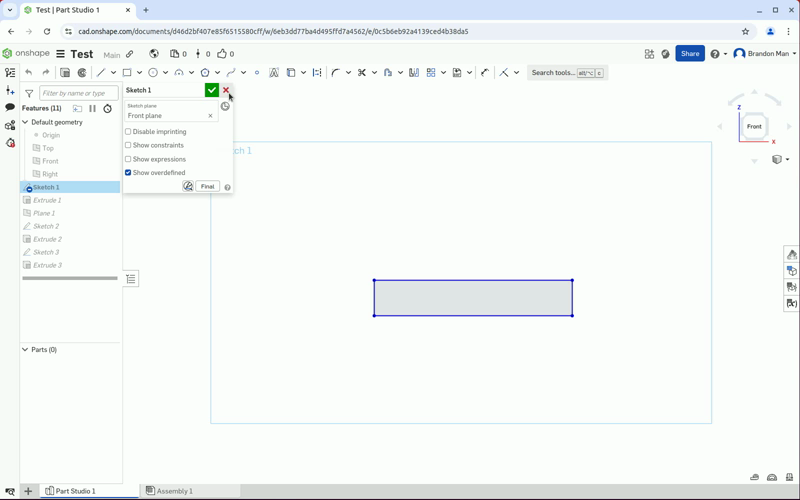
click(229, 92)
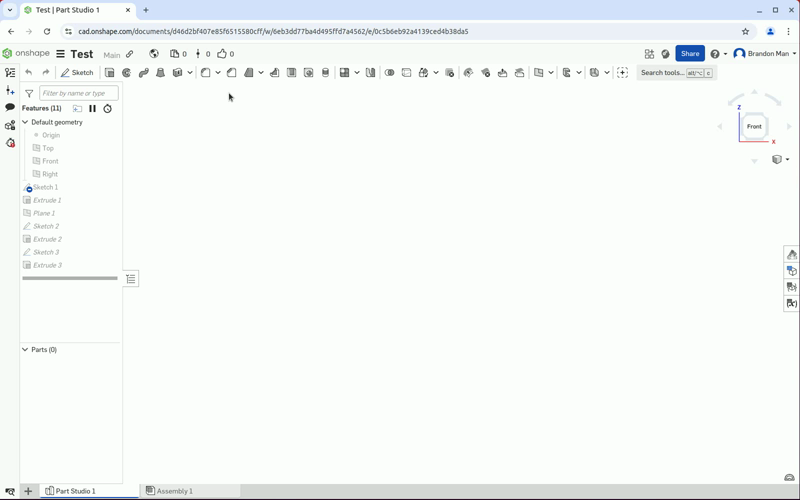
key(shift+s)
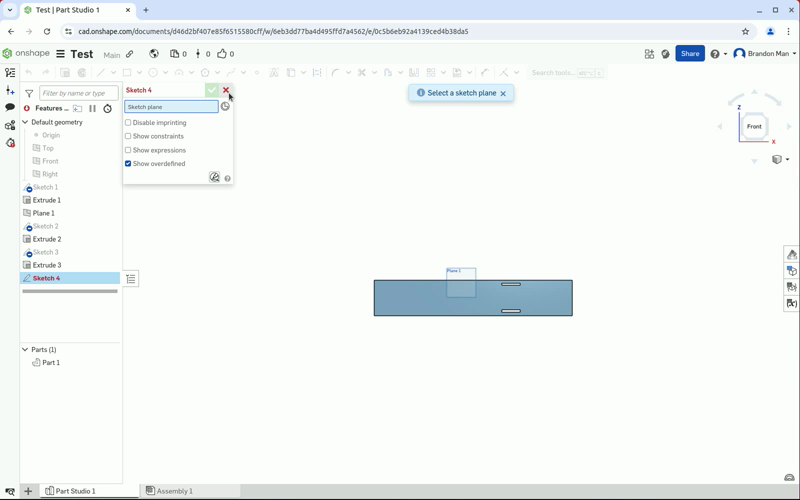
mouse_move(73, 215)
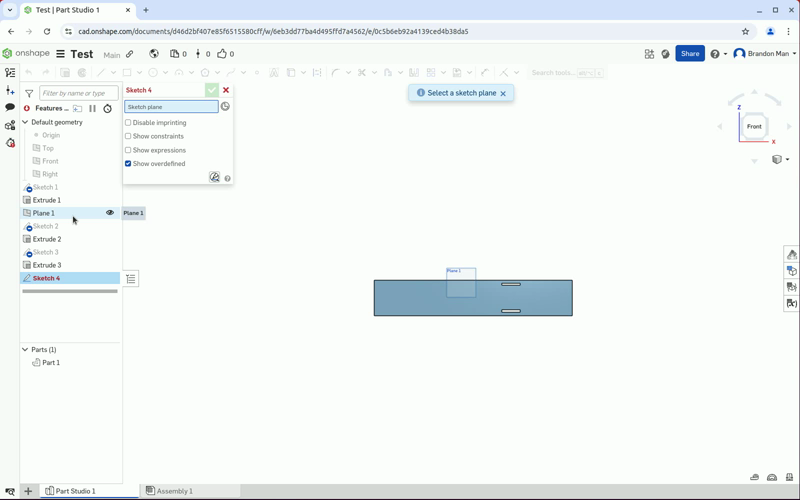
click(73, 215)
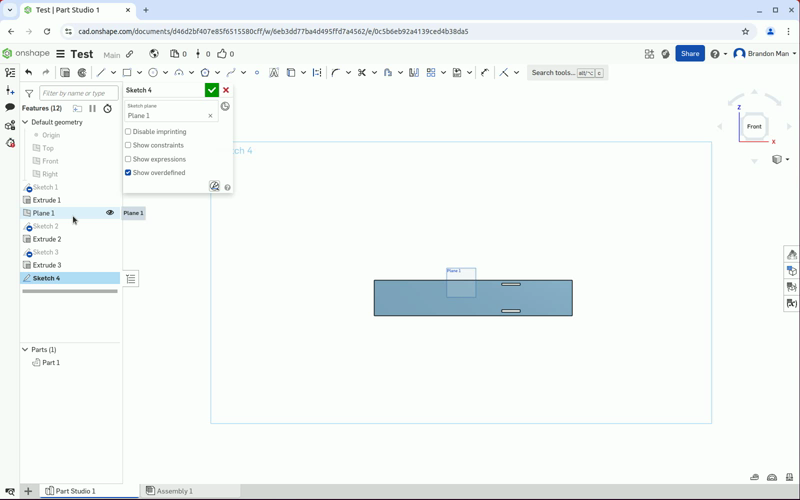
mouse_move(73, 352)
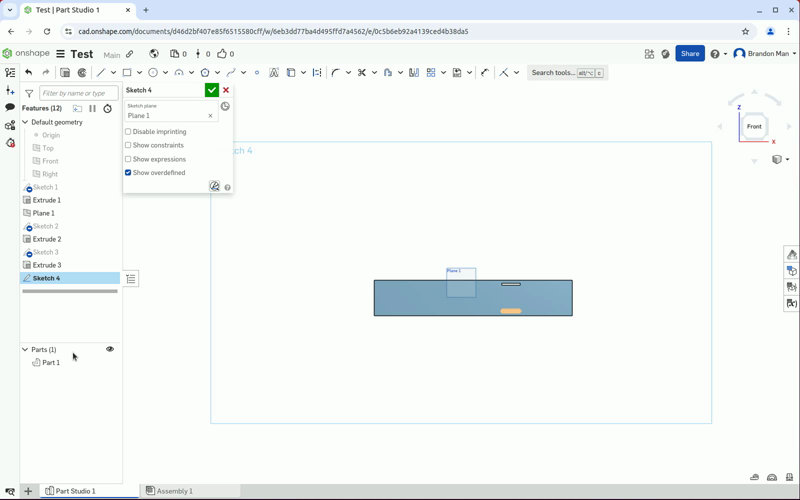
key(y)
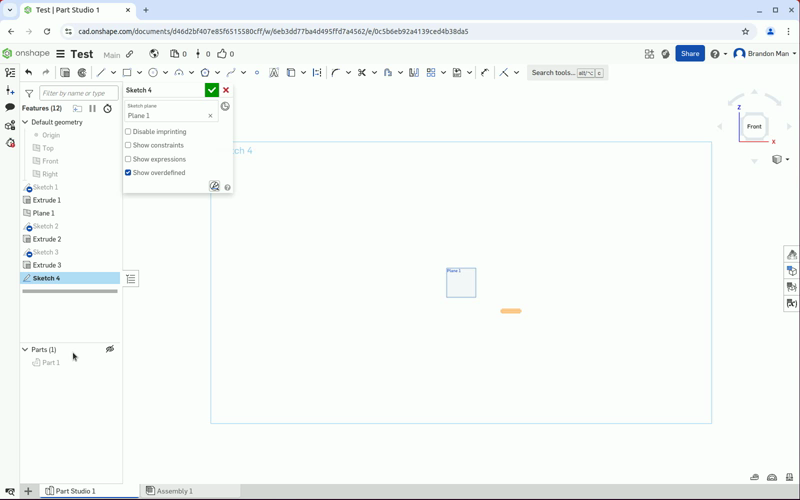
key(l)
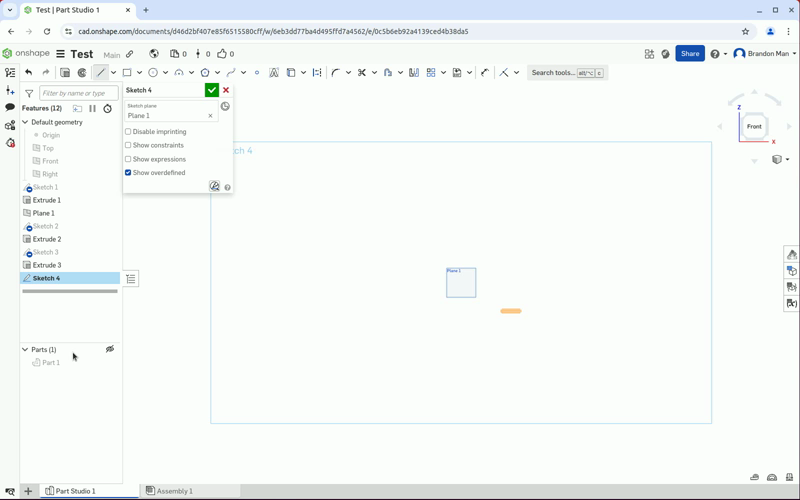
key_down(shift)
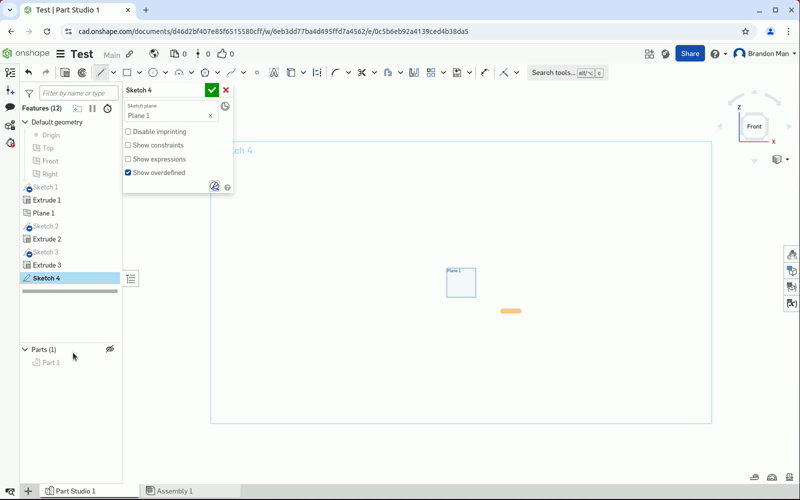
mouse_move(397, 285)
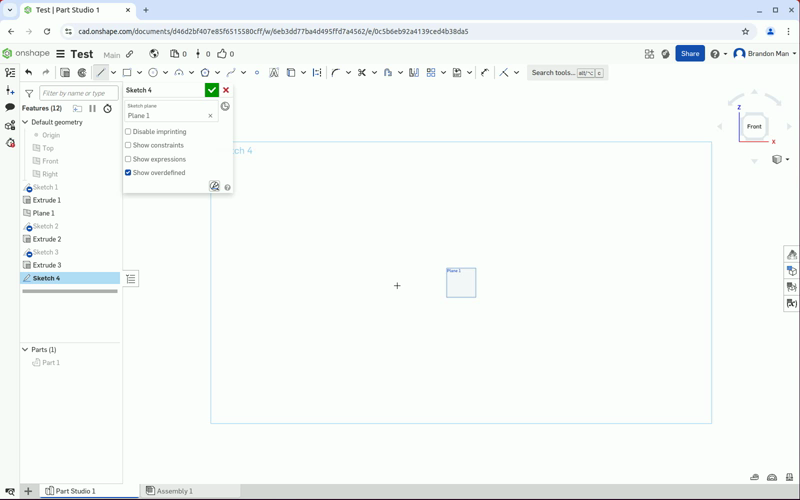
click(397, 285)
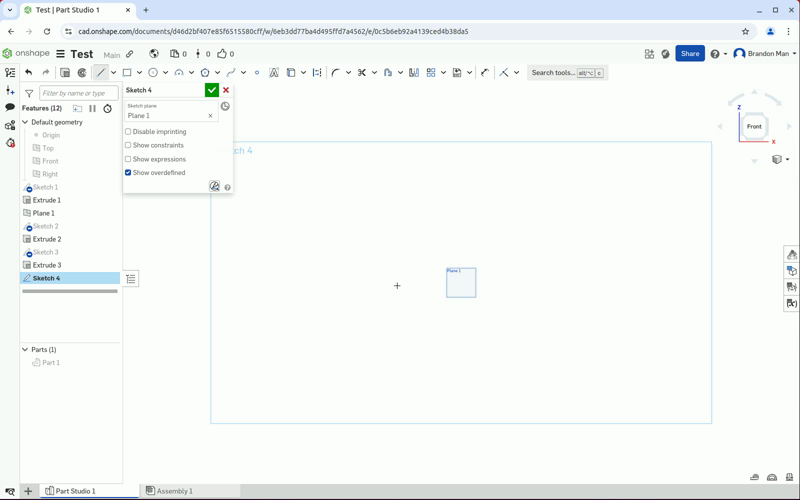
key_up(shift)
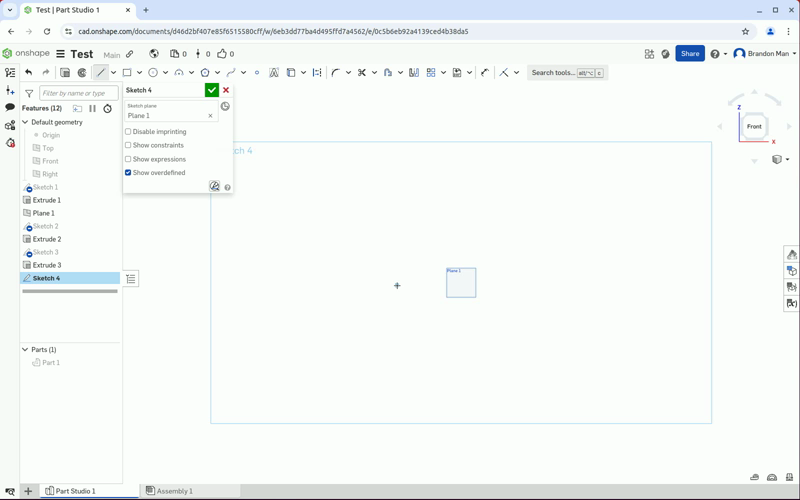
key_down(shift)
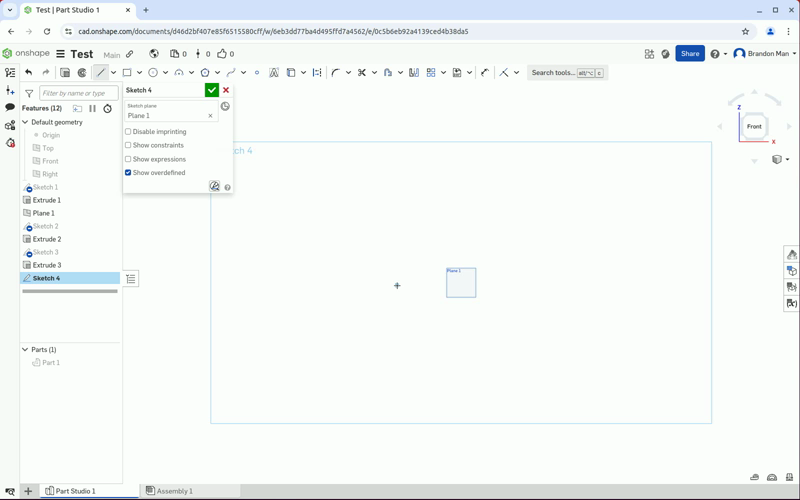
mouse_move(427, 285)
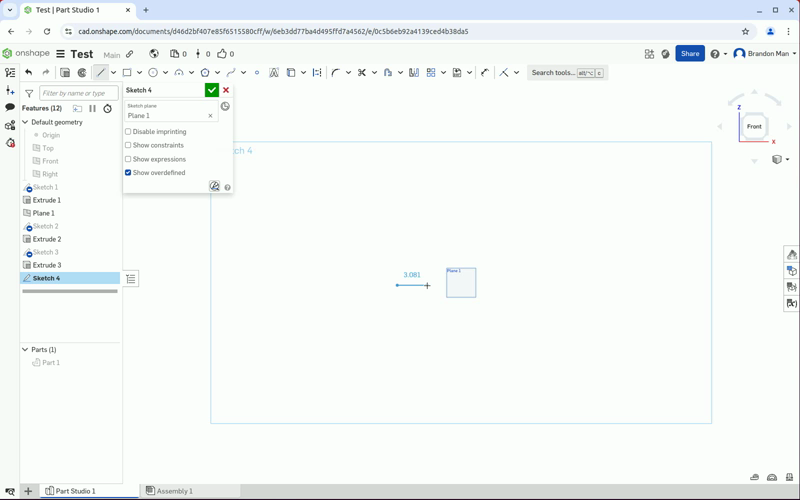
mouse_move(416, 285)
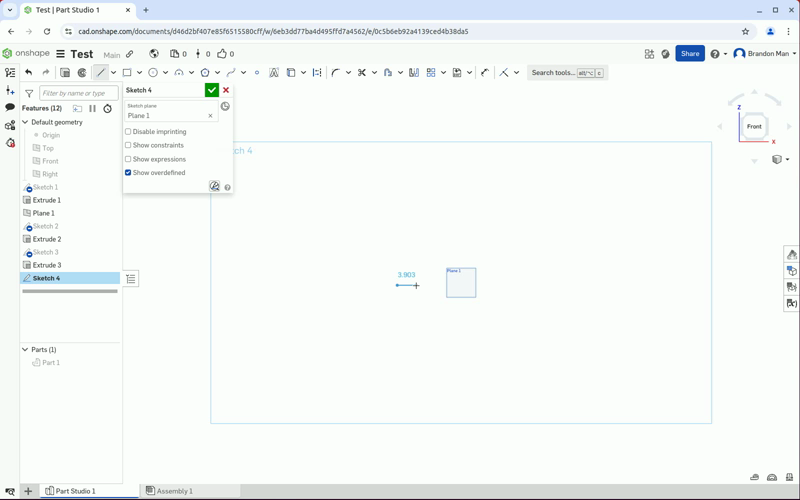
click(416, 285)
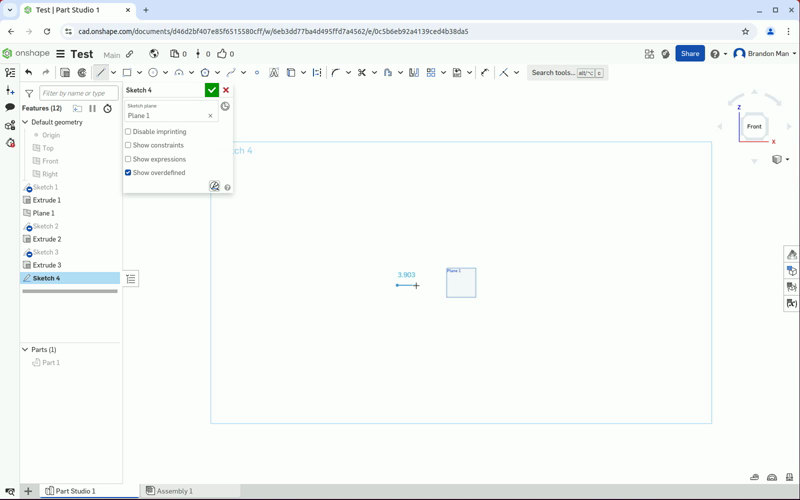
key_up(shift)
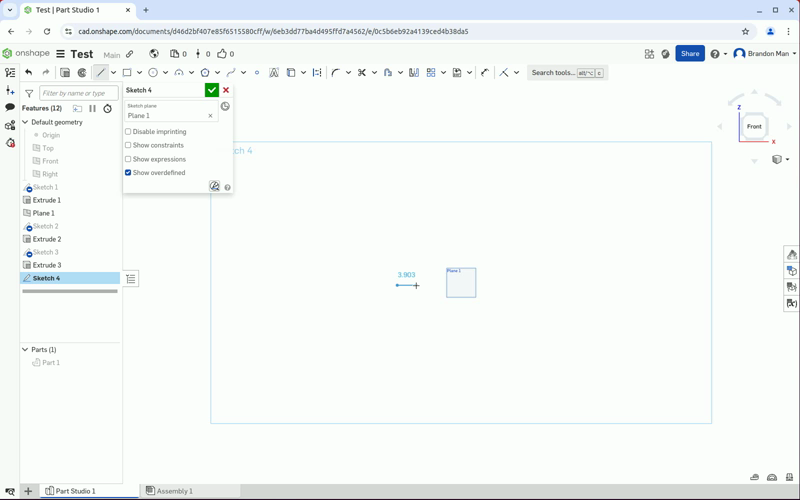
key_down(shift)
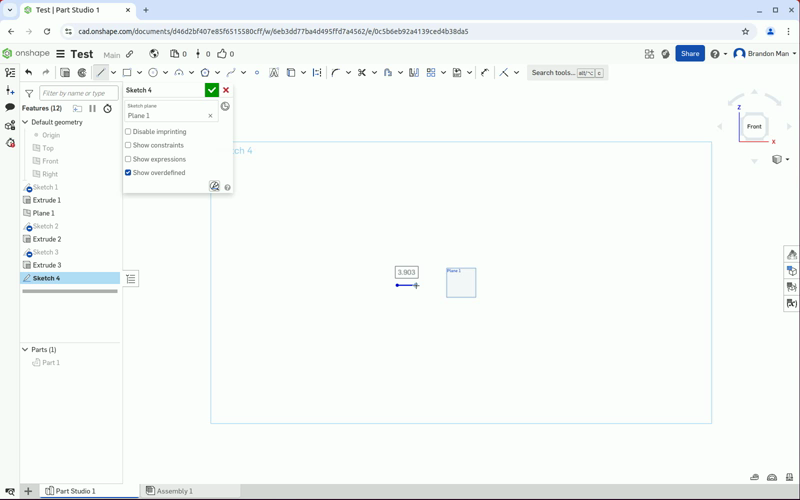
mouse_move(446, 285)
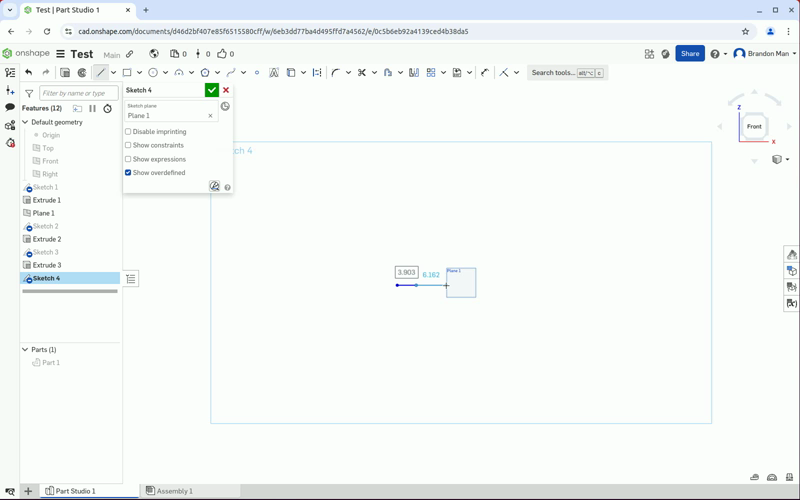
mouse_move(416, 283)
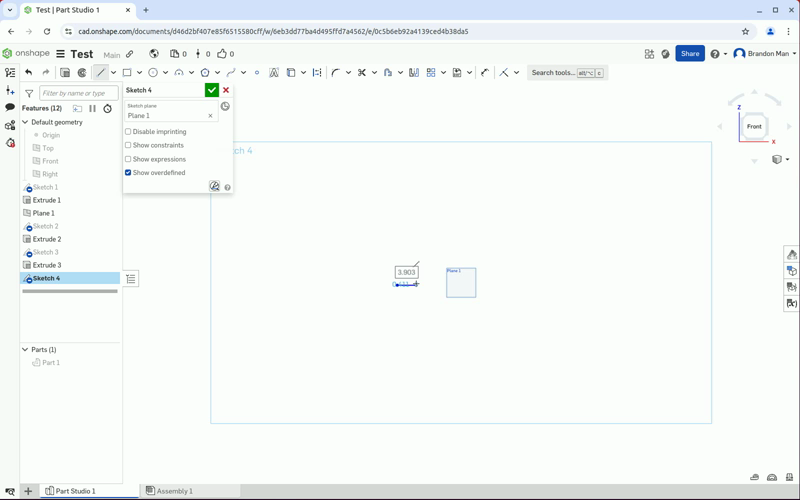
scroll(6)
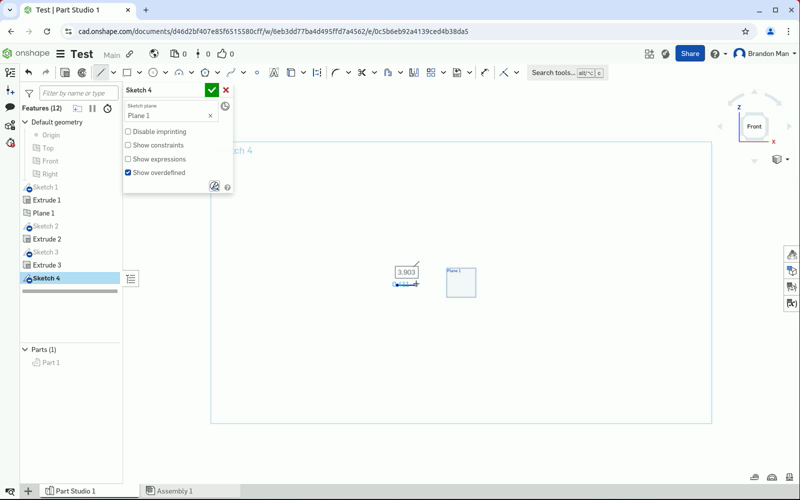
scroll(6)
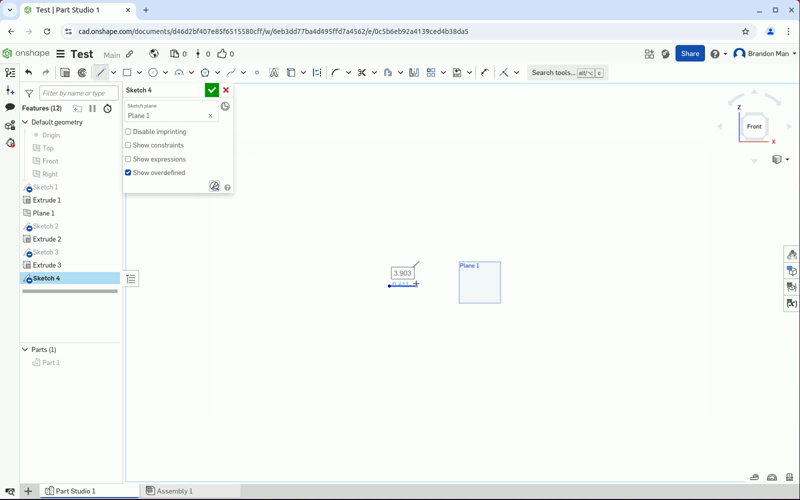
scroll(6)
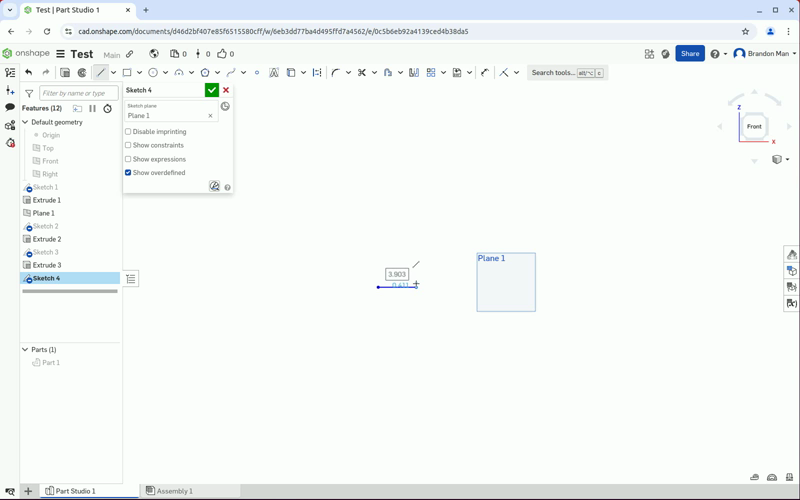
scroll(6)
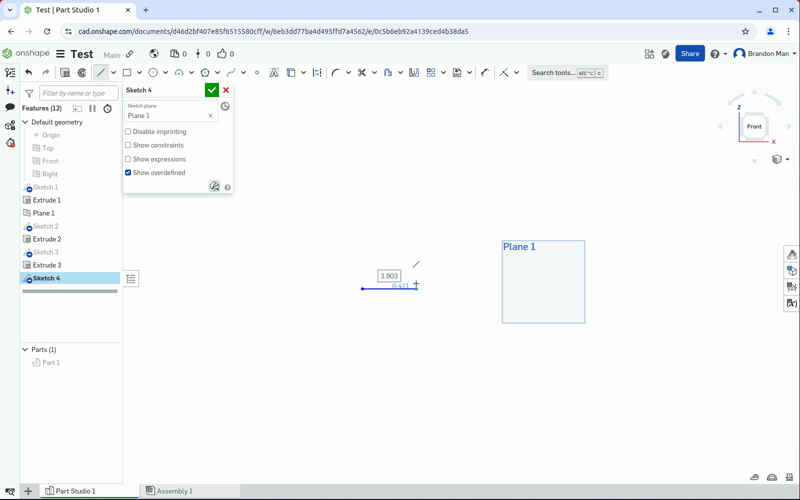
scroll(6)
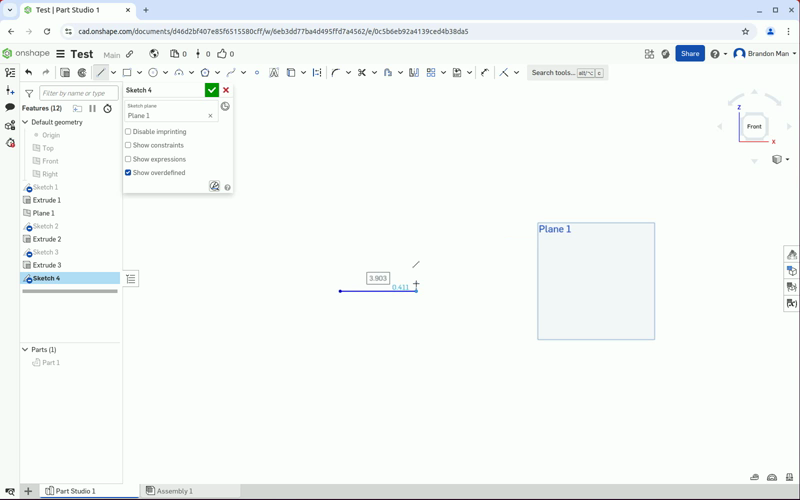
scroll(6)
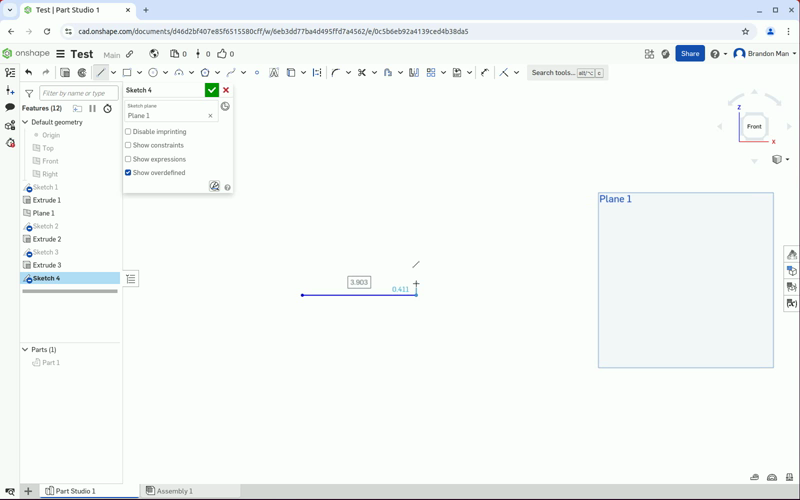
scroll(6)
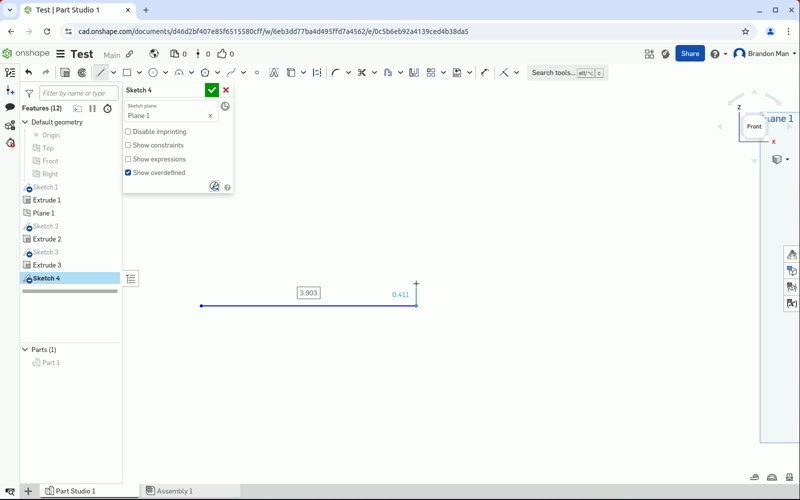
click(416, 283)
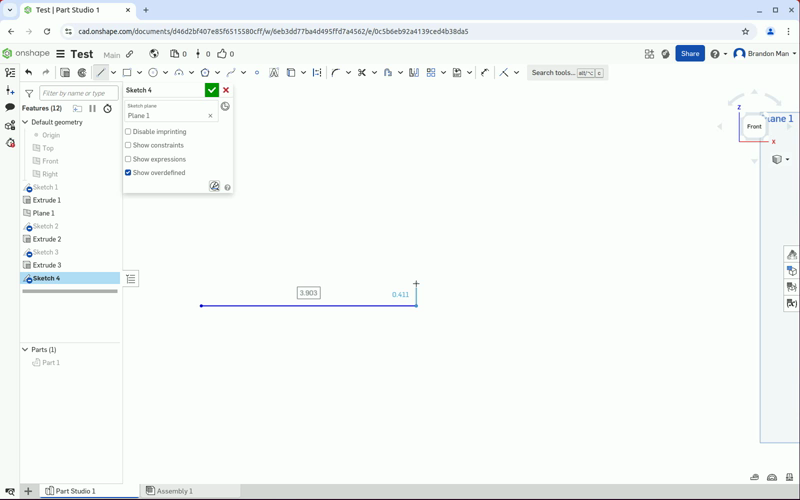
scroll(-6)
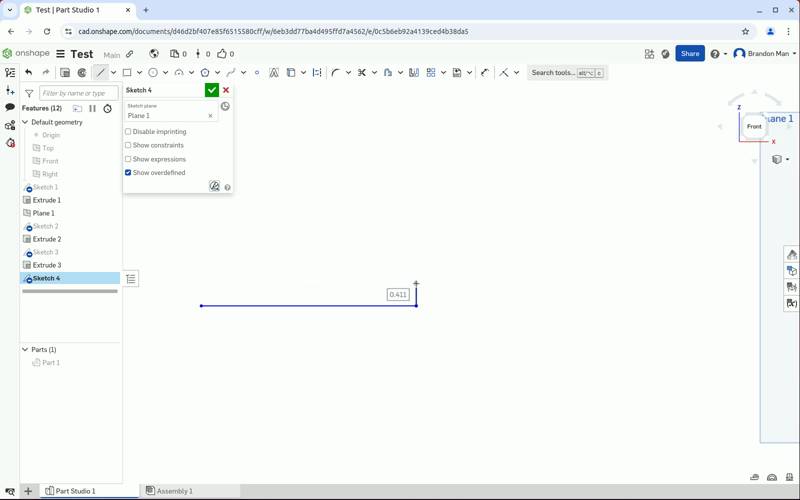
scroll(-6)
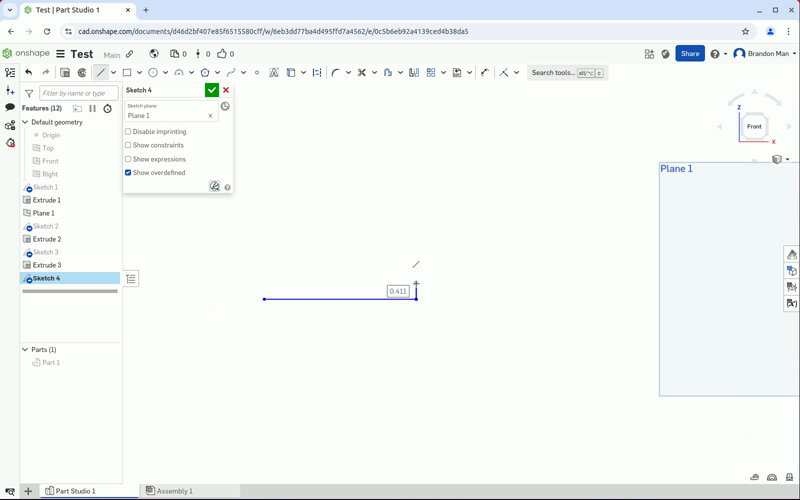
scroll(-6)
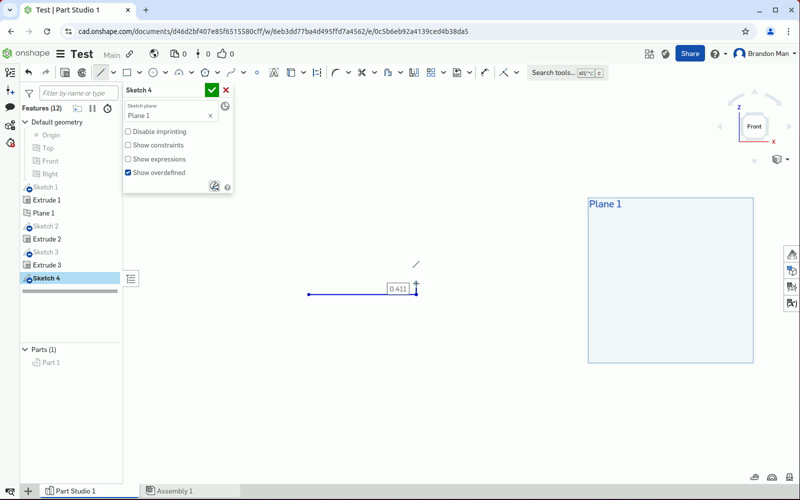
scroll(-6)
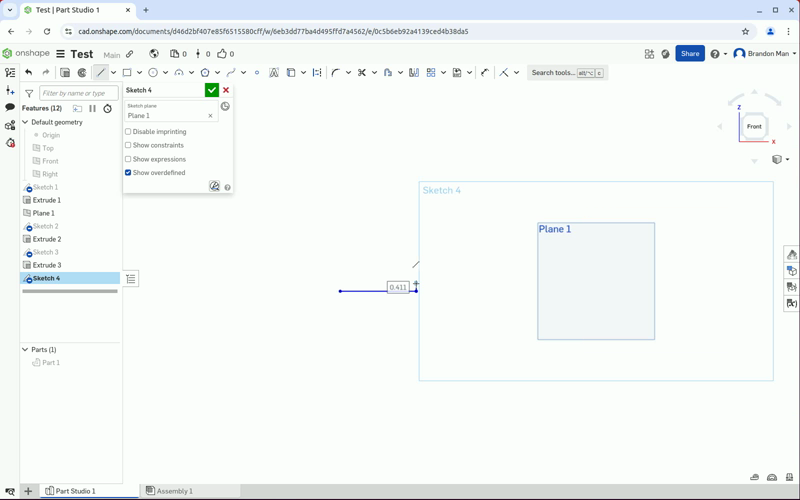
scroll(-6)
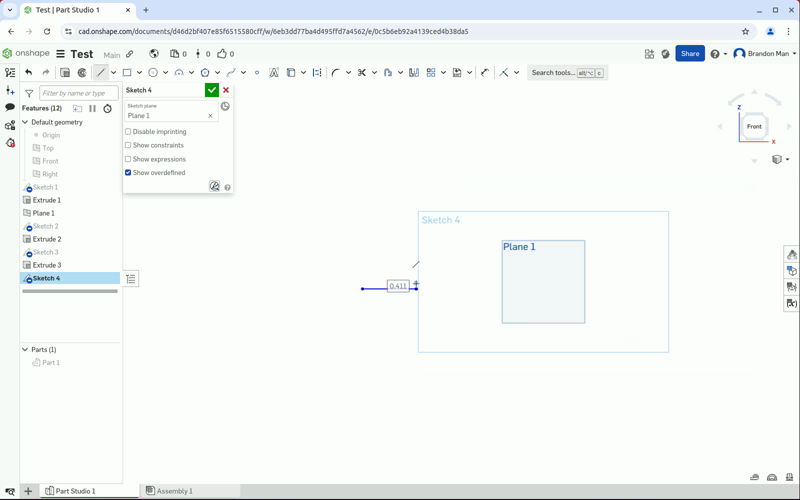
scroll(-6)
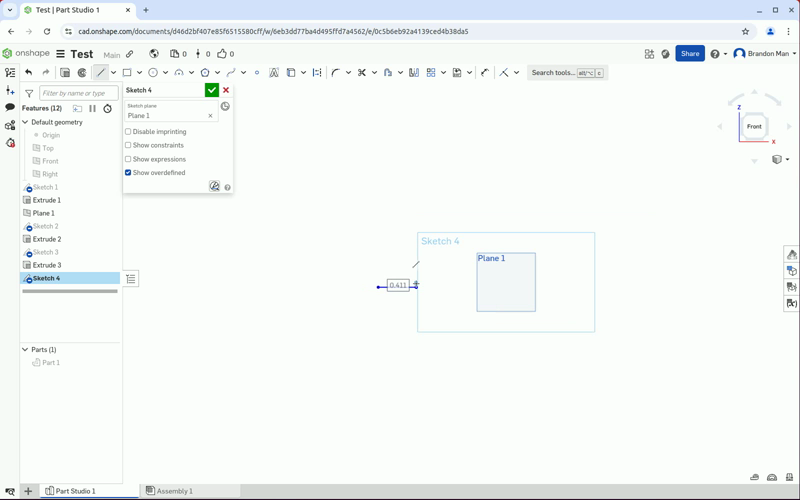
scroll(-6)
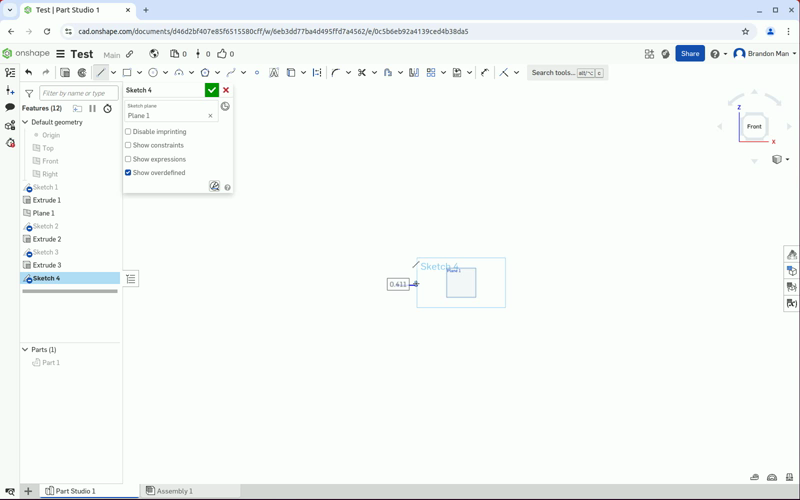
key_up(shift)
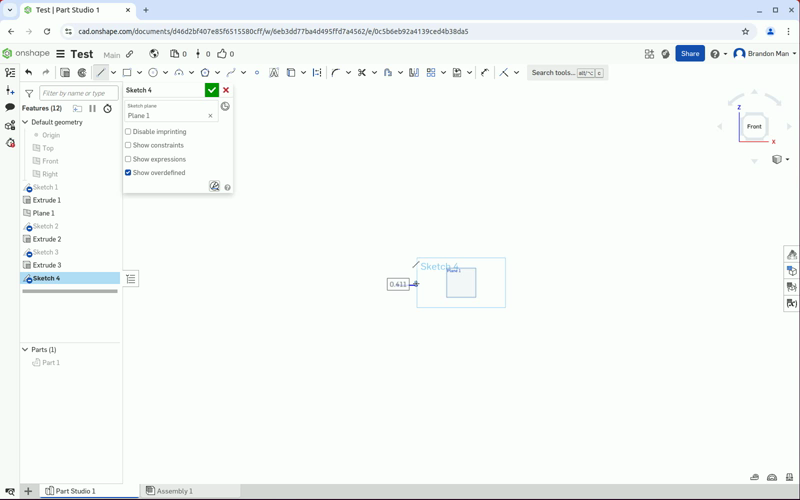
key_down(shift)
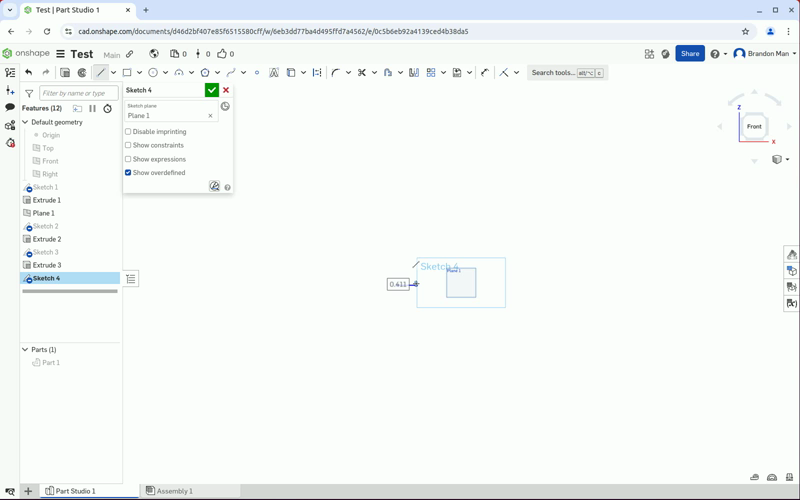
mouse_move(446, 283)
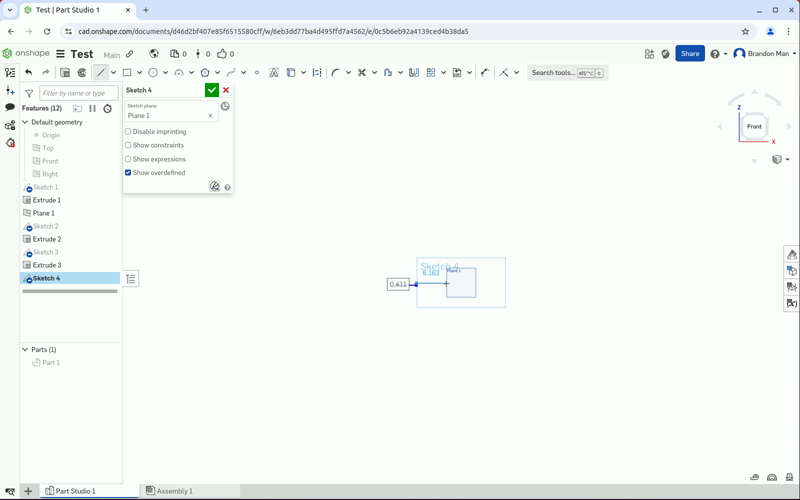
mouse_move(397, 283)
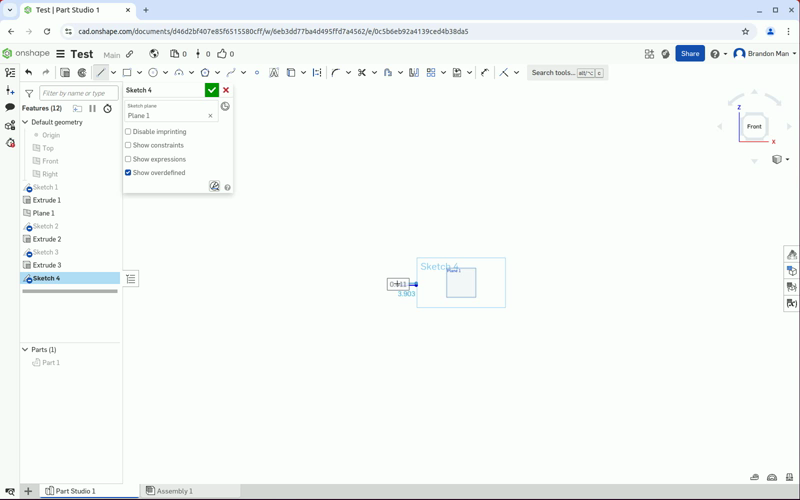
scroll(6)
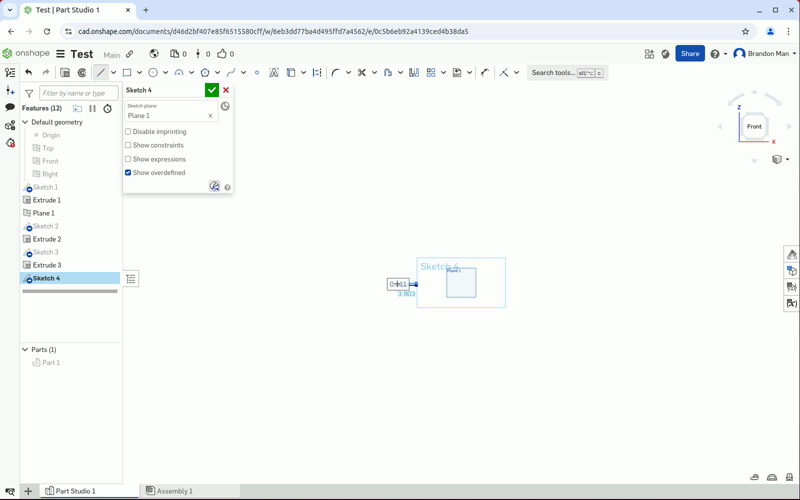
scroll(6)
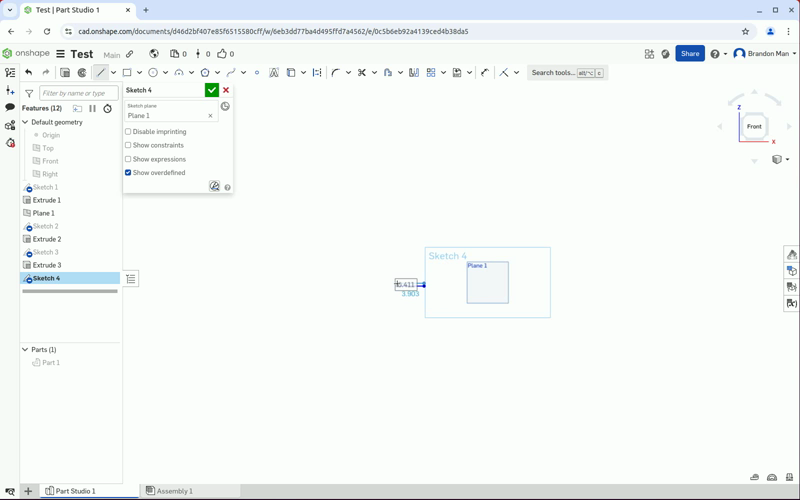
scroll(6)
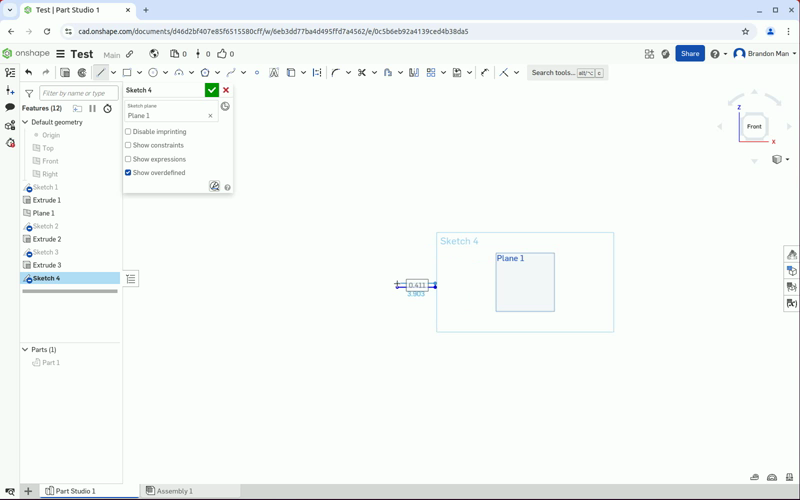
scroll(6)
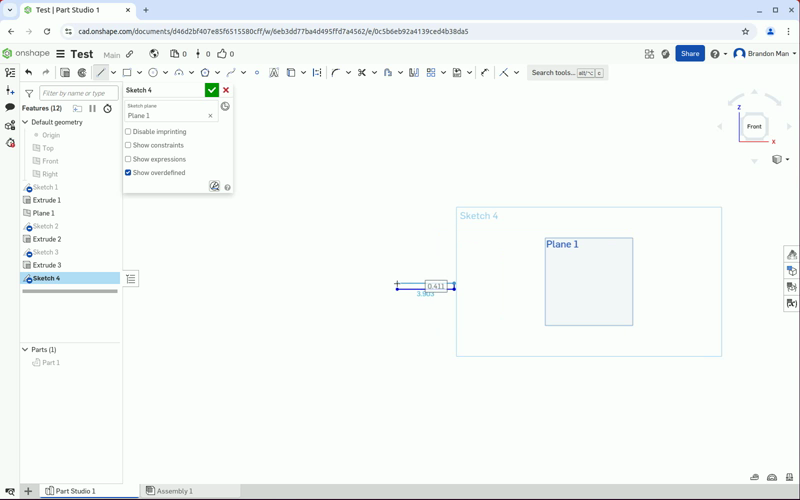
scroll(6)
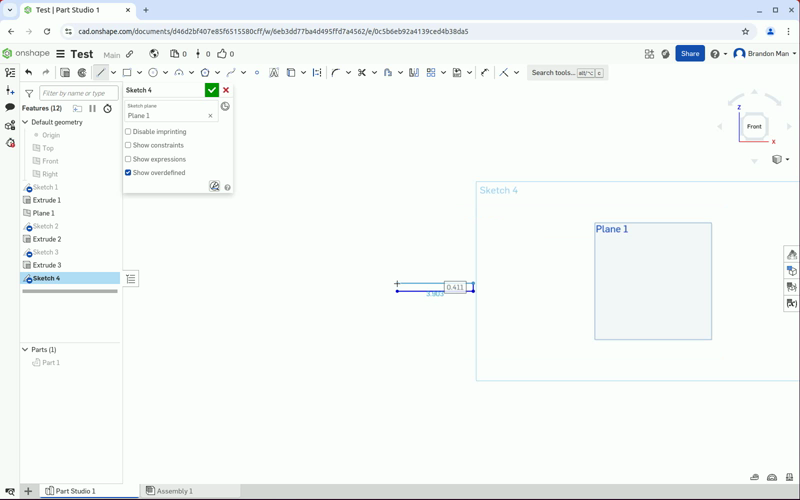
scroll(6)
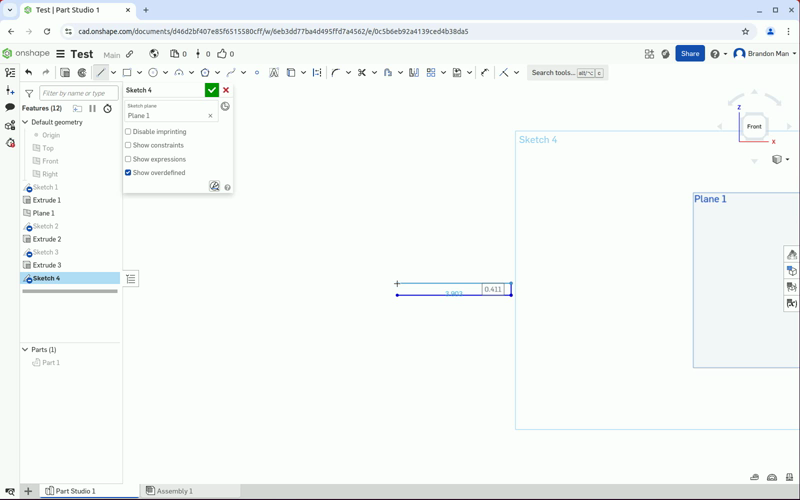
scroll(6)
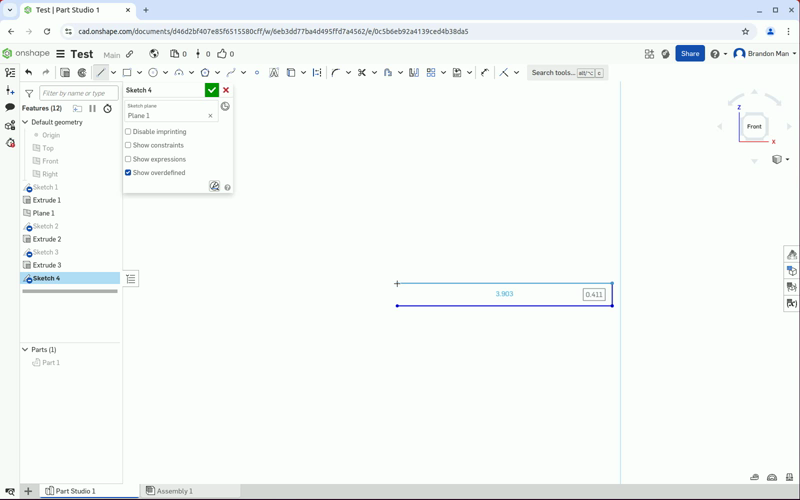
click(397, 283)
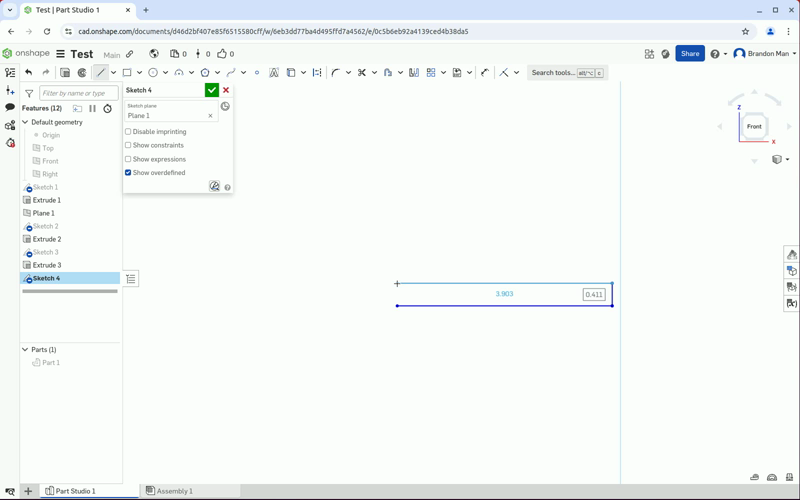
scroll(-6)
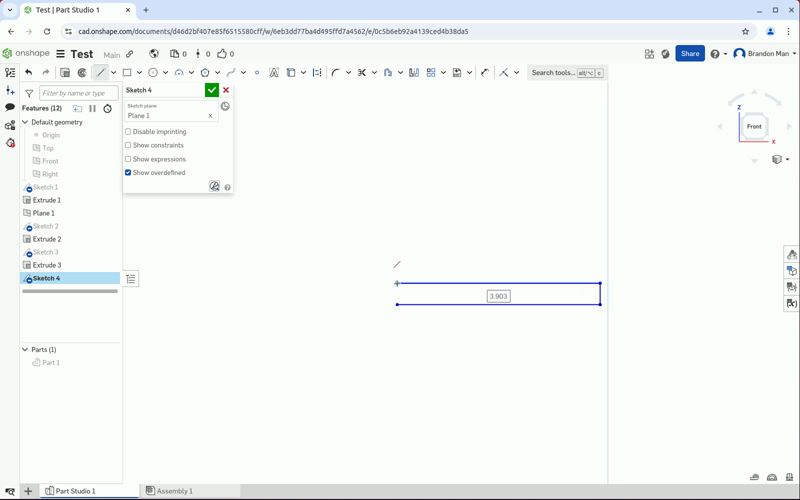
scroll(-6)
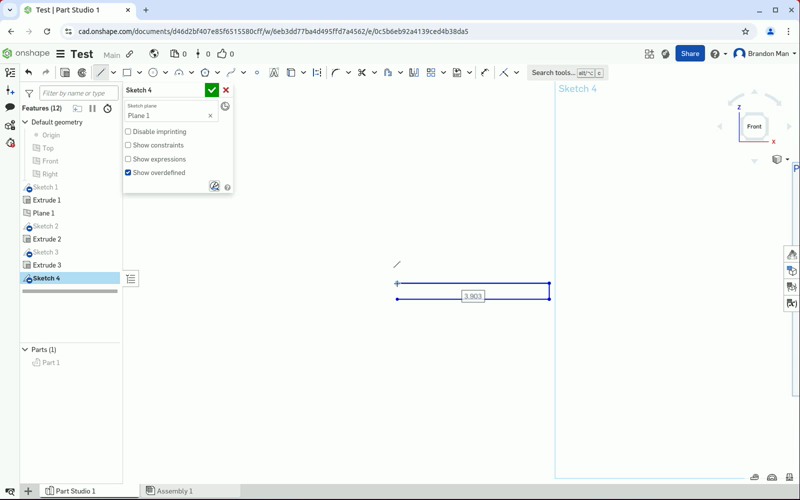
scroll(-6)
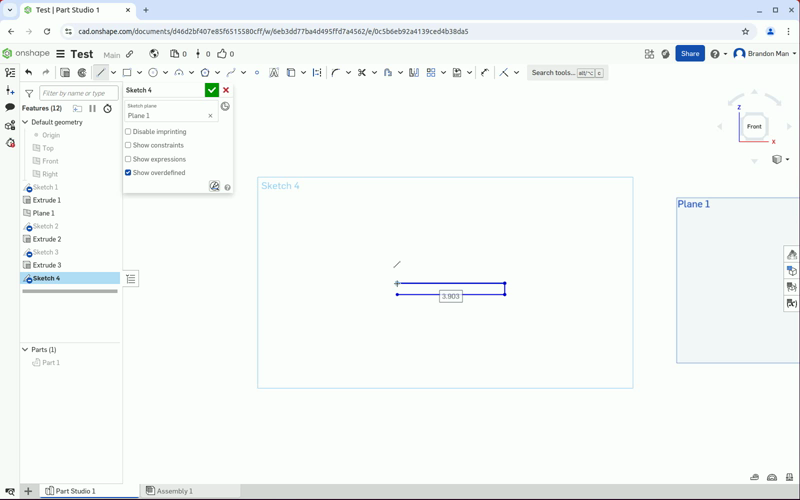
scroll(-6)
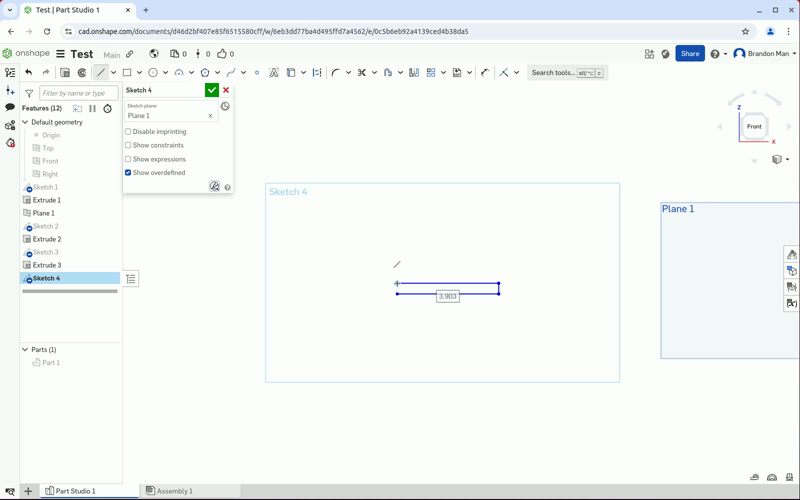
scroll(-6)
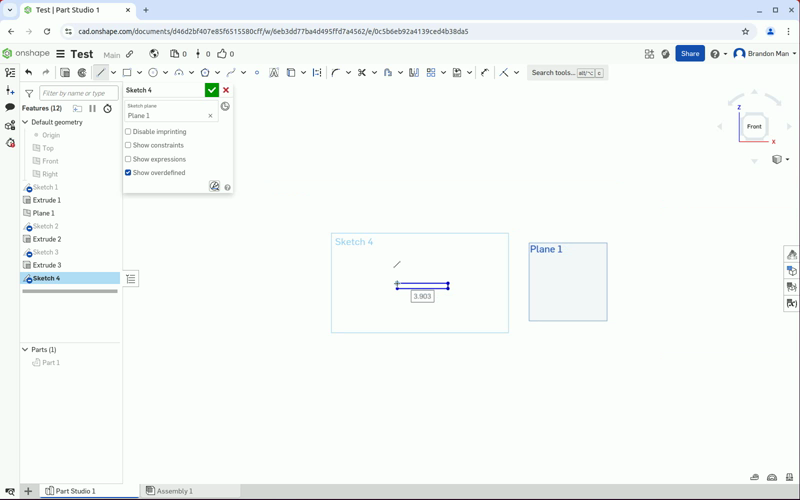
scroll(-6)
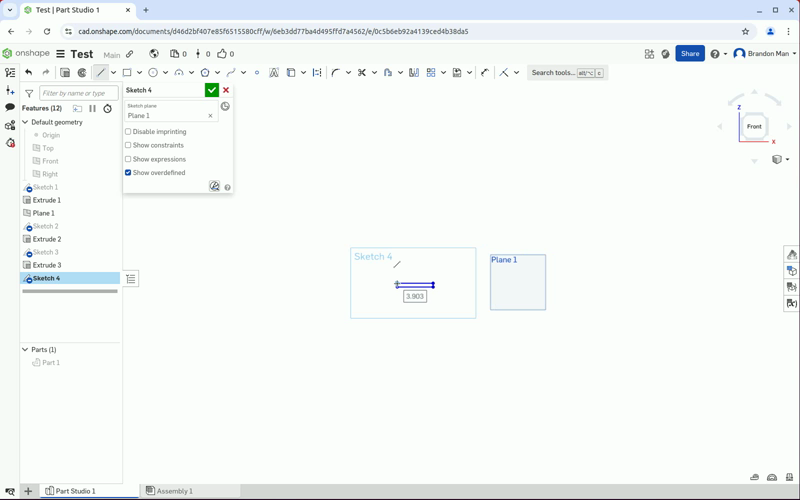
scroll(-6)
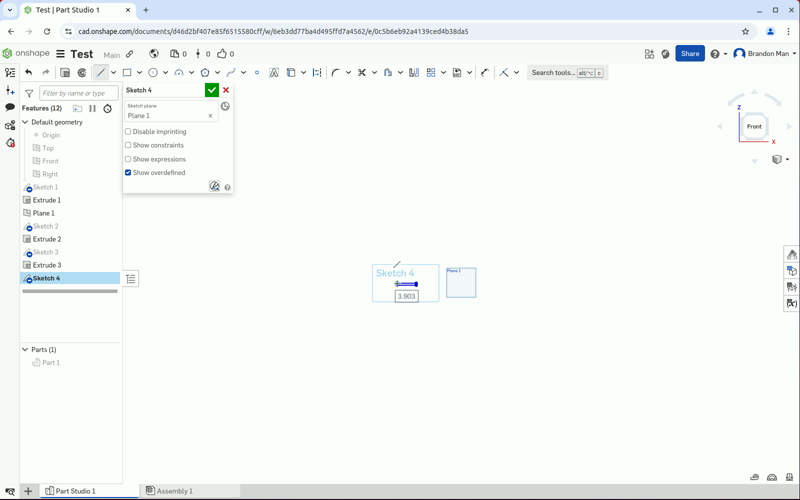
key_up(shift)
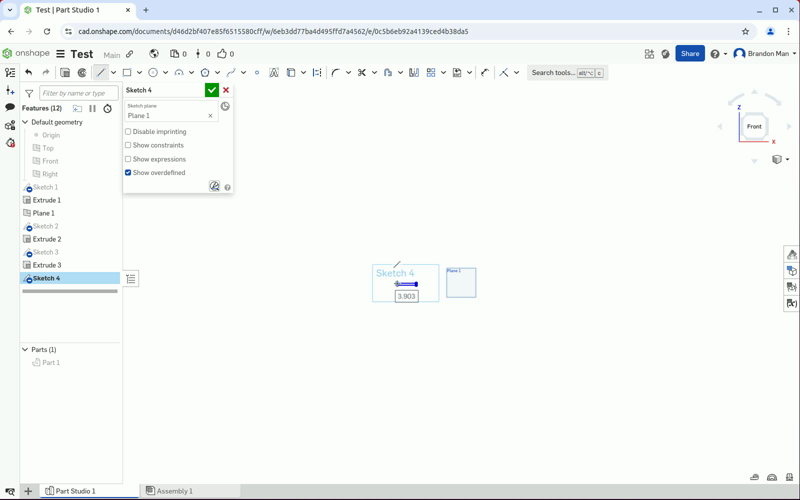
mouse_move(427, 283)
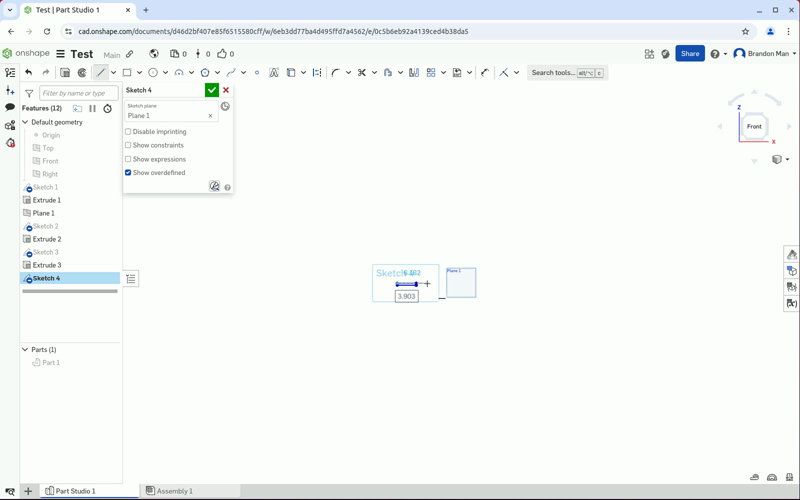
key_down(shift)
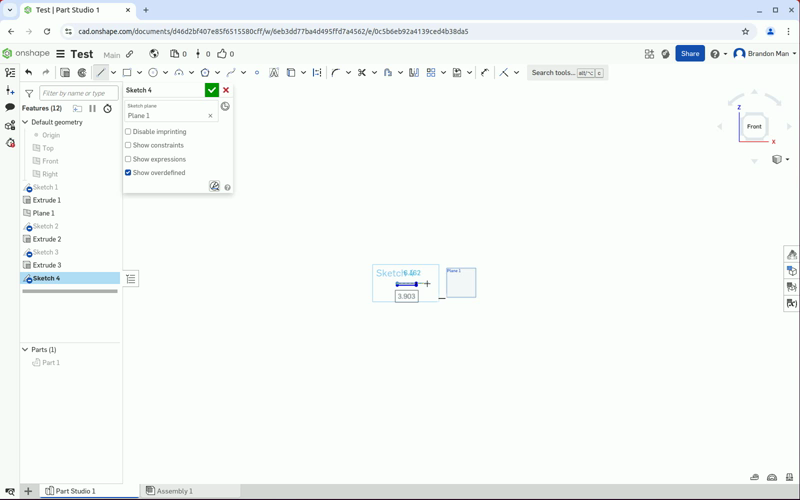
mouse_move(397, 285)
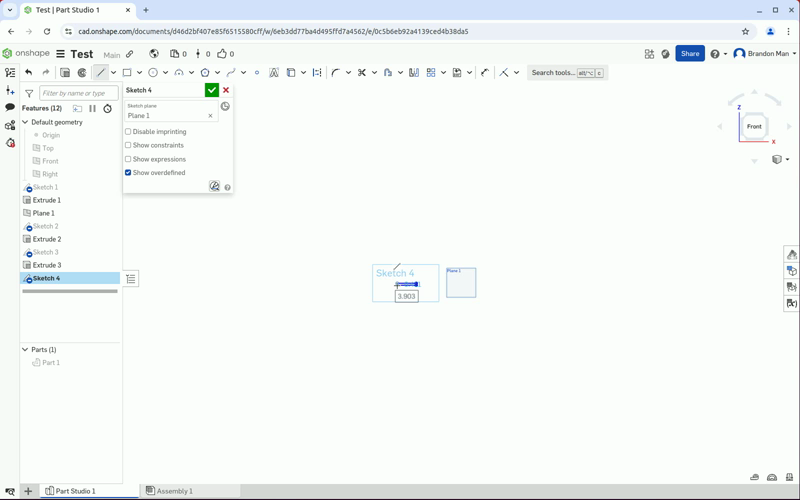
scroll(6)
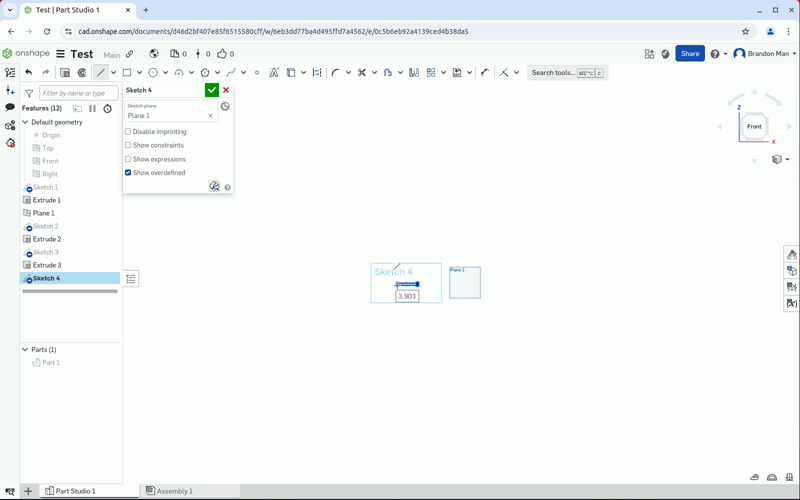
scroll(6)
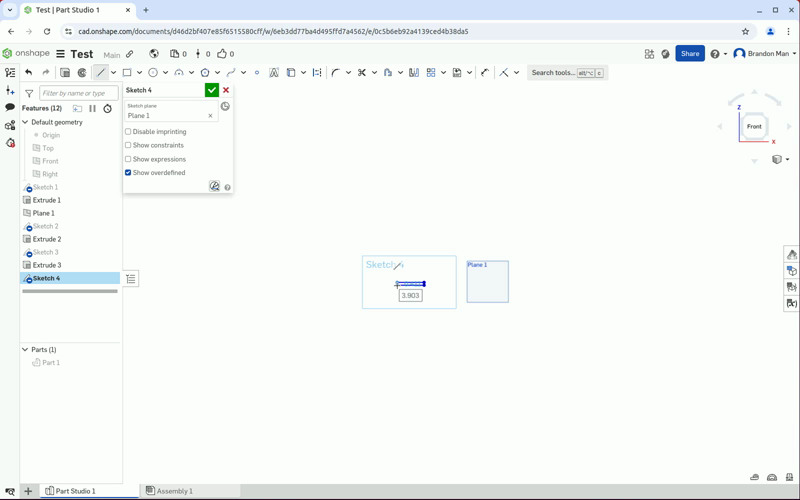
scroll(6)
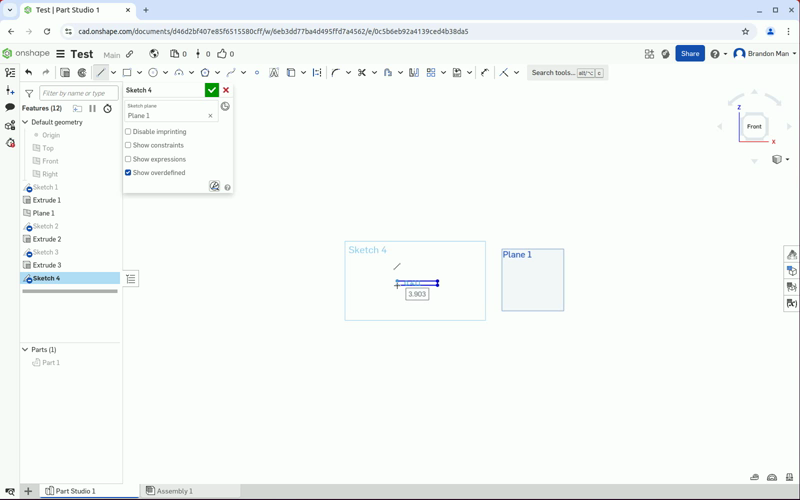
scroll(6)
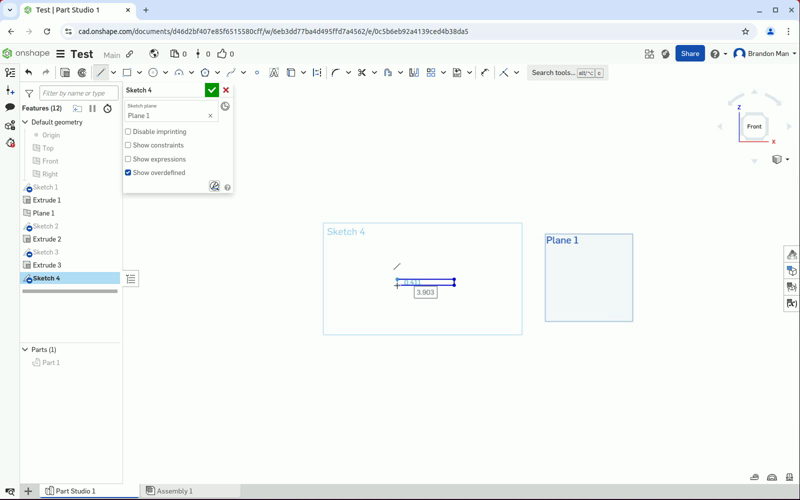
scroll(6)
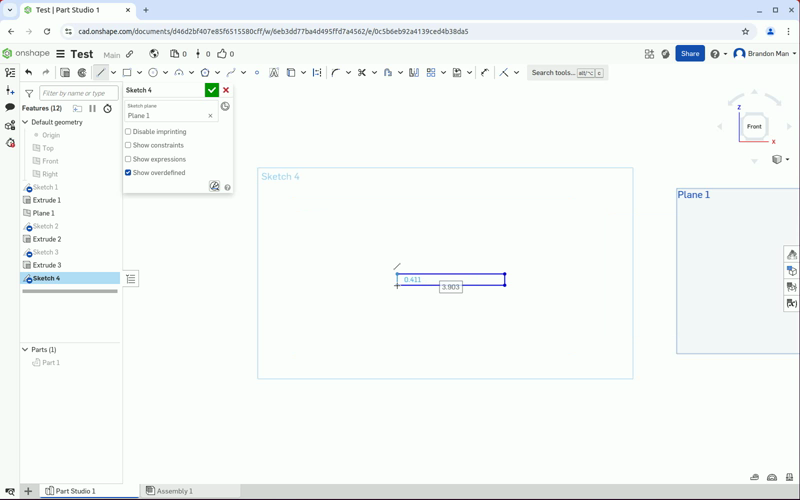
scroll(6)
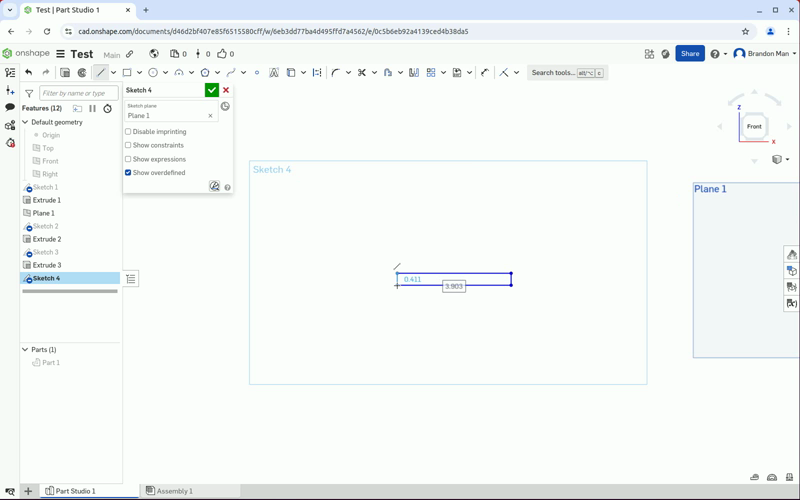
scroll(6)
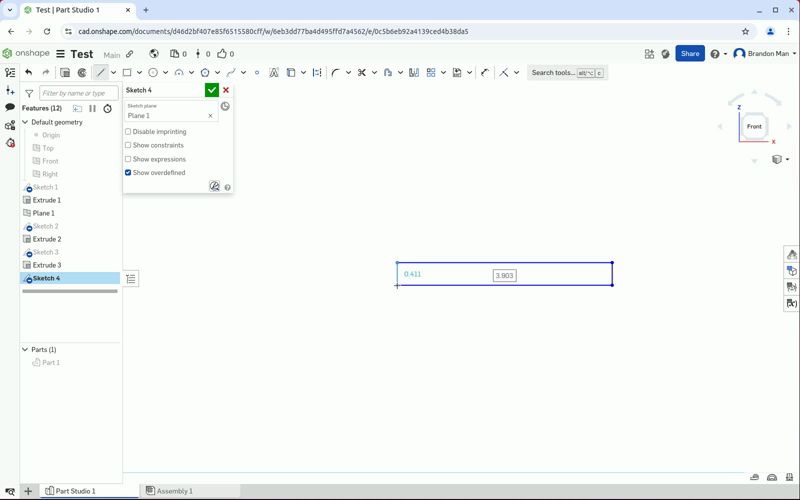
key_up(shift)
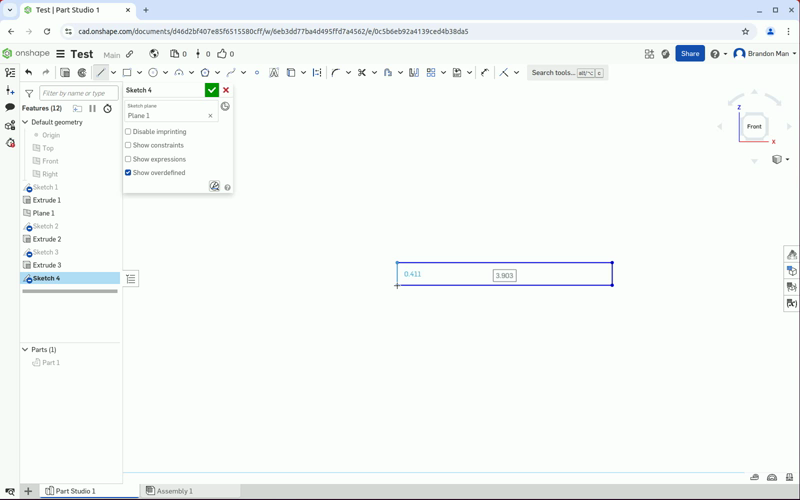
click(397, 285)
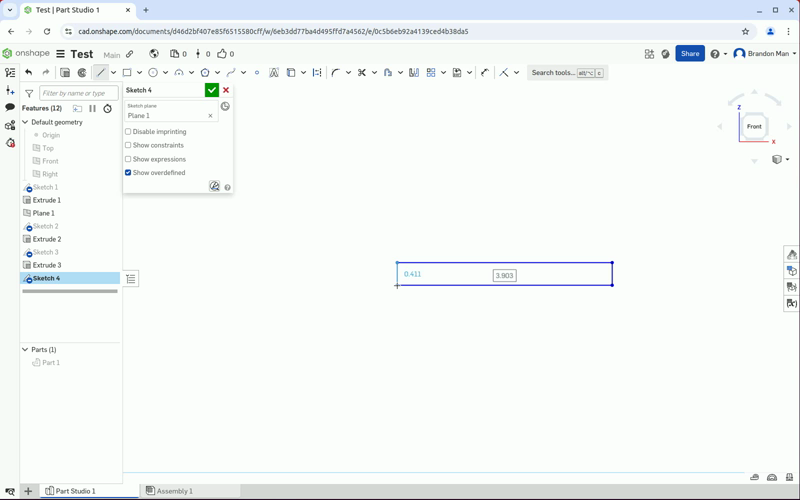
scroll(-6)
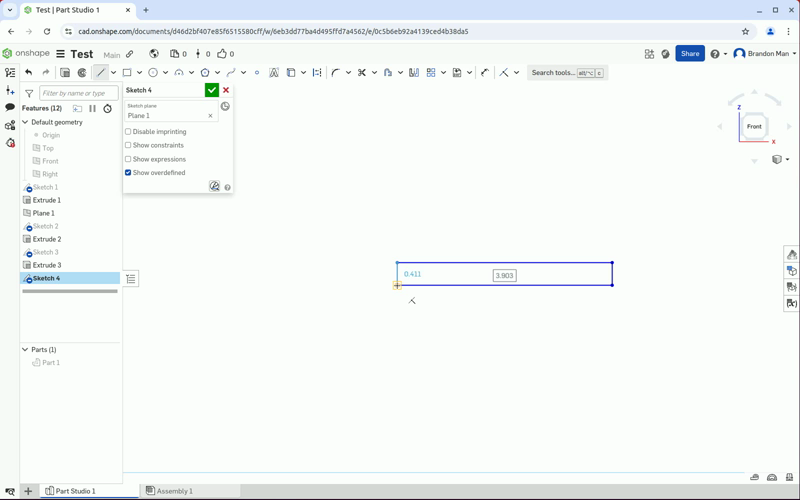
scroll(-6)
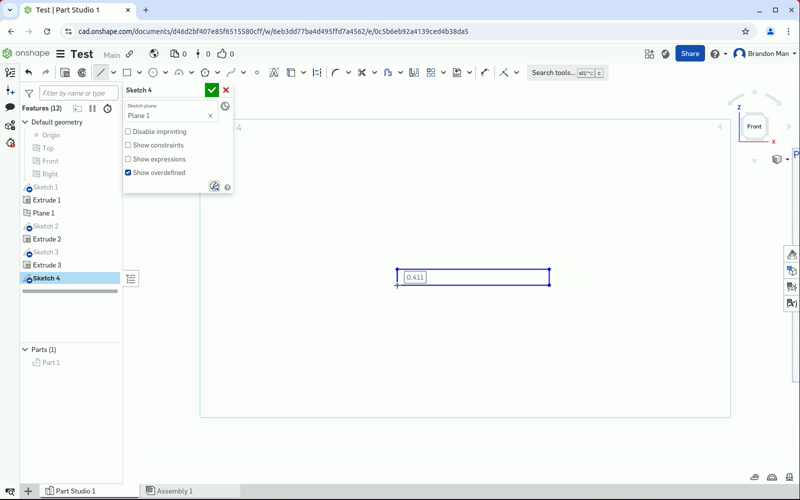
scroll(-6)
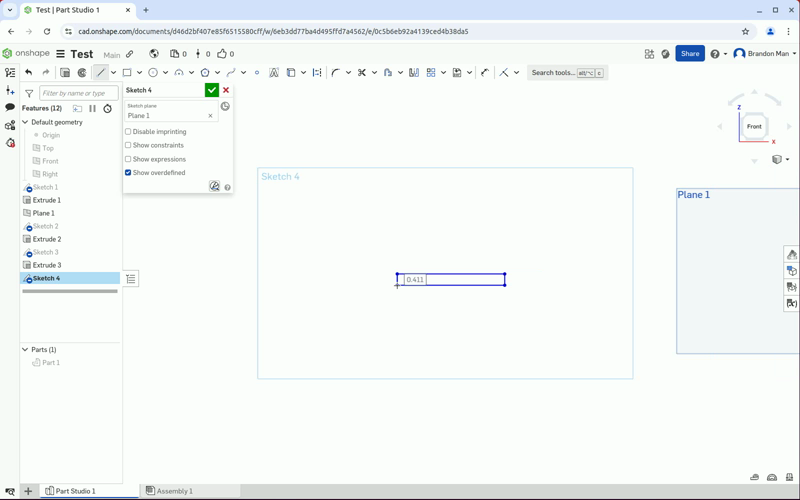
scroll(-6)
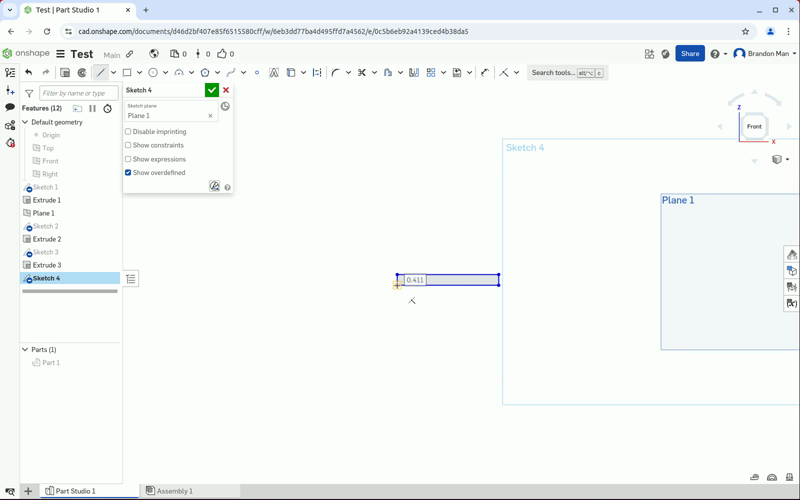
scroll(-6)
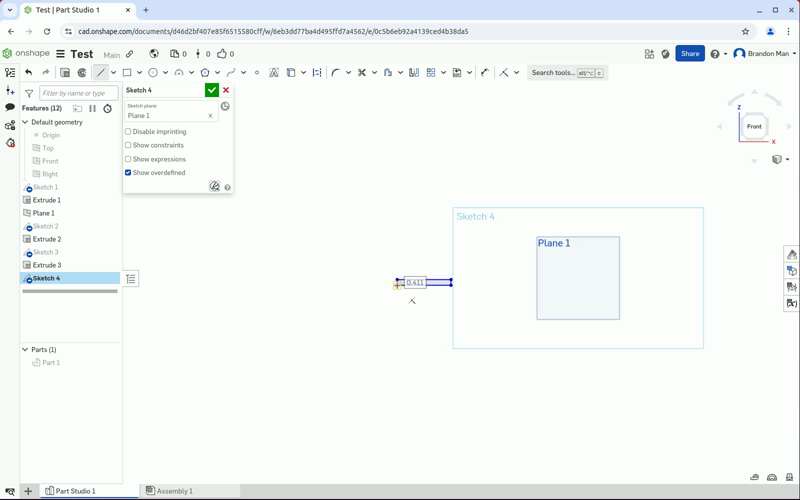
scroll(-6)
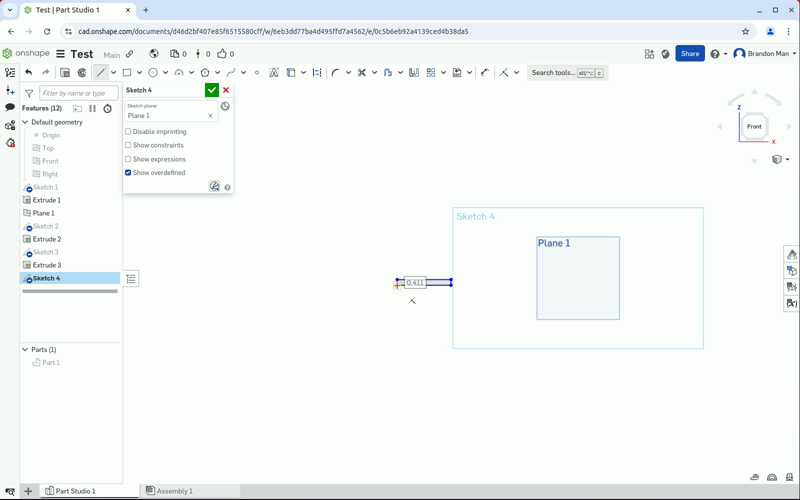
scroll(-6)
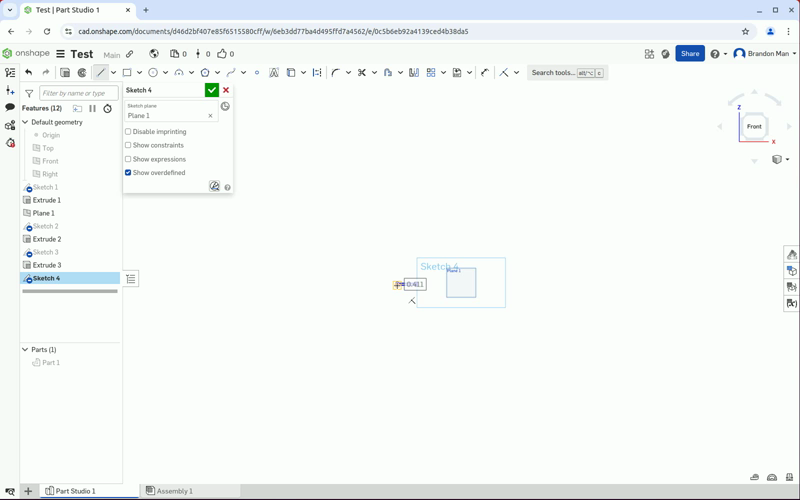
key(esc)
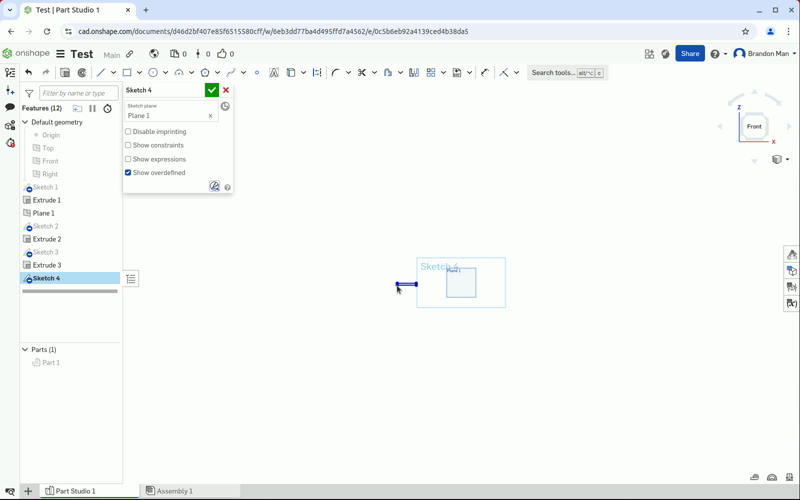
mouse_move(414, 283)
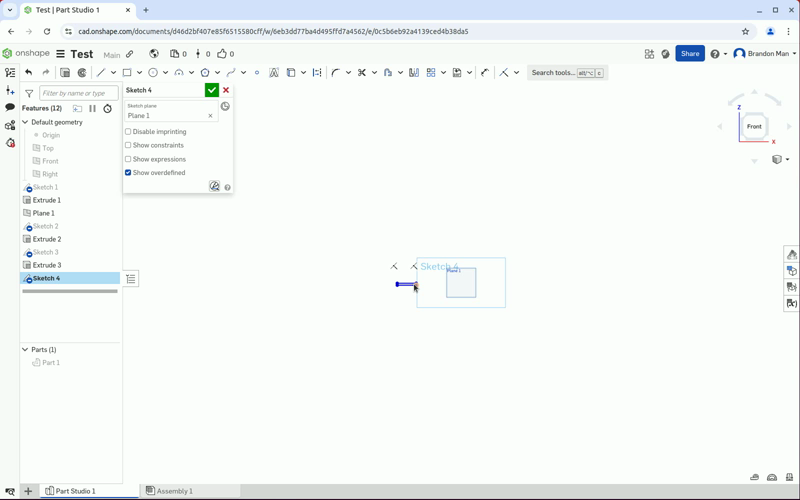
scroll(6)
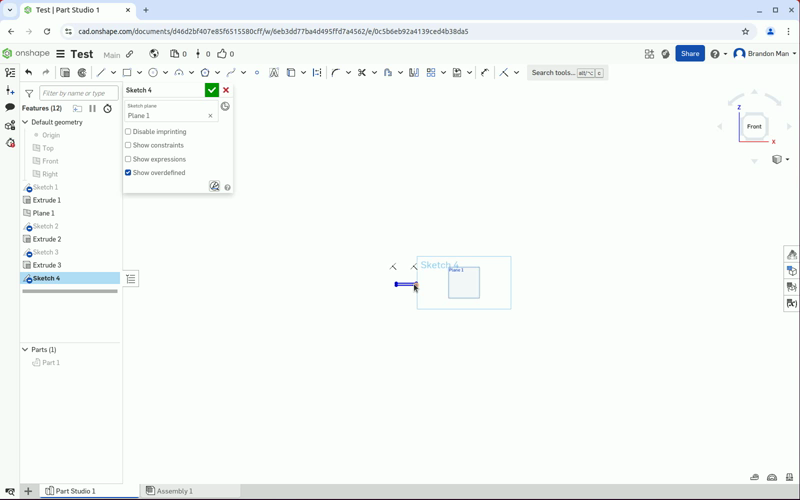
scroll(6)
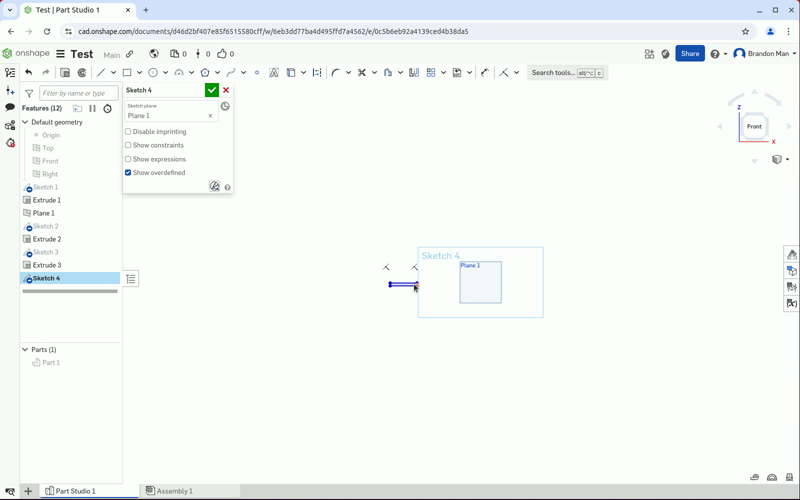
scroll(6)
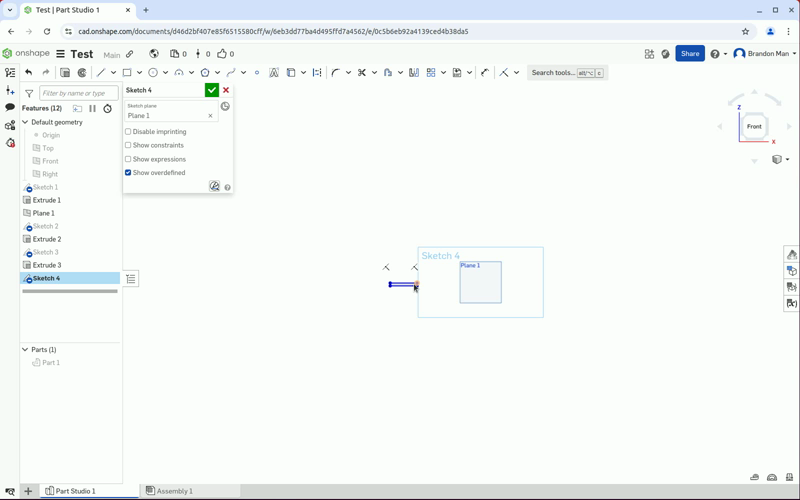
scroll(6)
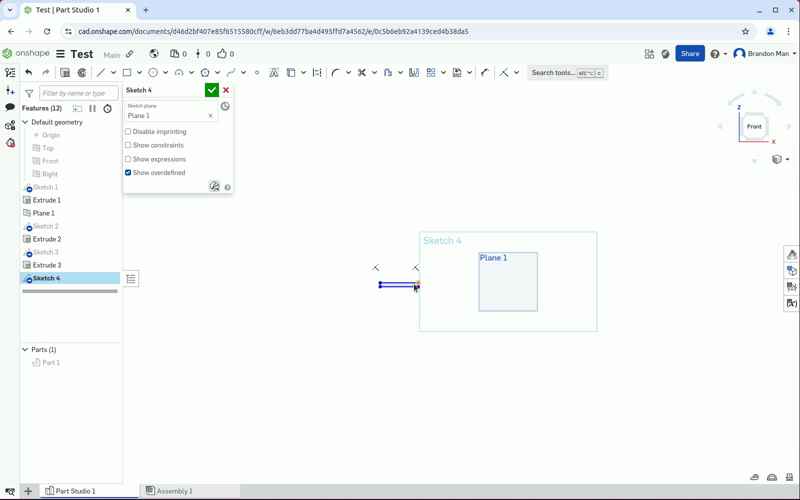
scroll(6)
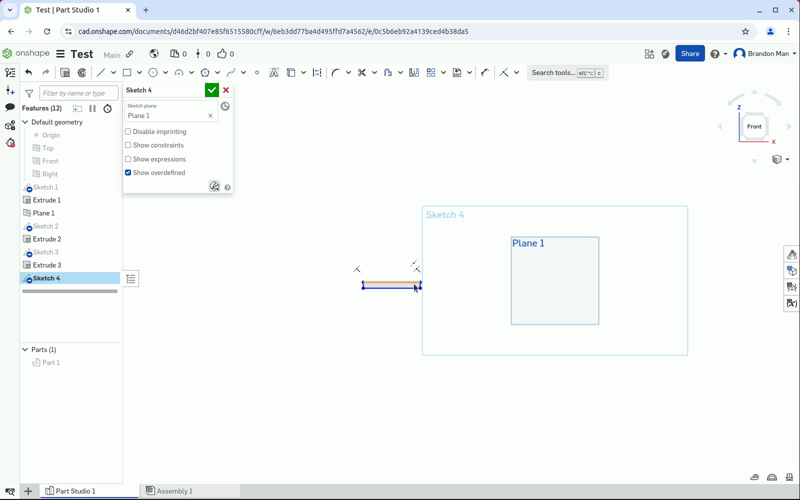
scroll(6)
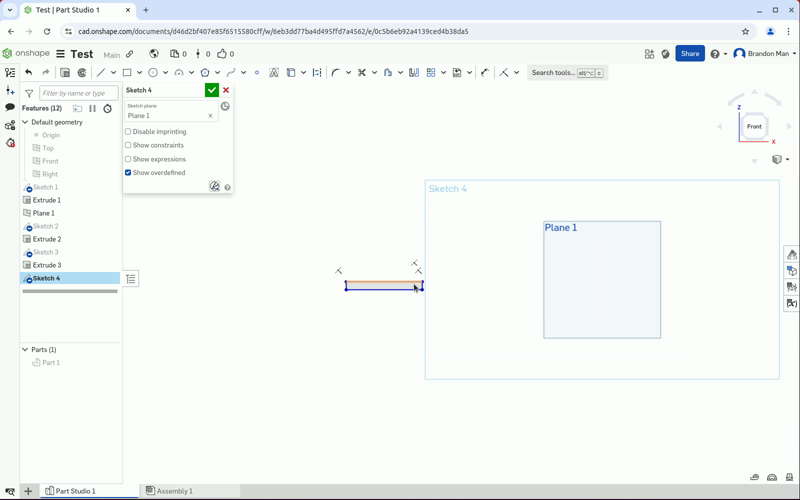
scroll(6)
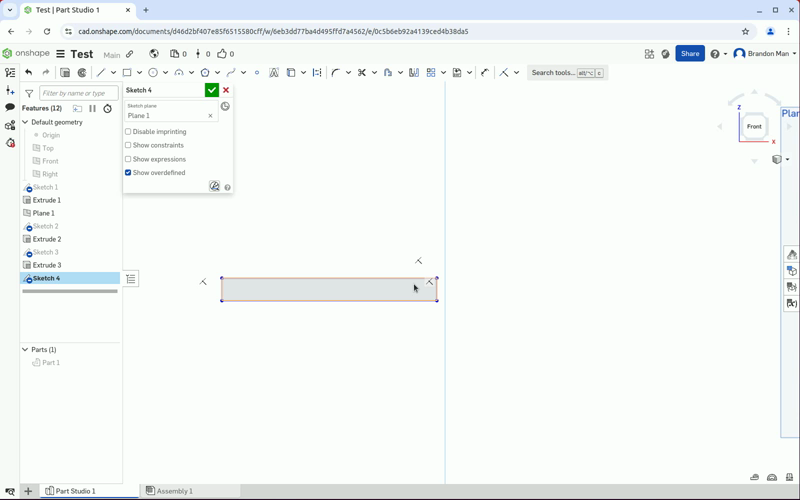
click(414, 283)
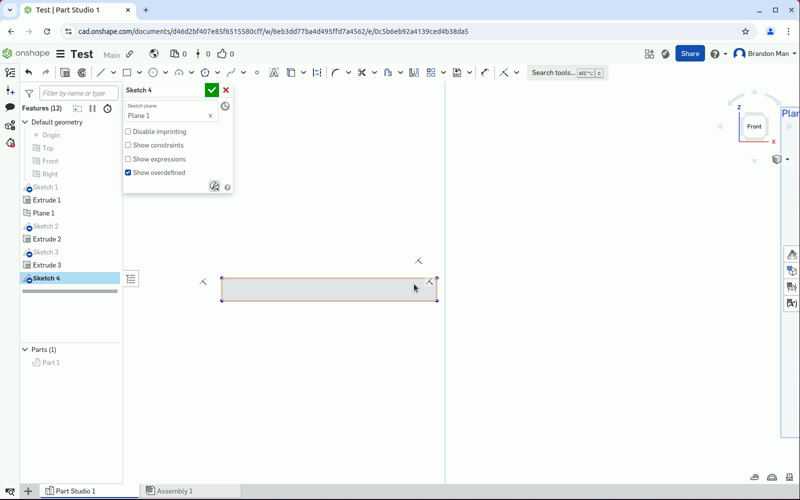
scroll(-6)
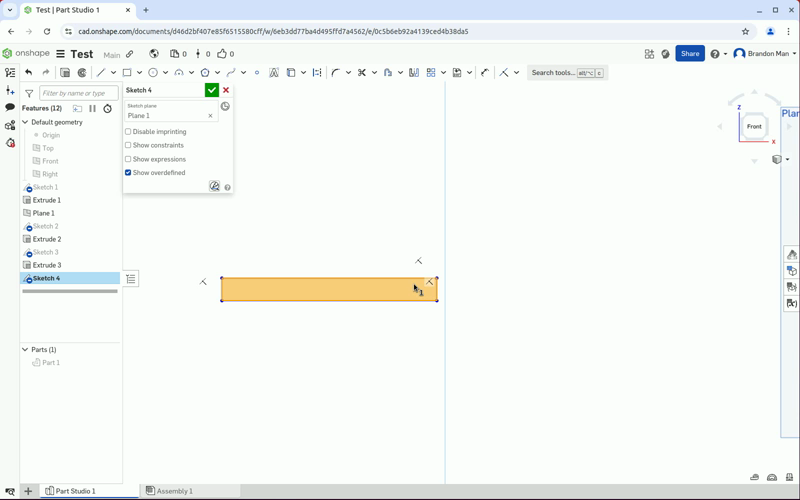
scroll(-6)
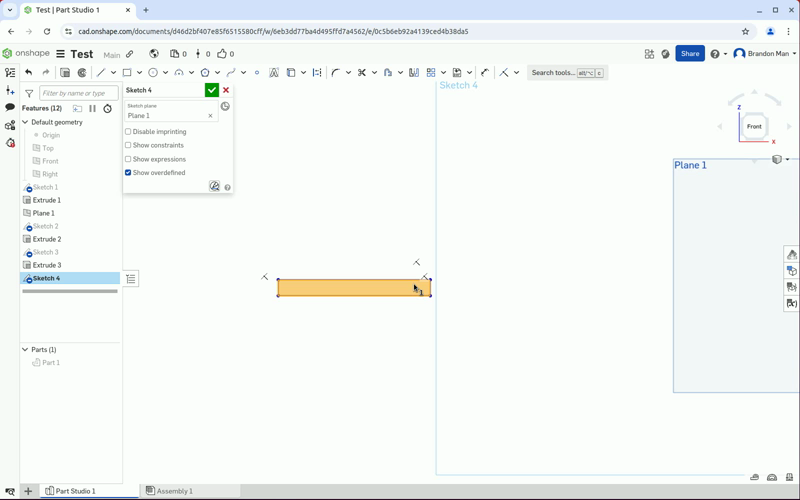
scroll(-6)
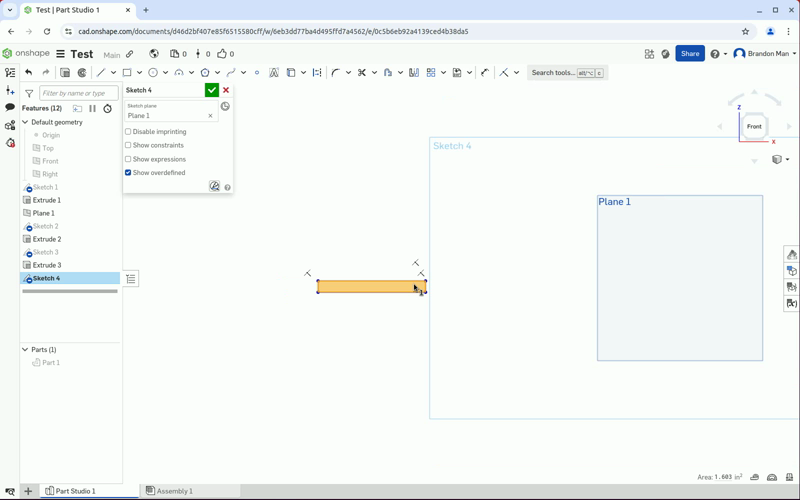
scroll(-6)
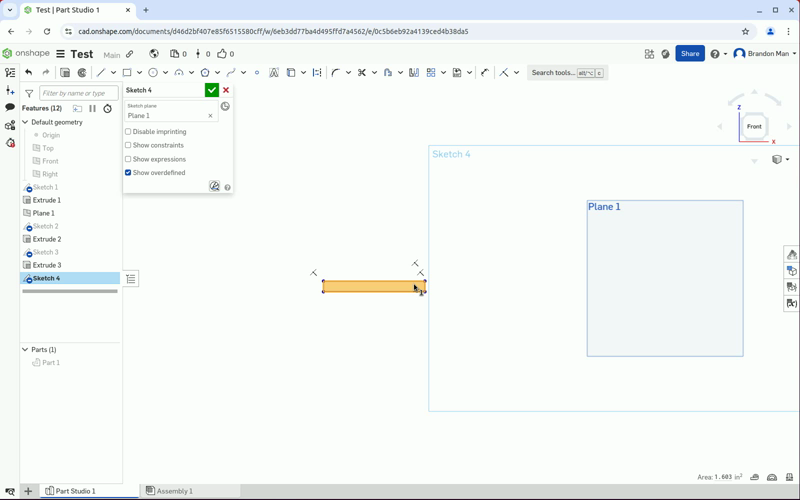
scroll(-6)
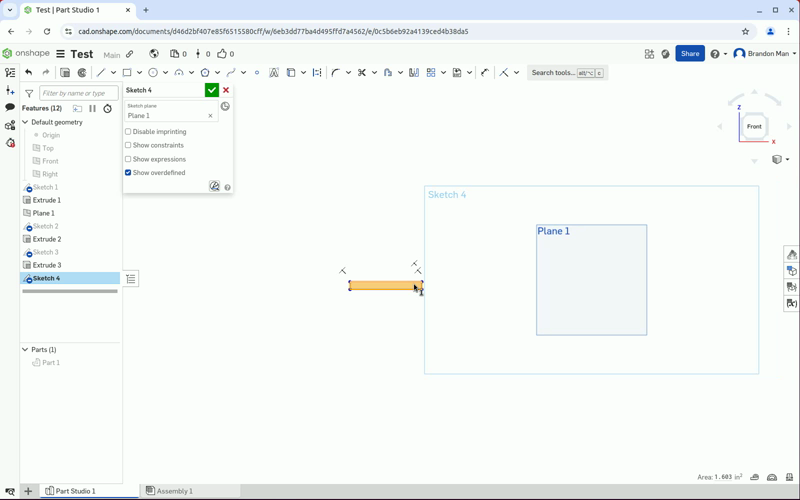
scroll(-6)
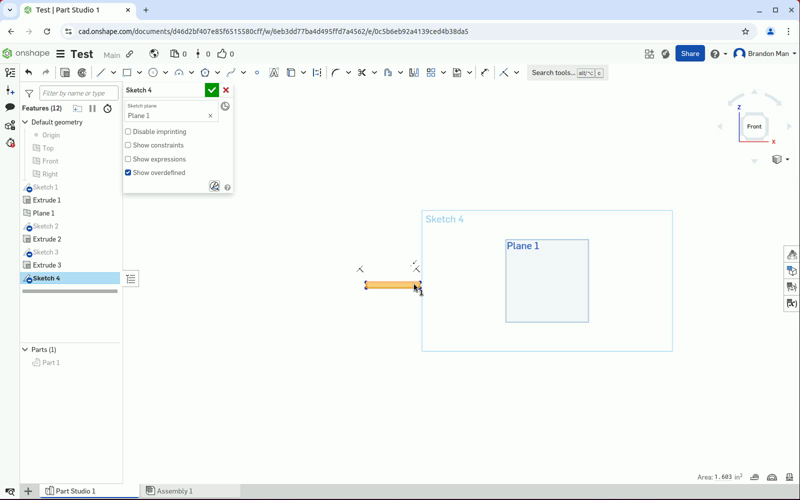
scroll(-6)
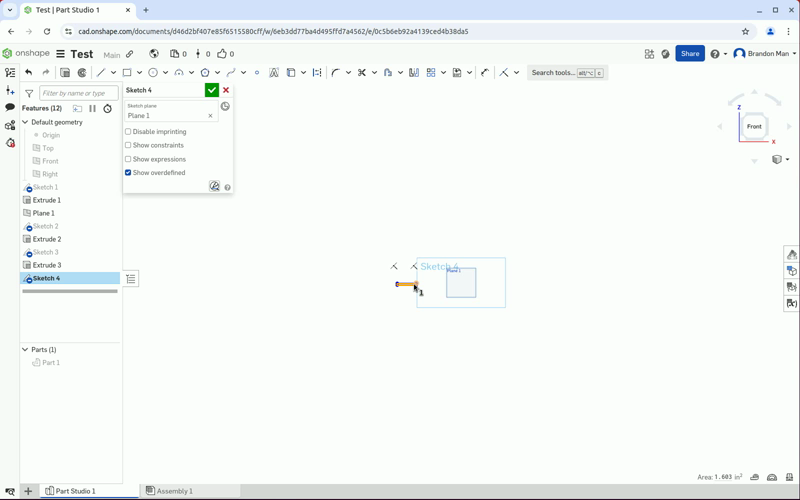
mouse_move(73, 352)
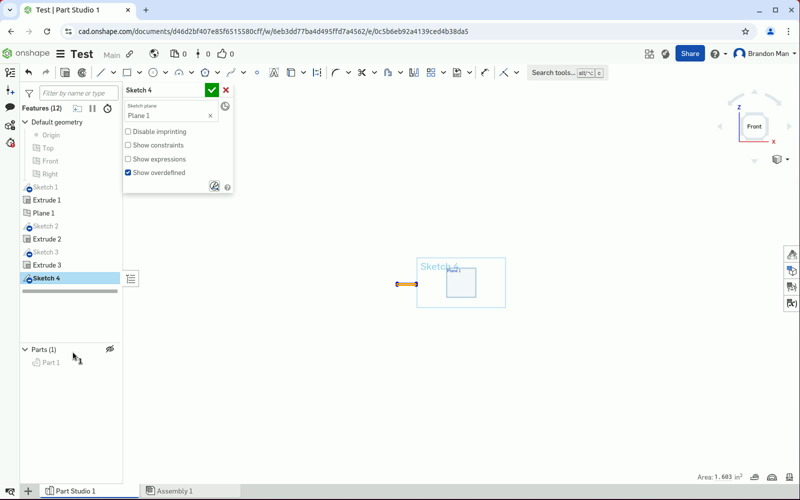
key(shift+y)
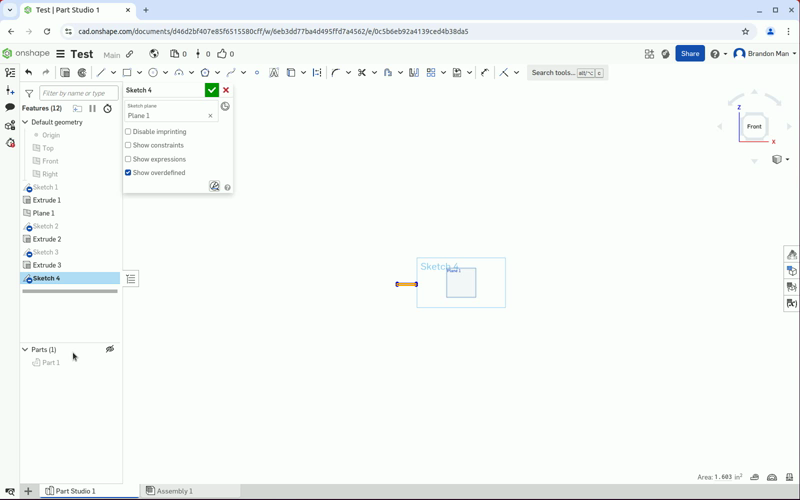
key(shift+e)
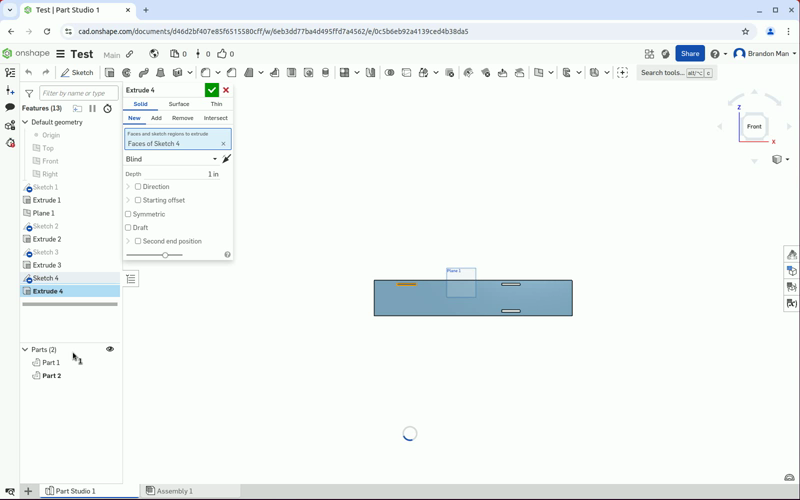
mouse_move(143, 106)
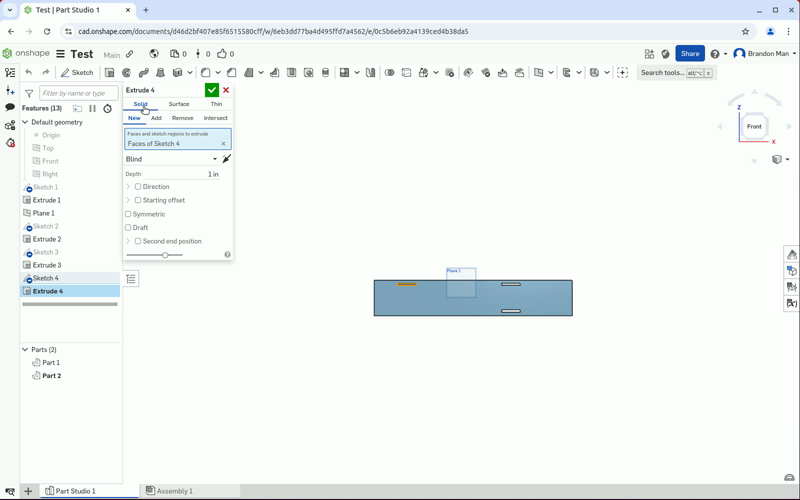
click(143, 106)
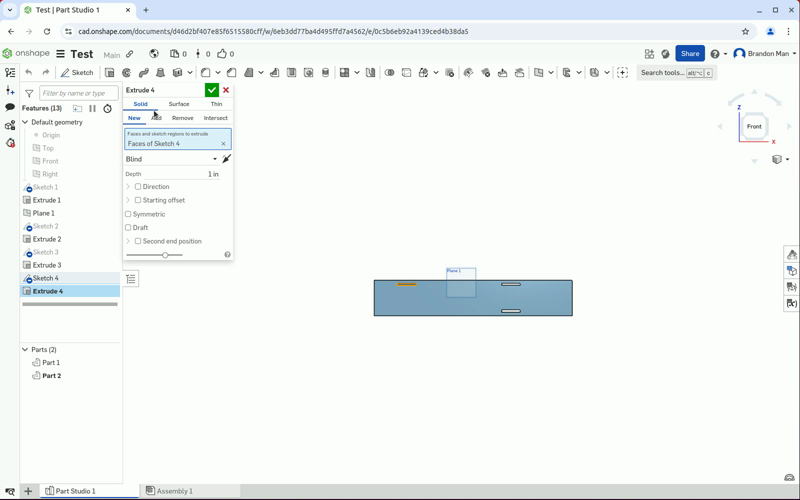
mouse_move(186, 120)
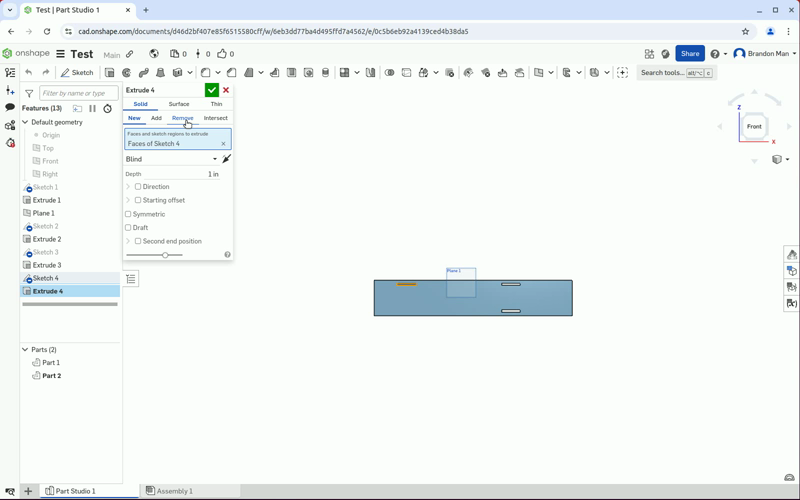
click(186, 120)
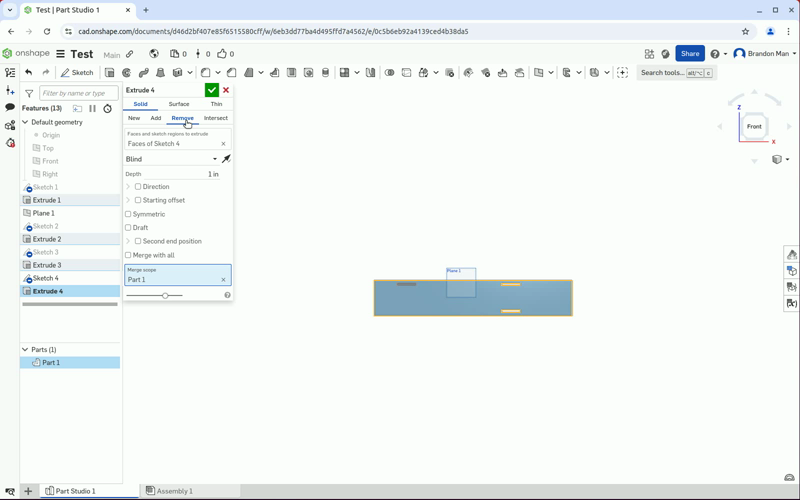
key(tab, 4)
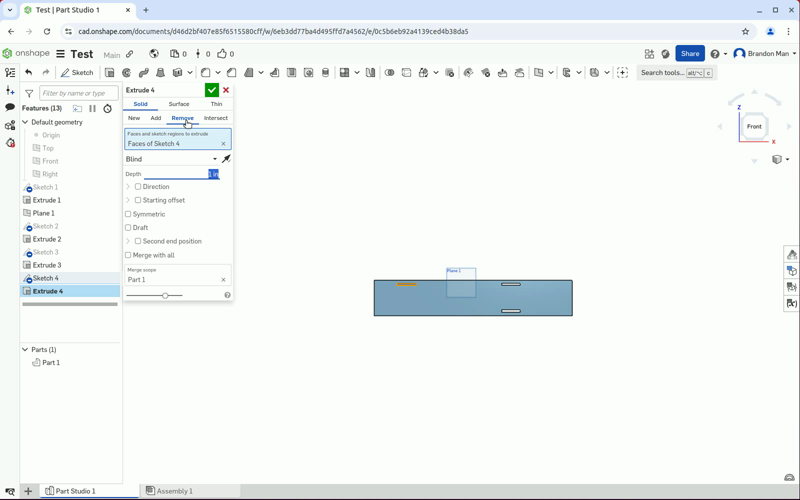
text(3.611)
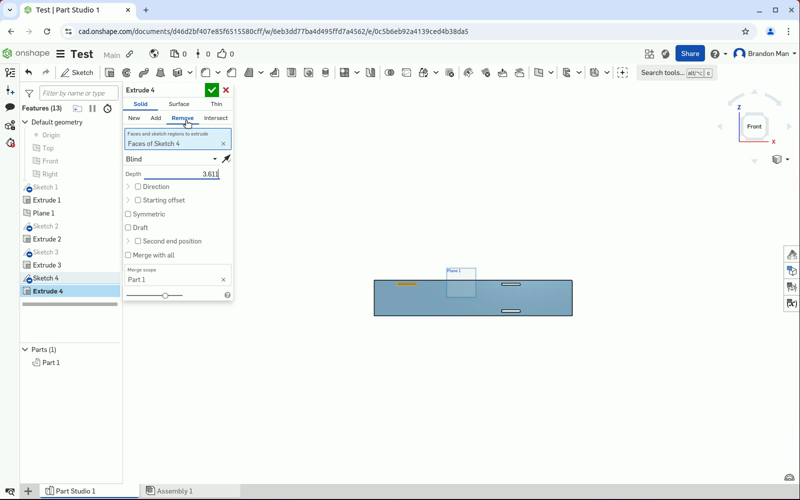
key(tab, 6)
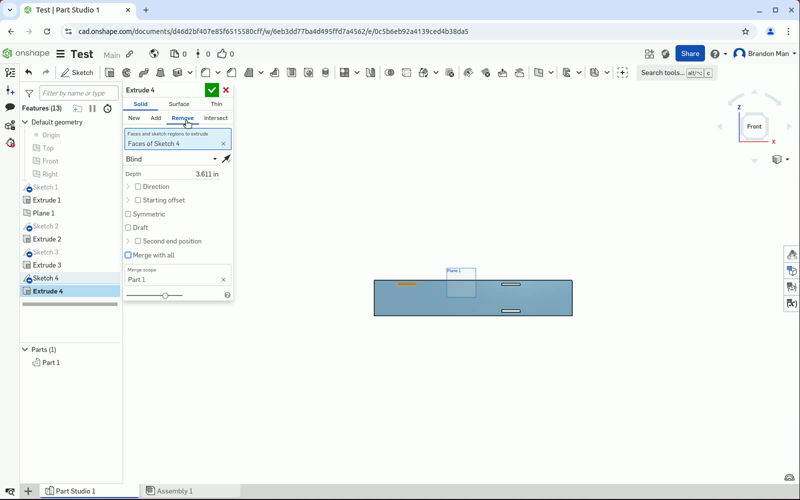
key(space)
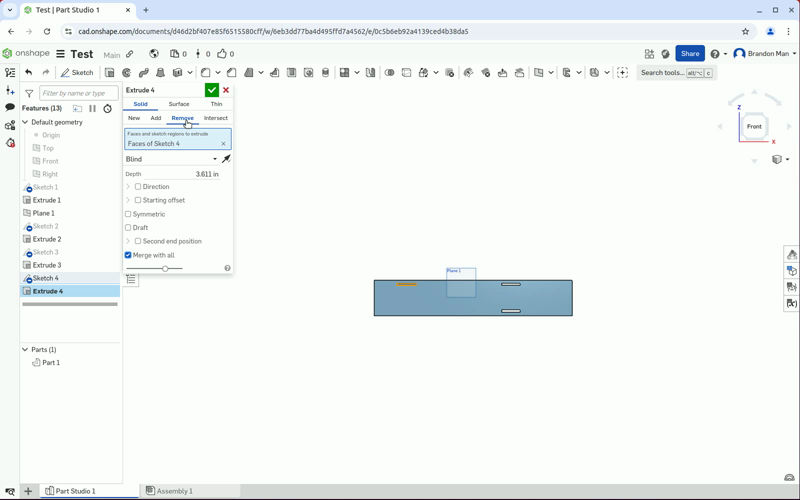
key(enter)
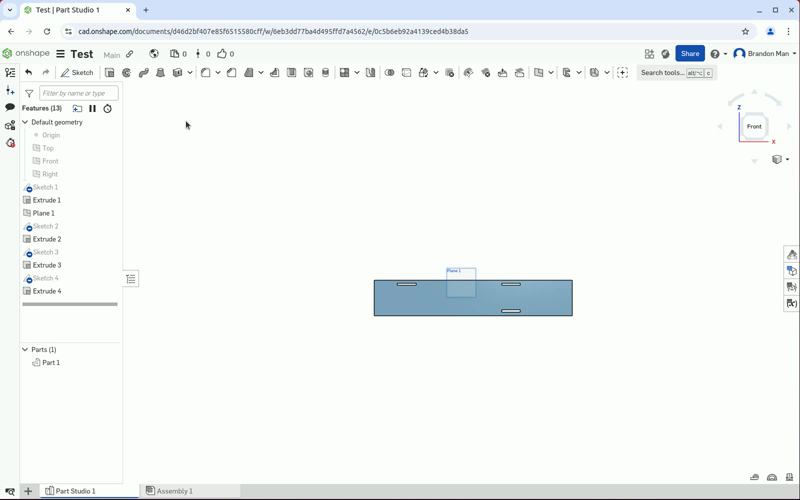
key(shift+h)
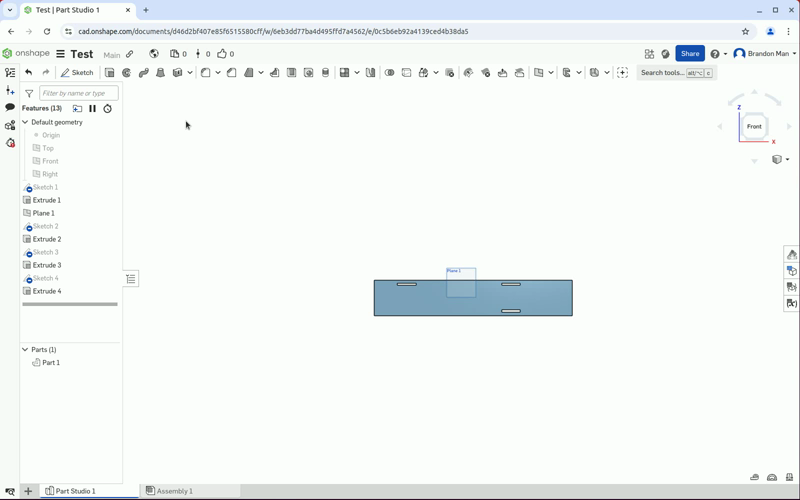
key(shift+h)
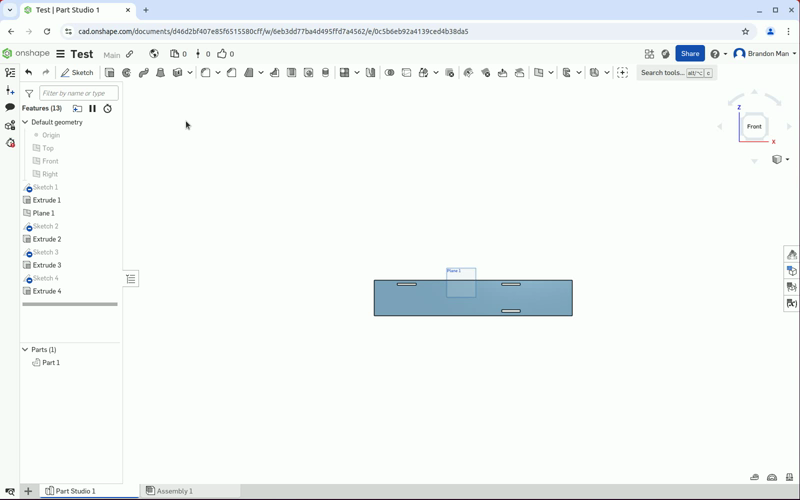
mouse_move(73, 189)
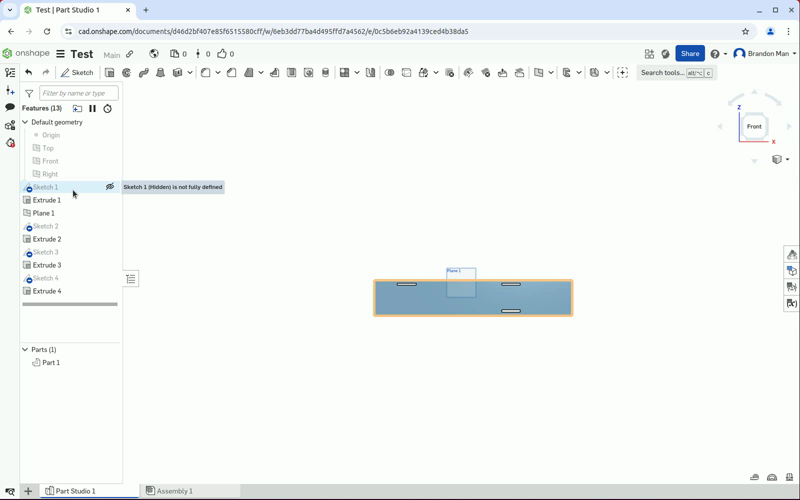
click(73, 189)
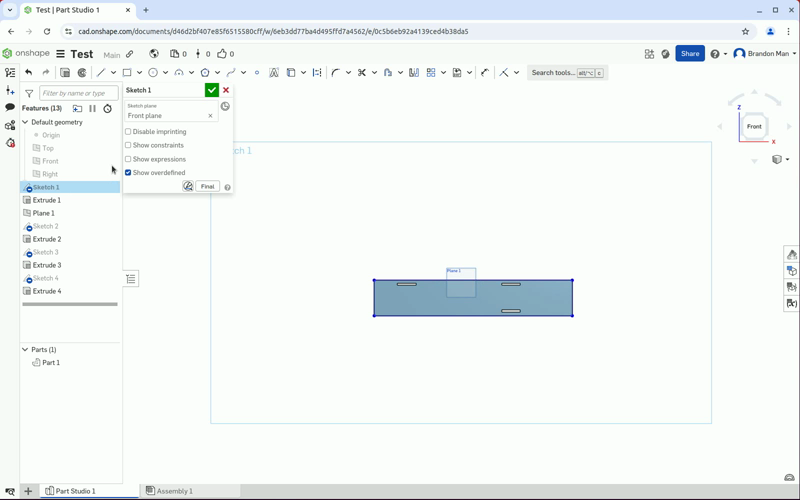
mouse_move(229, 92)
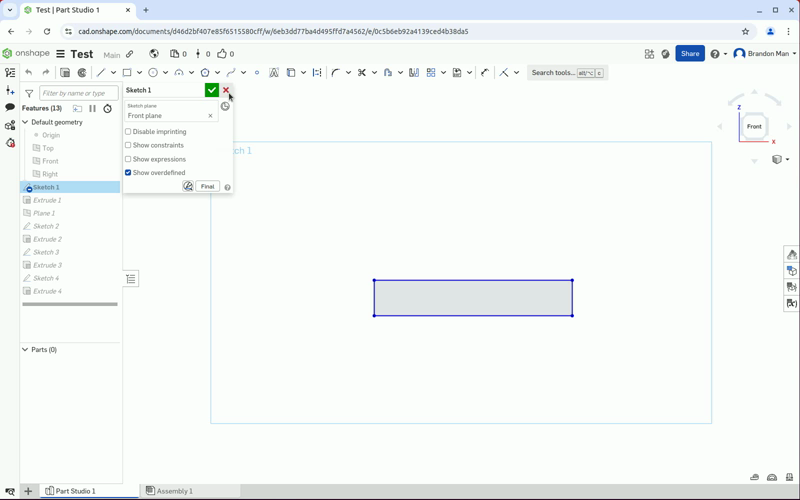
click(229, 92)
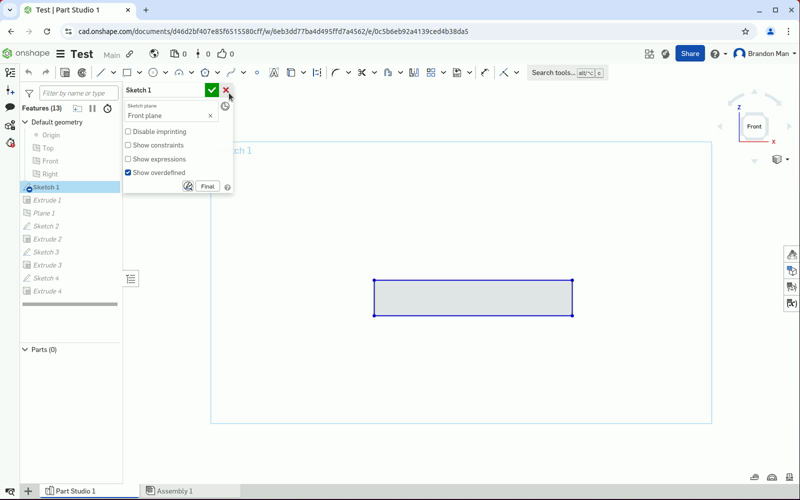
key(shift+s)
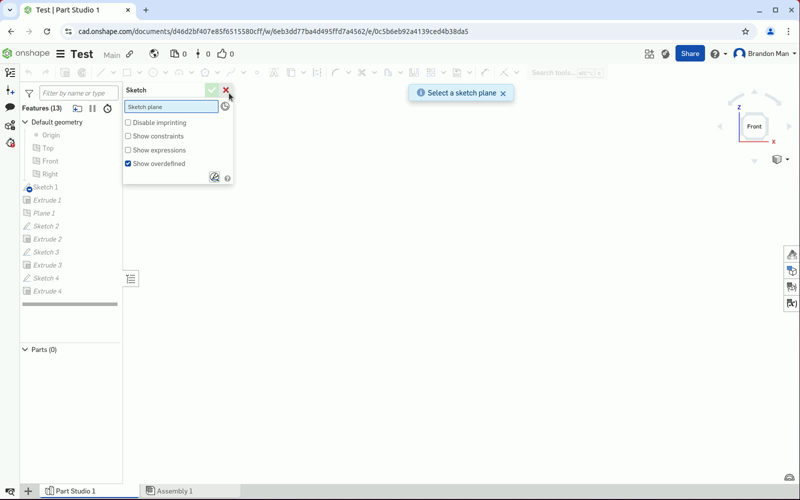
mouse_move(73, 215)
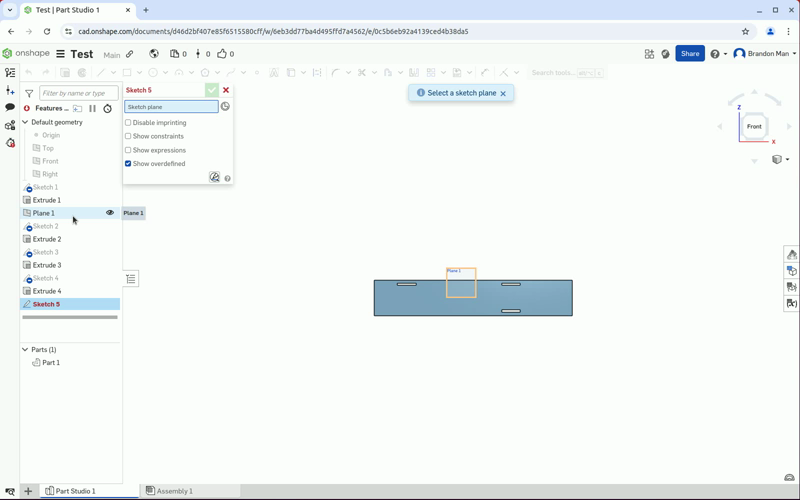
click(73, 215)
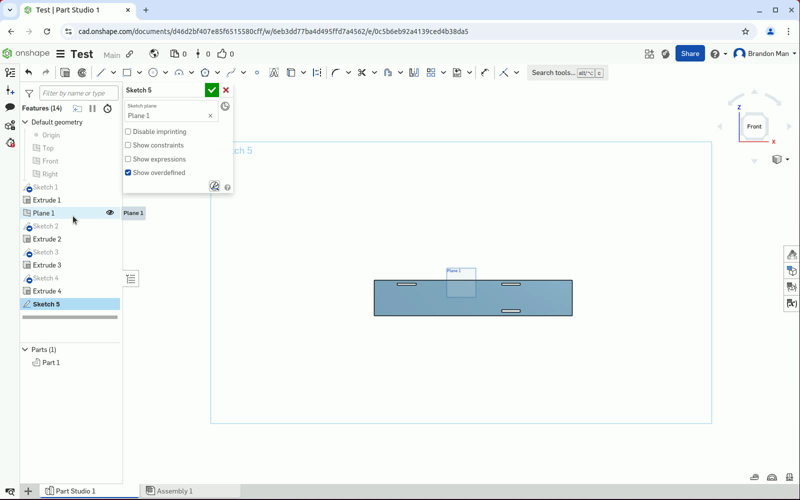
mouse_move(73, 352)
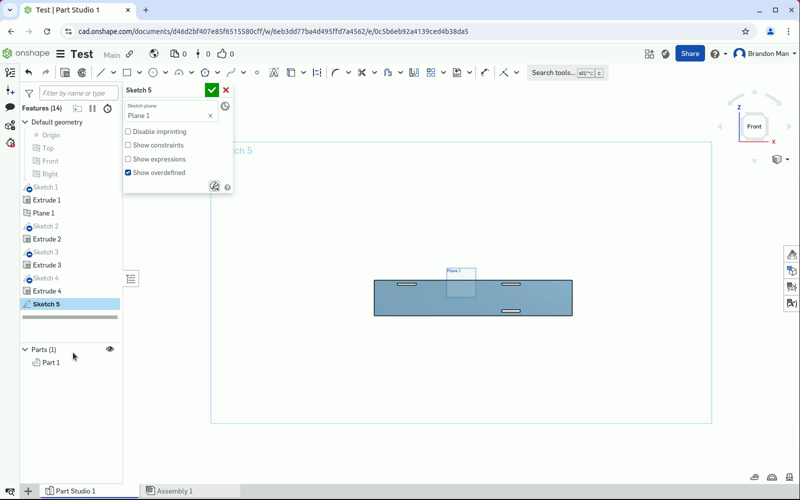
key(y)
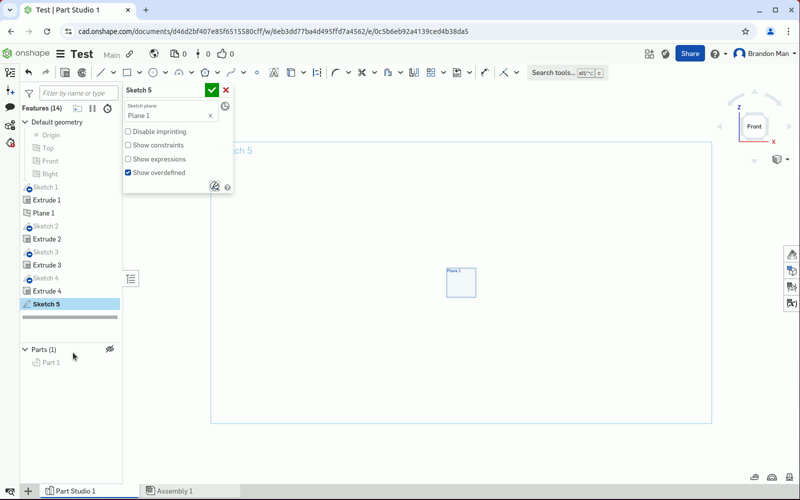
key(l)
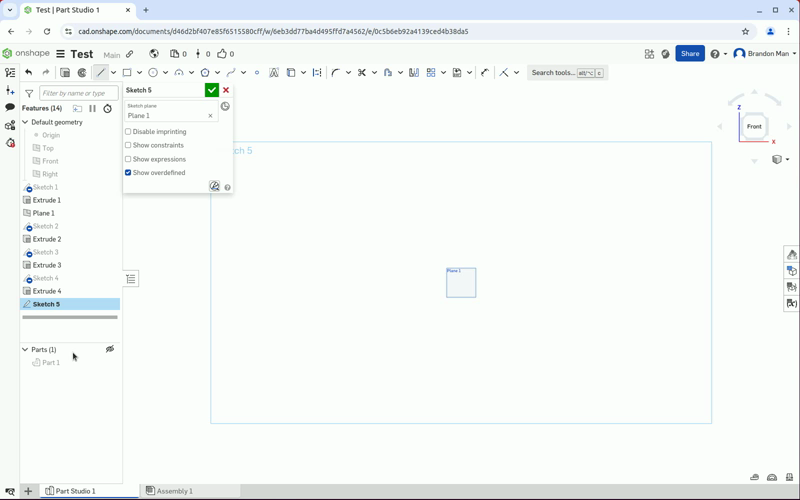
key_down(shift)
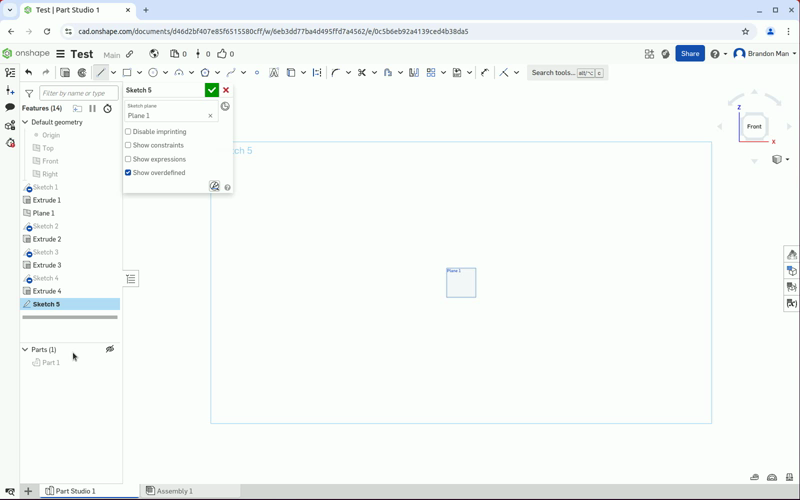
mouse_move(397, 312)
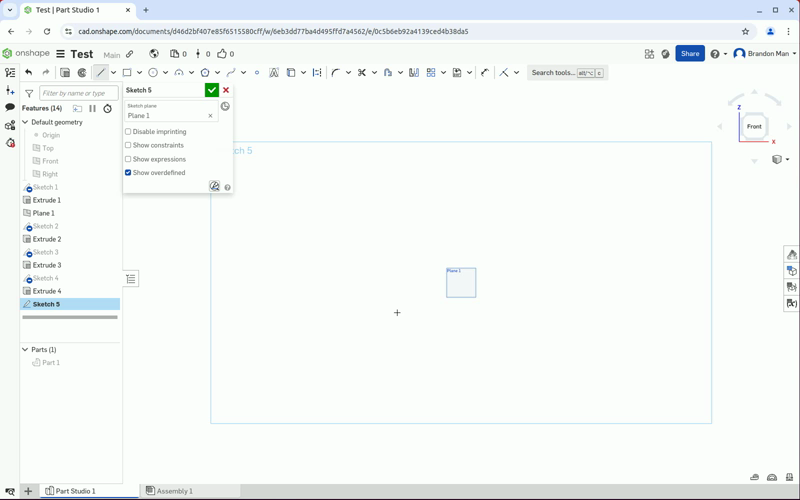
click(397, 312)
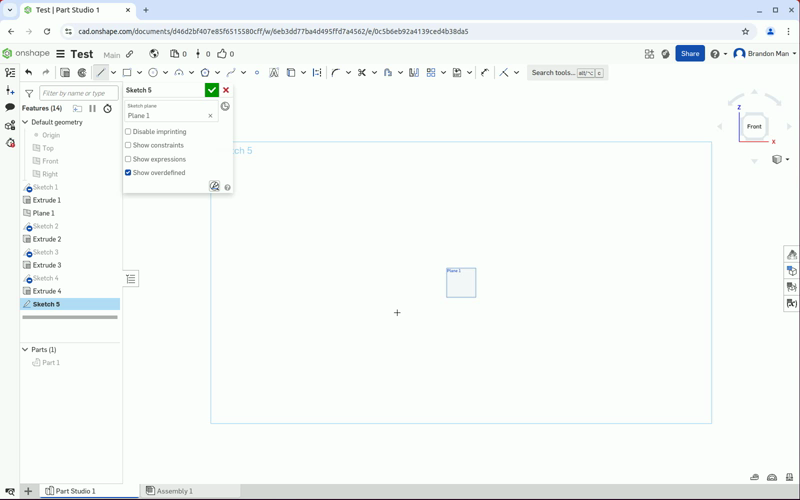
key_up(shift)
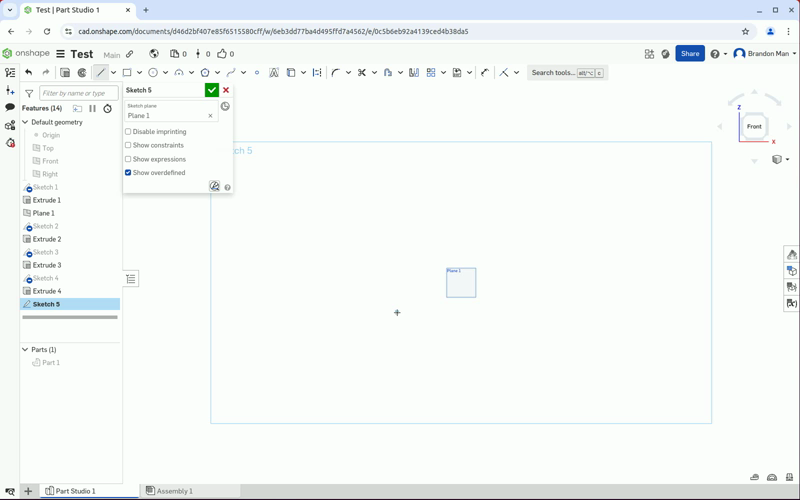
key_down(shift)
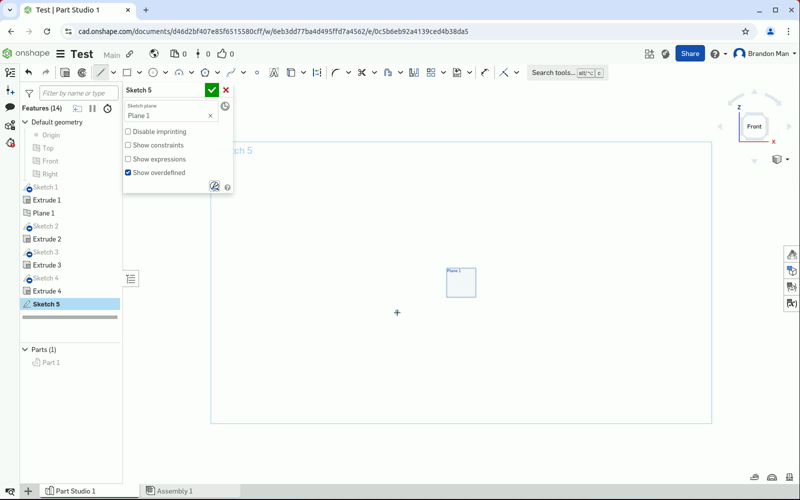
mouse_move(427, 312)
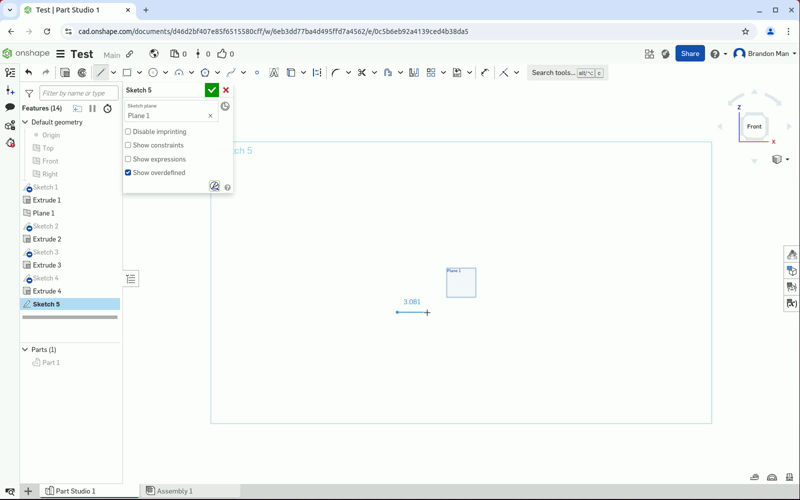
mouse_move(416, 312)
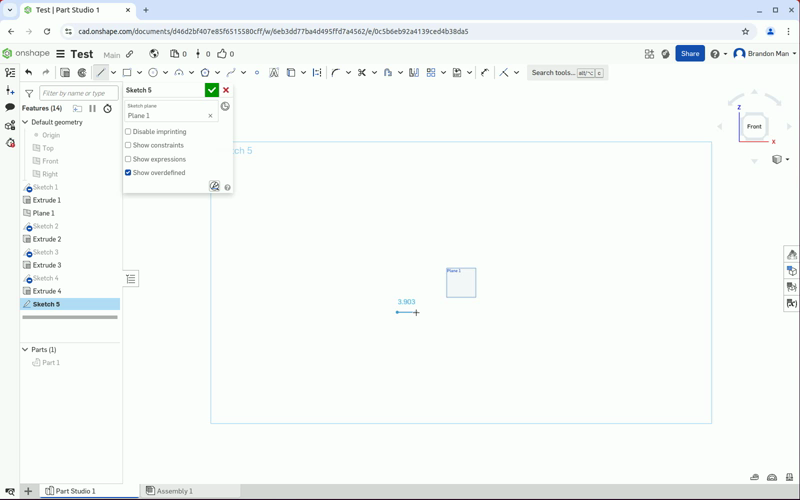
click(416, 312)
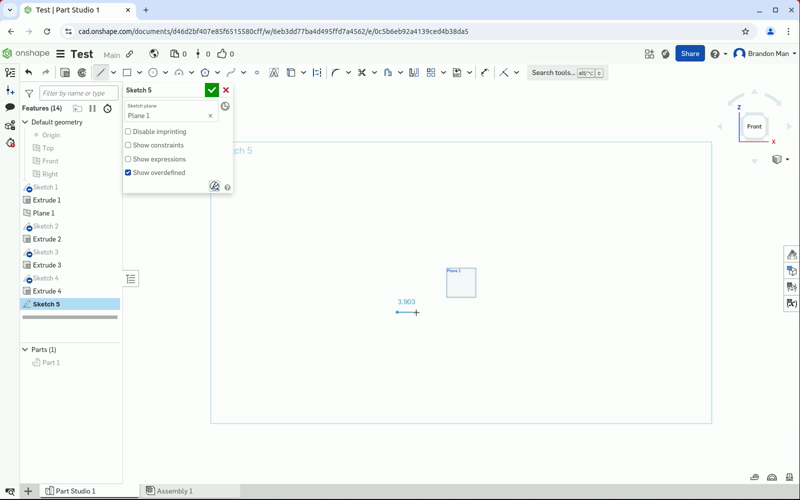
key_up(shift)
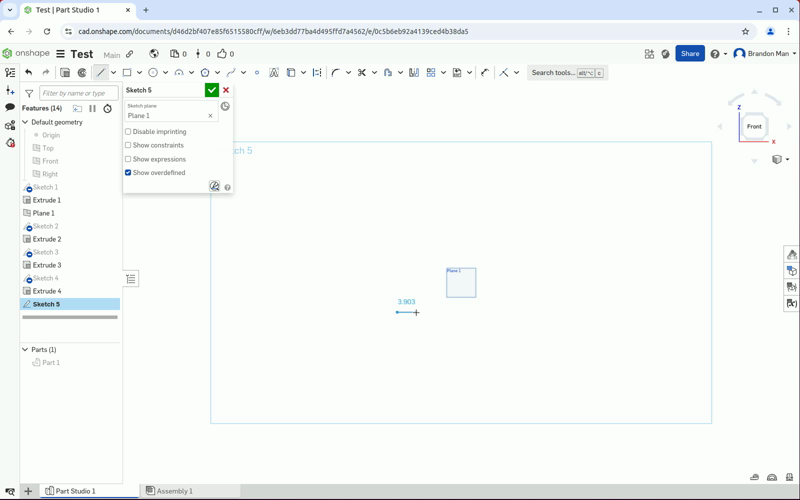
key_down(shift)
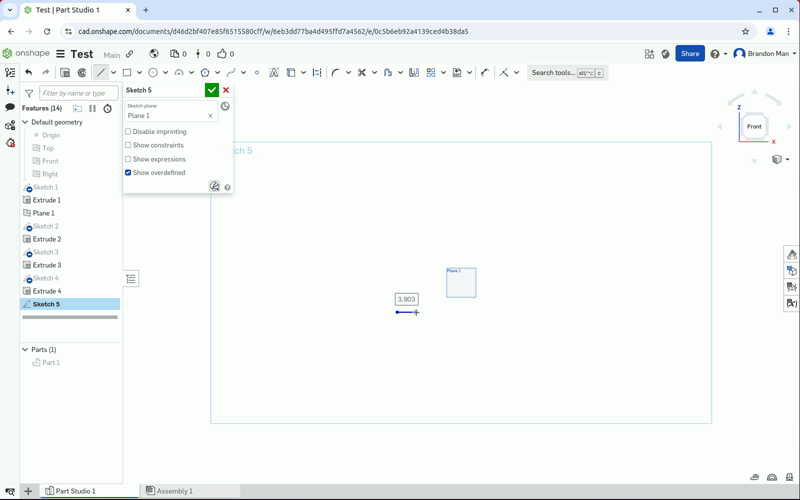
mouse_move(446, 312)
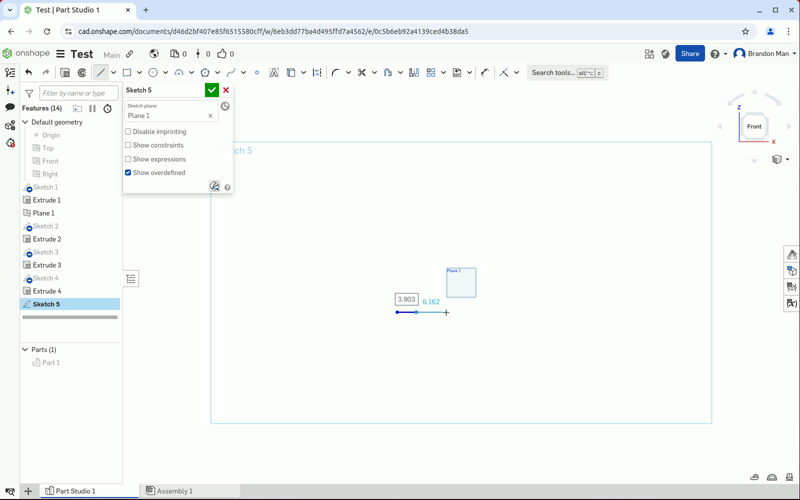
mouse_move(416, 309)
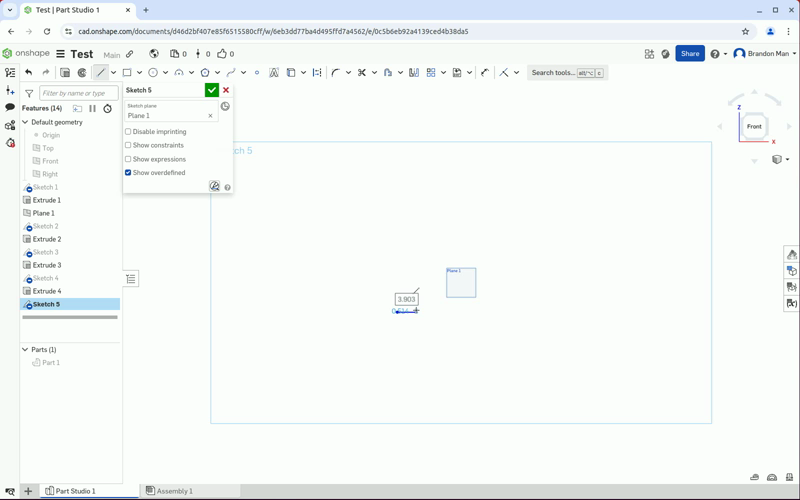
scroll(6)
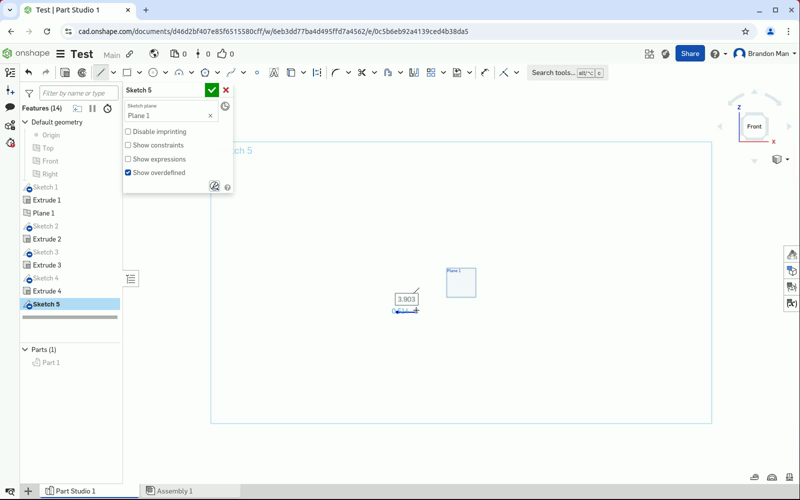
scroll(6)
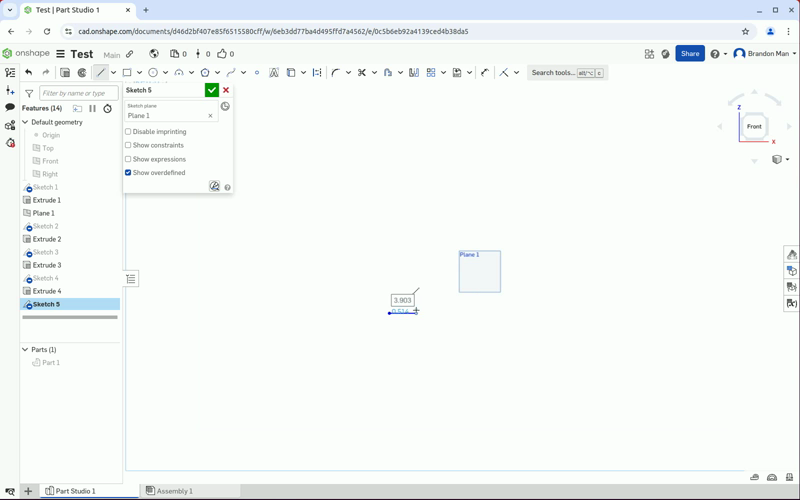
scroll(6)
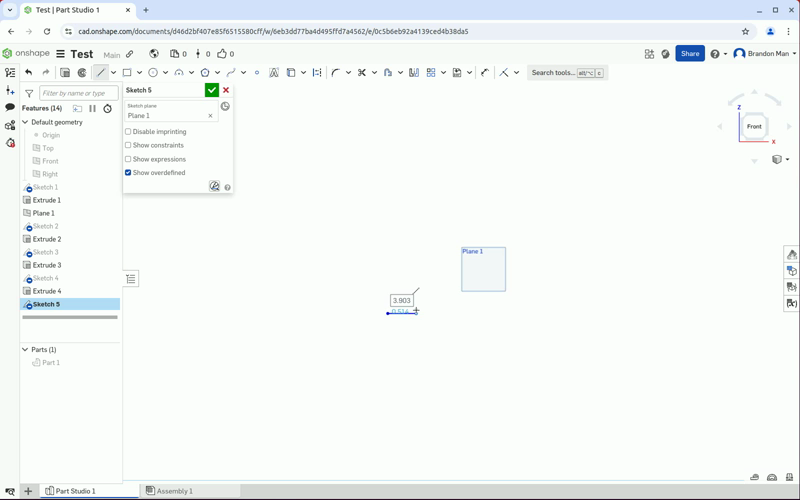
scroll(6)
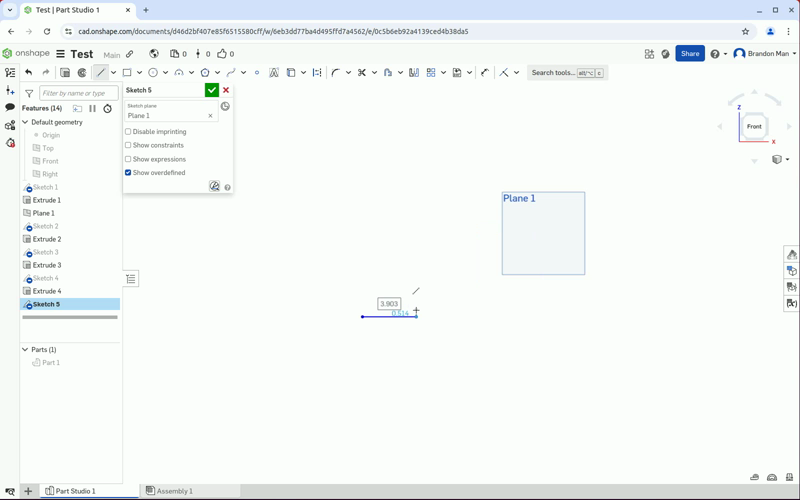
scroll(6)
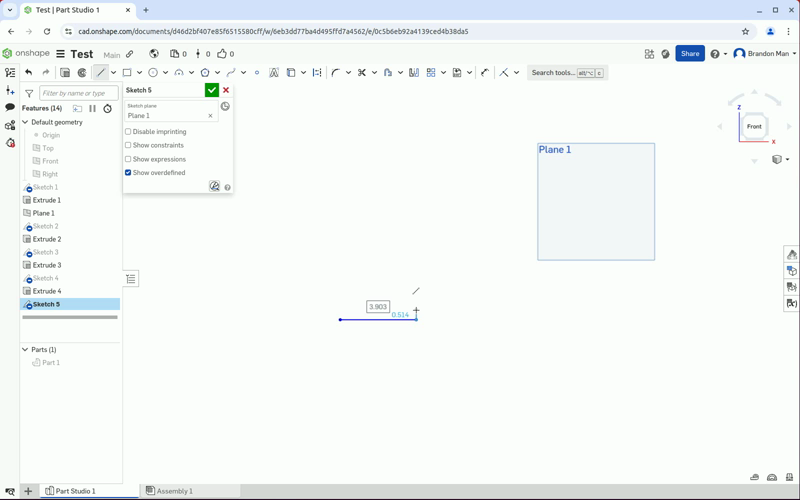
scroll(6)
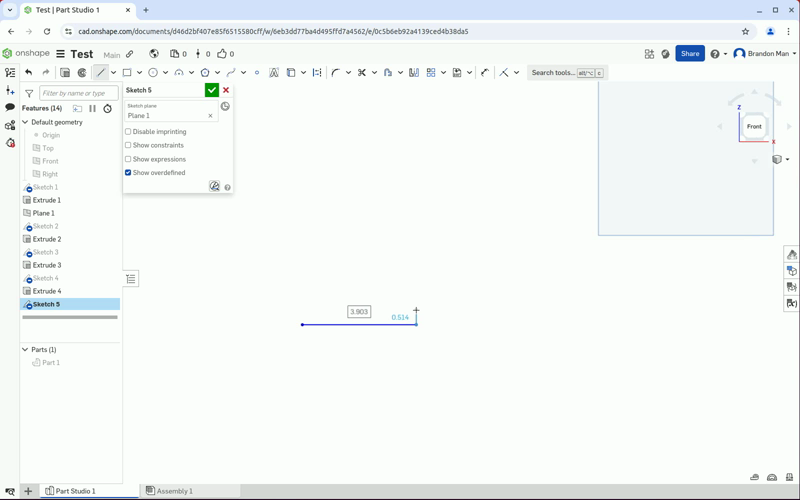
scroll(6)
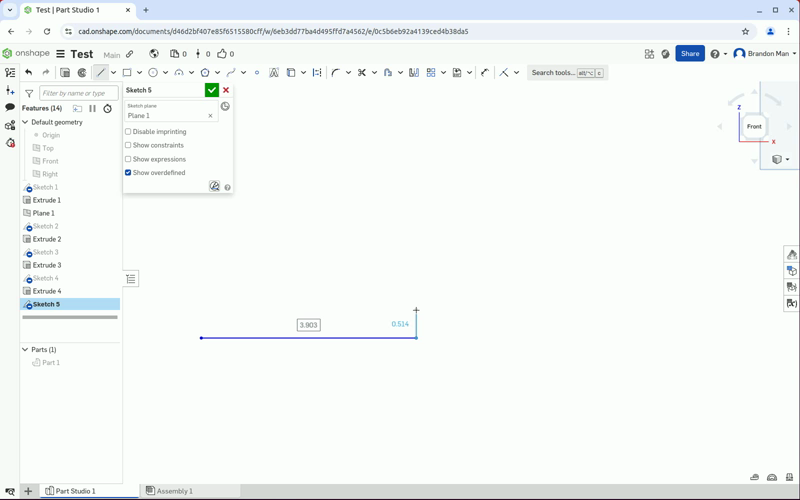
click(416, 309)
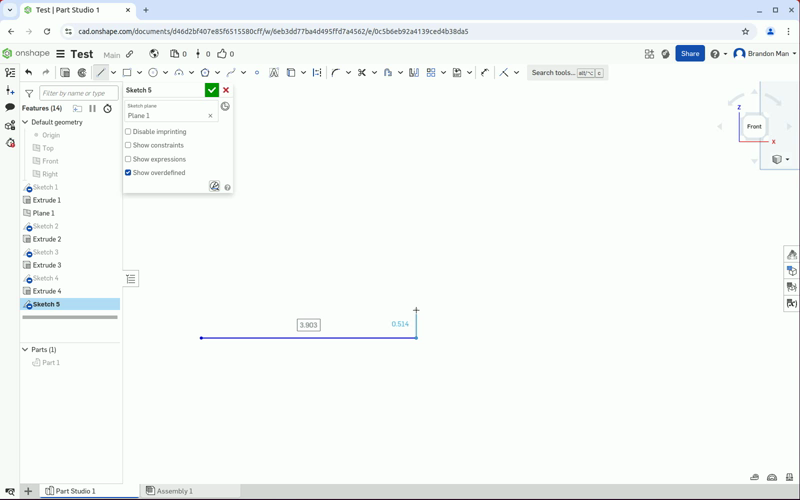
scroll(-6)
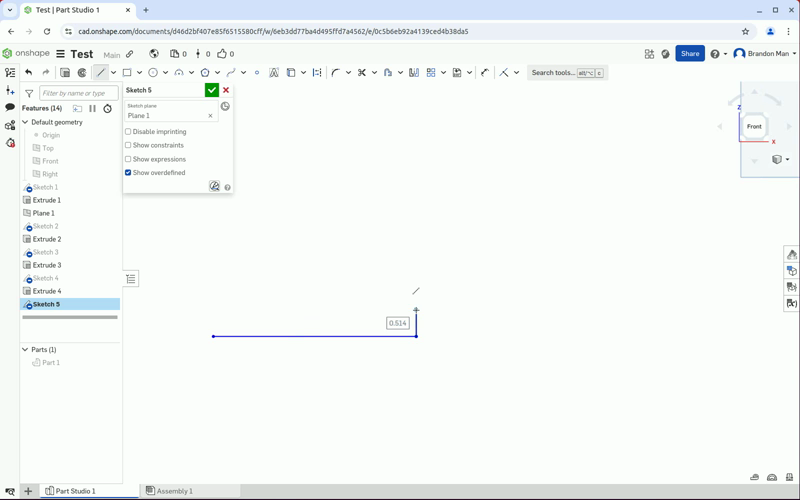
scroll(-6)
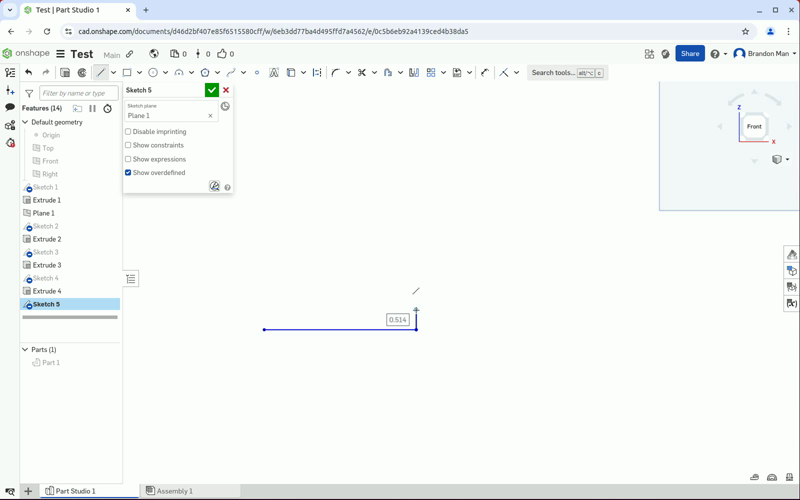
scroll(-6)
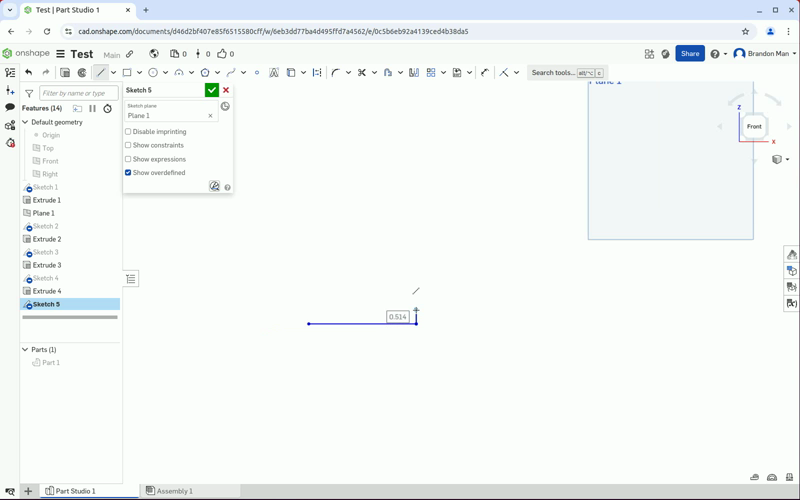
scroll(-6)
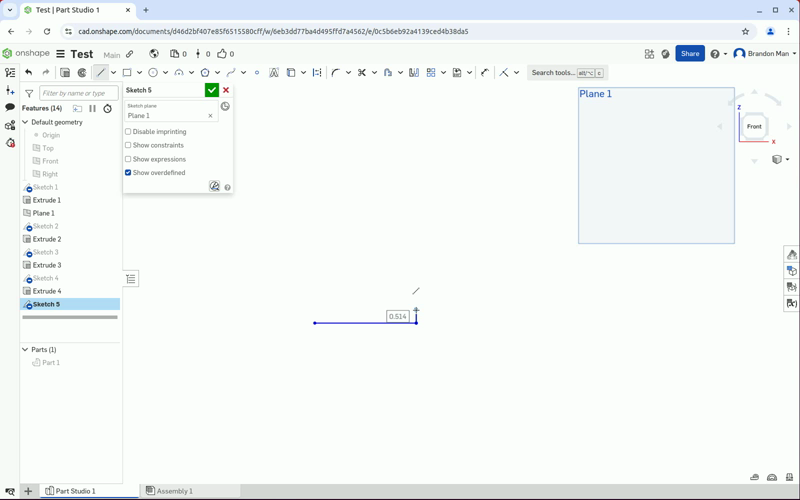
scroll(-6)
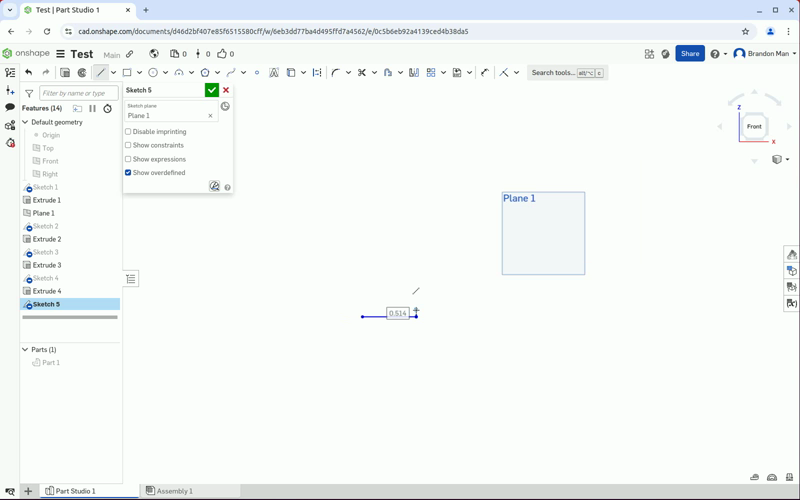
scroll(-6)
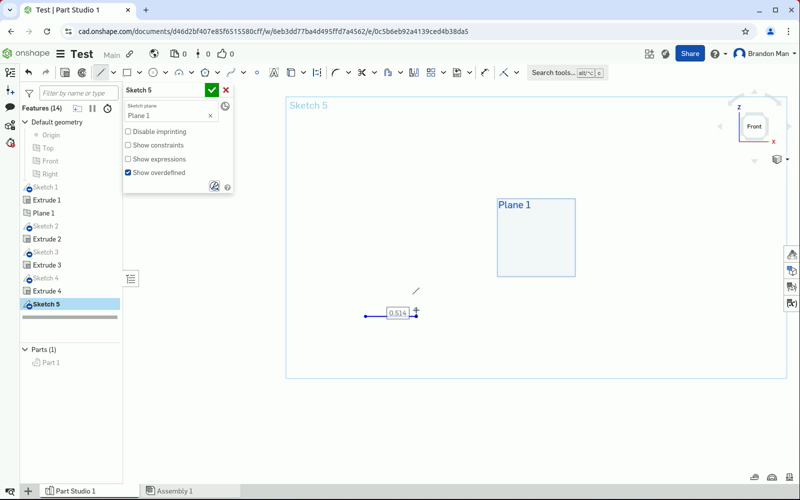
scroll(-6)
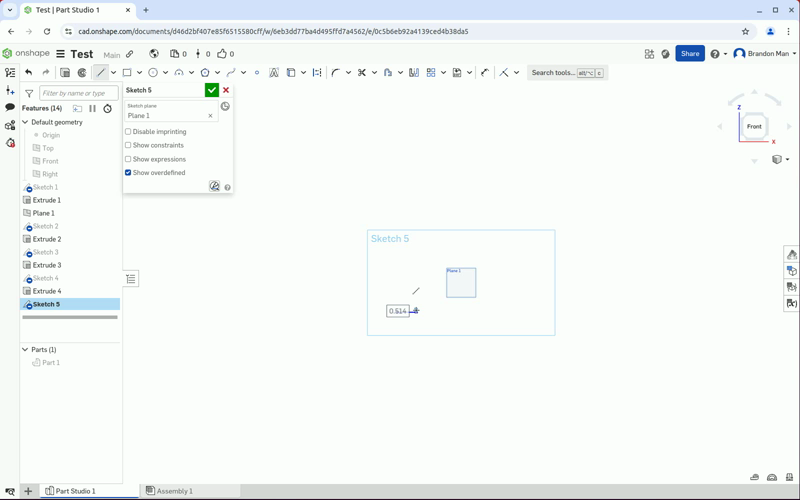
key_up(shift)
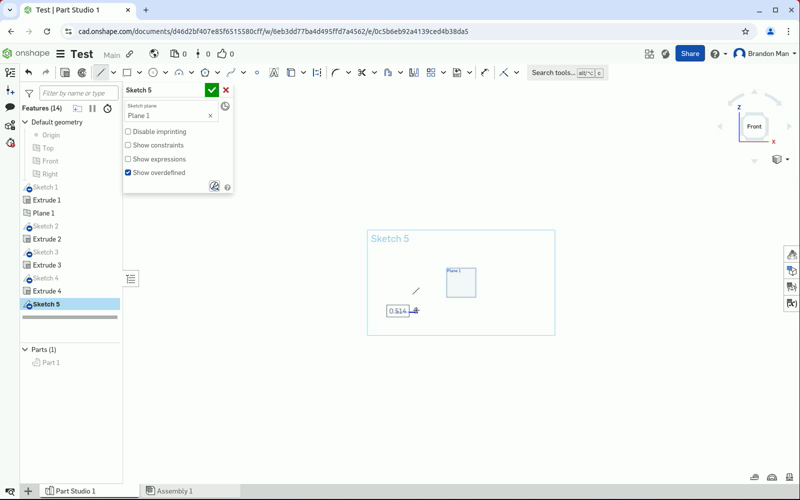
key_down(shift)
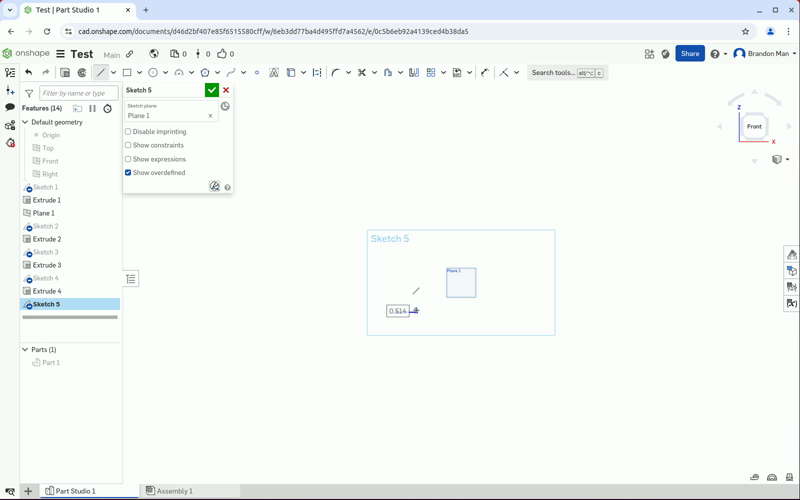
mouse_move(446, 309)
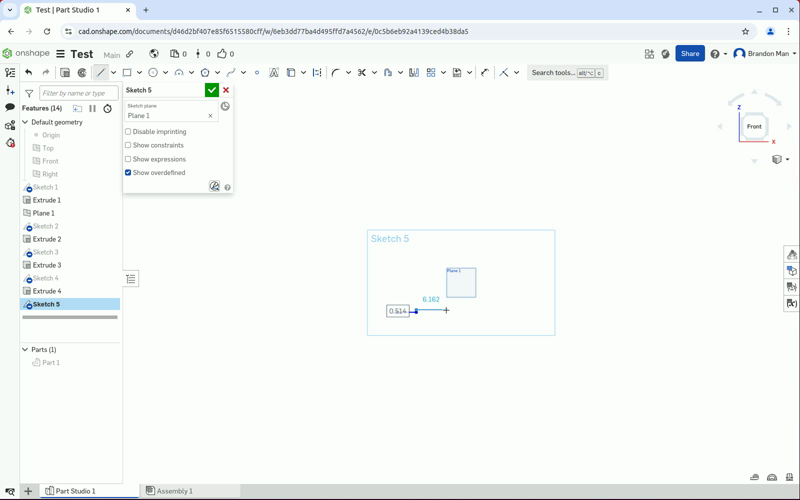
mouse_move(397, 309)
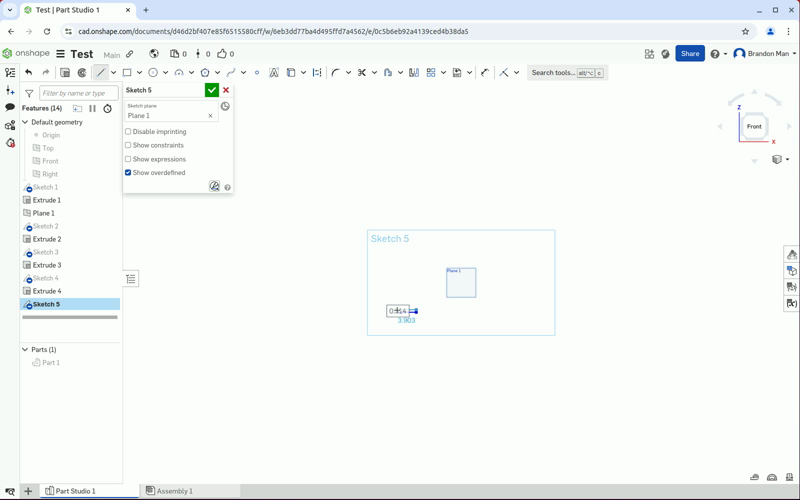
scroll(6)
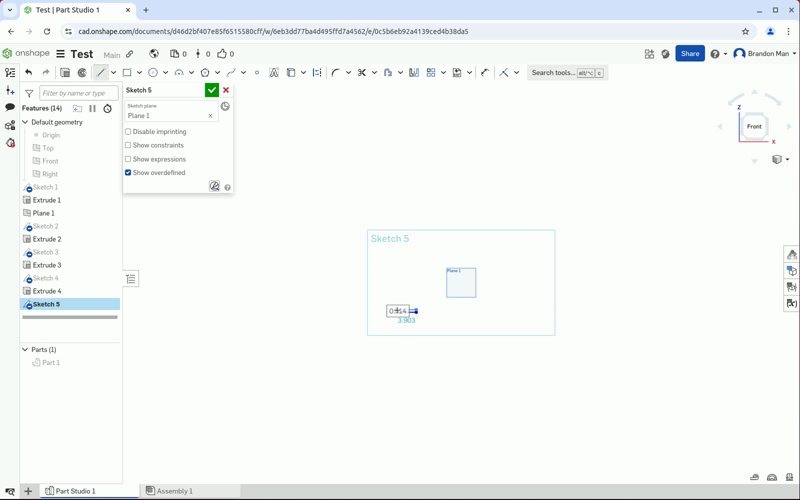
scroll(6)
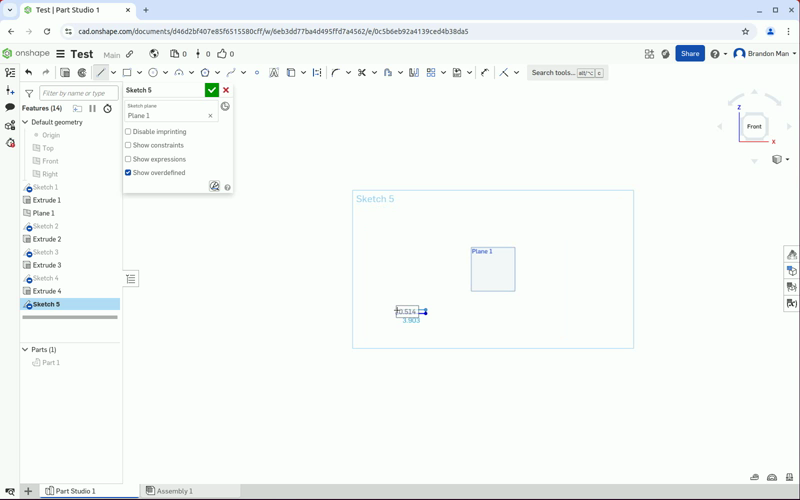
scroll(6)
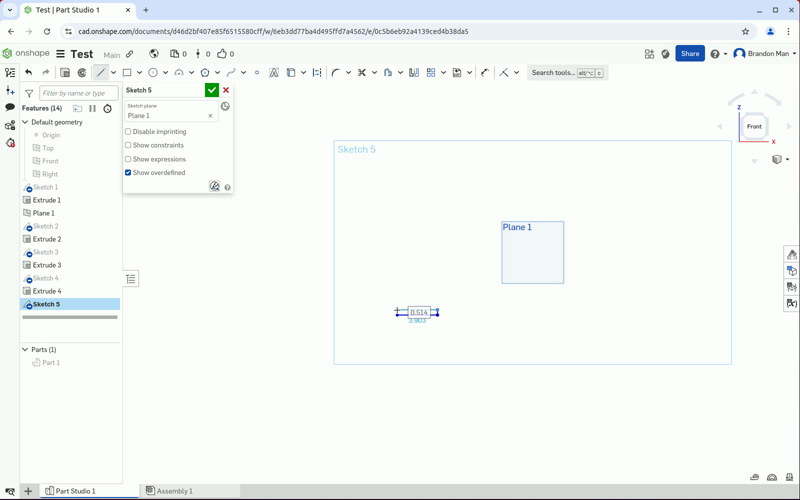
scroll(6)
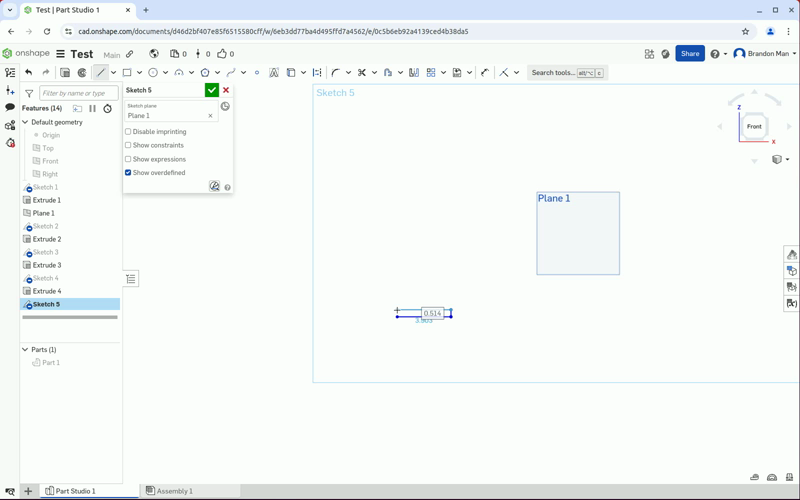
scroll(6)
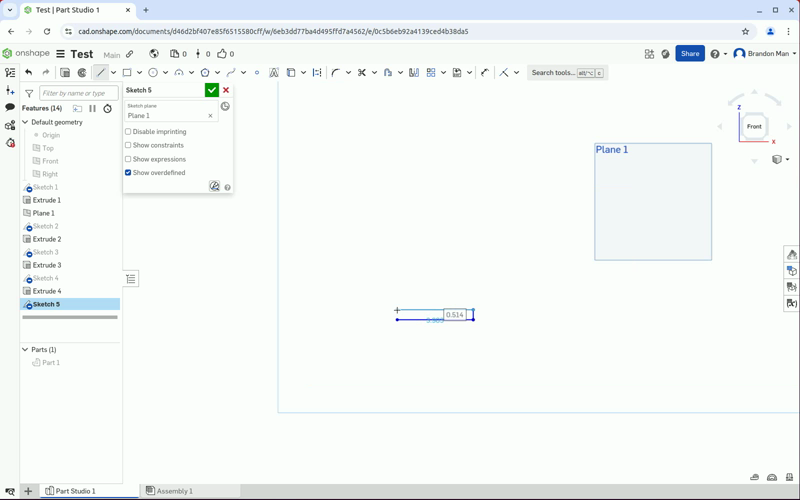
scroll(6)
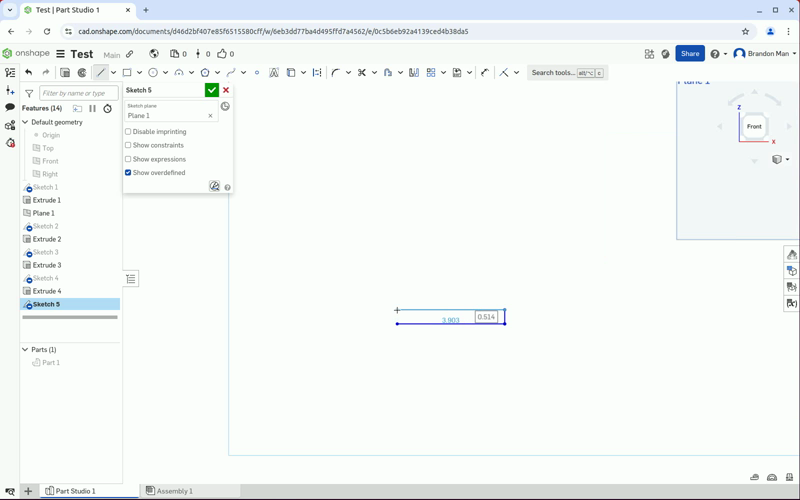
scroll(6)
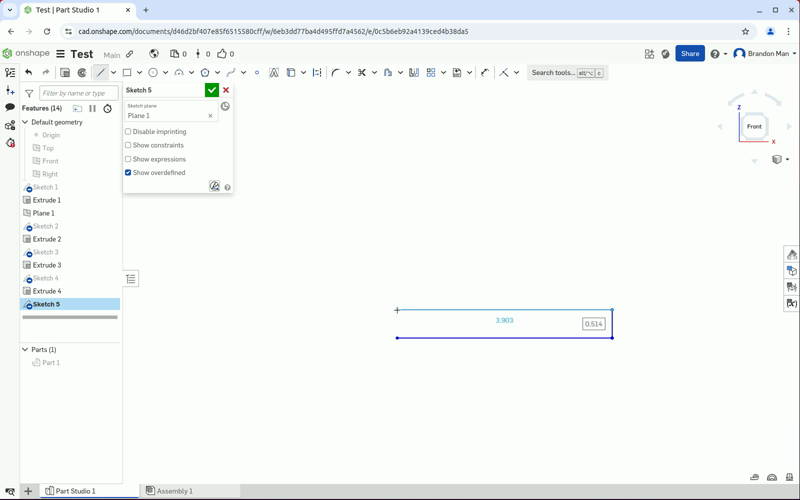
click(397, 309)
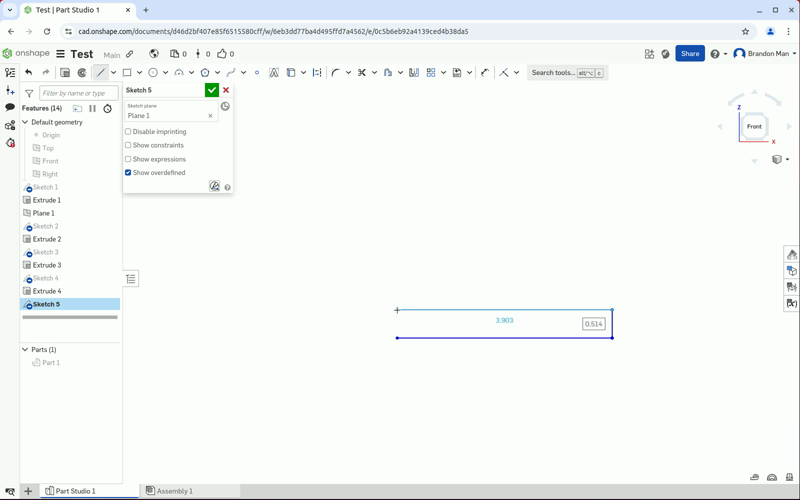
scroll(-6)
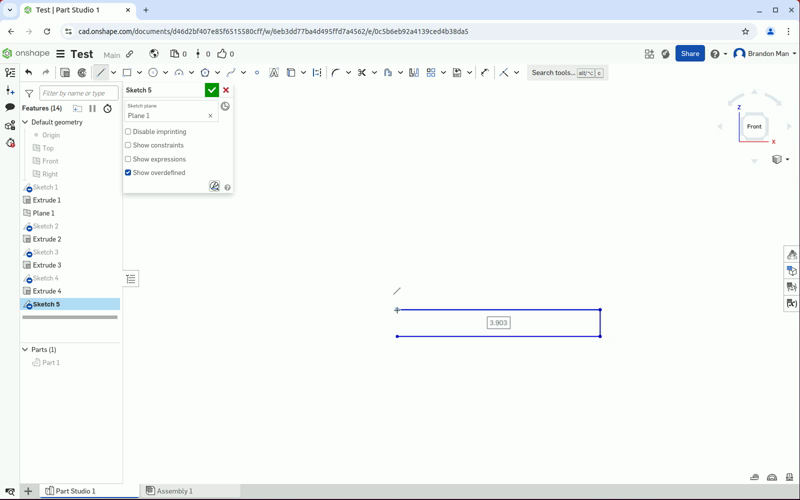
scroll(-6)
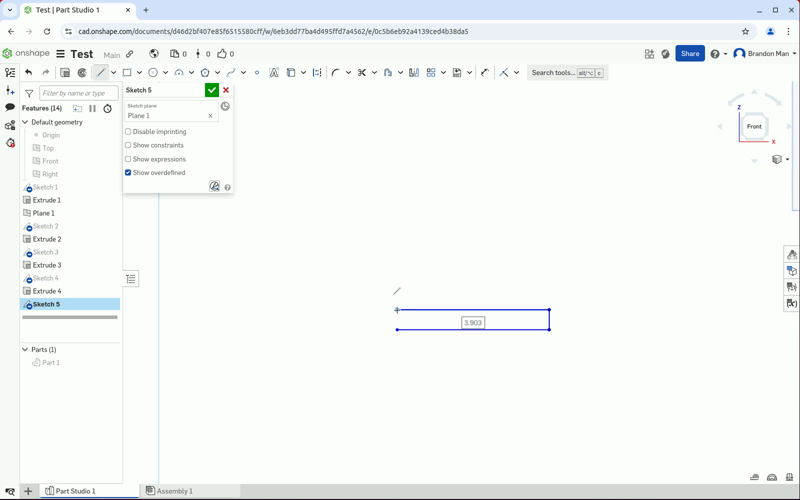
scroll(-6)
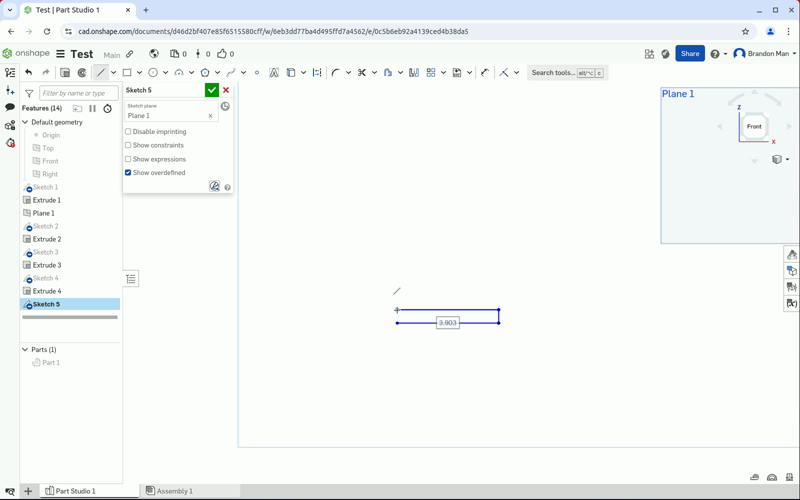
scroll(-6)
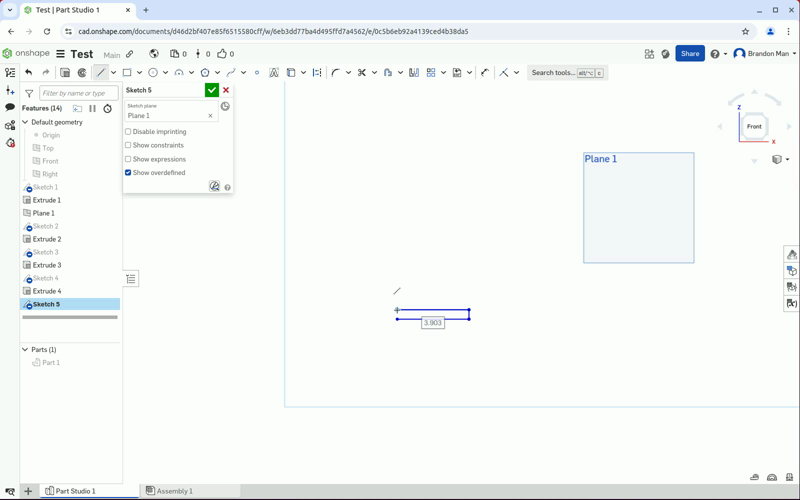
scroll(-6)
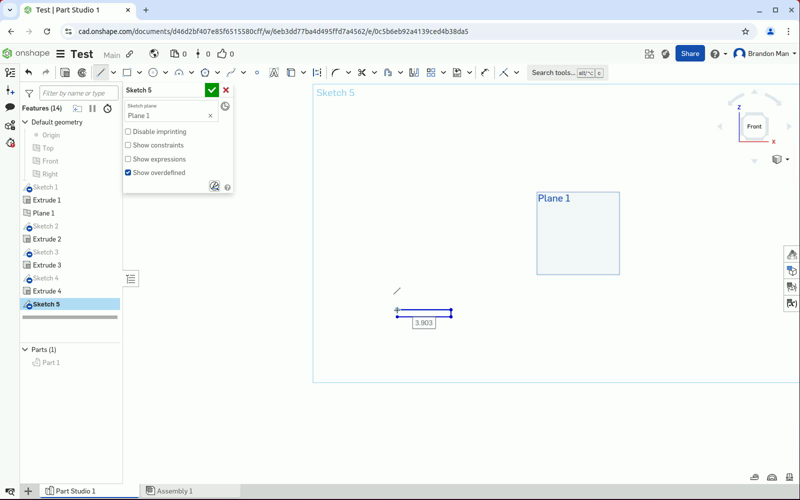
scroll(-6)
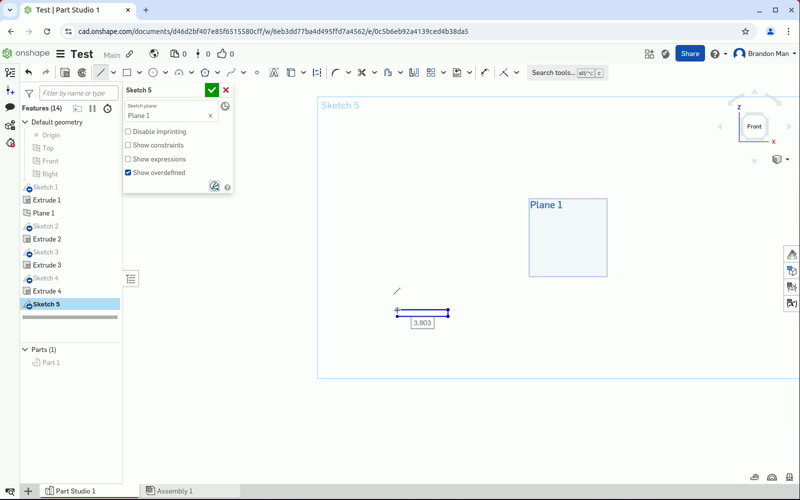
scroll(-6)
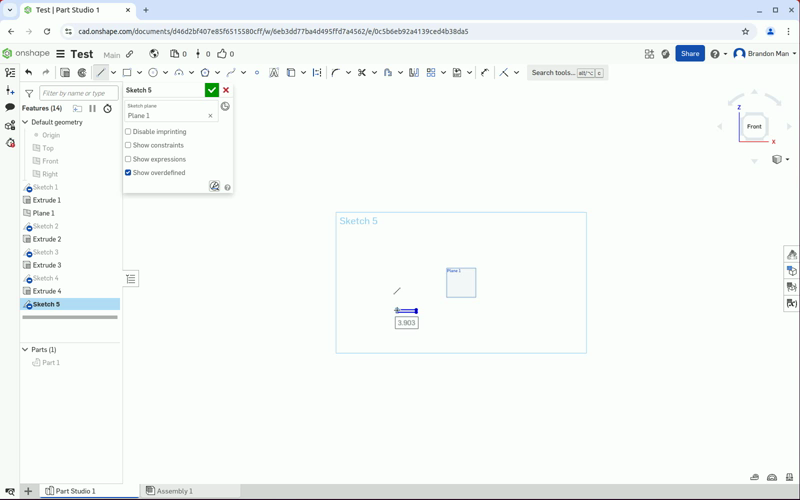
key_up(shift)
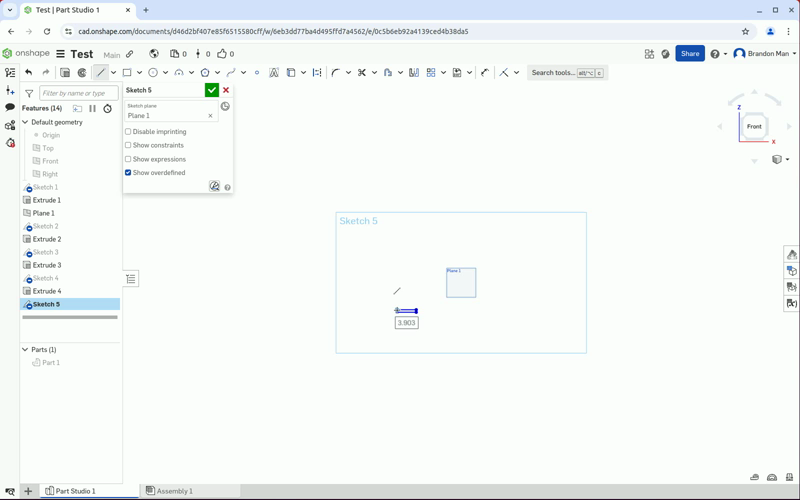
mouse_move(427, 309)
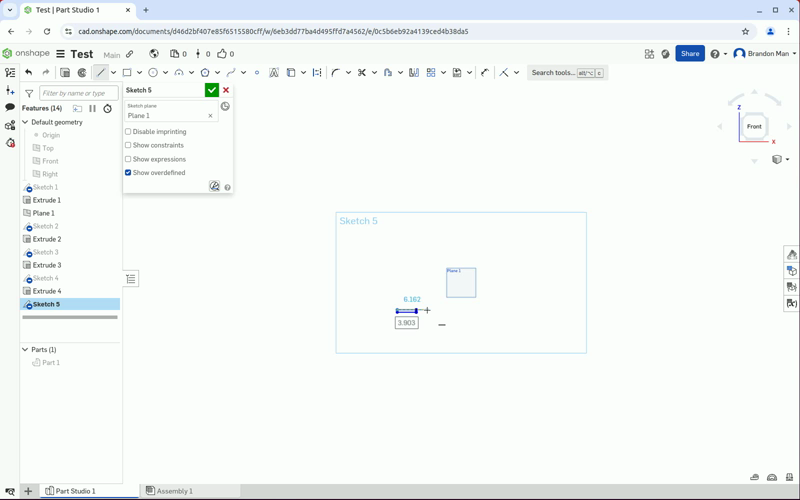
key_down(shift)
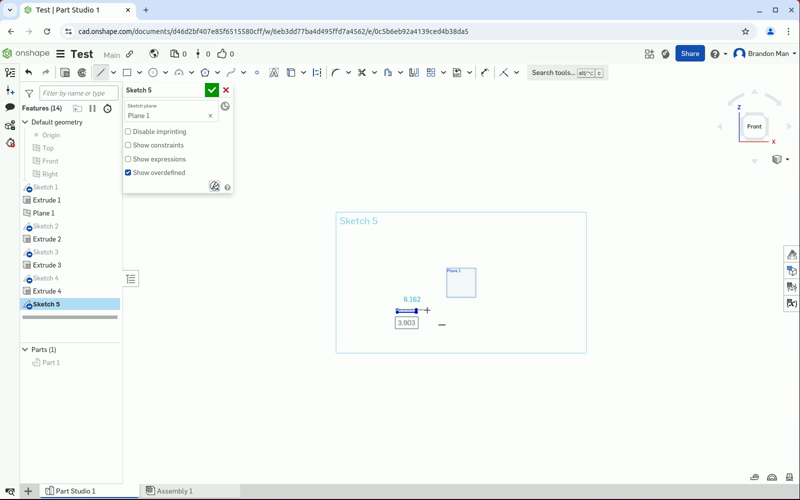
mouse_move(397, 312)
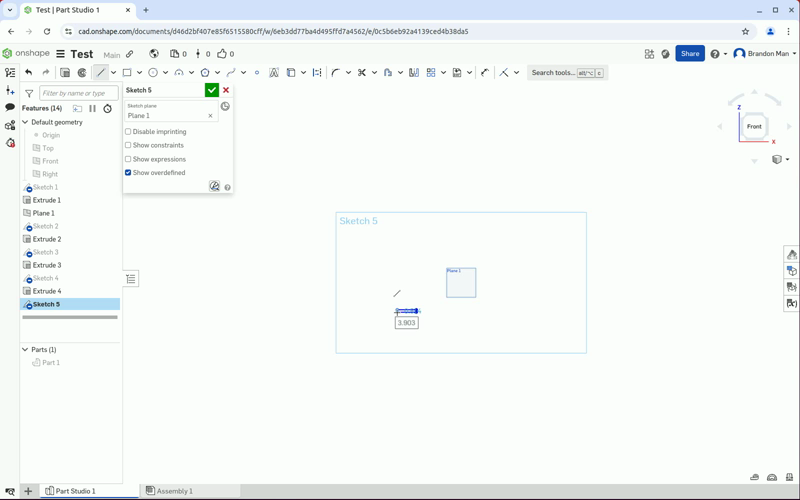
scroll(6)
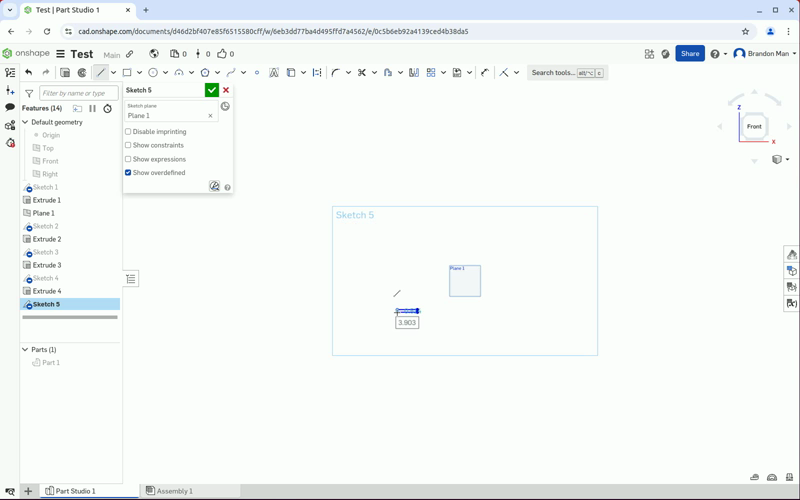
scroll(6)
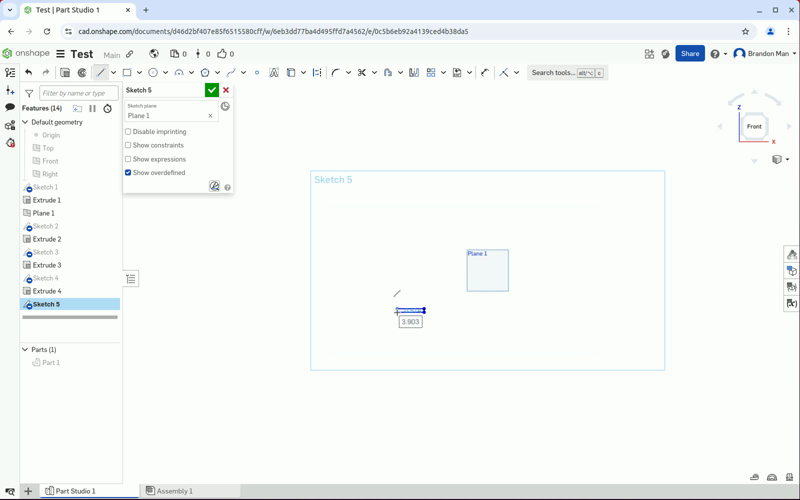
scroll(6)
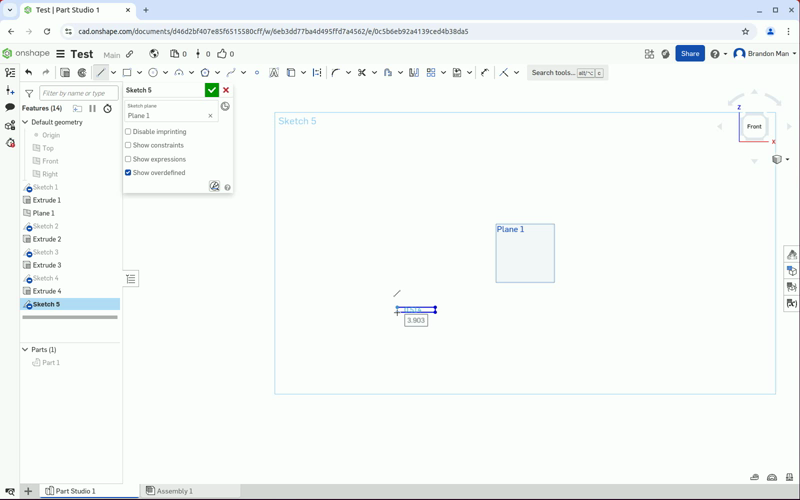
scroll(6)
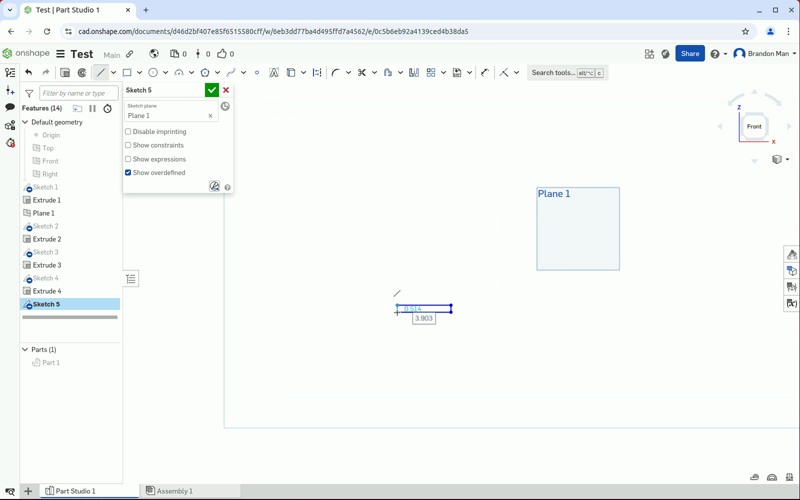
scroll(6)
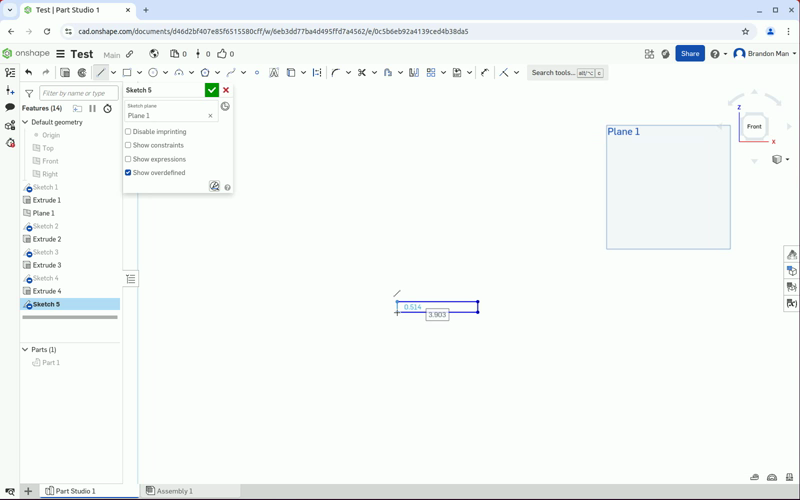
scroll(6)
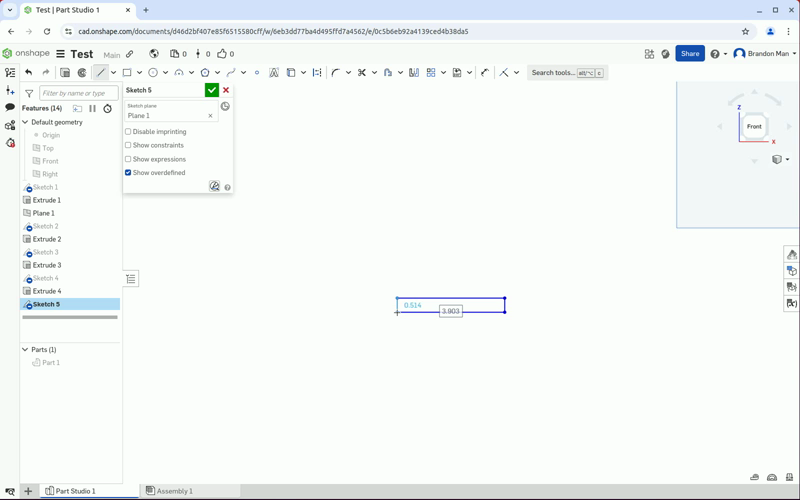
scroll(6)
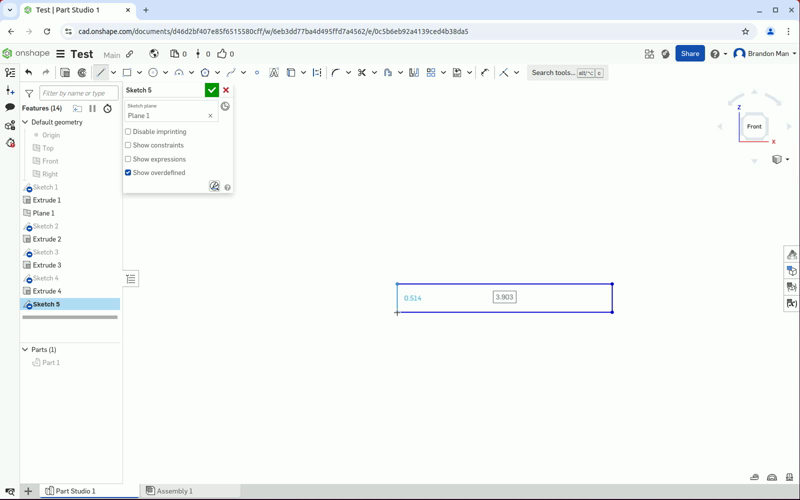
key_up(shift)
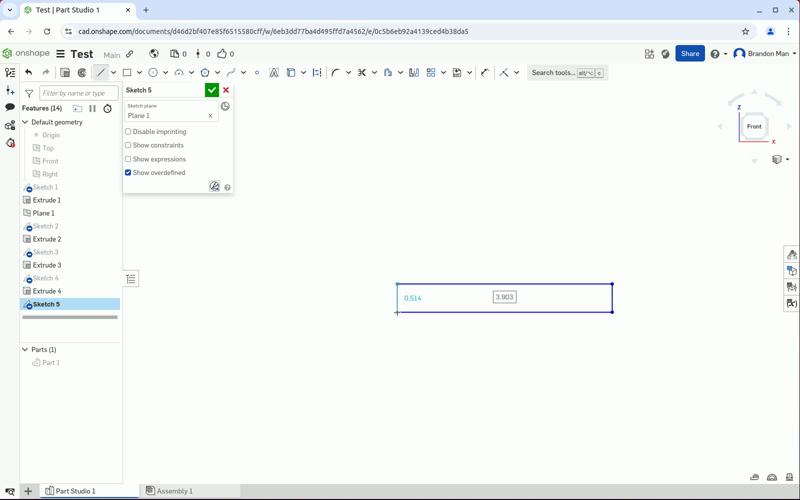
click(397, 312)
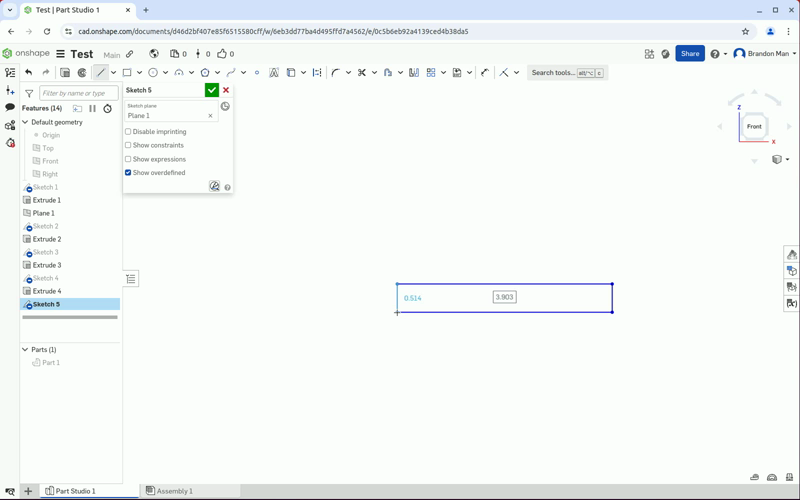
scroll(-6)
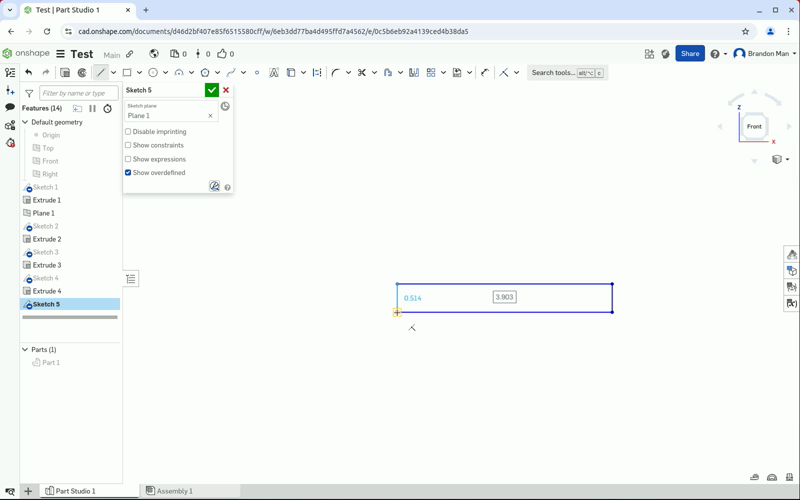
scroll(-6)
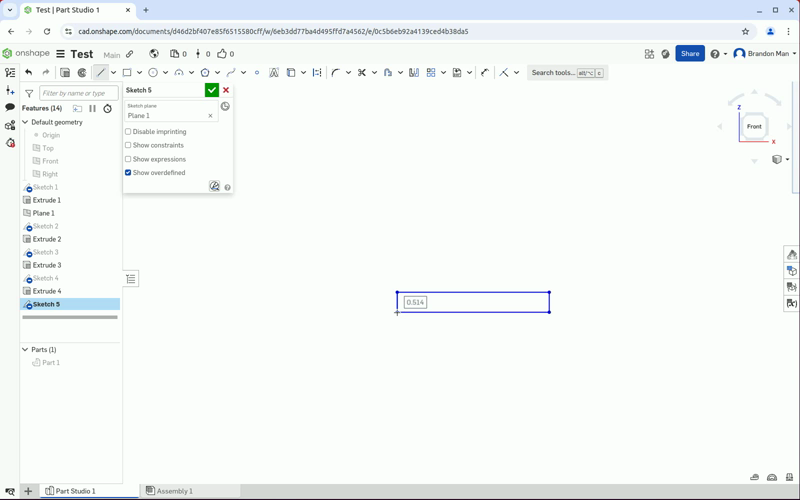
scroll(-6)
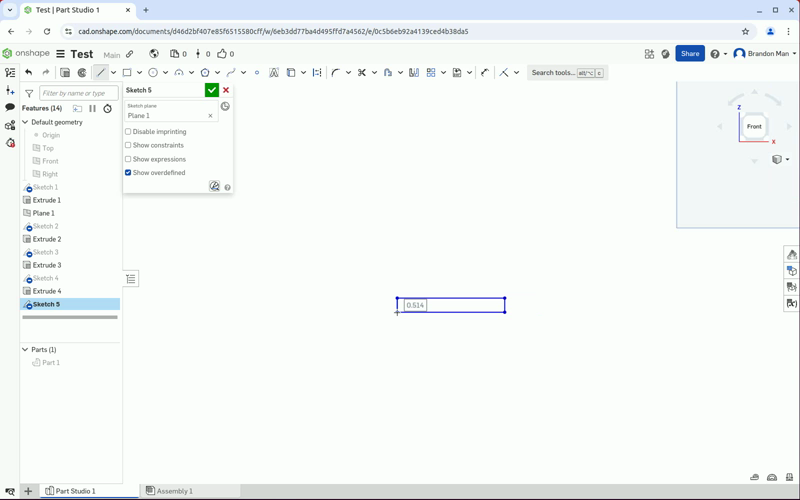
scroll(-6)
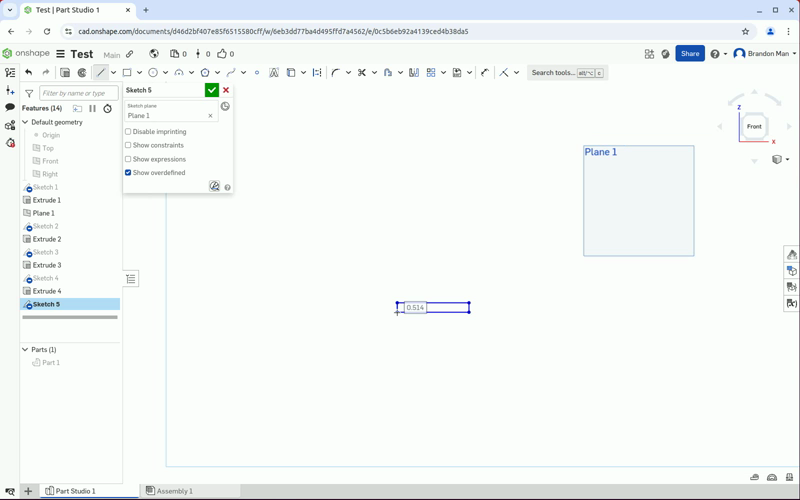
scroll(-6)
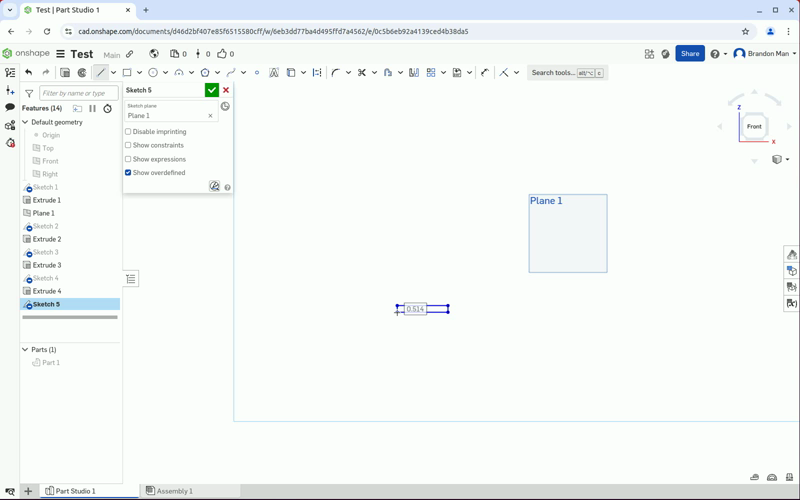
scroll(-6)
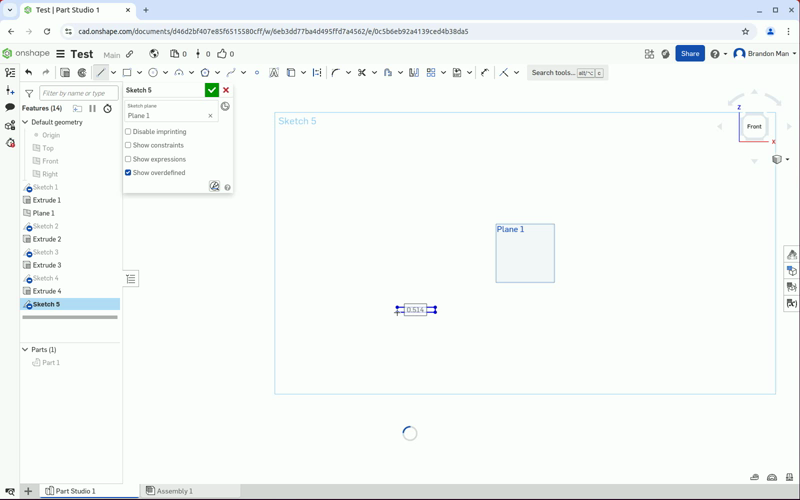
scroll(-6)
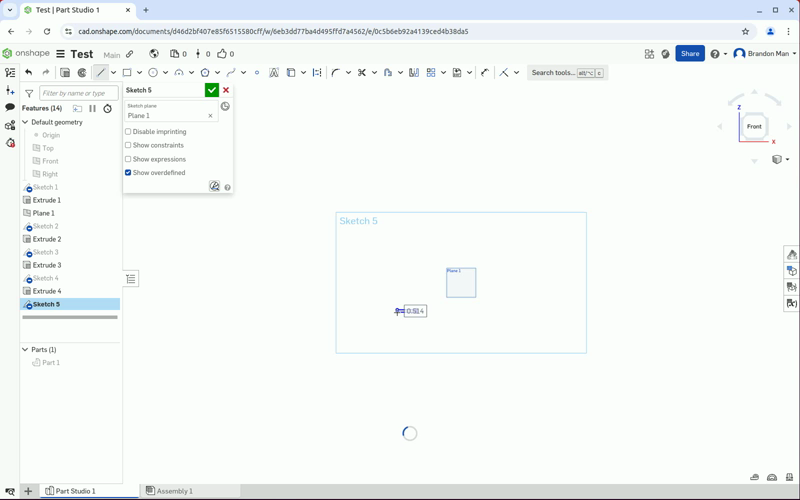
key(esc)
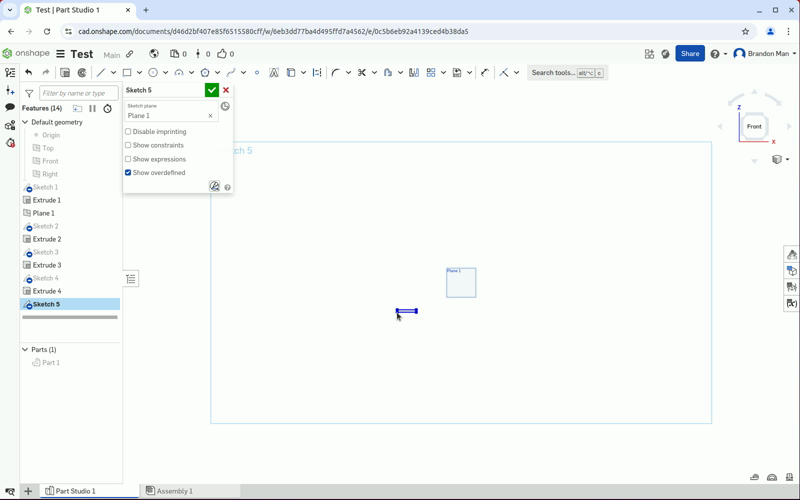
mouse_move(413, 310)
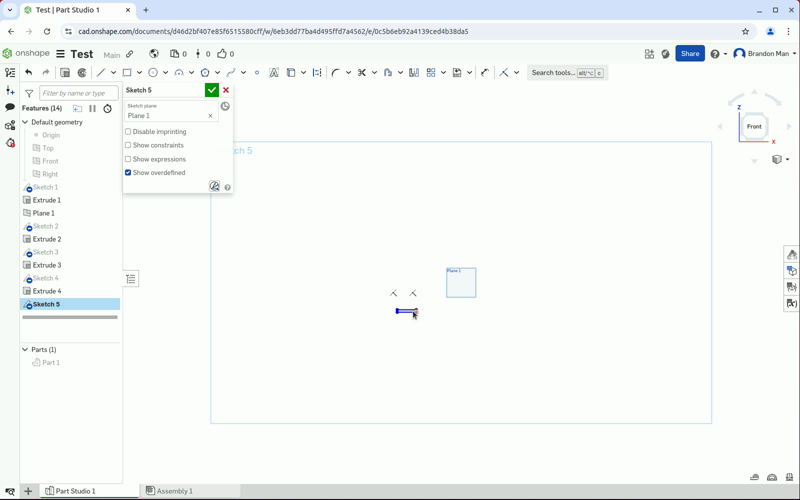
scroll(6)
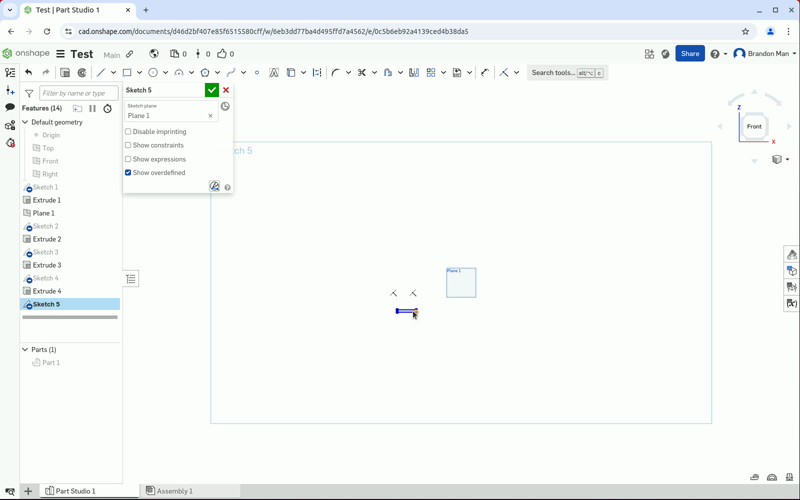
scroll(6)
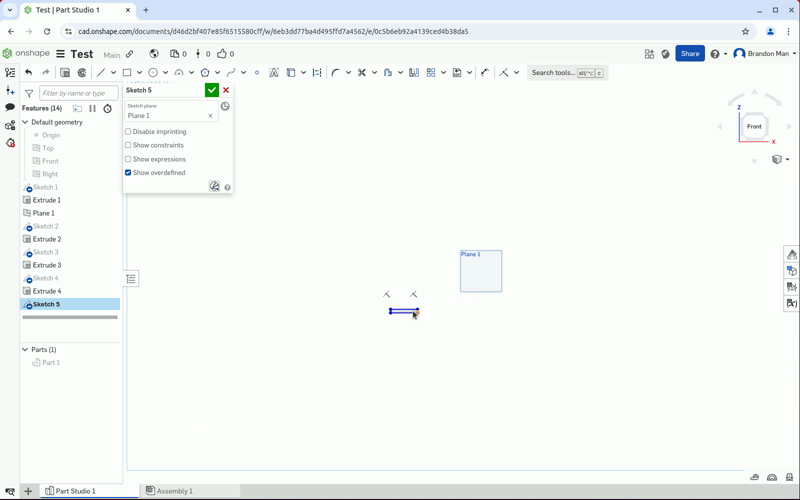
scroll(6)
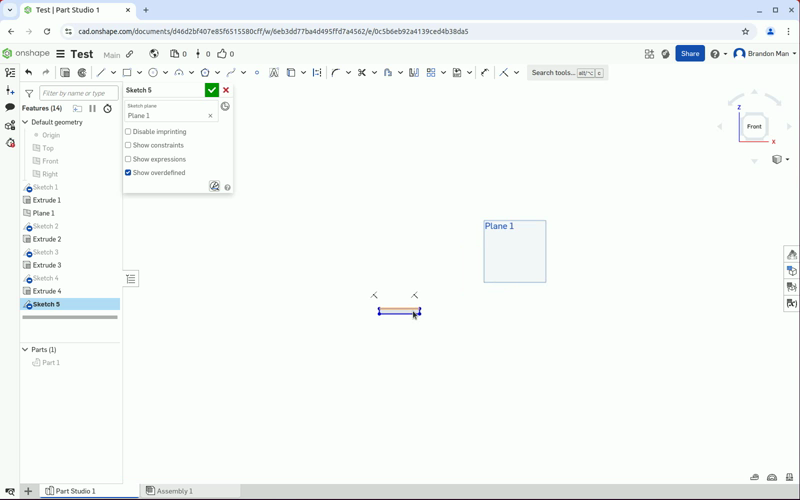
scroll(6)
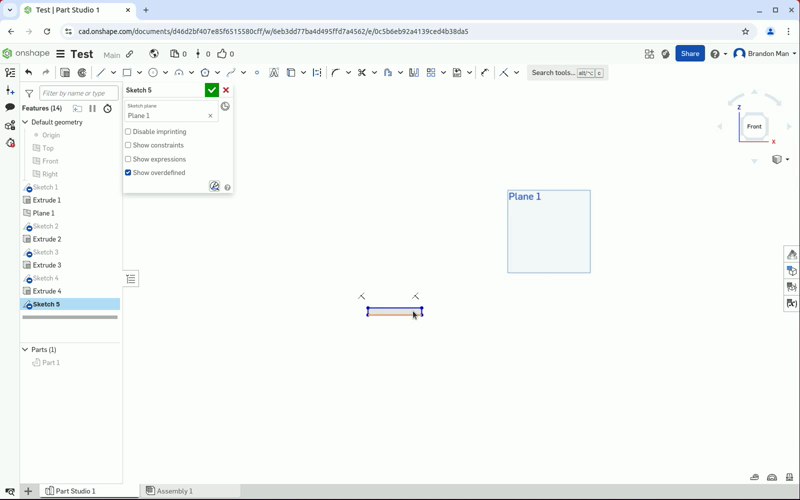
scroll(6)
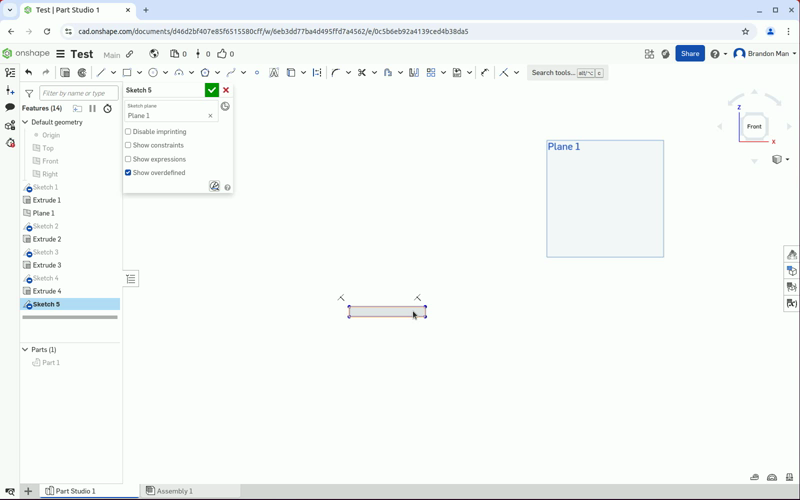
scroll(6)
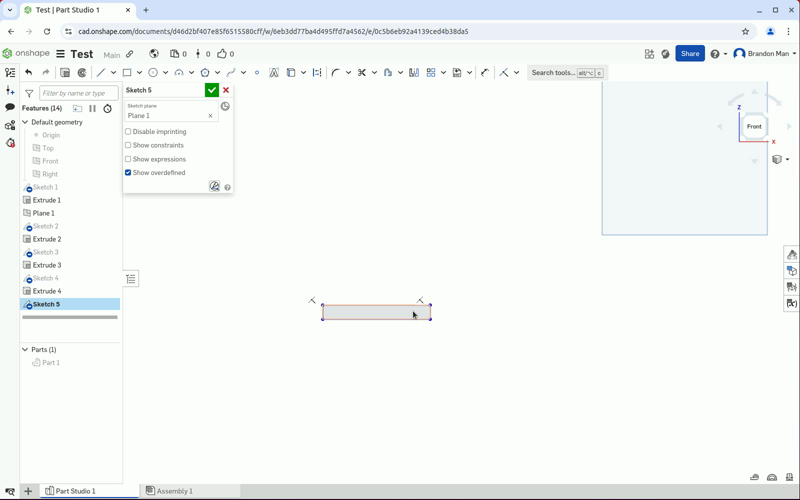
scroll(6)
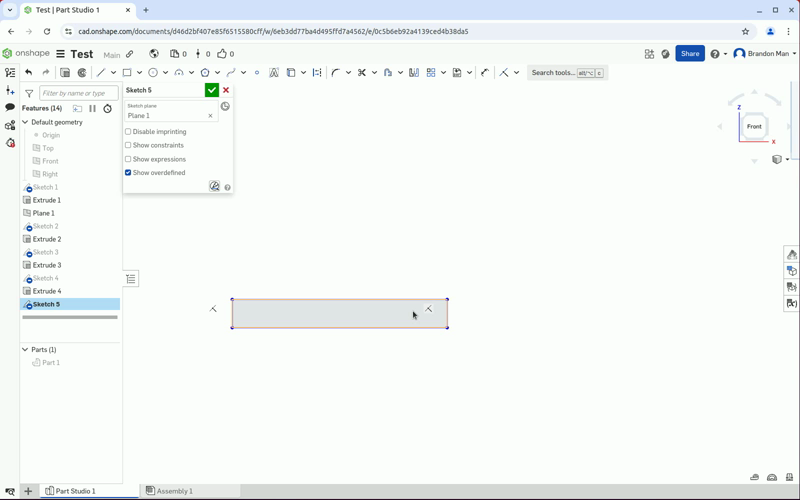
click(413, 310)
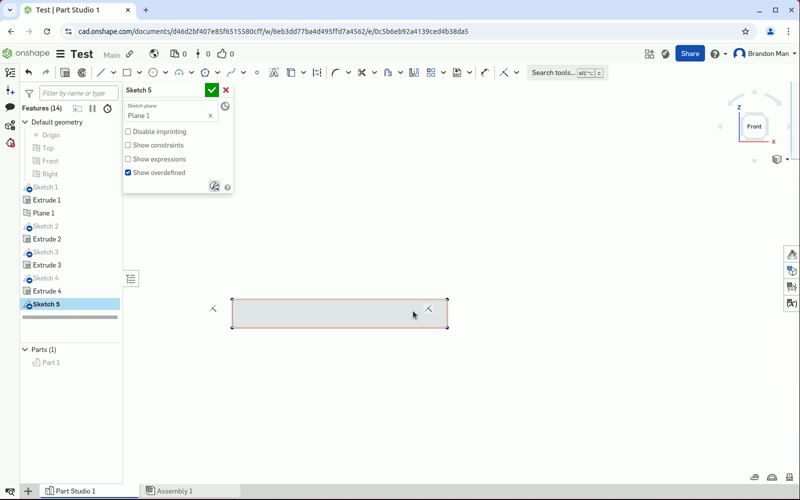
scroll(-6)
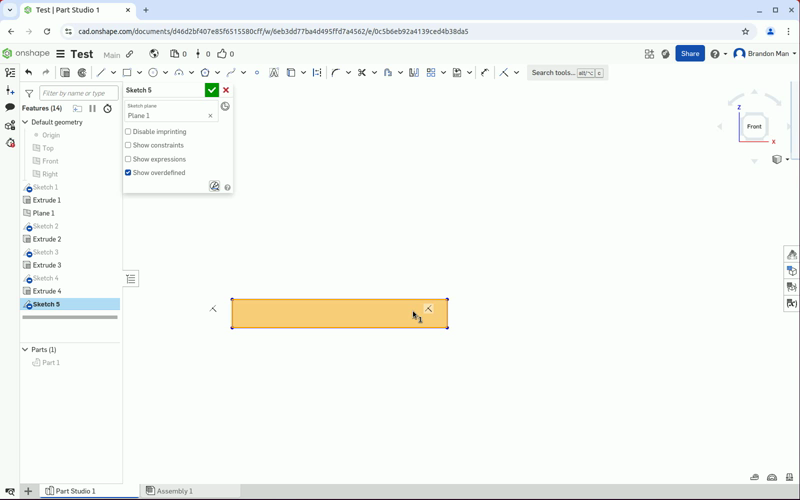
scroll(-6)
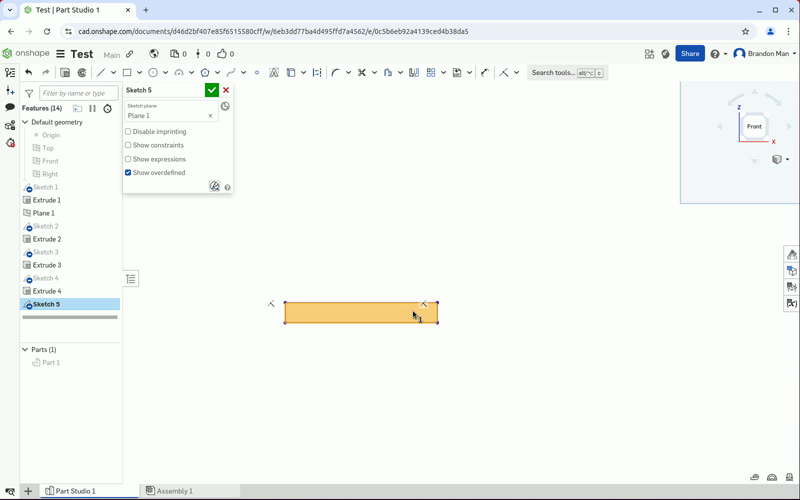
scroll(-6)
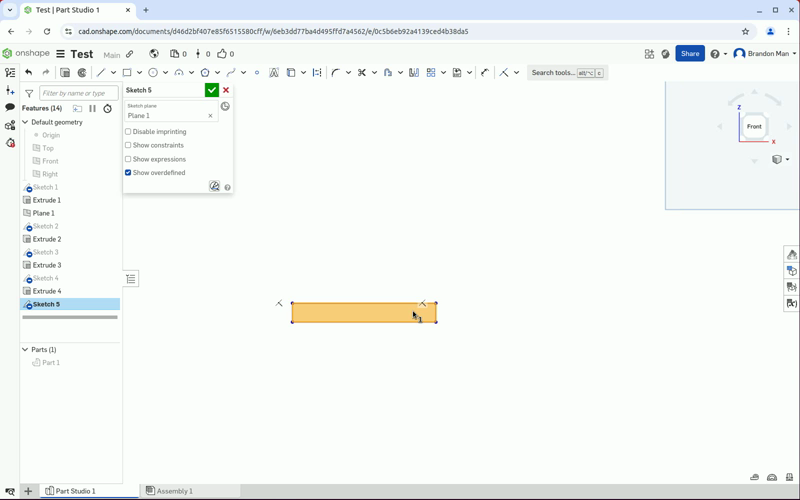
scroll(-6)
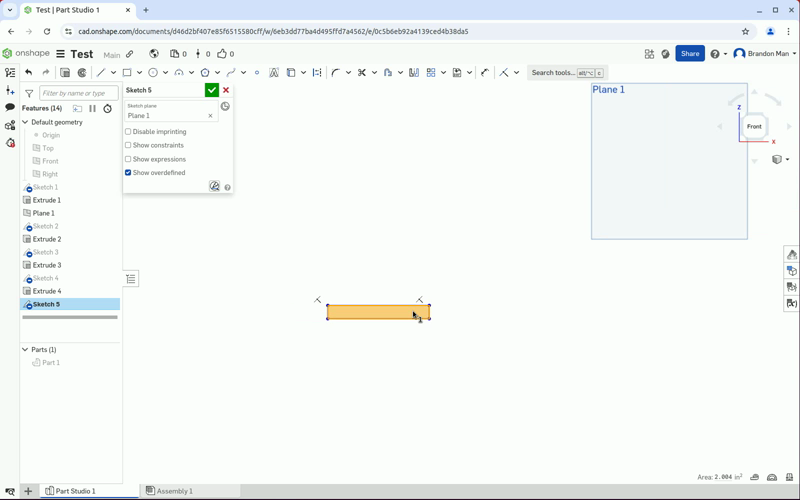
scroll(-6)
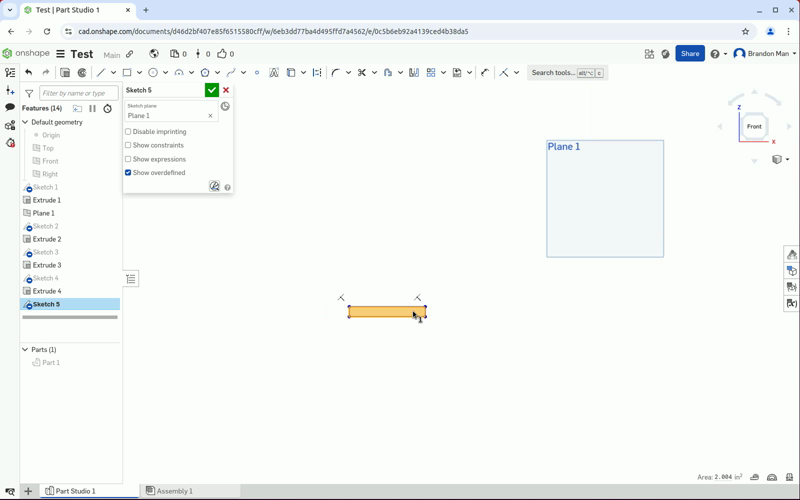
scroll(-6)
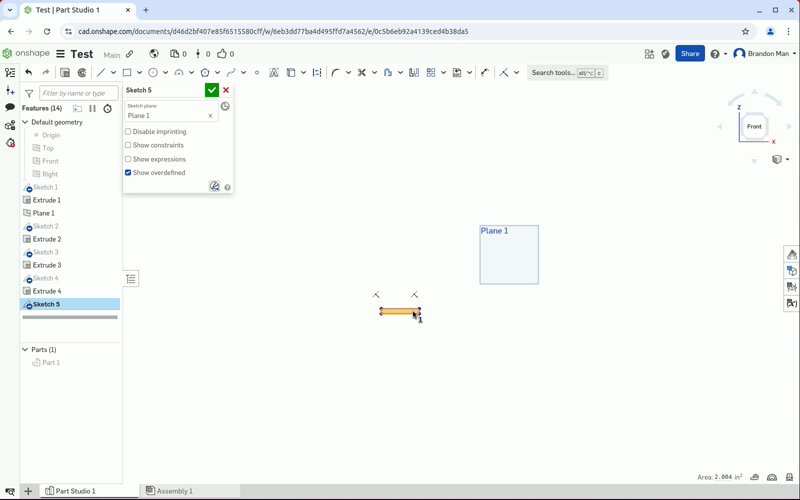
scroll(-6)
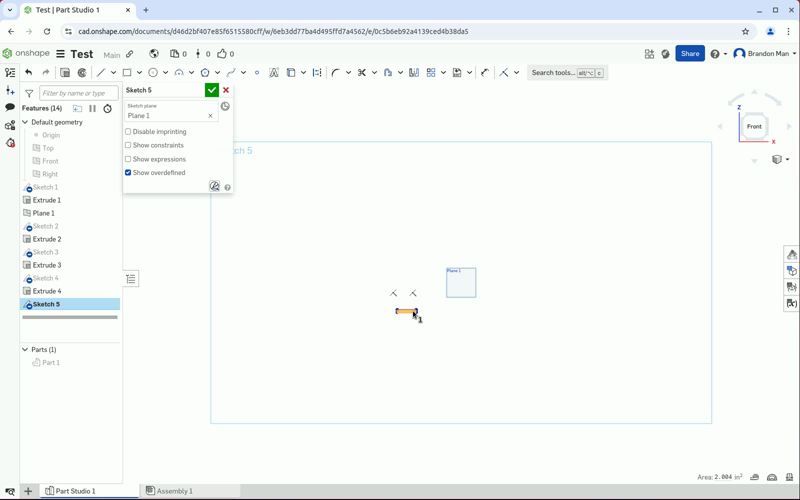
mouse_move(73, 352)
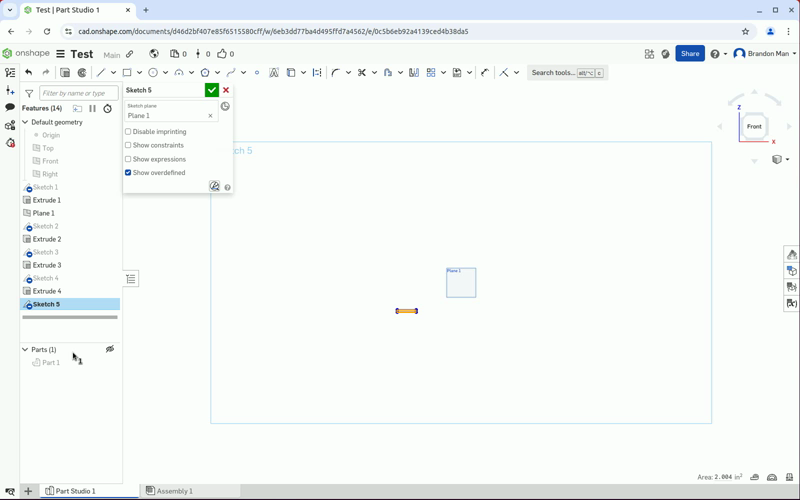
key(shift+y)
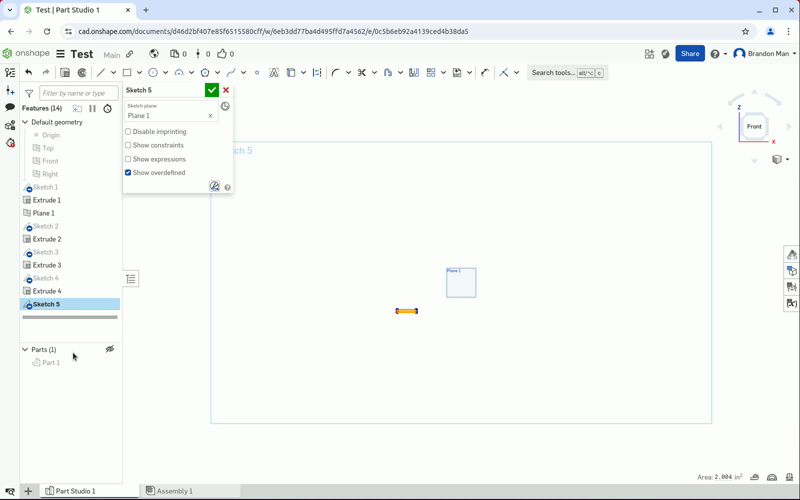
key(shift+e)
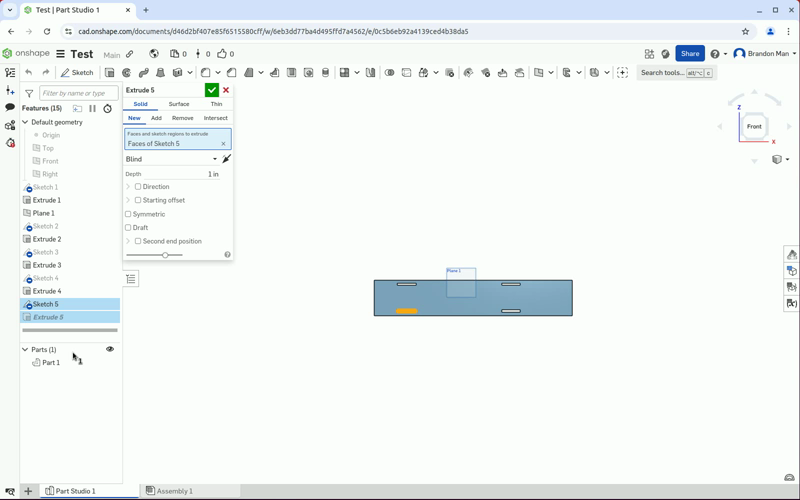
mouse_move(143, 106)
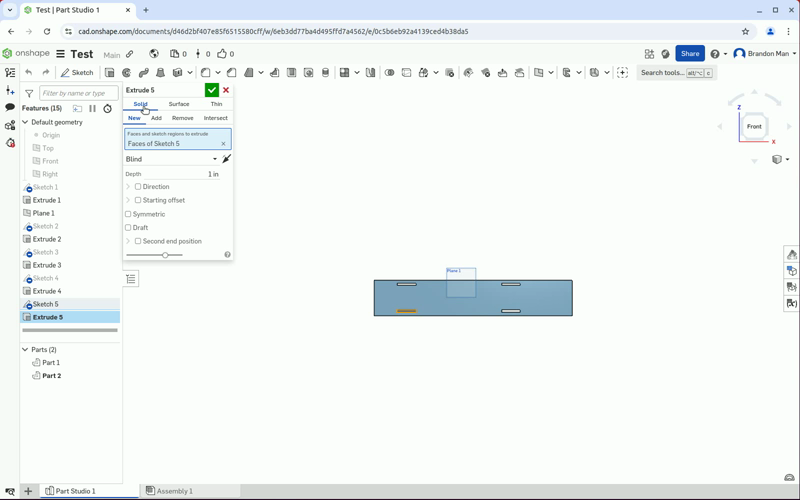
click(143, 106)
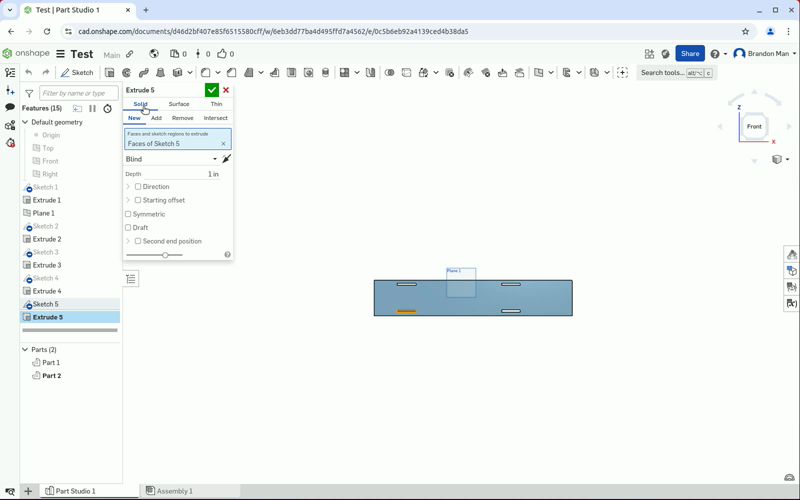
mouse_move(186, 120)
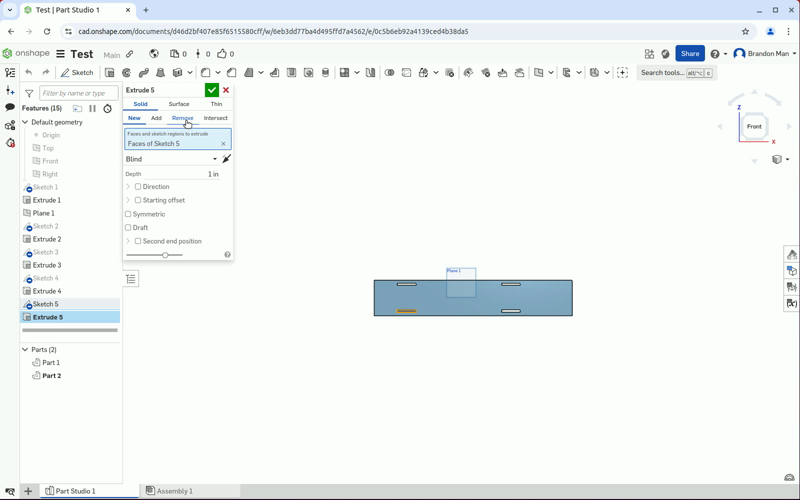
click(186, 120)
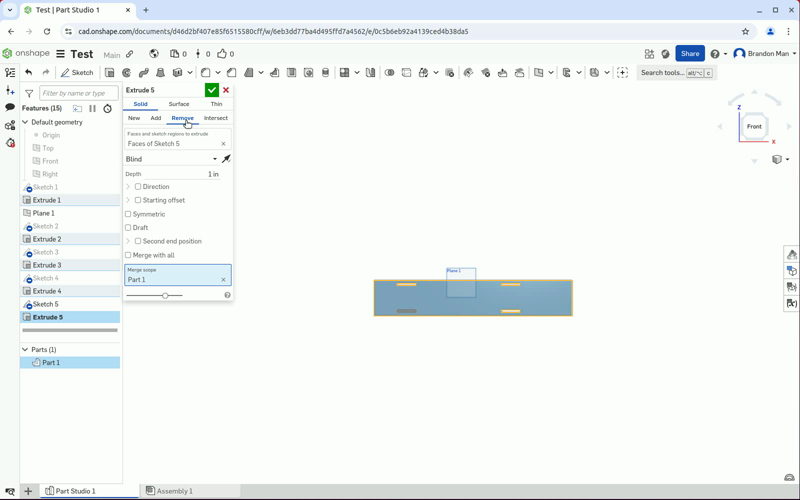
key(tab, 4)
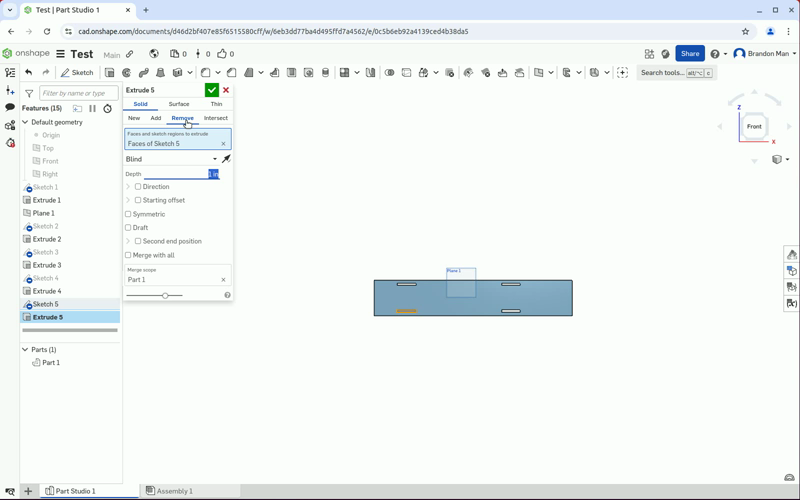
text(3.611)
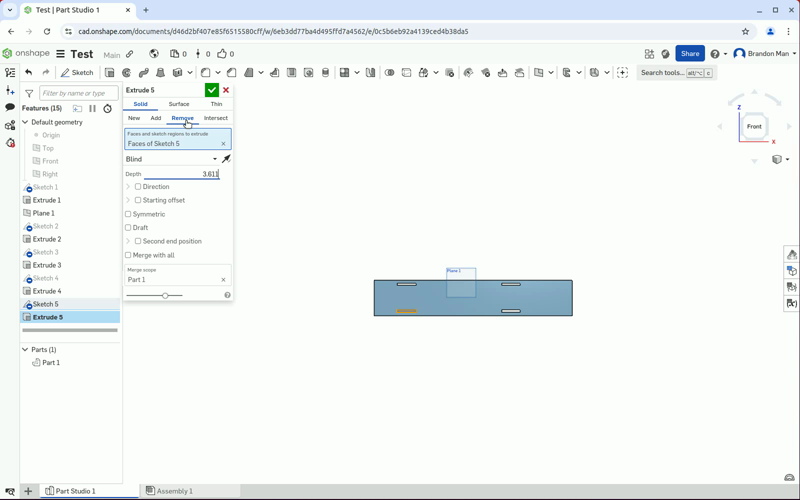
key(tab, 6)
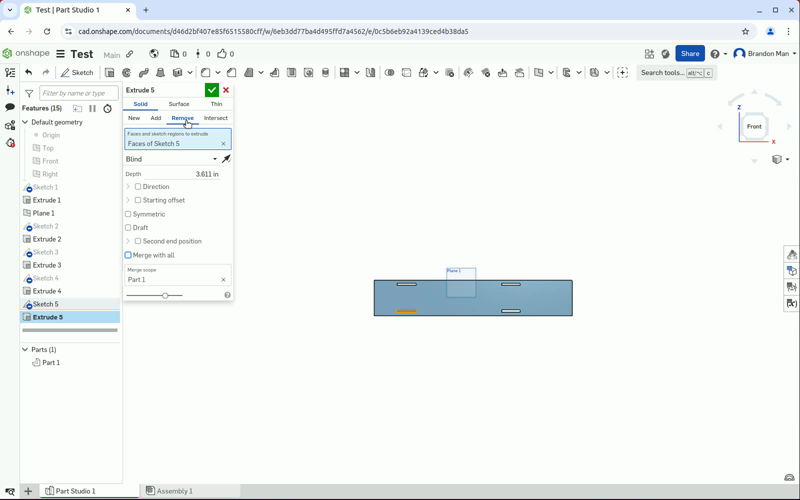
key(space)
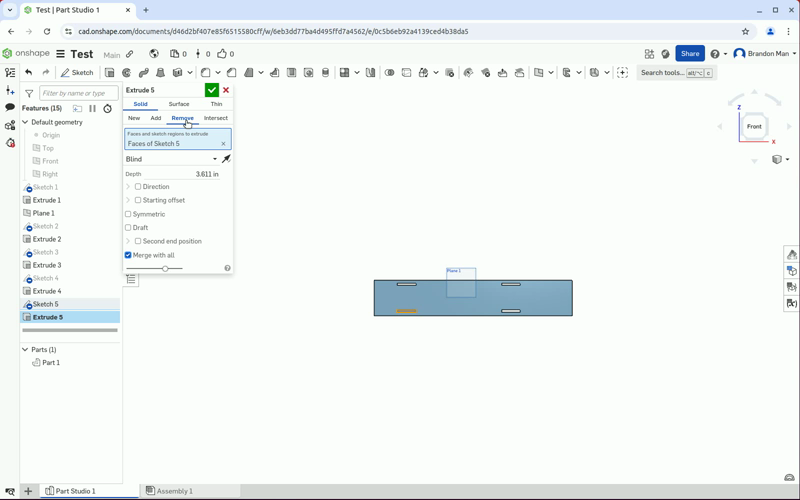
key(enter)
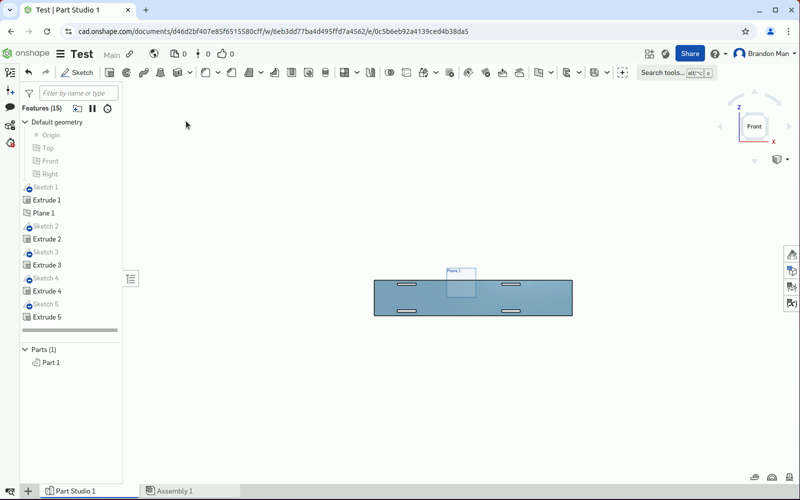
key(shift+h)
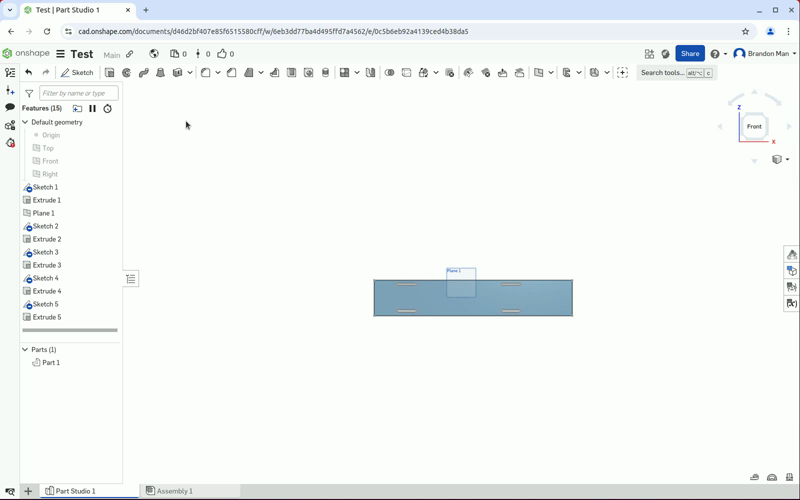
key(shift+h)
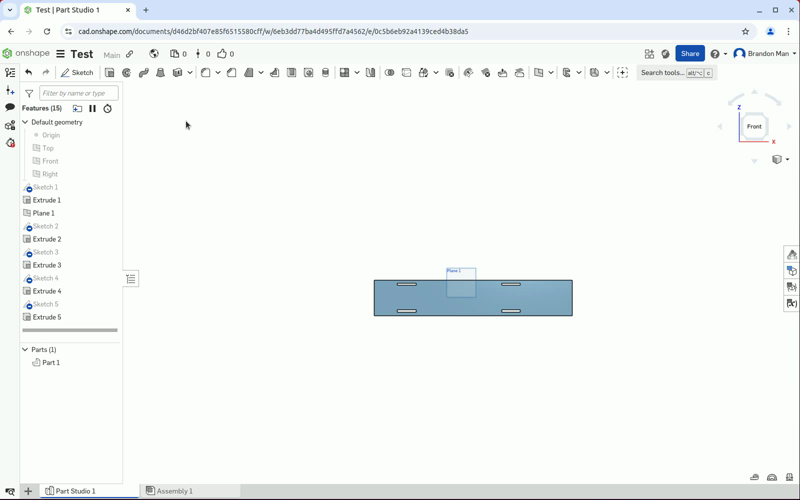
mouse_move(73, 189)
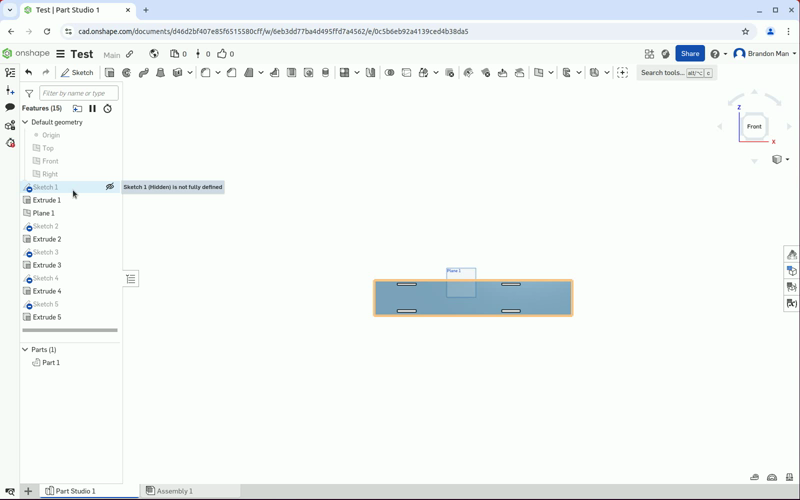
click(73, 189)
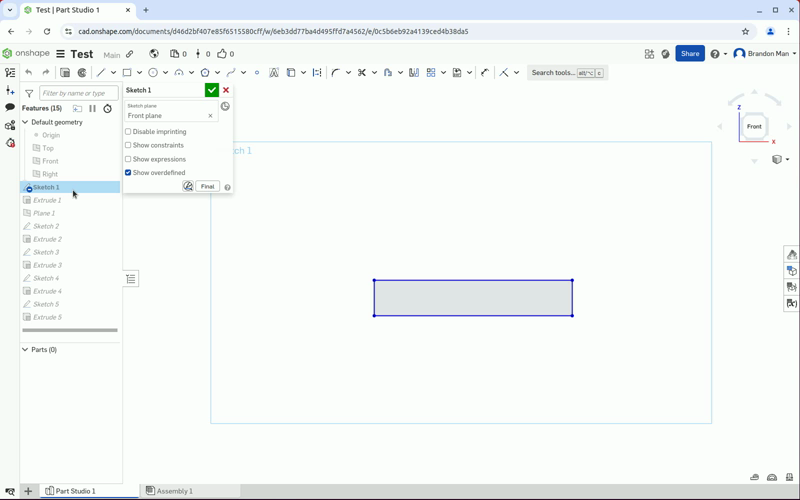
mouse_move(229, 92)
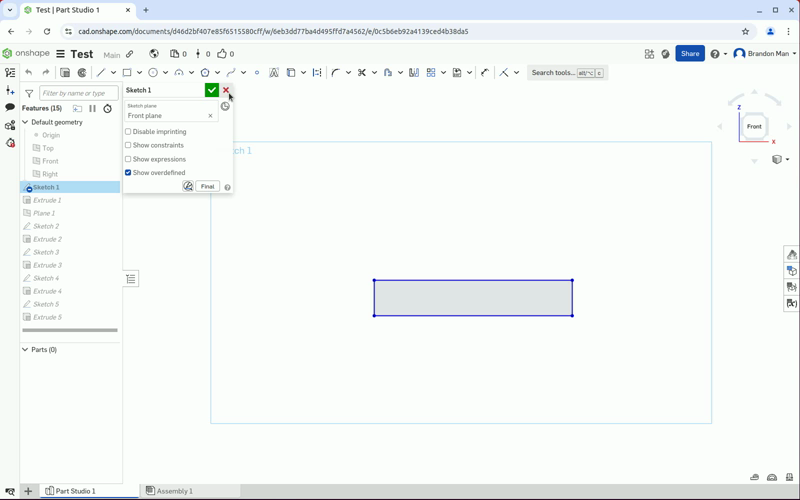
click(229, 92)
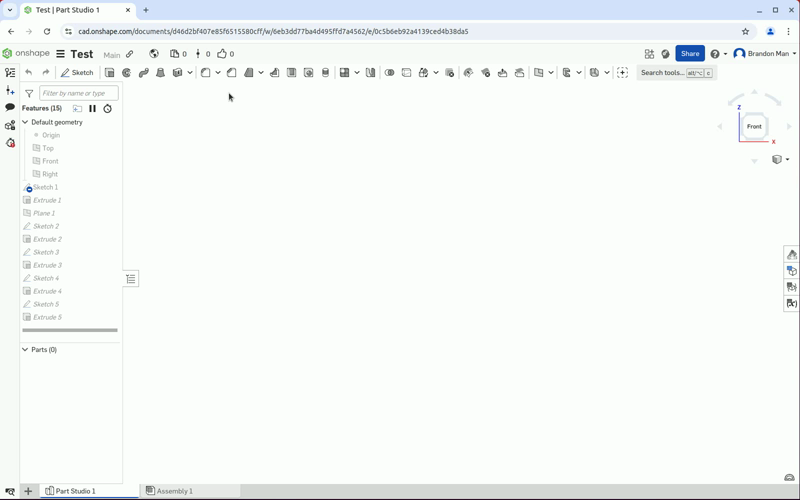
key(shift+s)
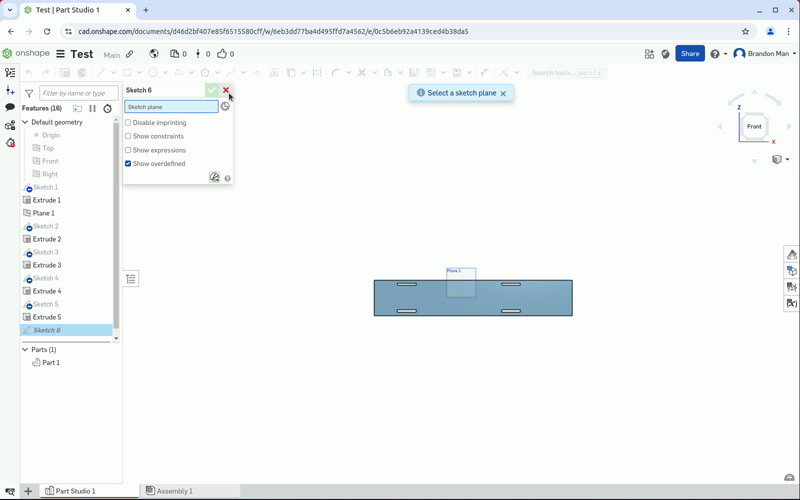
mouse_move(69, 215)
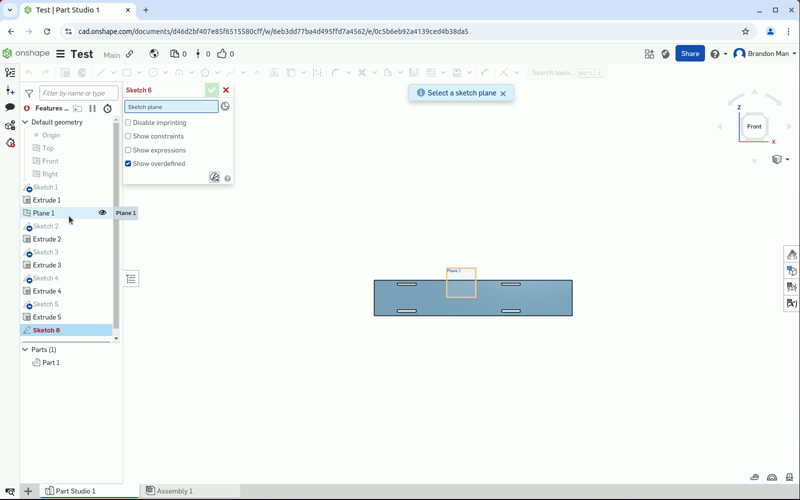
click(69, 215)
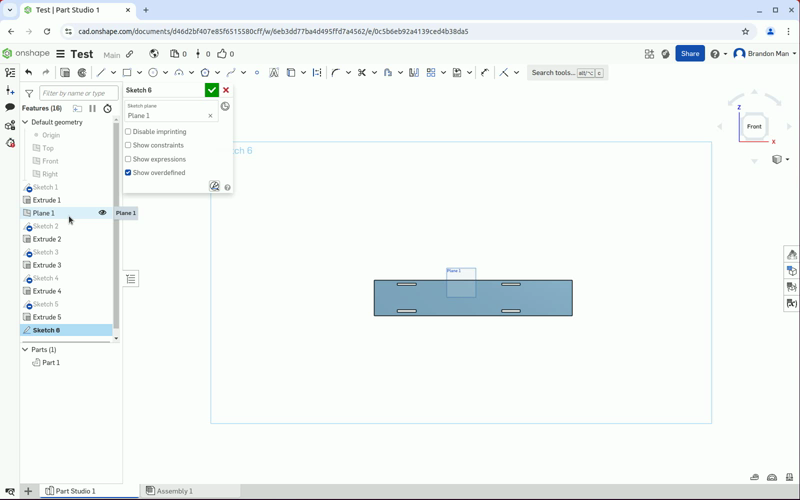
mouse_move(73, 352)
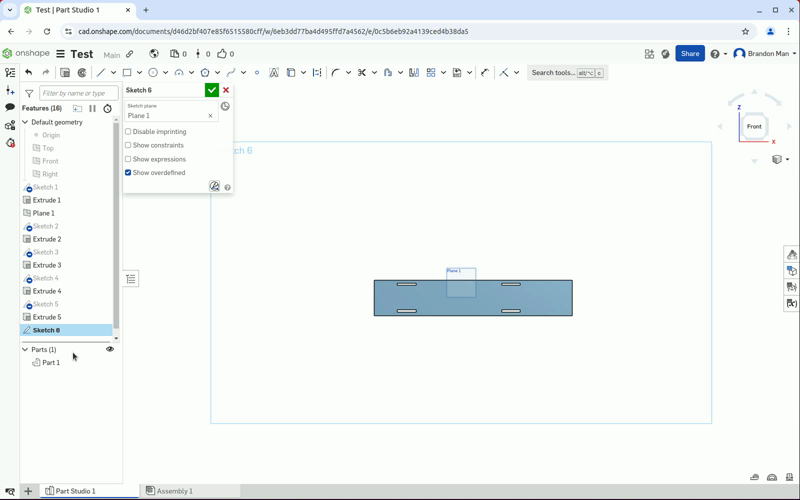
key(y)
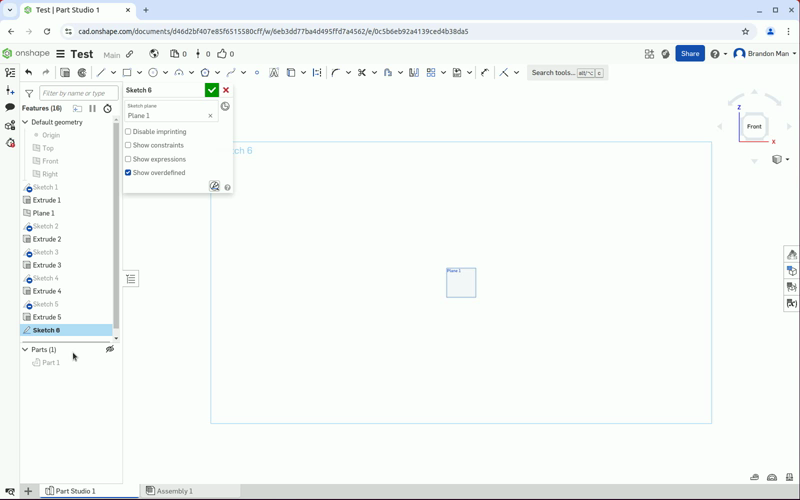
key(l)
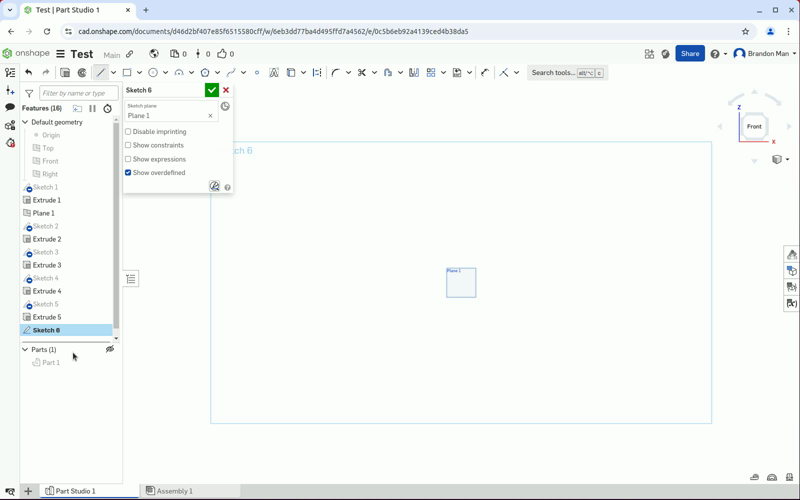
key_down(shift)
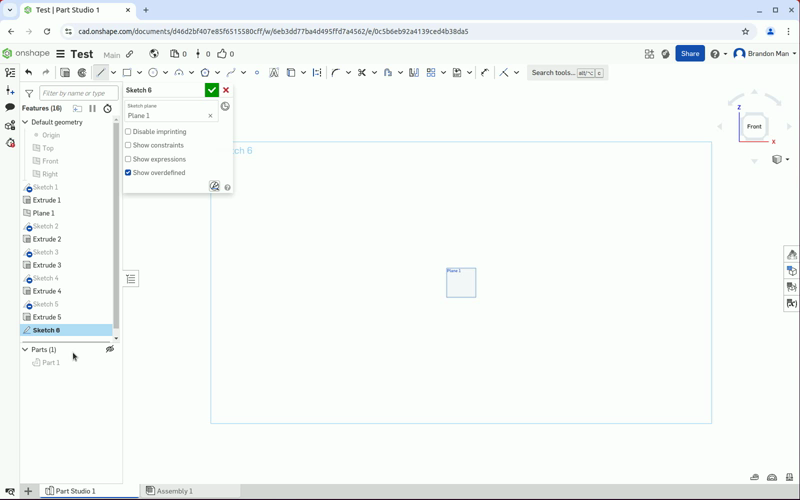
mouse_move(501, 301)
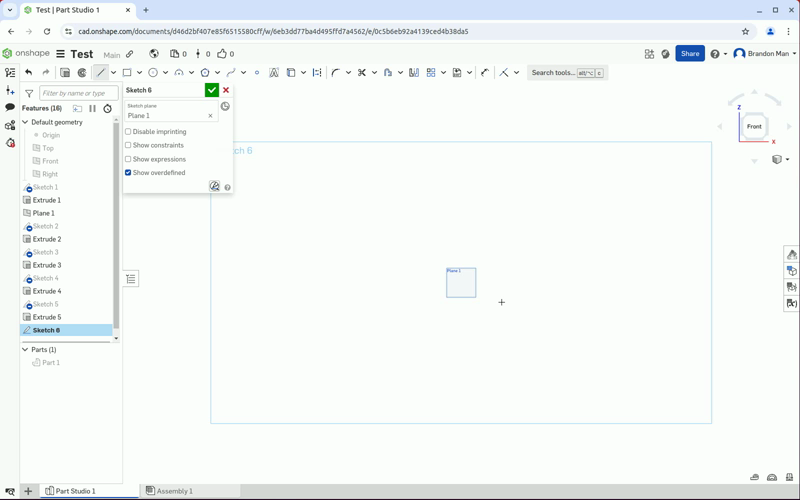
click(501, 301)
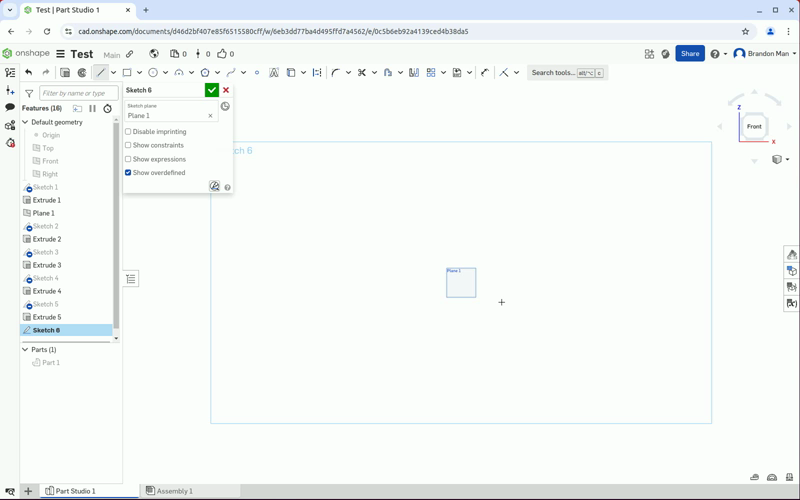
key_up(shift)
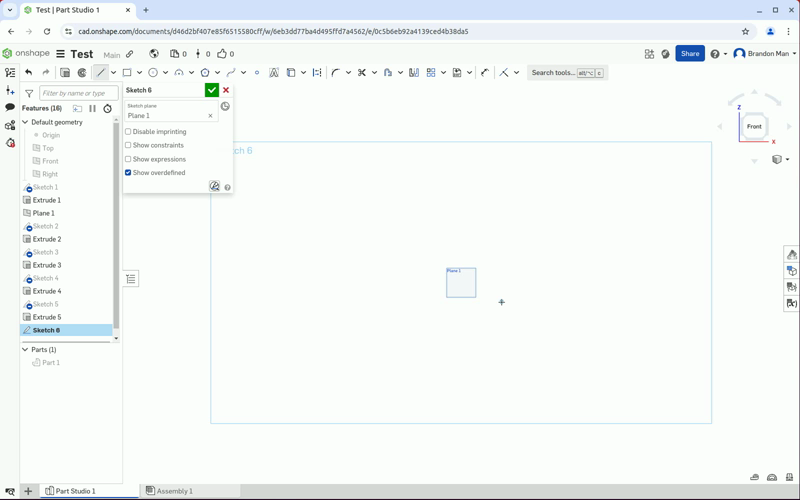
key_down(shift)
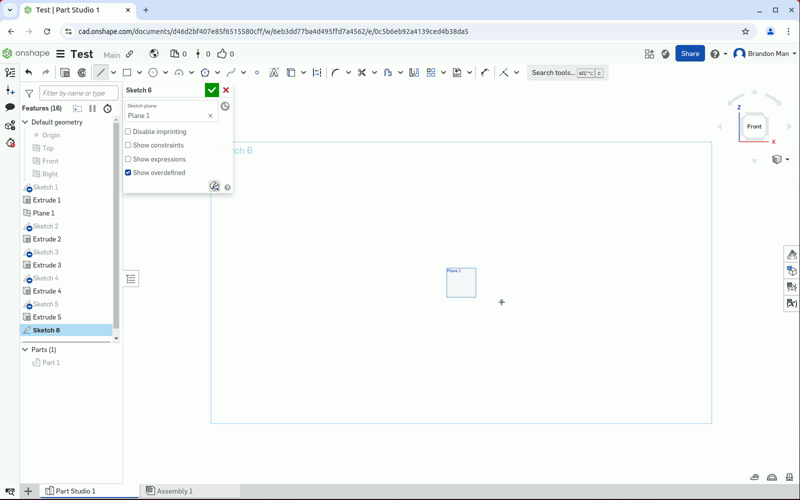
mouse_move(531, 301)
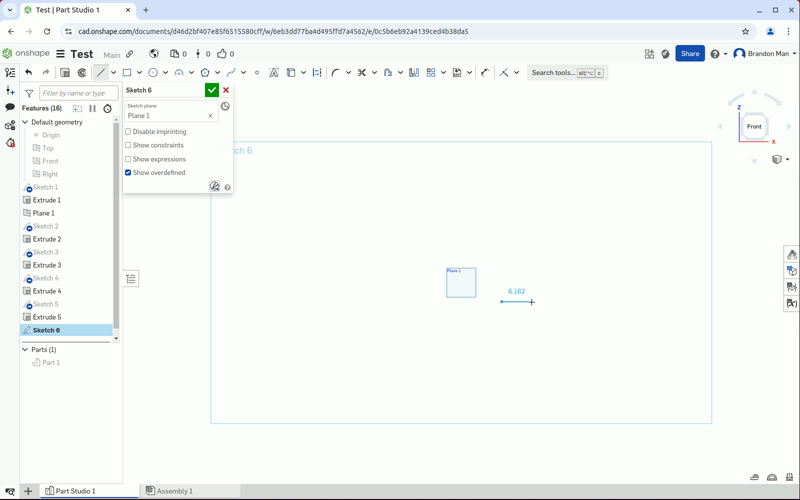
mouse_move(508, 301)
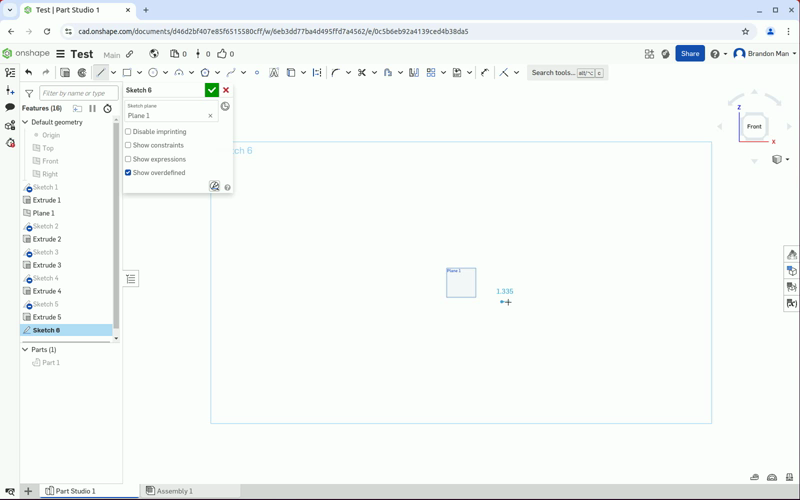
scroll(6)
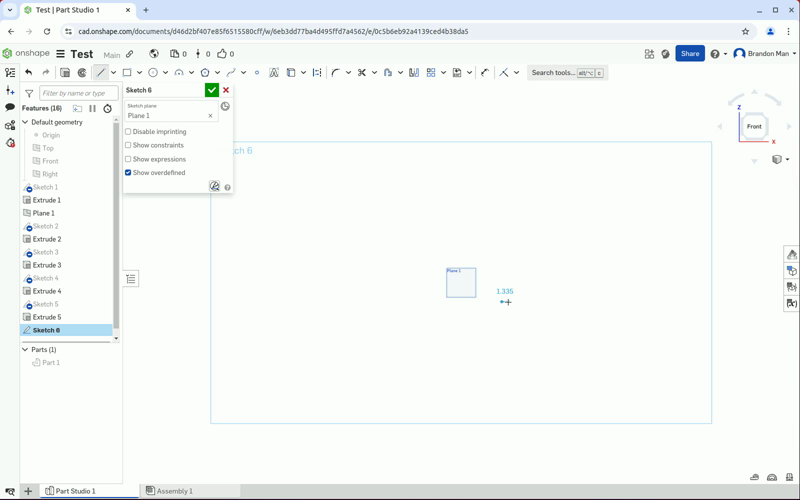
scroll(6)
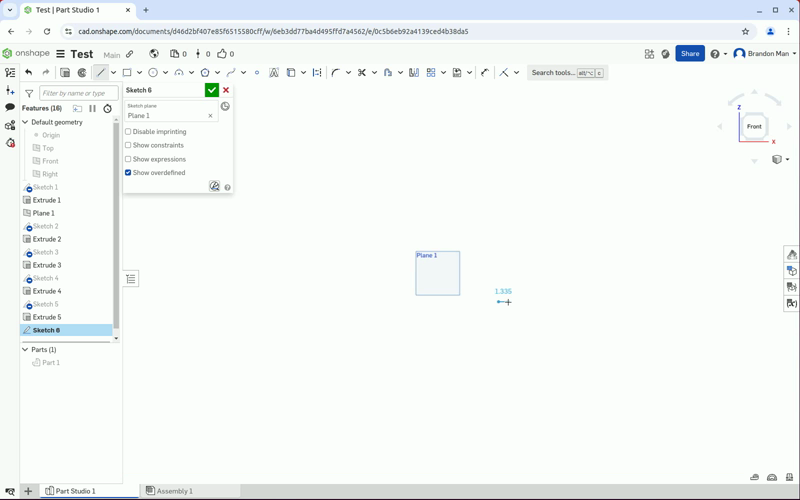
scroll(6)
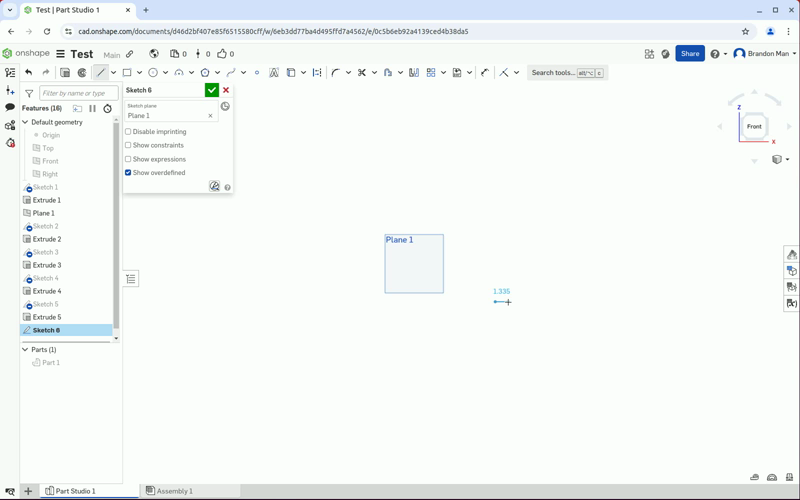
scroll(6)
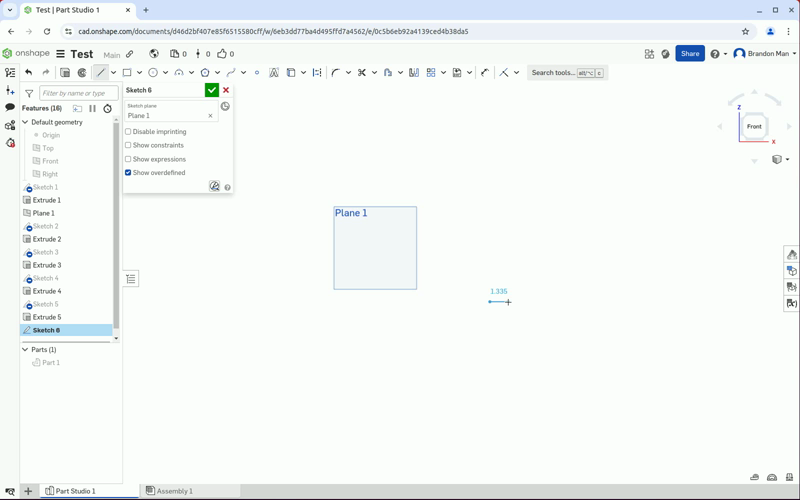
scroll(6)
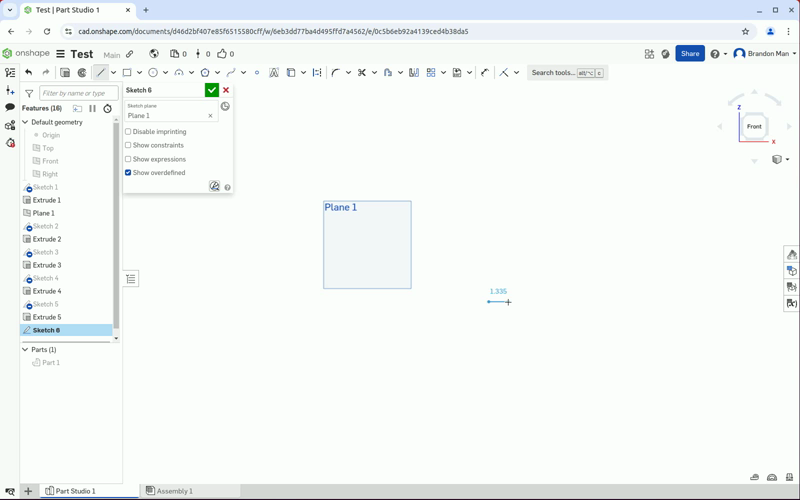
scroll(6)
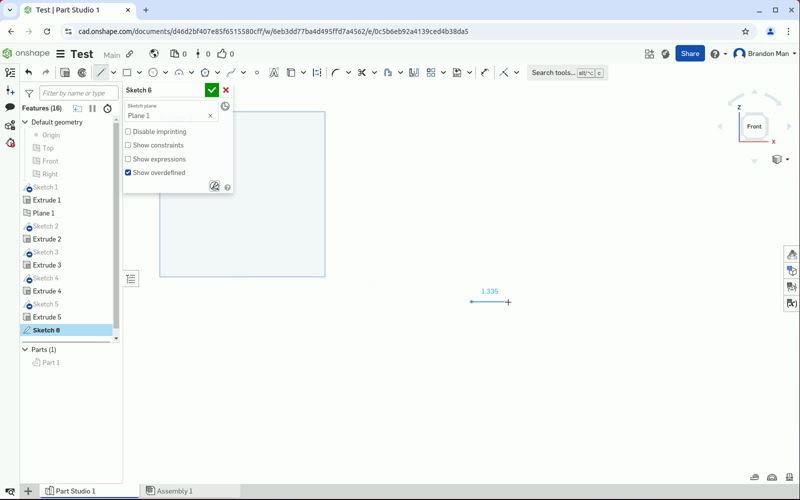
scroll(6)
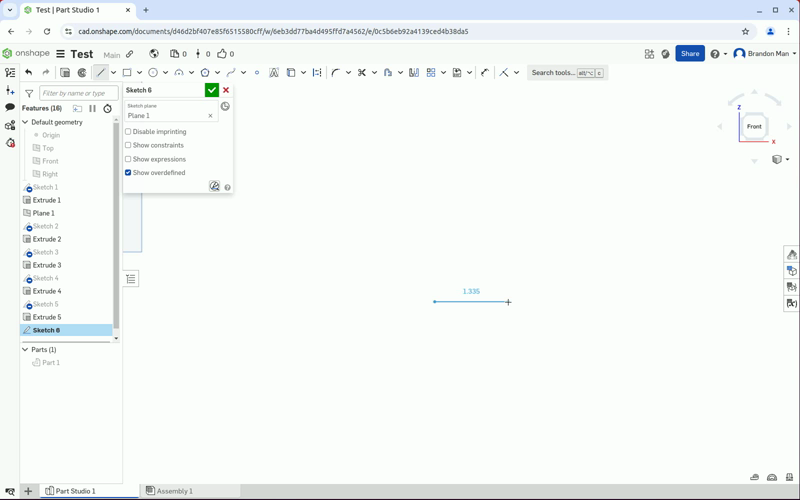
click(508, 301)
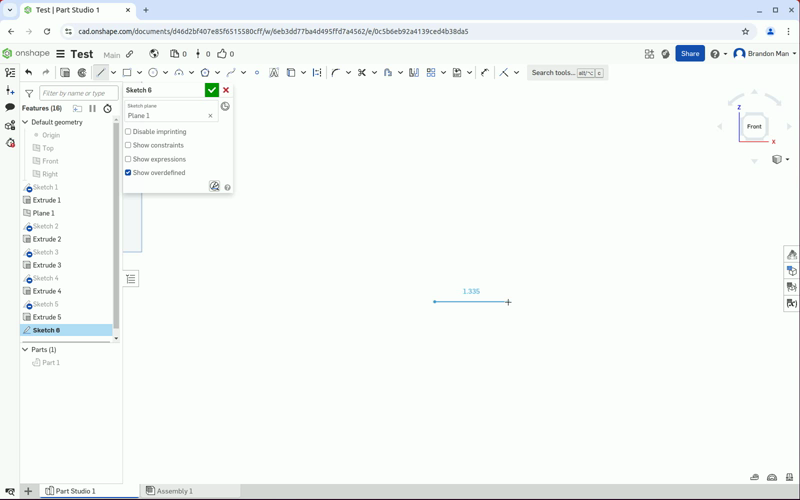
scroll(-6)
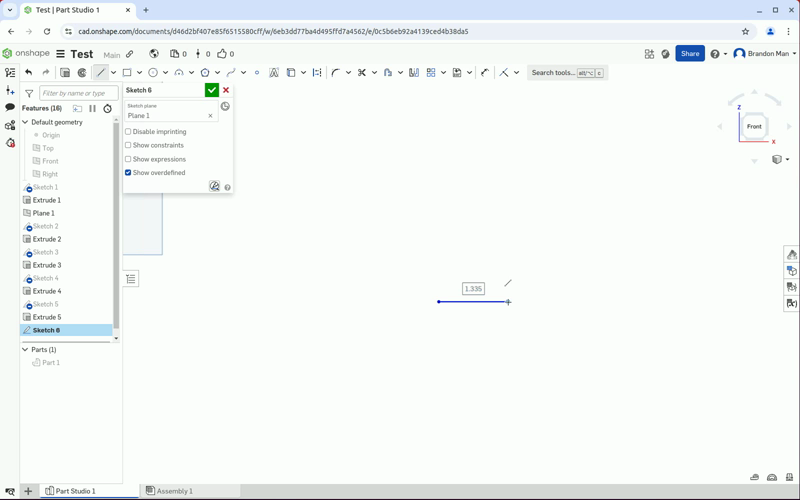
scroll(-6)
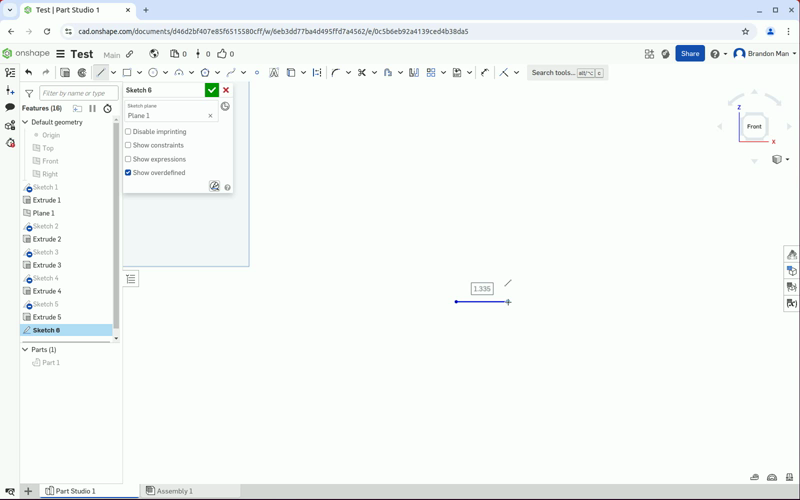
scroll(-6)
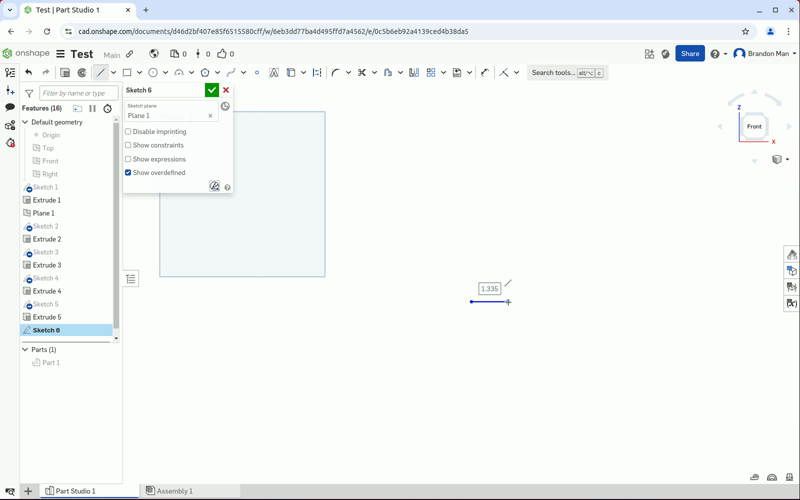
scroll(-6)
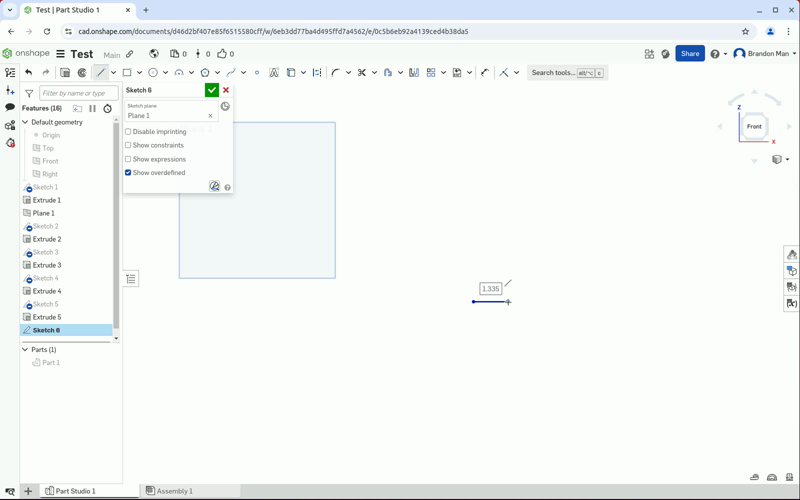
scroll(-6)
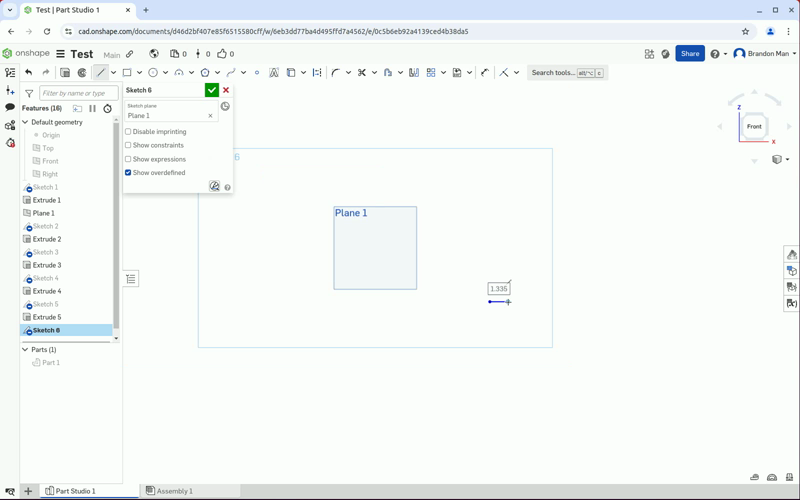
scroll(-6)
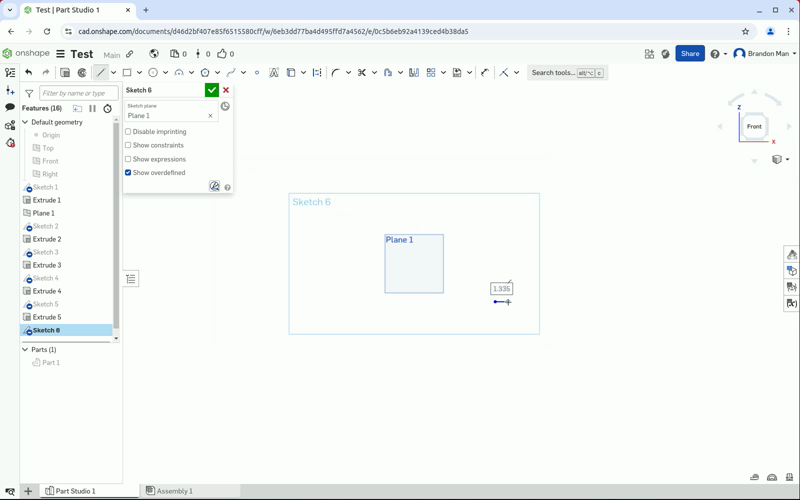
scroll(-6)
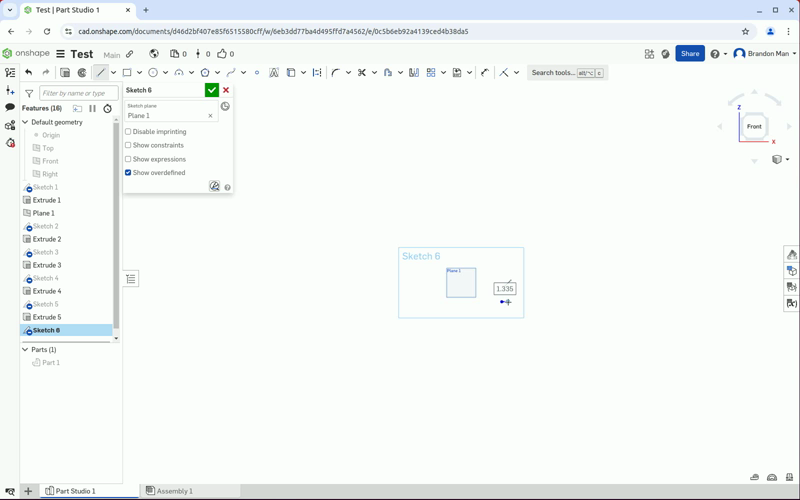
key_up(shift)
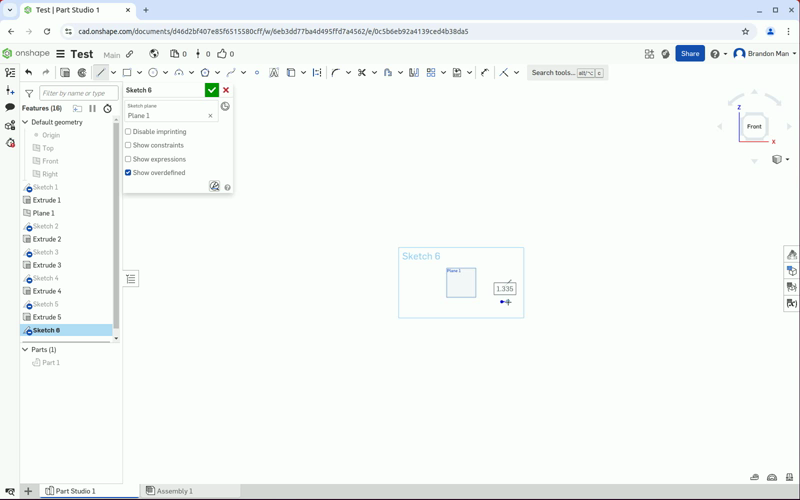
key_down(shift)
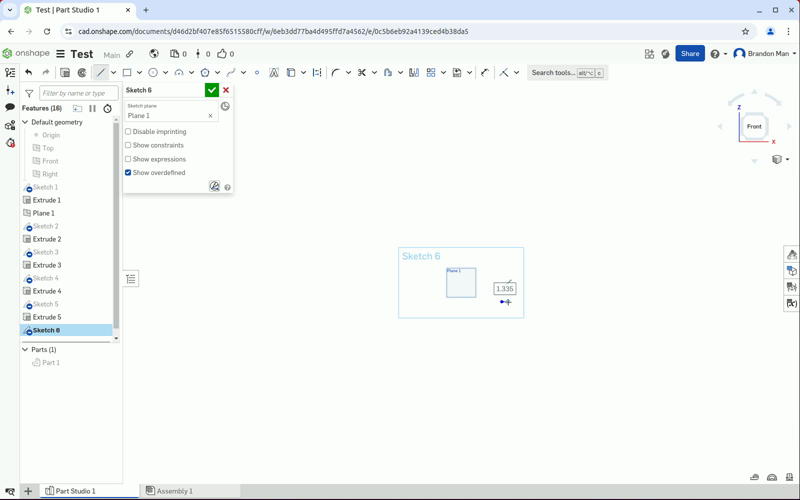
mouse_move(538, 301)
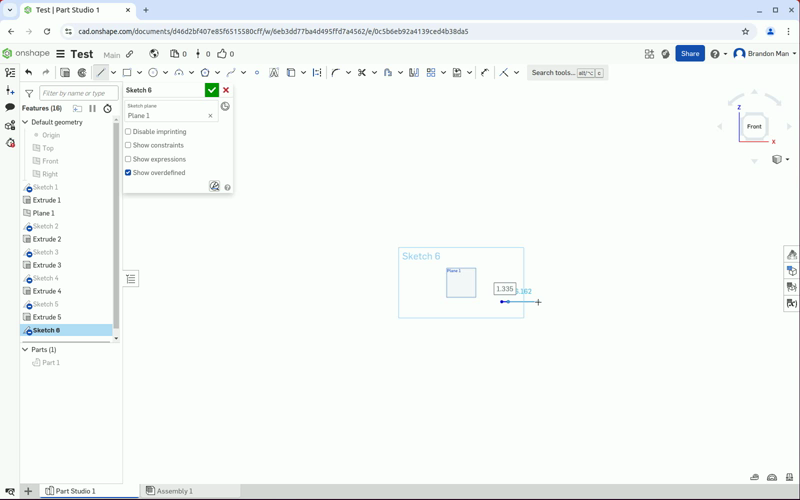
mouse_move(540, 301)
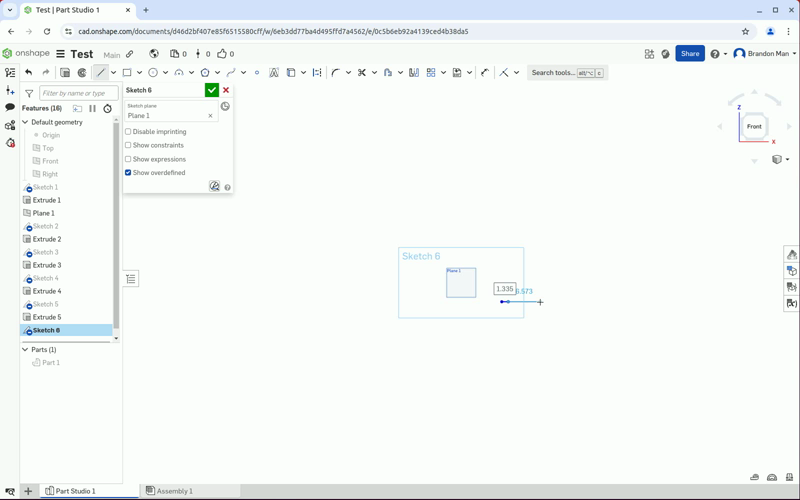
click(540, 301)
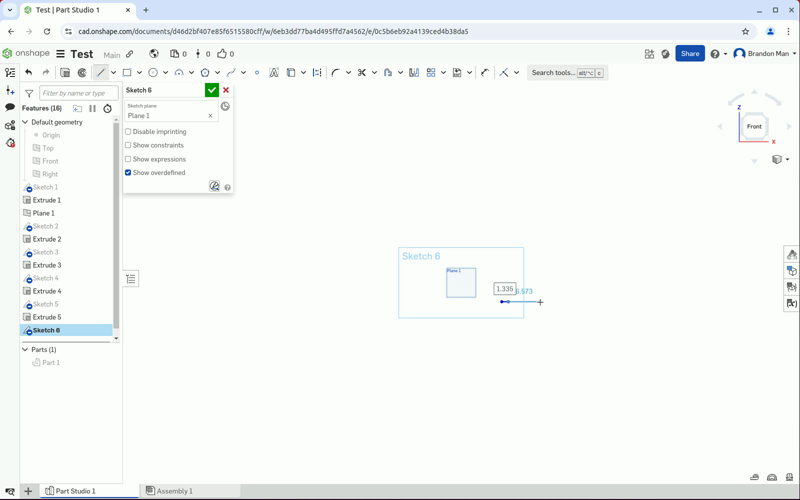
key_up(shift)
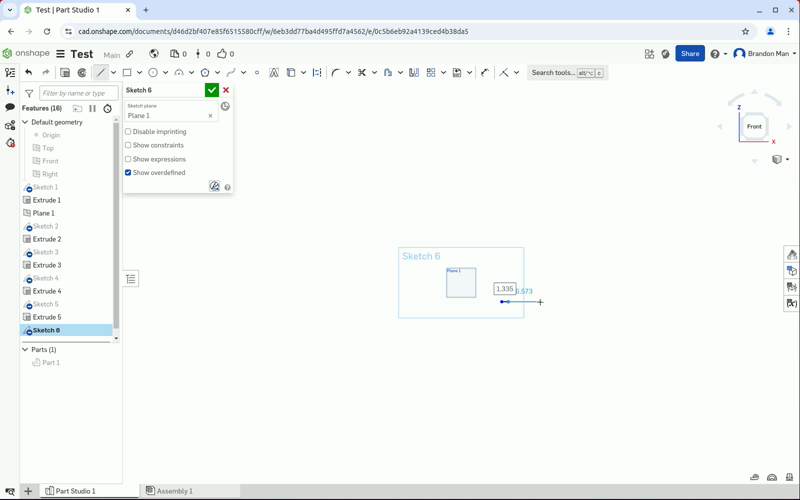
key_down(shift)
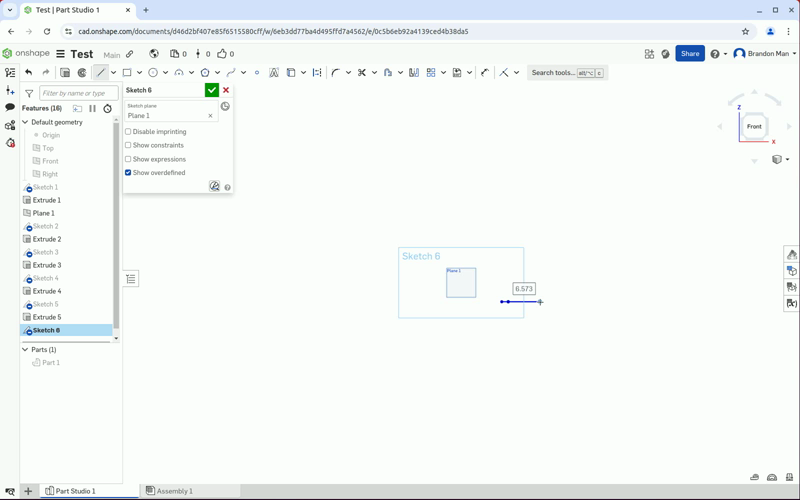
mouse_move(570, 301)
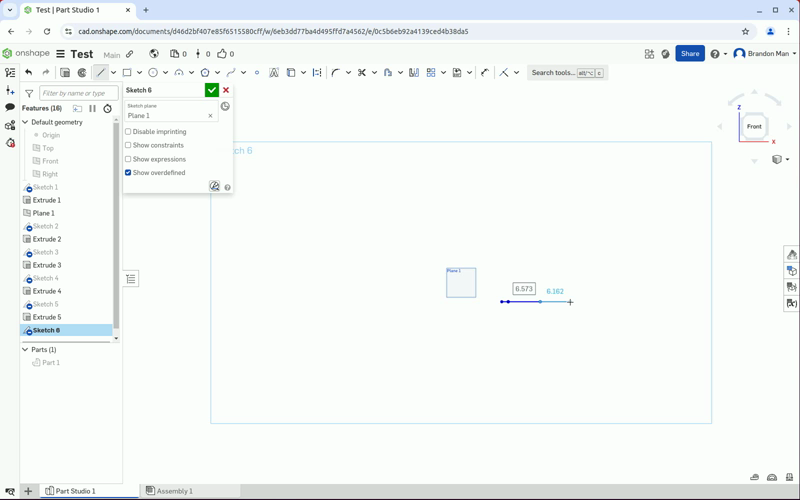
mouse_move(540, 293)
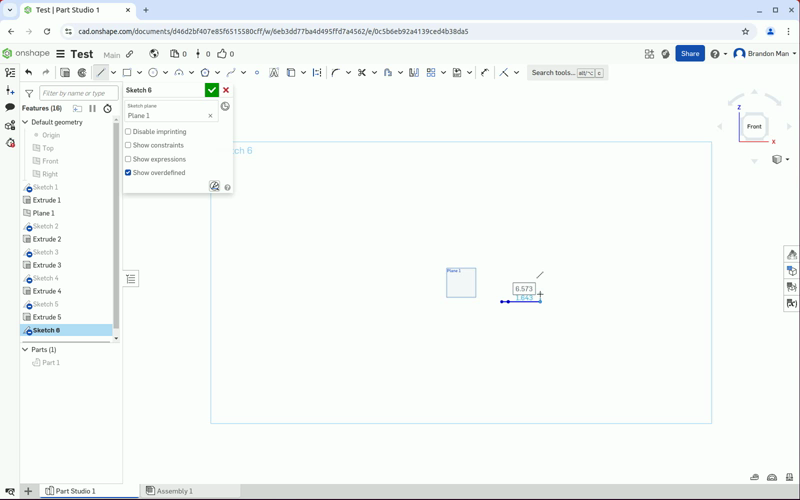
click(540, 293)
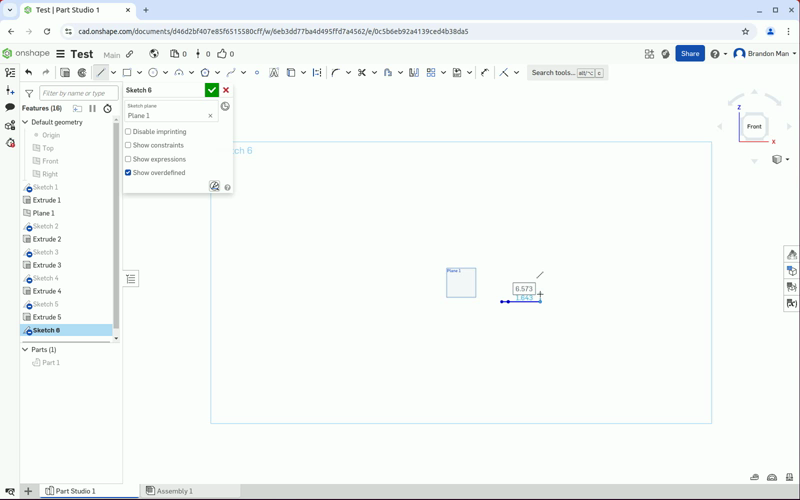
key_up(shift)
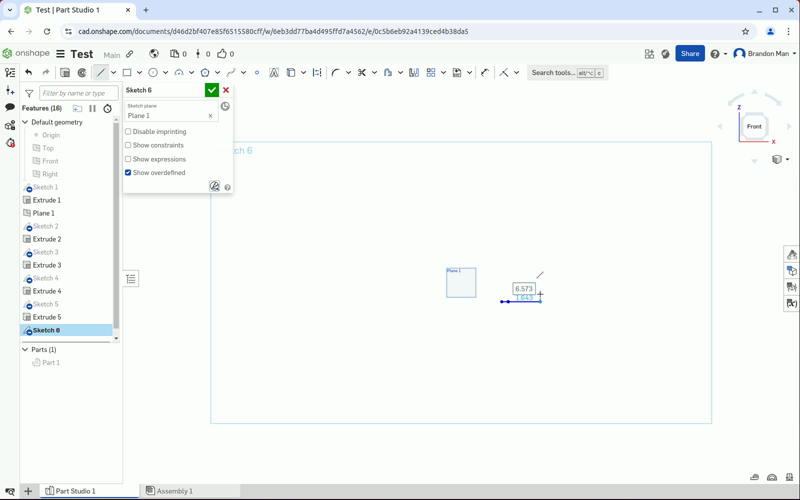
key_down(shift)
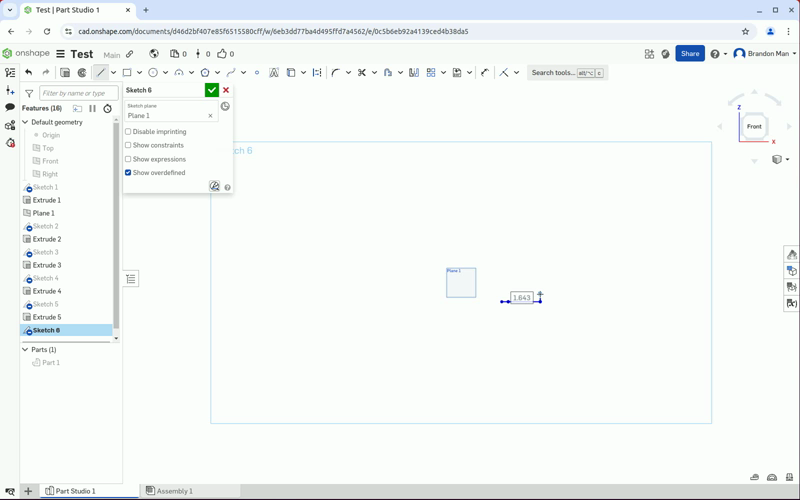
mouse_move(570, 293)
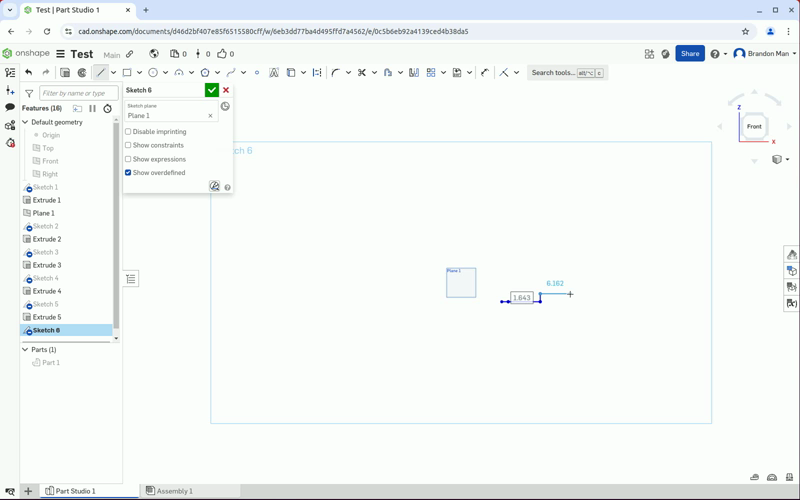
mouse_move(508, 293)
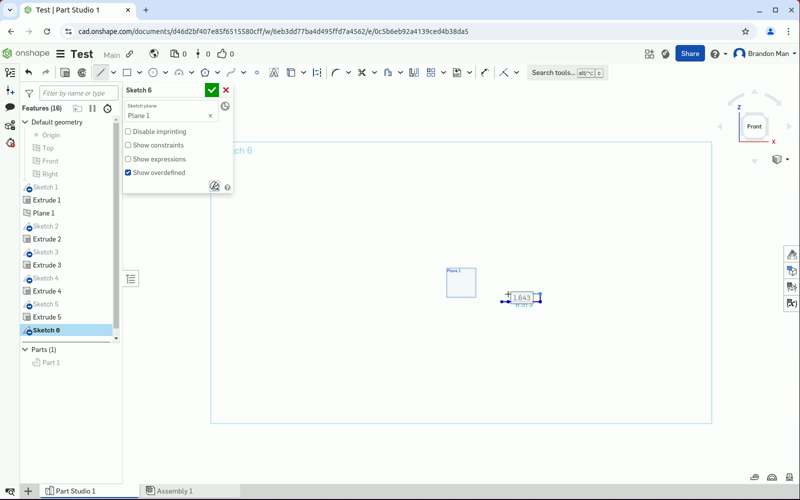
click(508, 293)
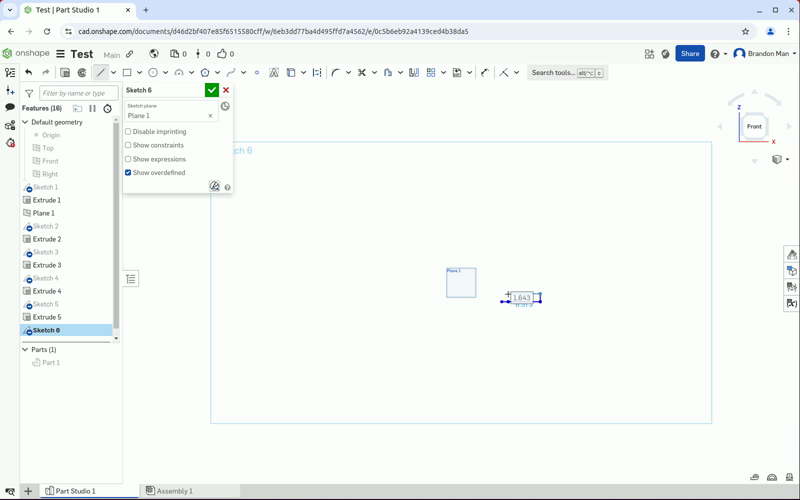
key_up(shift)
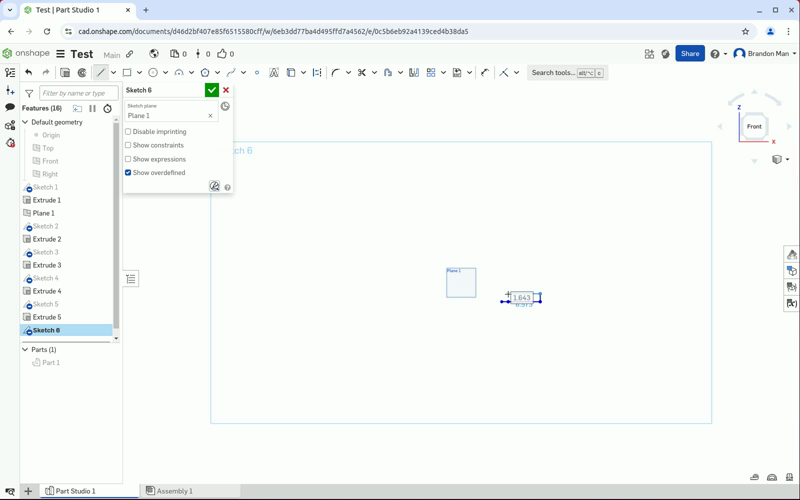
key_down(shift)
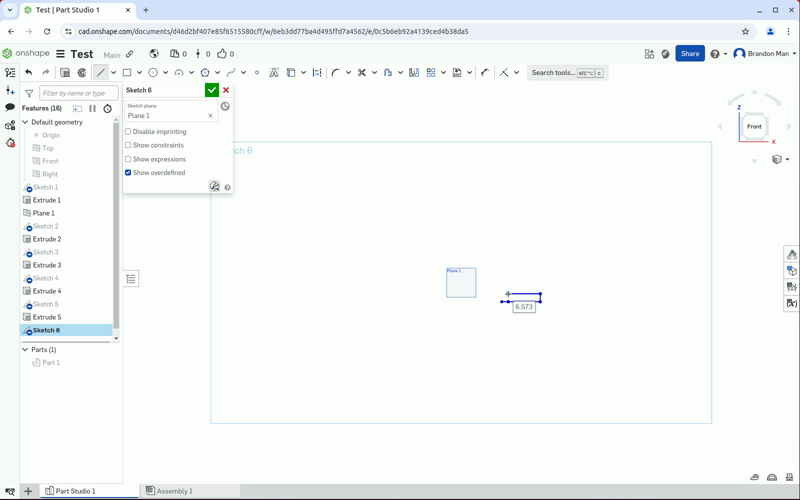
mouse_move(538, 293)
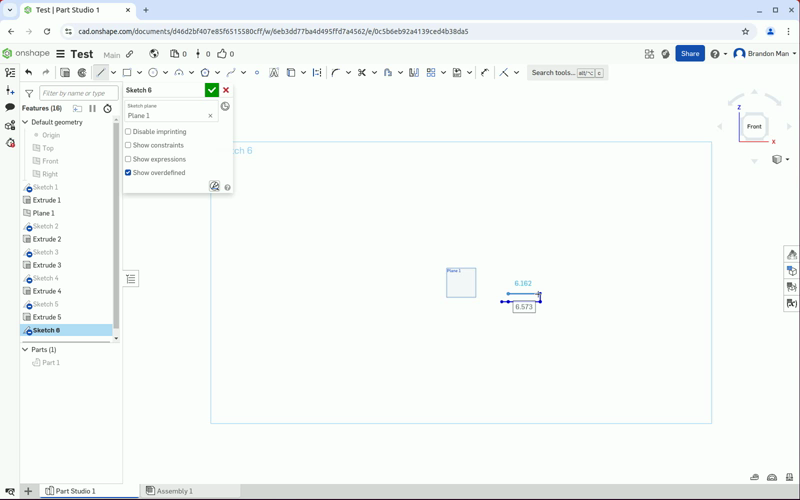
mouse_move(501, 293)
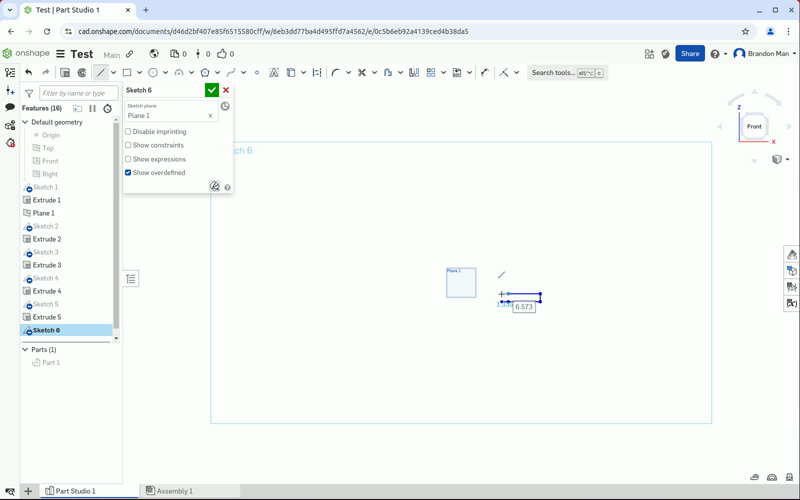
scroll(6)
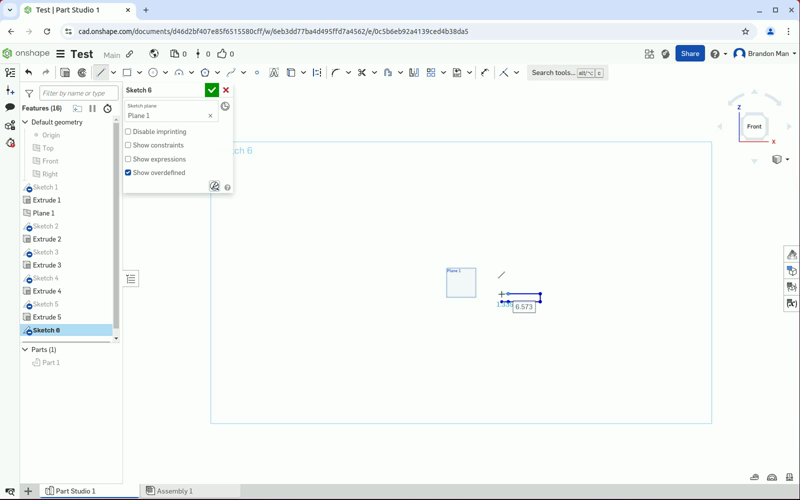
scroll(6)
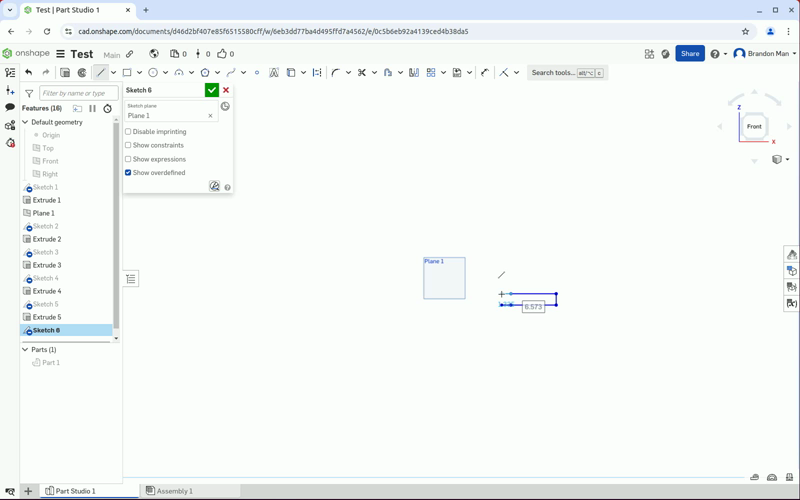
scroll(6)
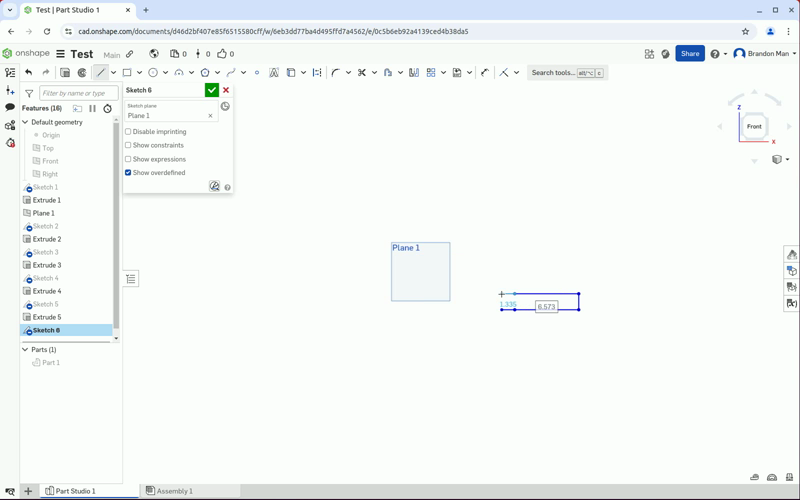
scroll(6)
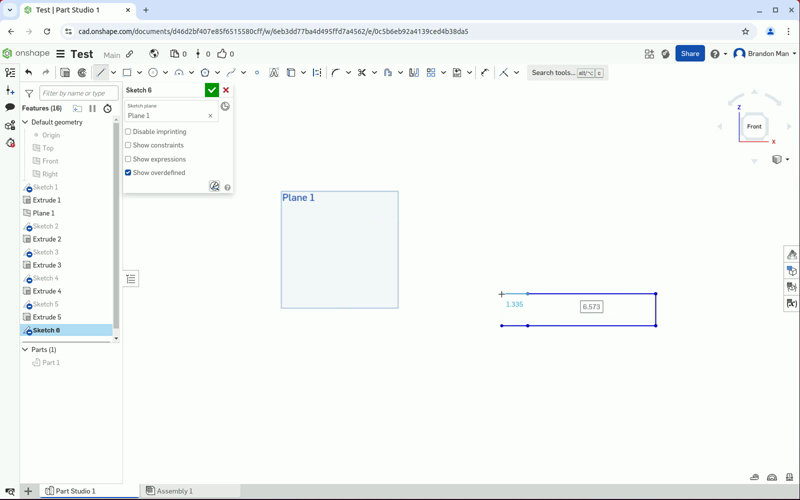
scroll(6)
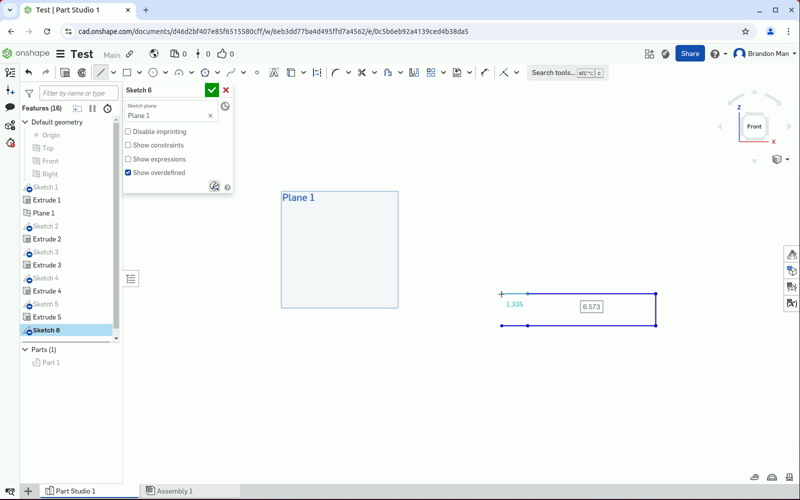
scroll(6)
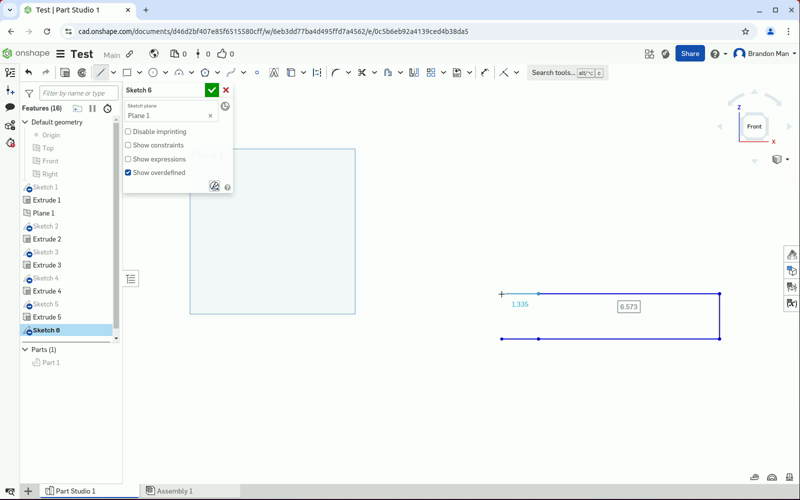
scroll(6)
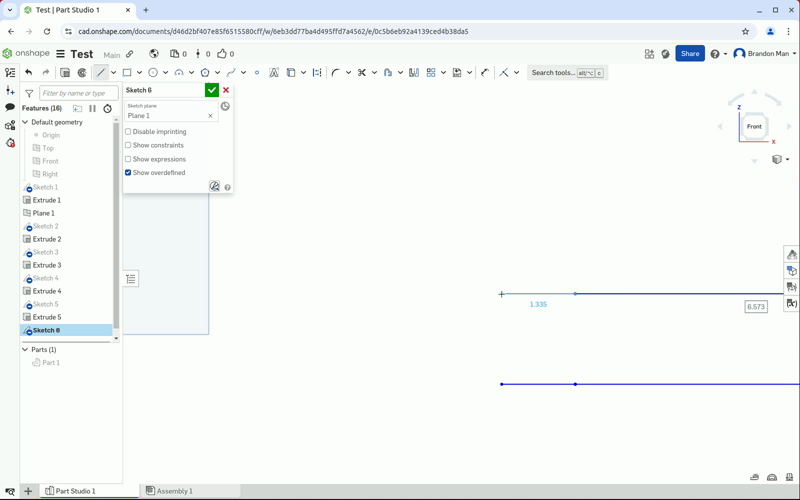
click(501, 293)
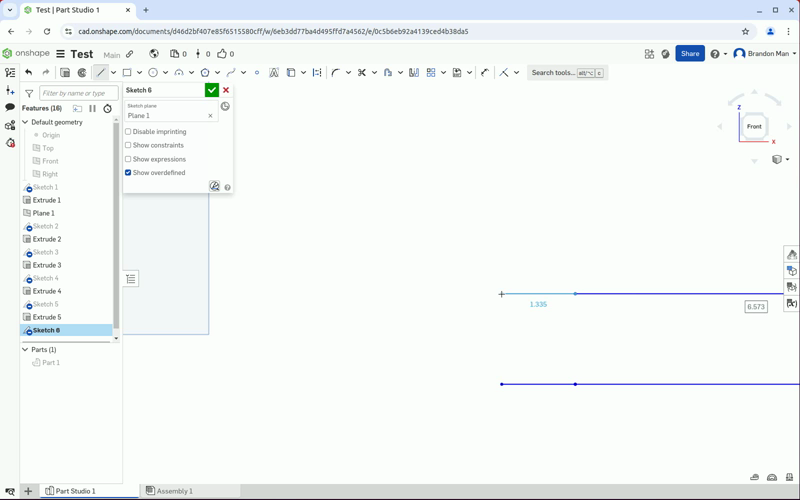
scroll(-6)
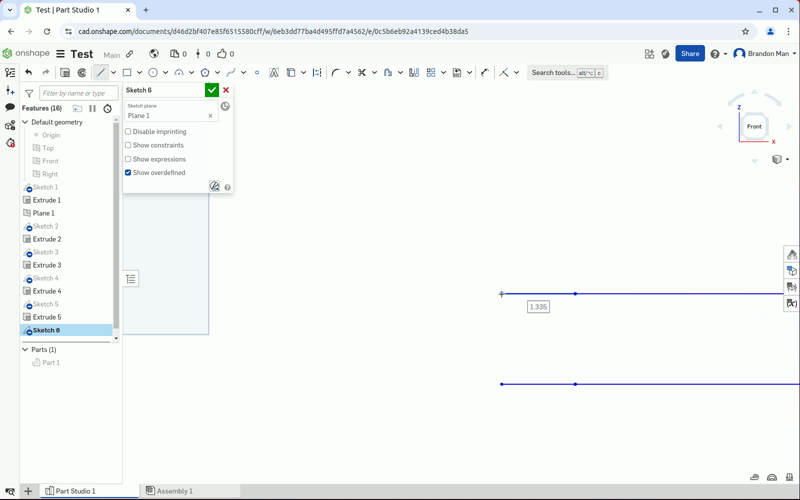
scroll(-6)
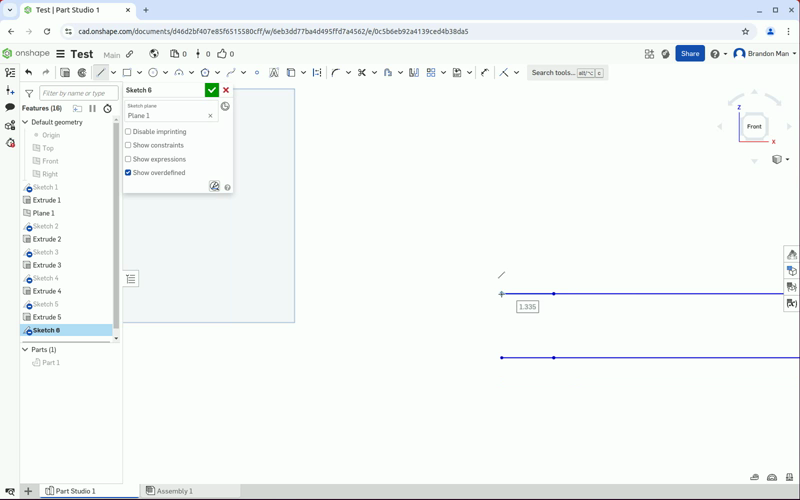
scroll(-6)
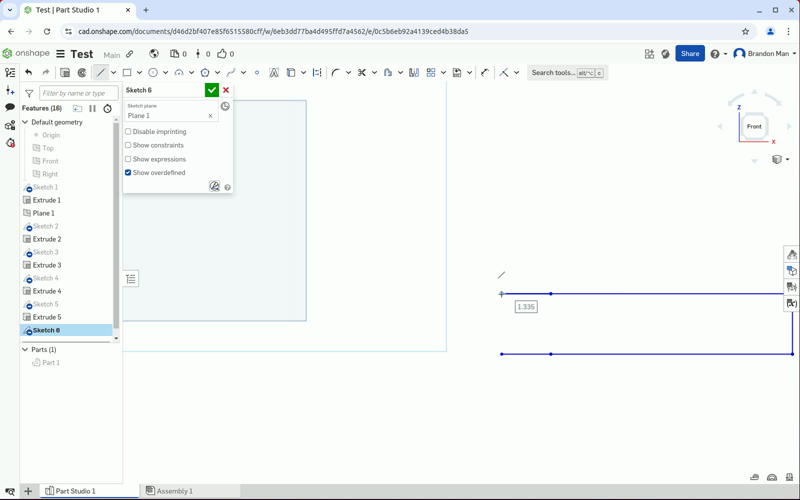
scroll(-6)
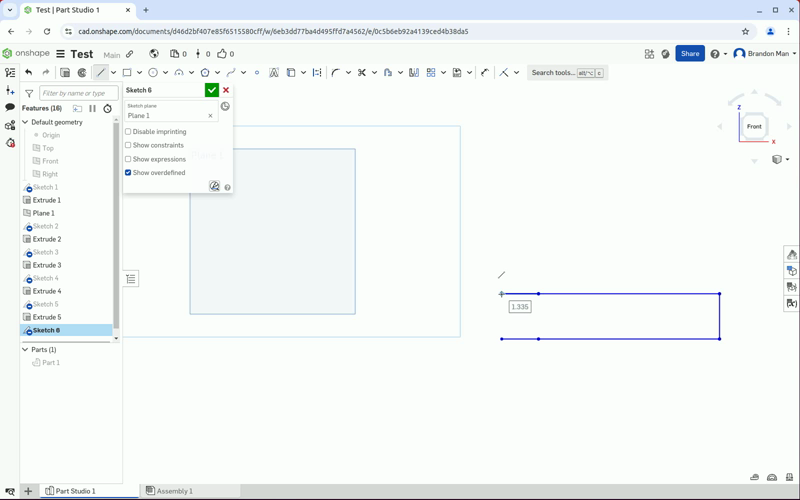
scroll(-6)
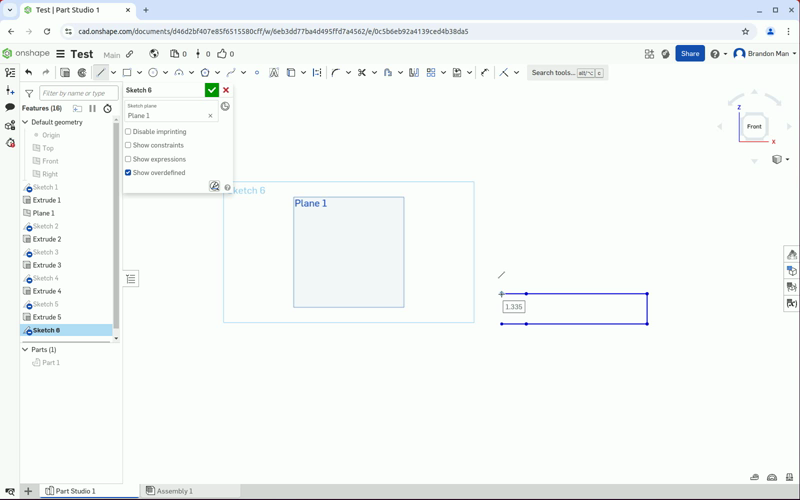
scroll(-6)
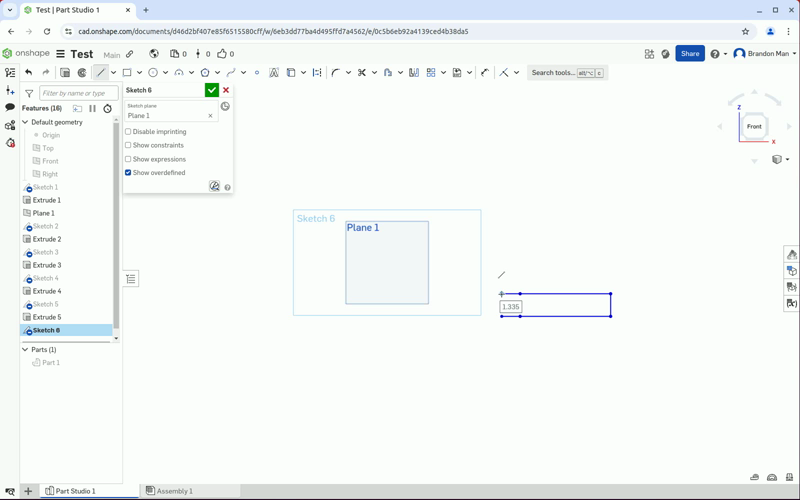
scroll(-6)
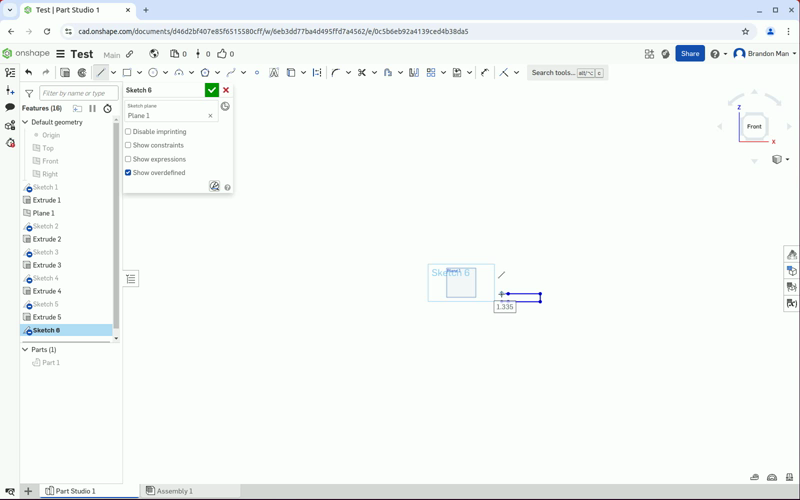
key_up(shift)
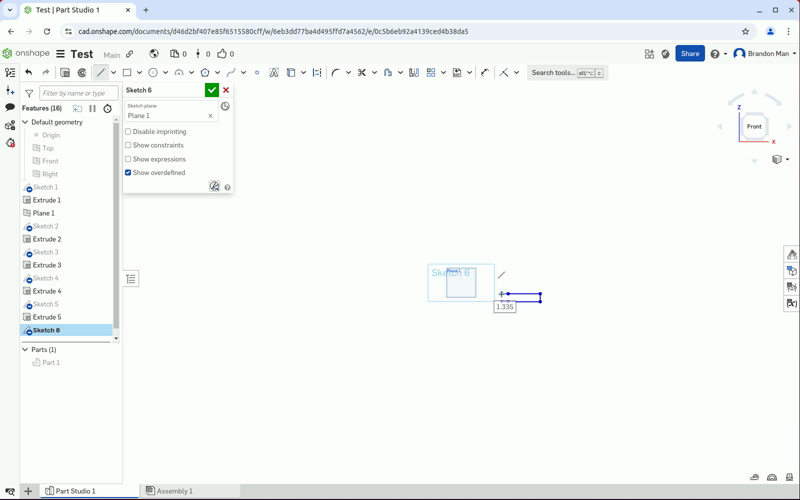
mouse_move(531, 293)
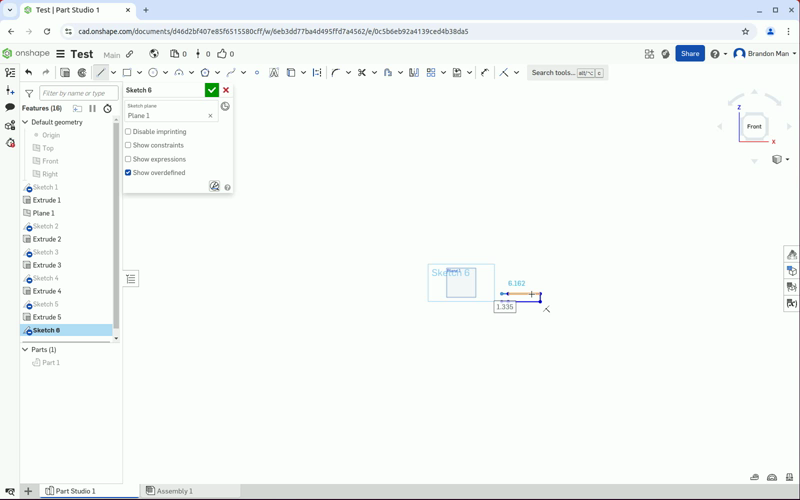
key_down(shift)
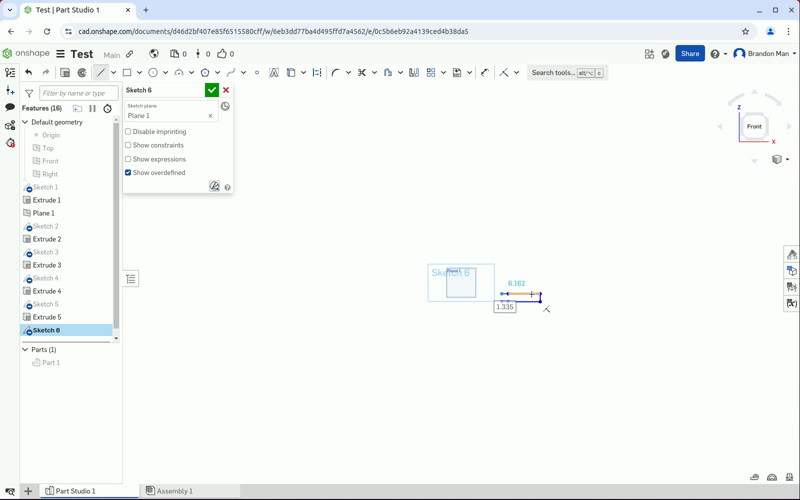
mouse_move(501, 301)
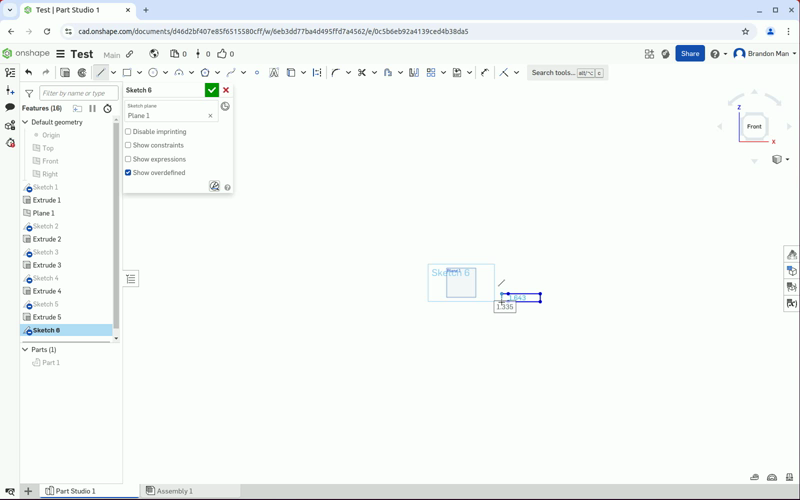
key_up(shift)
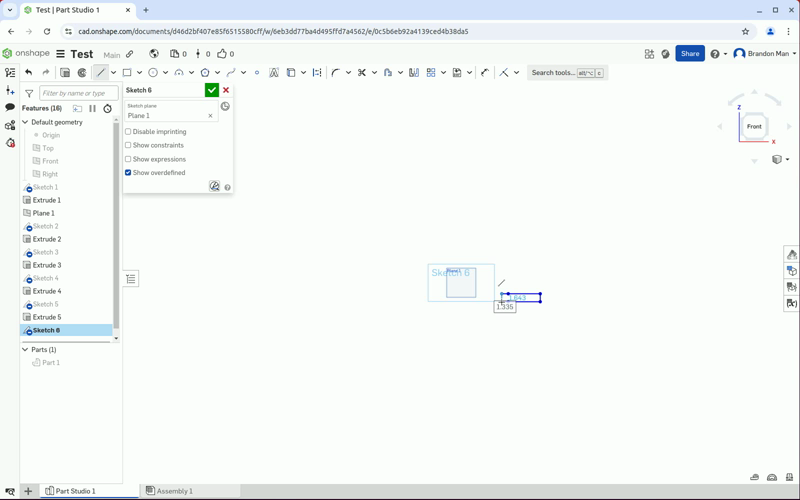
click(501, 301)
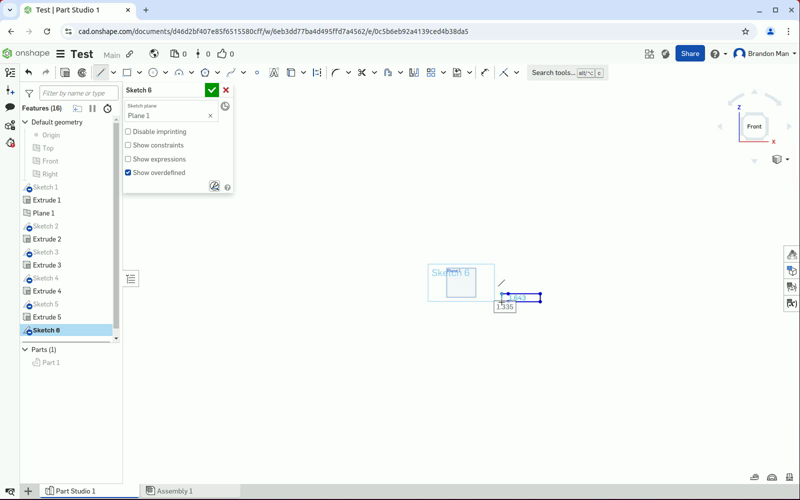
key(esc)
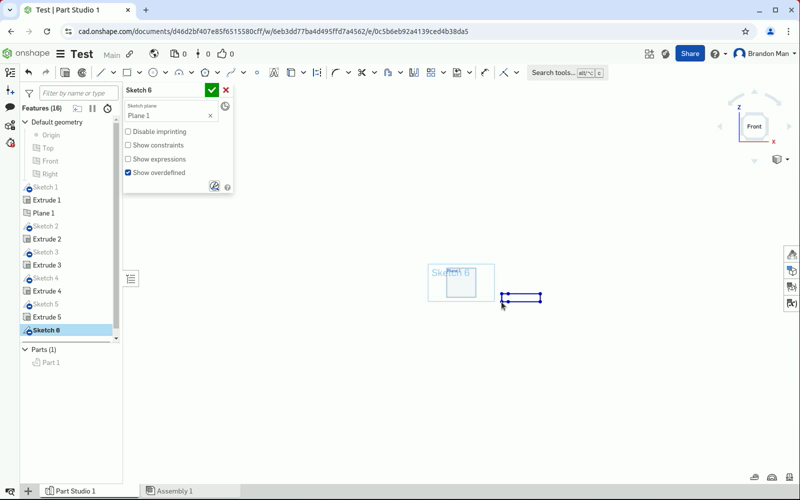
mouse_move(502, 300)
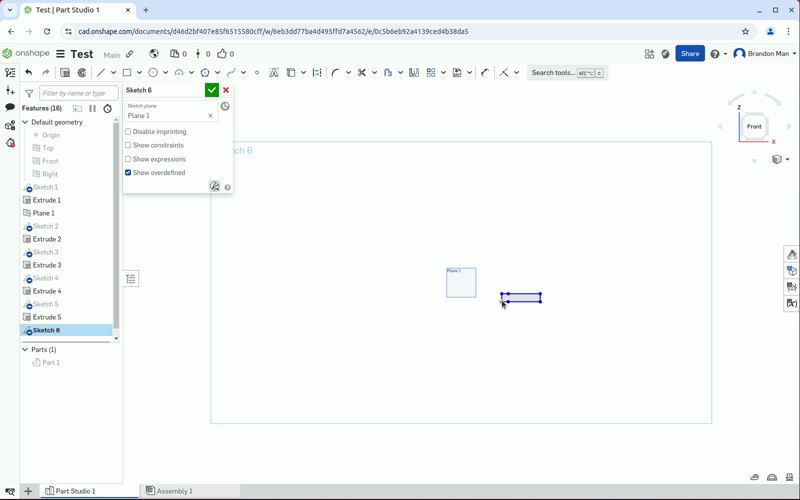
scroll(6)
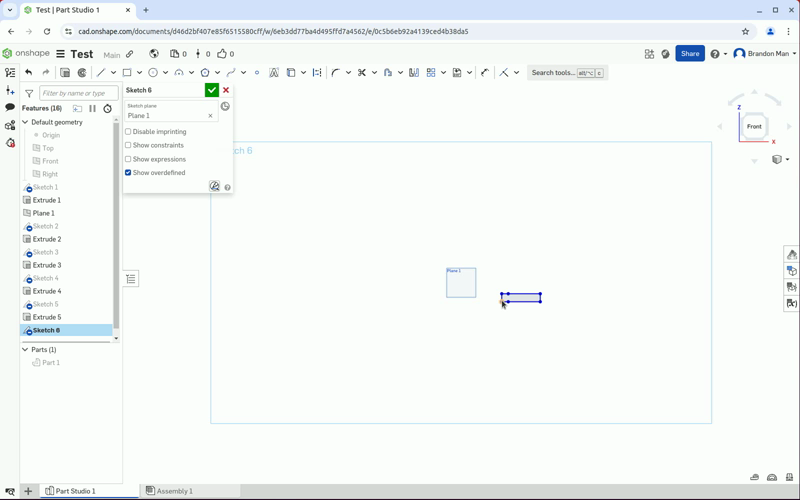
scroll(6)
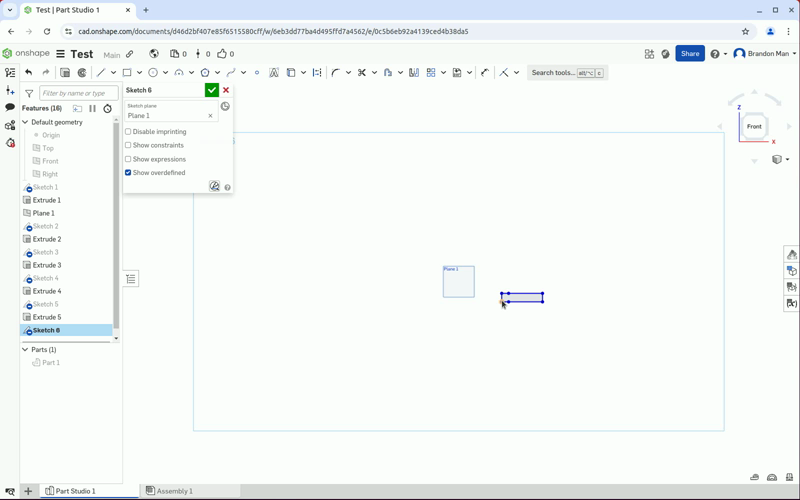
scroll(6)
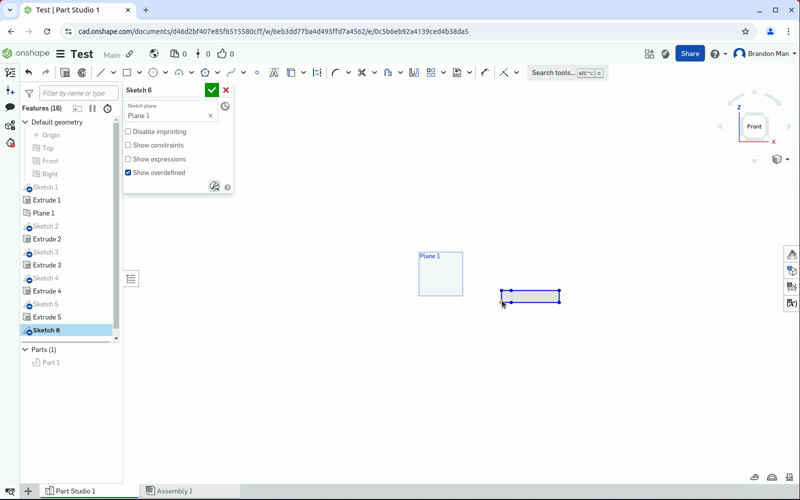
scroll(6)
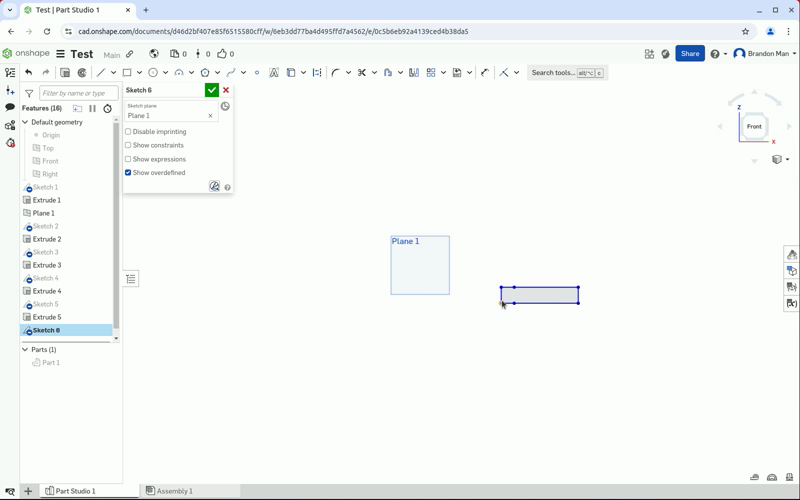
scroll(6)
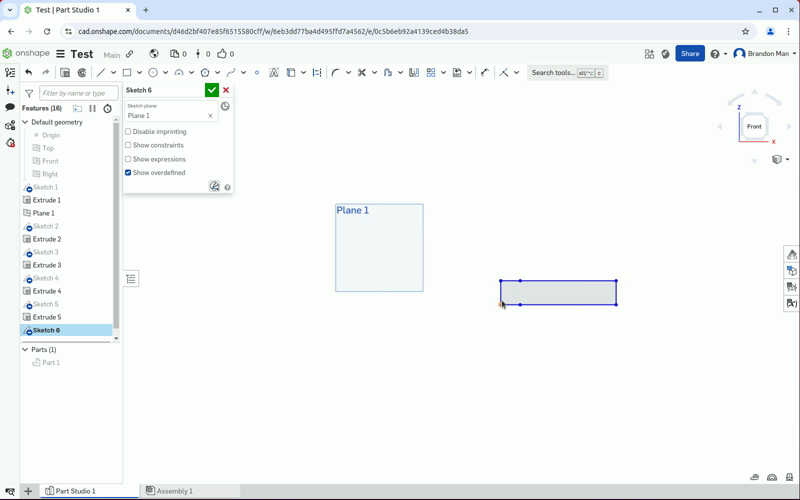
scroll(6)
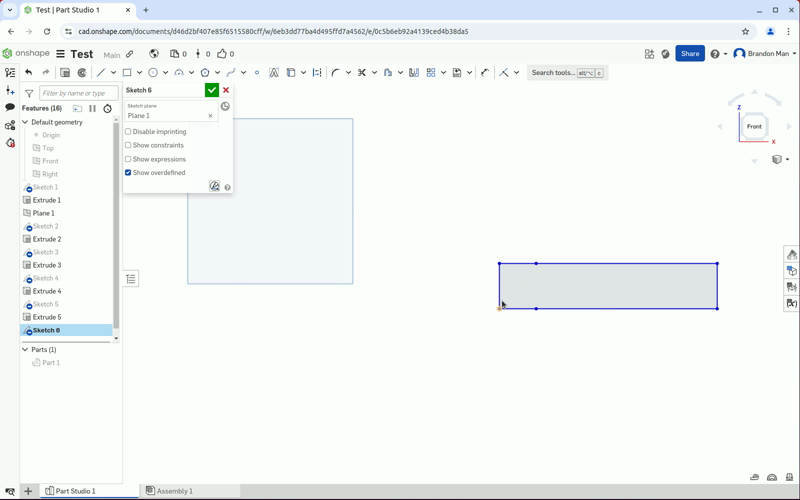
scroll(6)
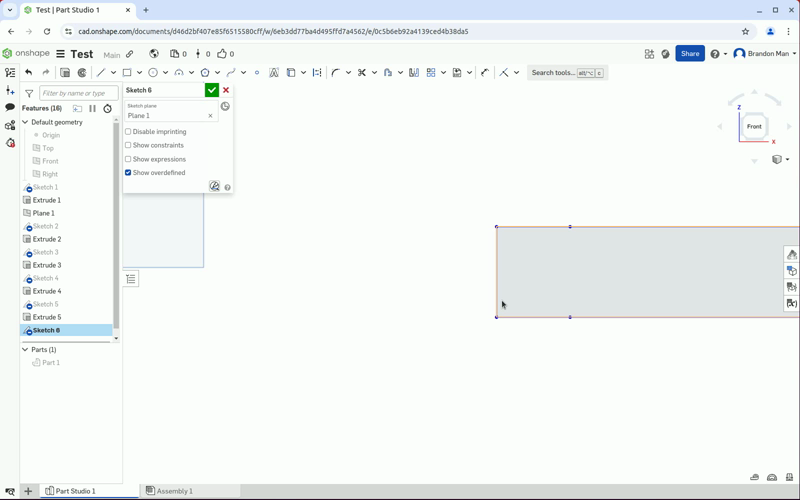
click(502, 300)
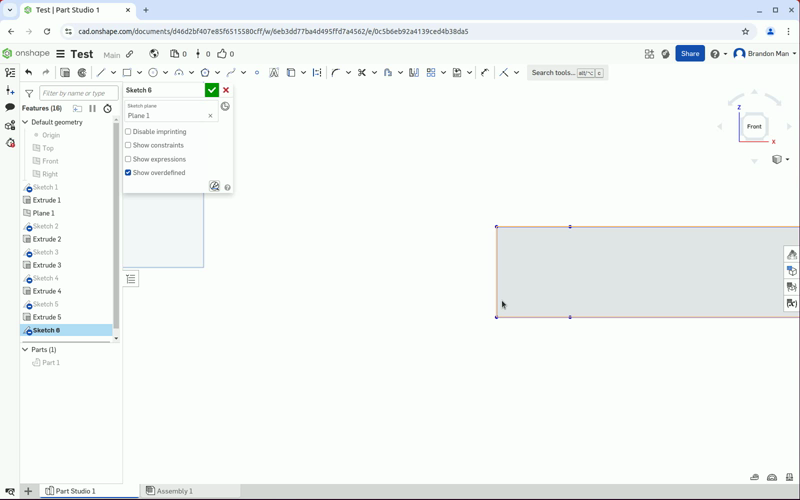
scroll(-6)
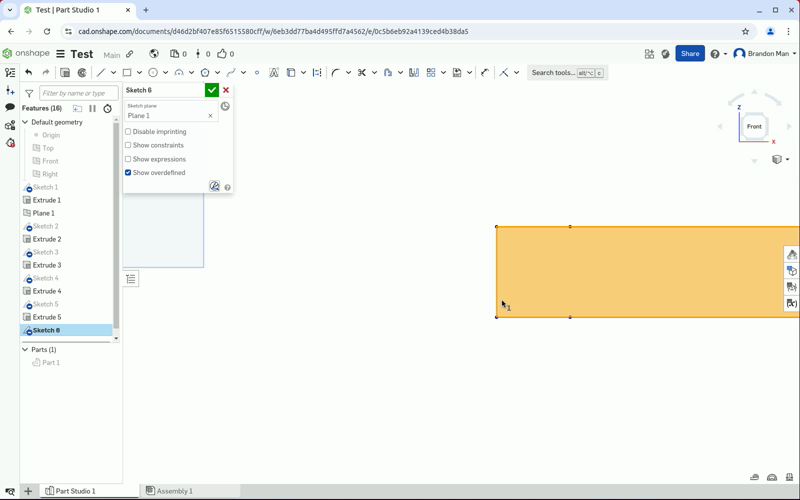
scroll(-6)
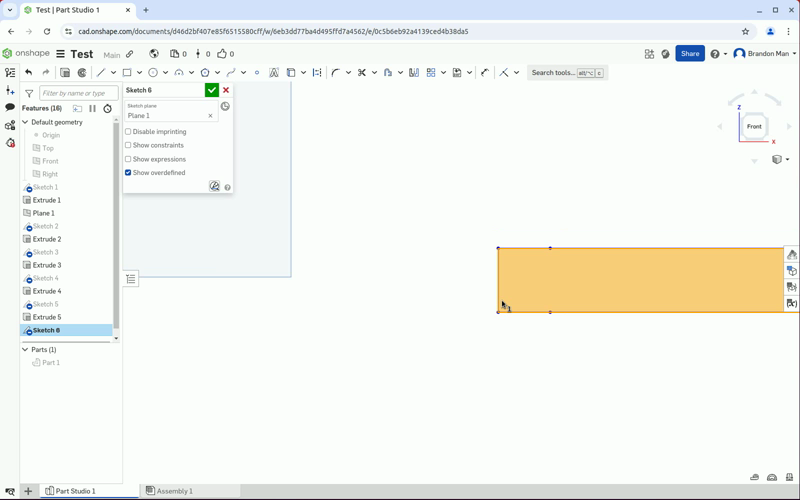
scroll(-6)
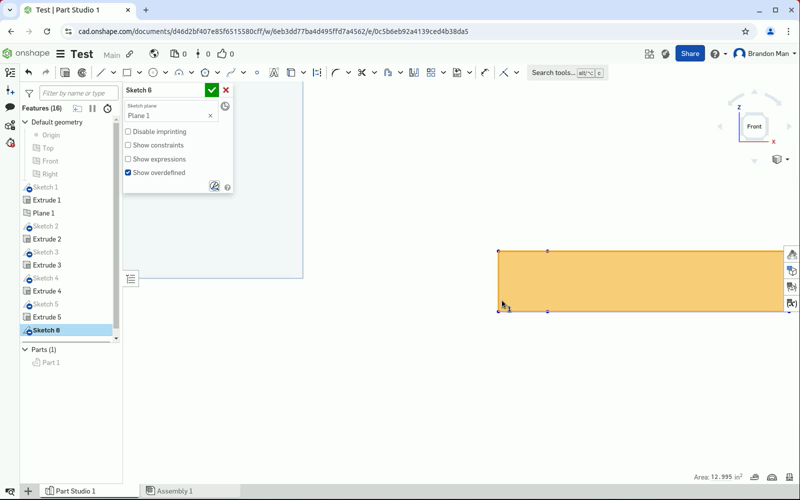
scroll(-6)
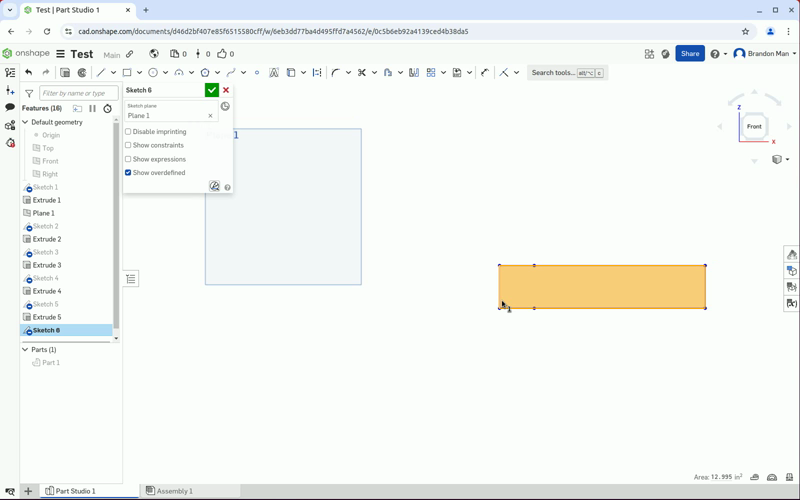
scroll(-6)
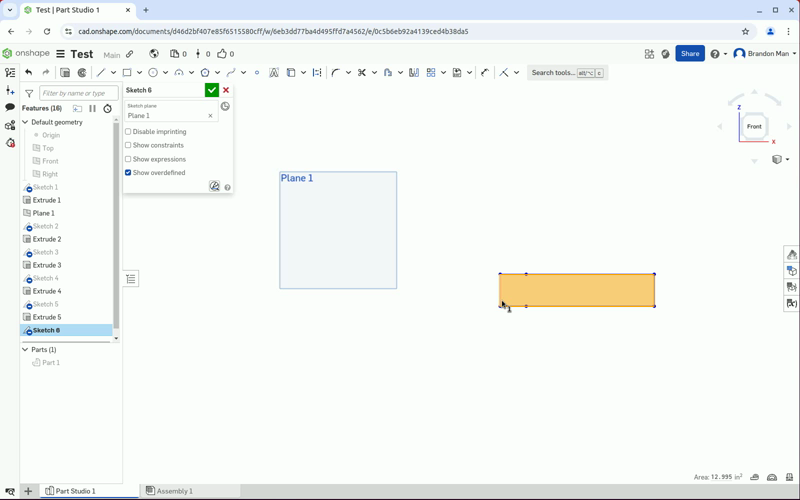
scroll(-6)
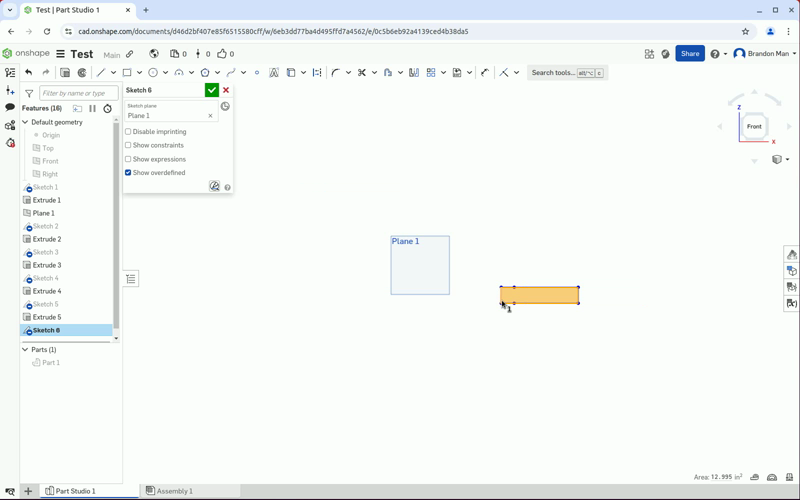
scroll(-6)
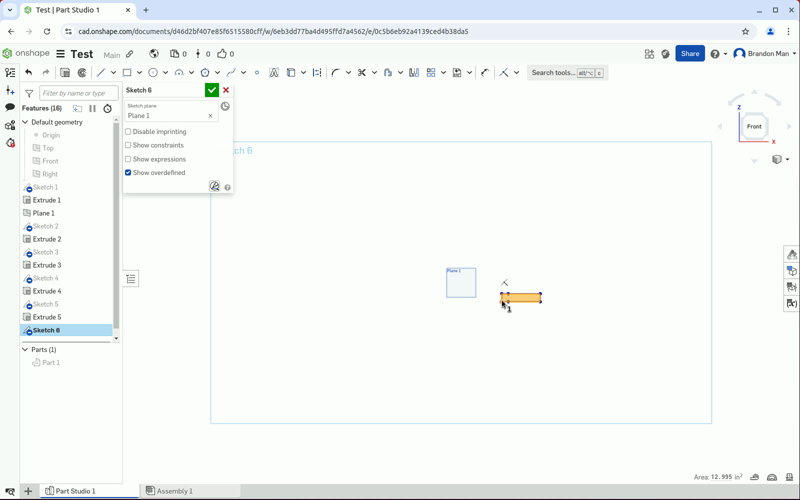
mouse_move(73, 352)
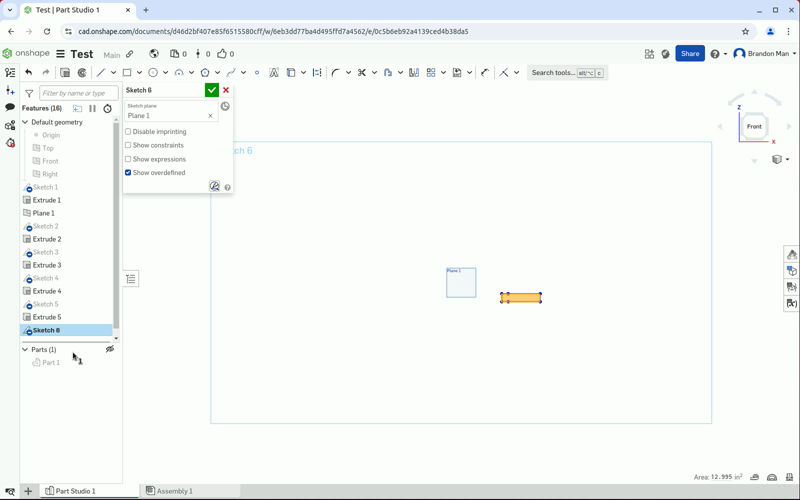
key(shift+y)
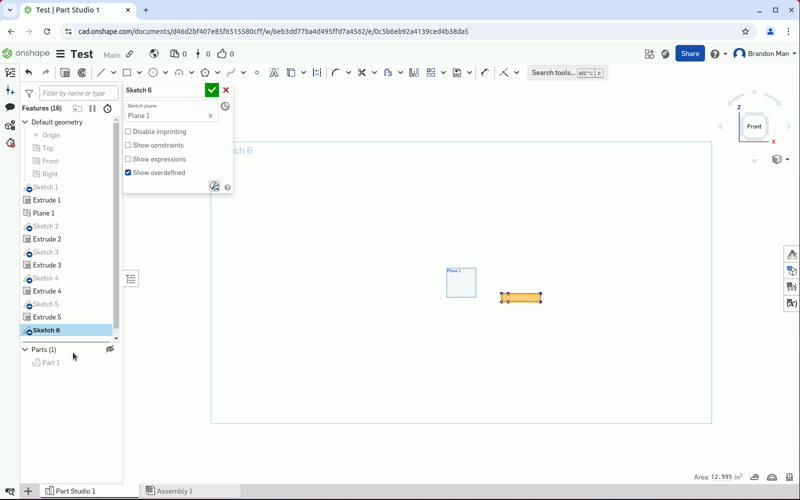
key(shift+e)
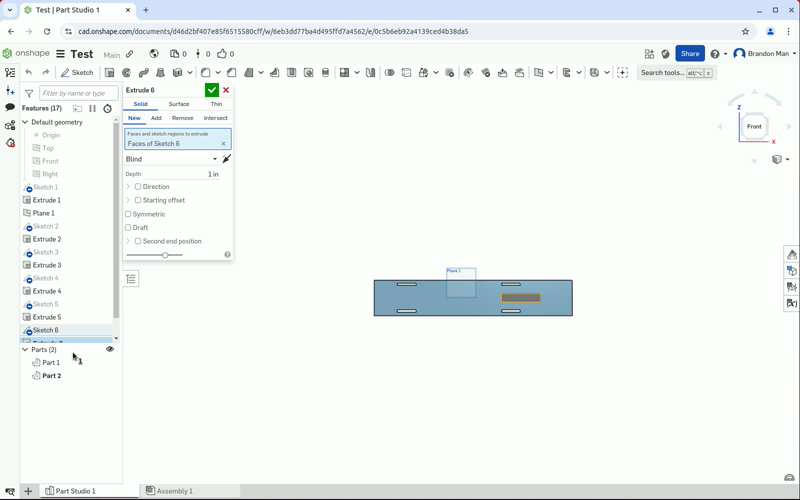
mouse_move(143, 106)
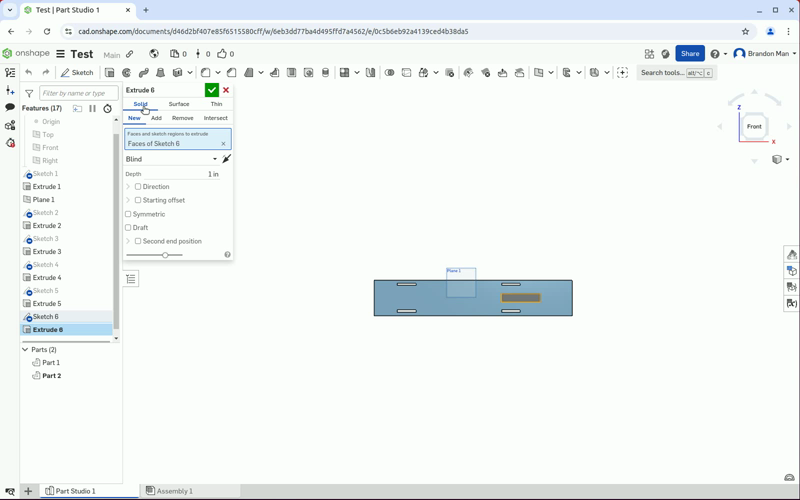
click(143, 106)
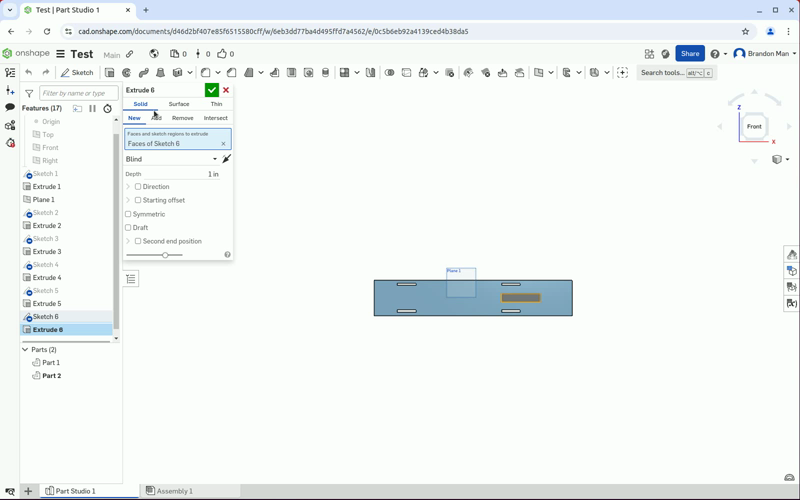
mouse_move(186, 120)
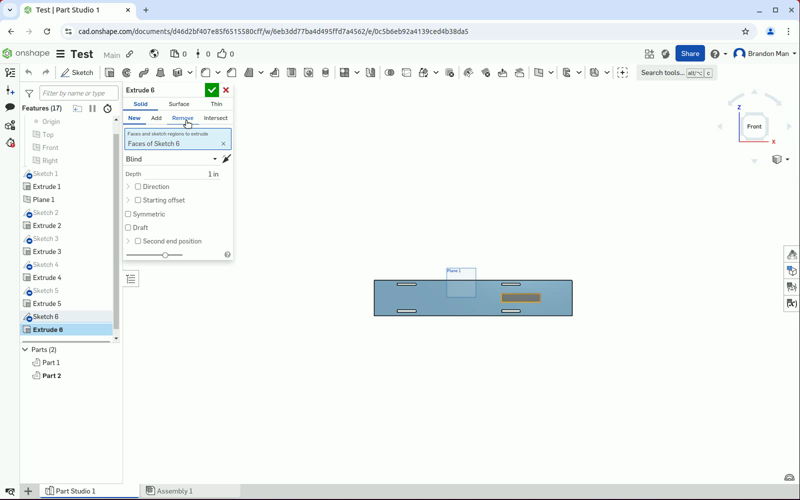
click(186, 120)
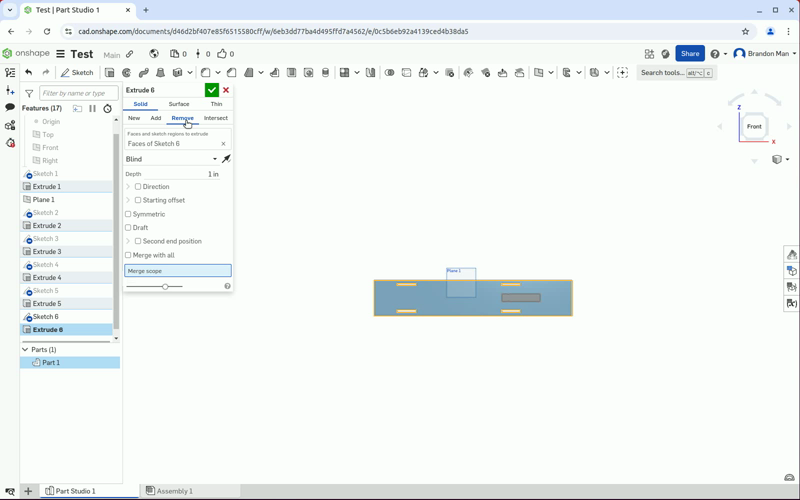
key(tab, 4)
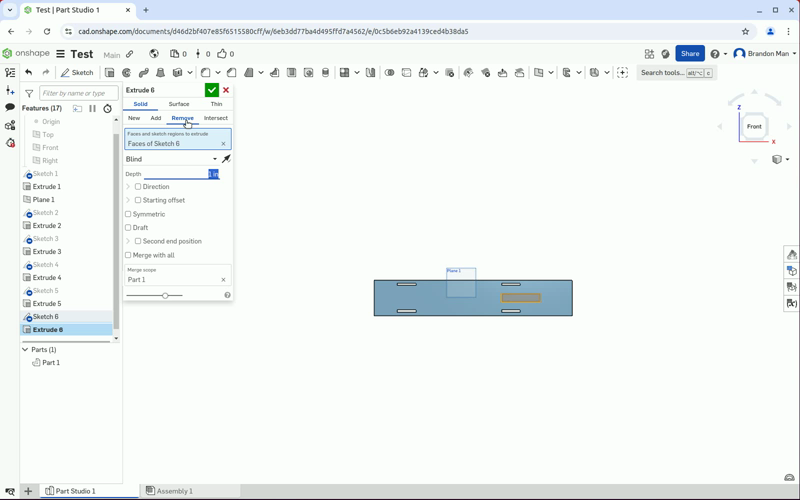
text(3.611)
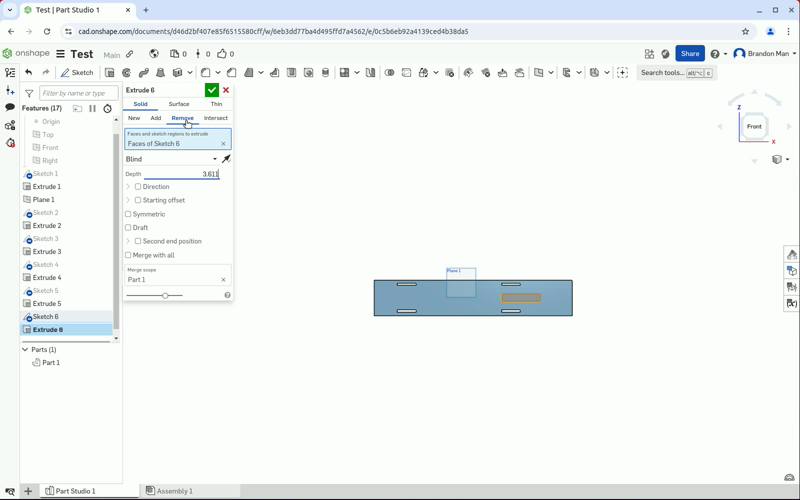
key(tab, 6)
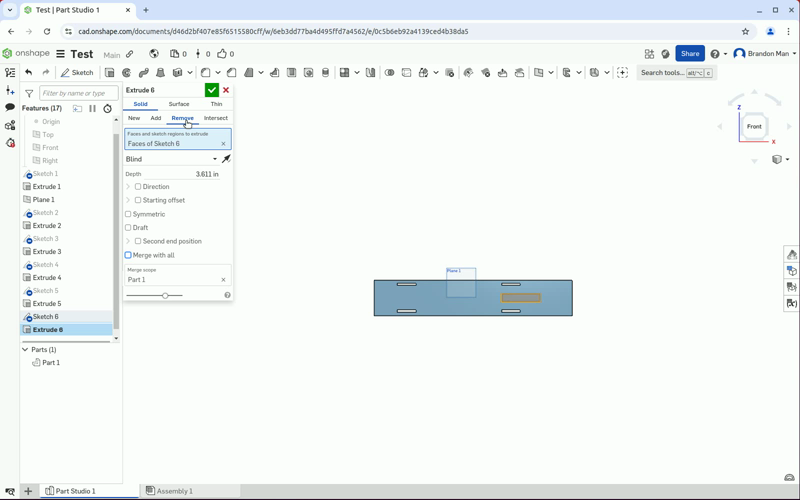
key(space)
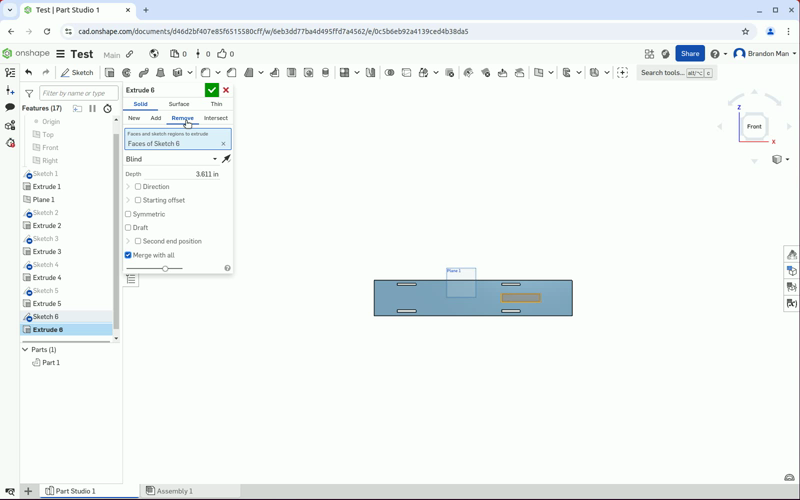
key(enter)
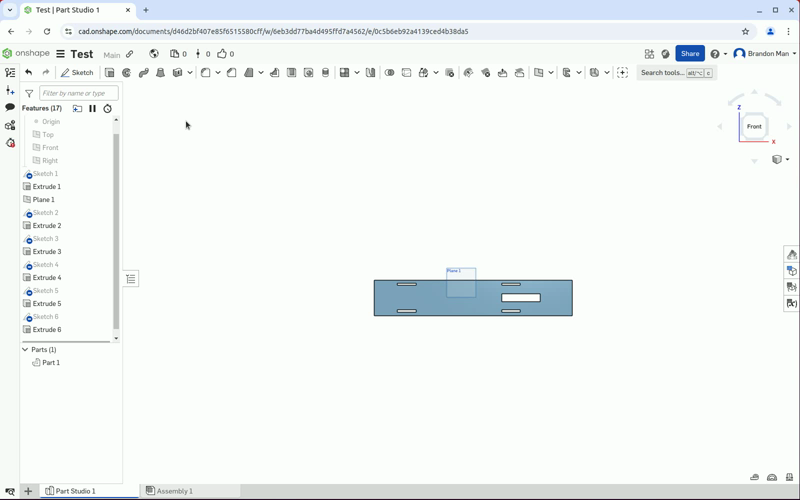
key(shift+h)
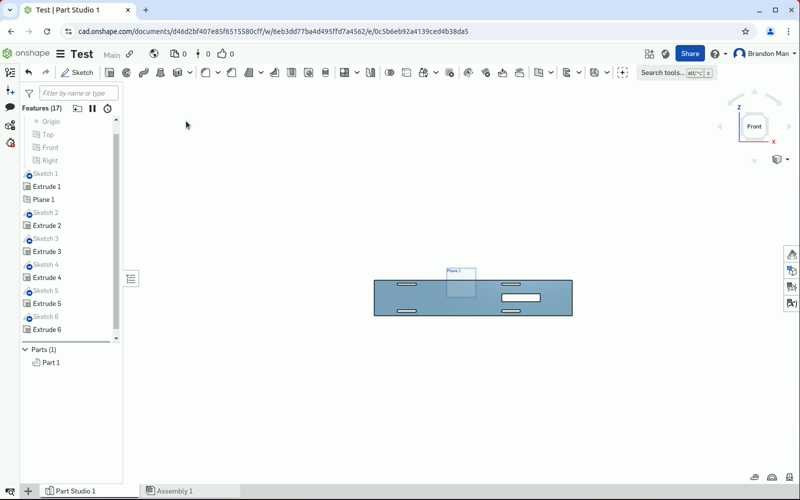
key(shift+h)
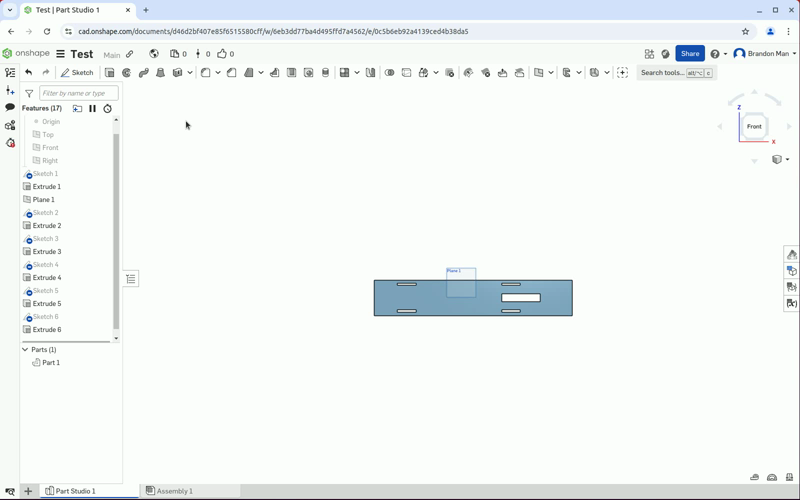
key(shift+7)
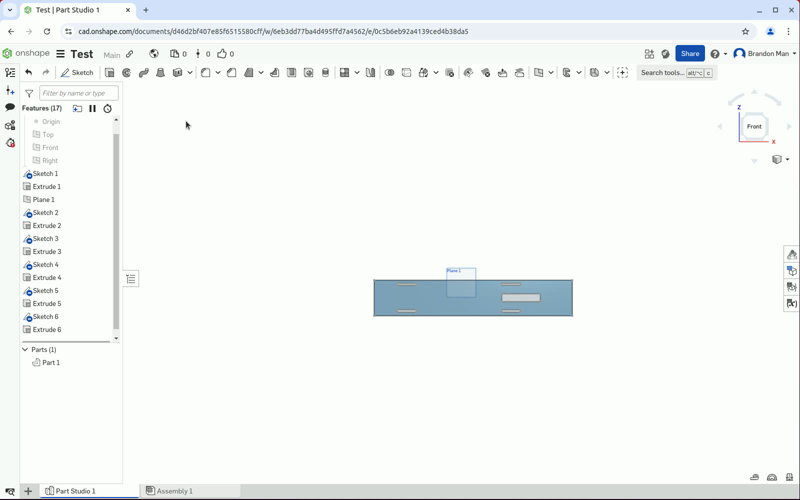
key(left, 2)
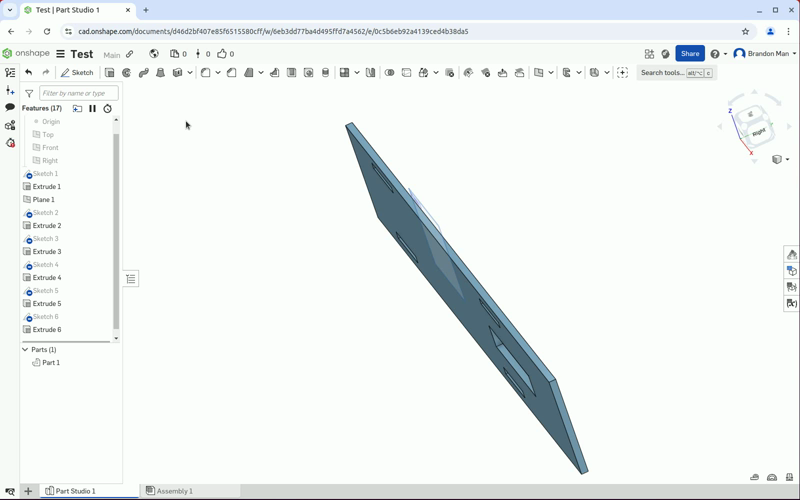
key(down, 2)
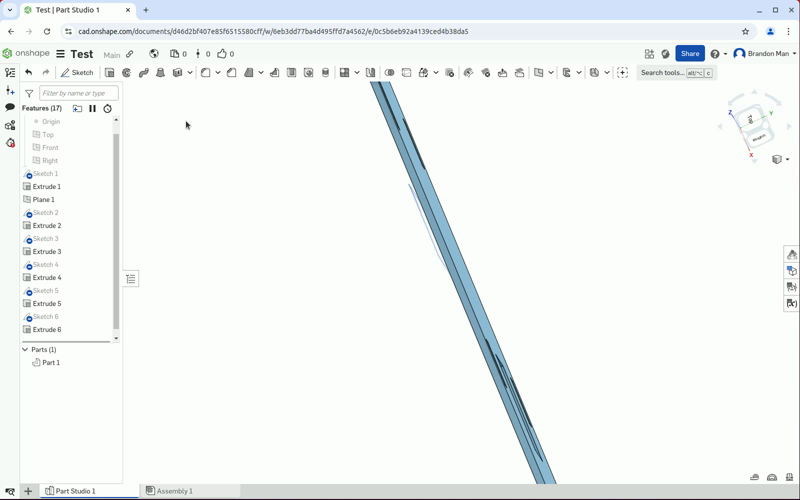
key(up, 2)
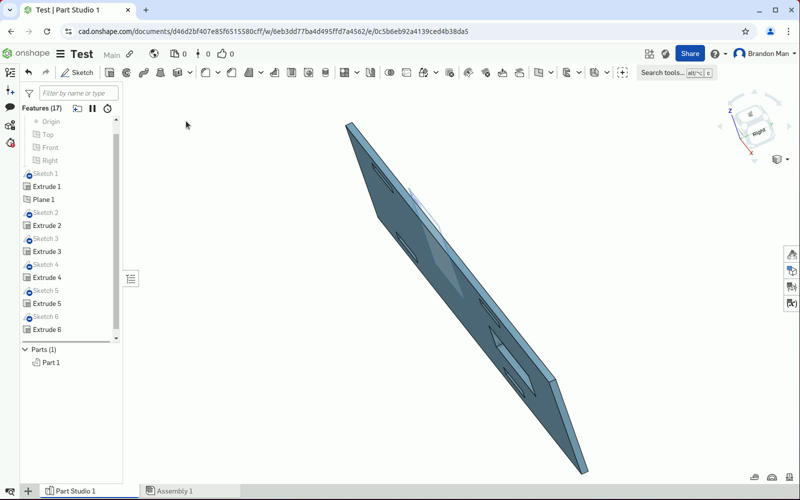
key(right, 2)
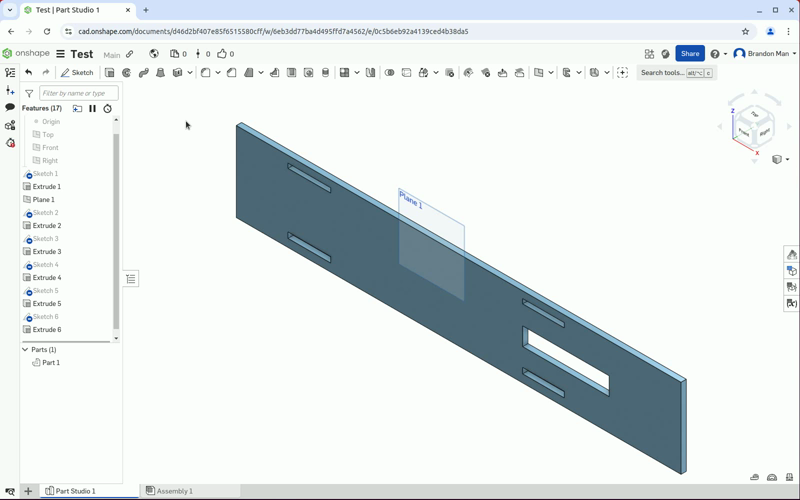
mouse_move(69, 176)
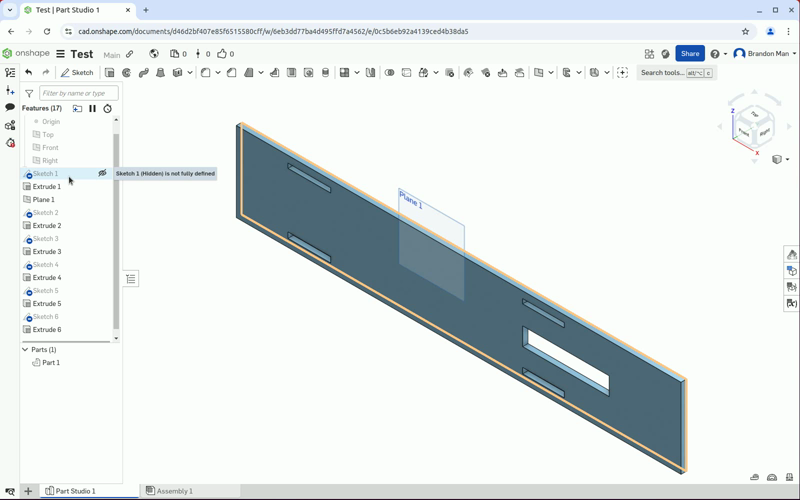
click(69, 176)